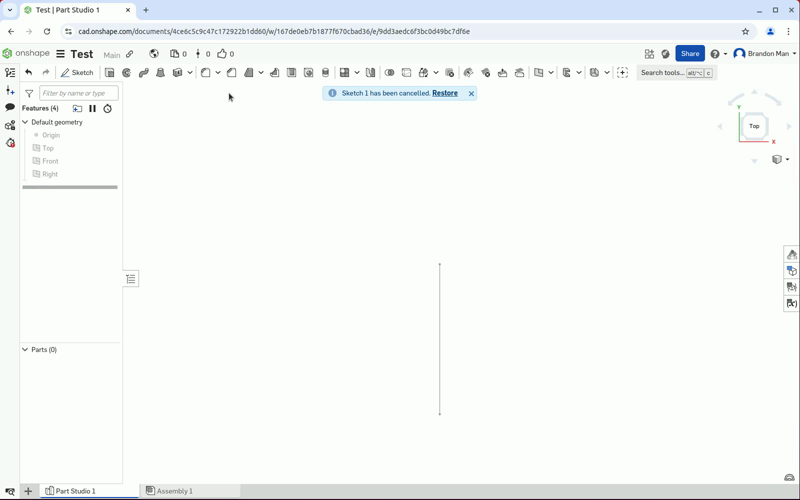
key(shift+h)
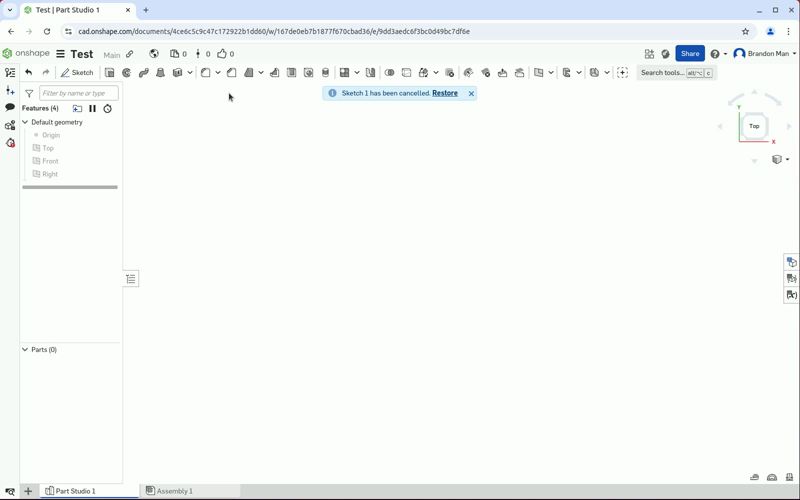
mouse_move(73, 352)
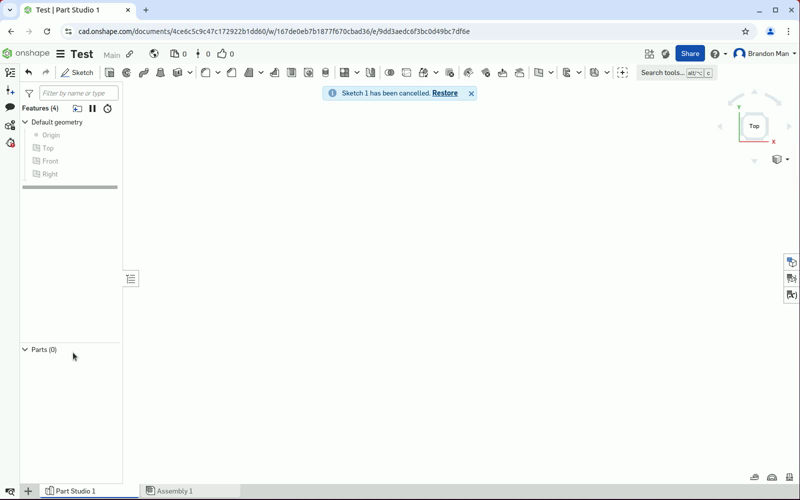
key(y)
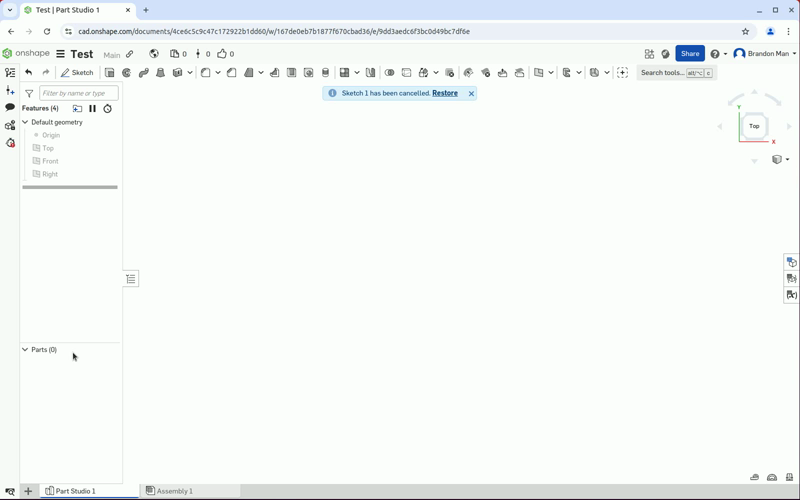
key(shift+p)
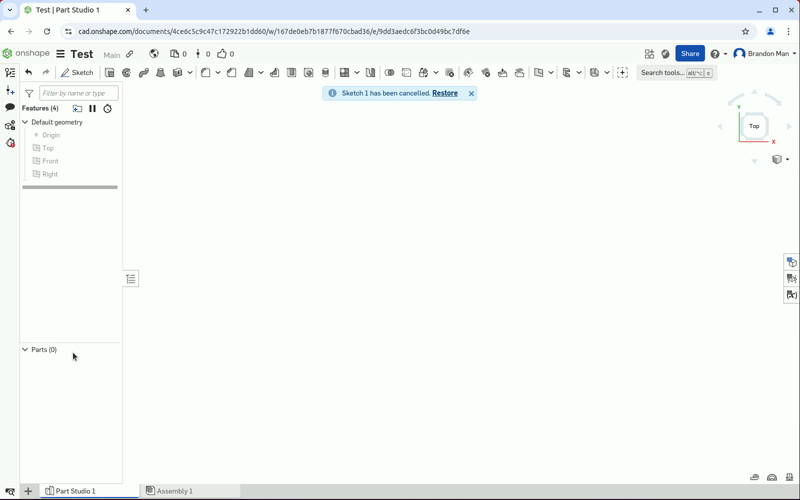
key(space)
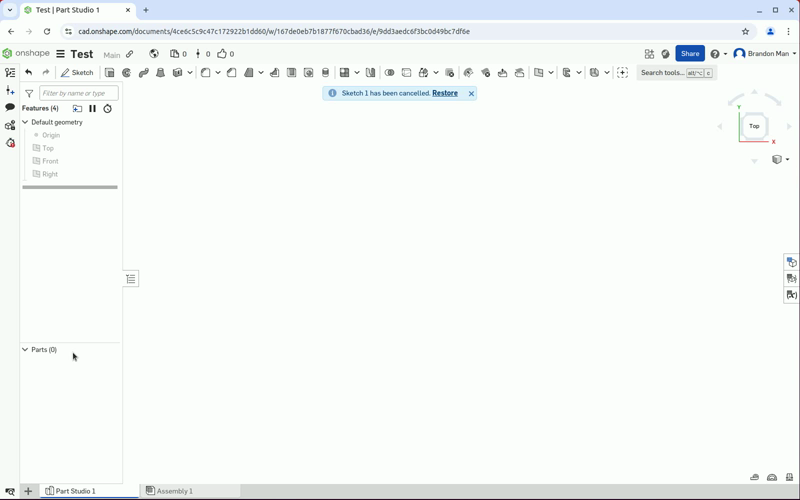
key_down(shift)
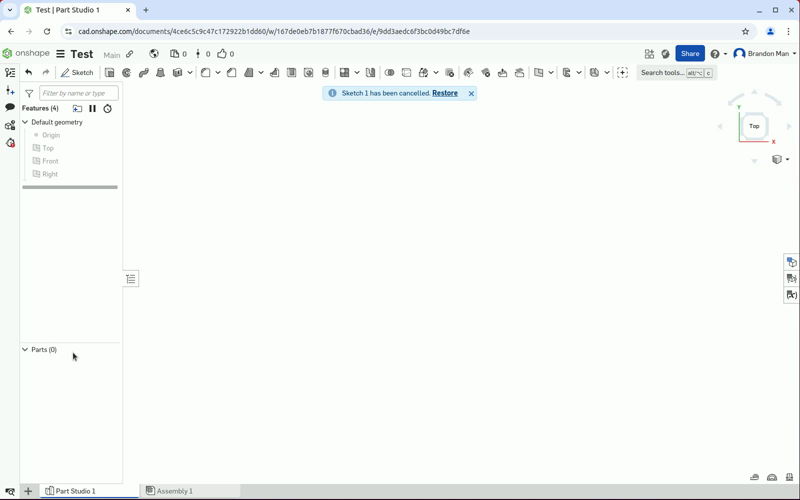
key(up)
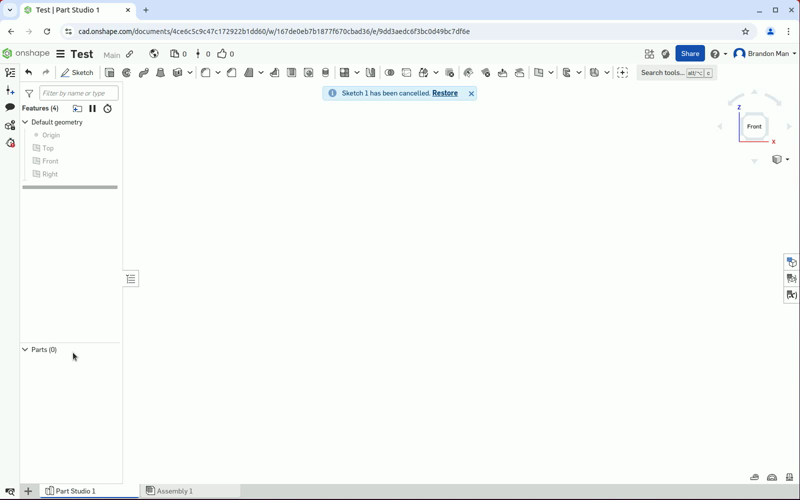
key_up(shift)
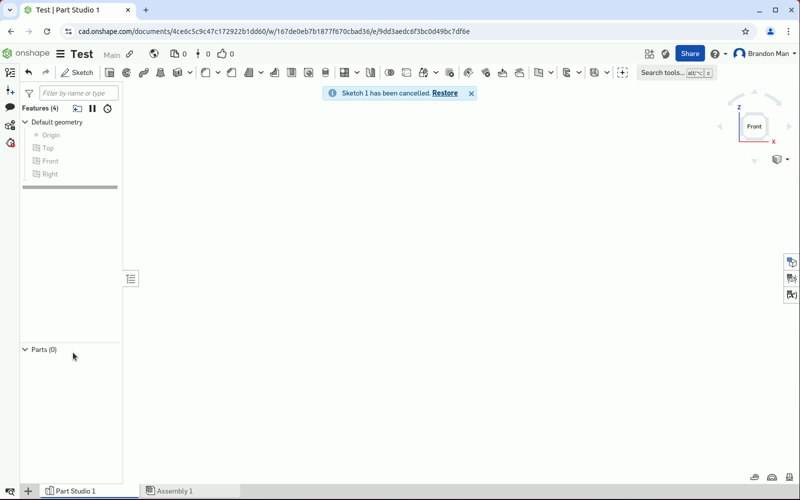
mouse_move(73, 352)
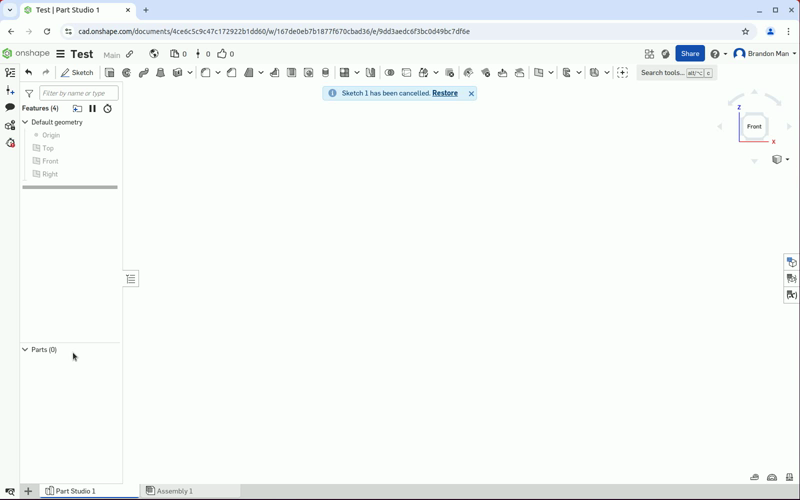
key(shift+y)
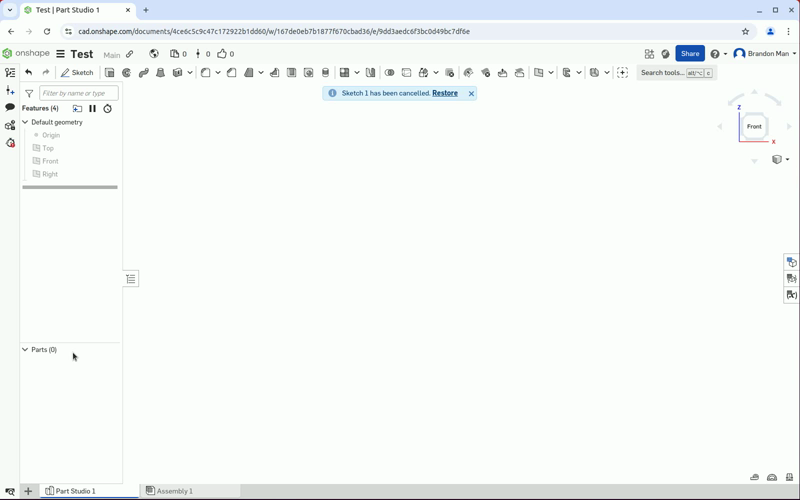
key(shift+s)
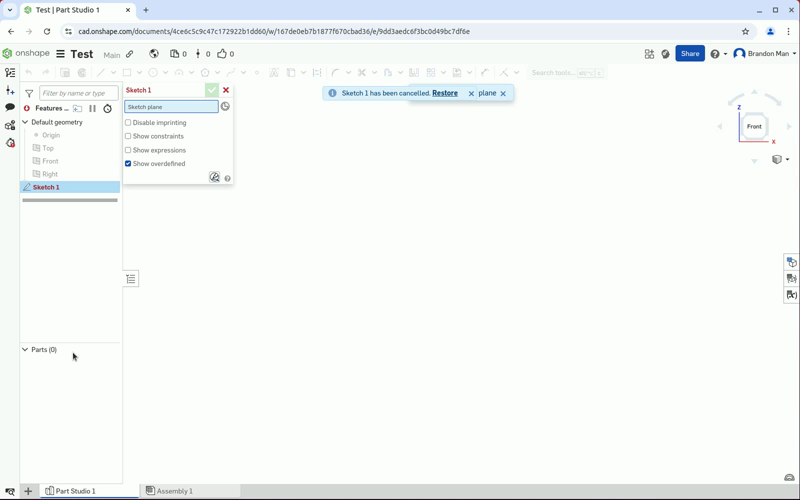
mouse_move(73, 163)
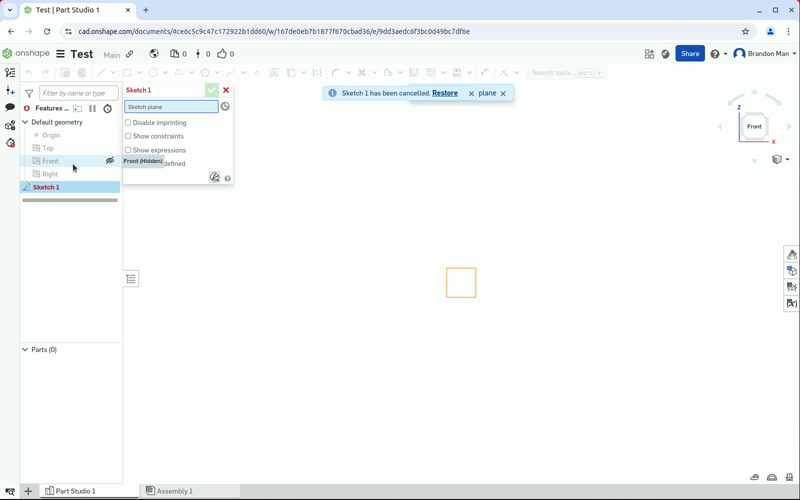
click(73, 163)
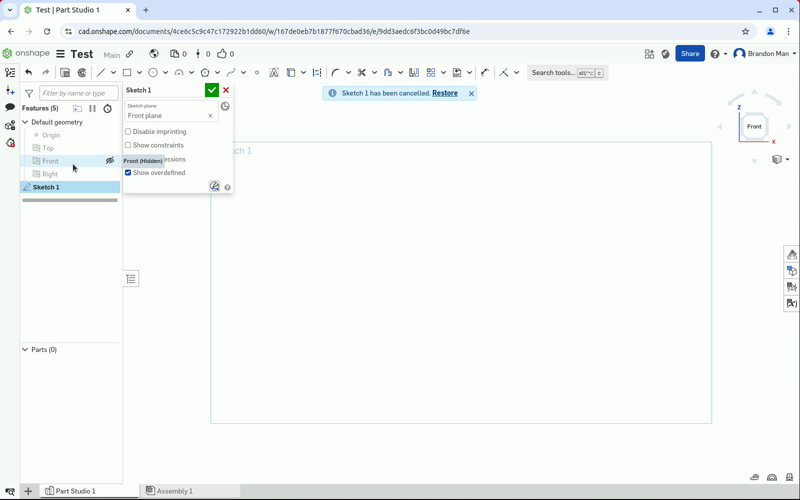
mouse_move(73, 352)
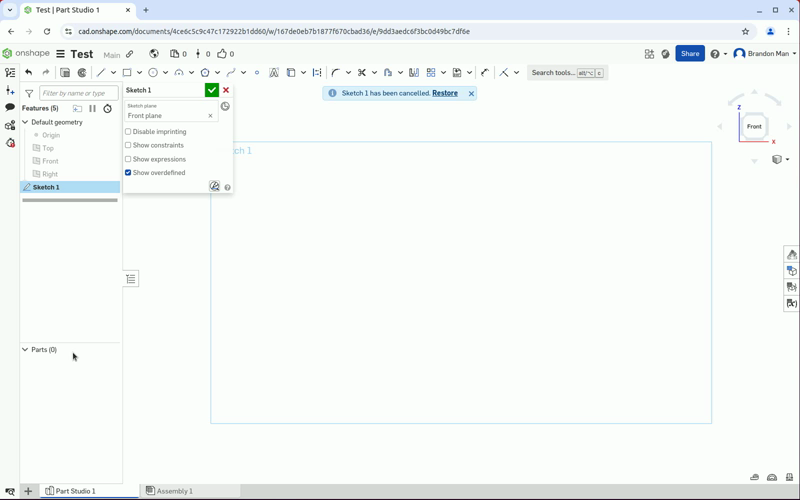
key(y)
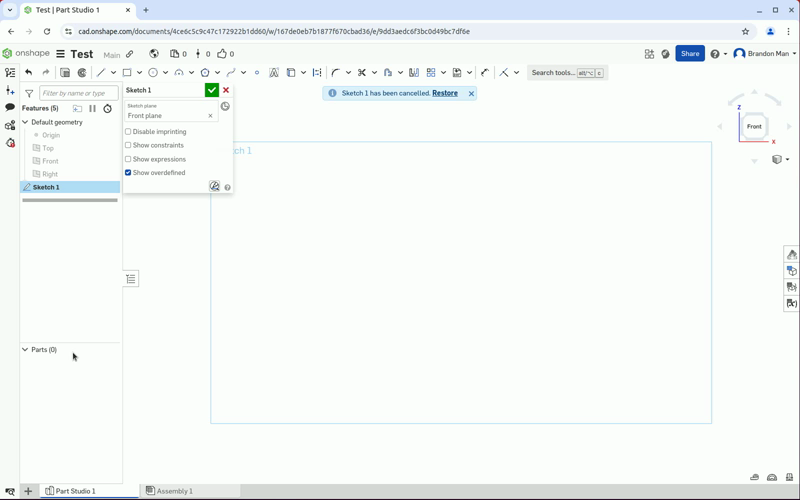
key(l)
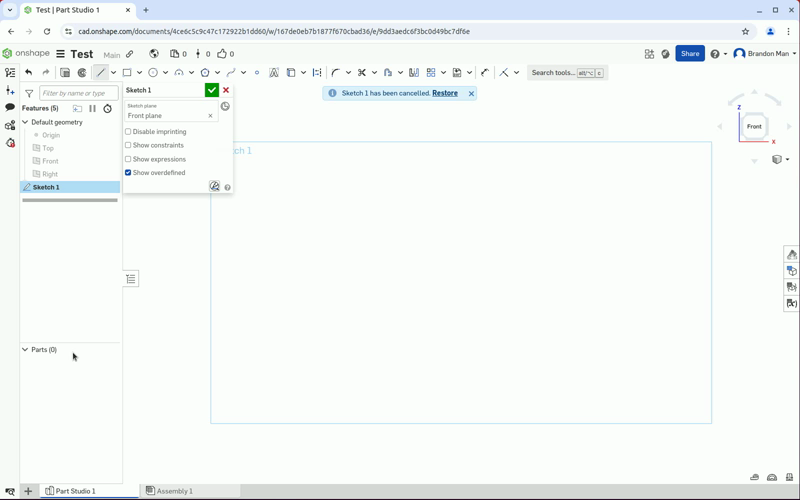
key_down(shift)
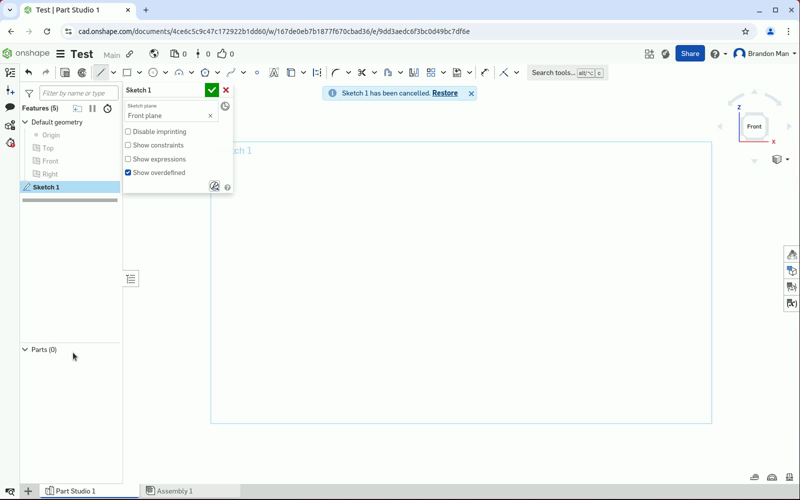
mouse_move(396, 395)
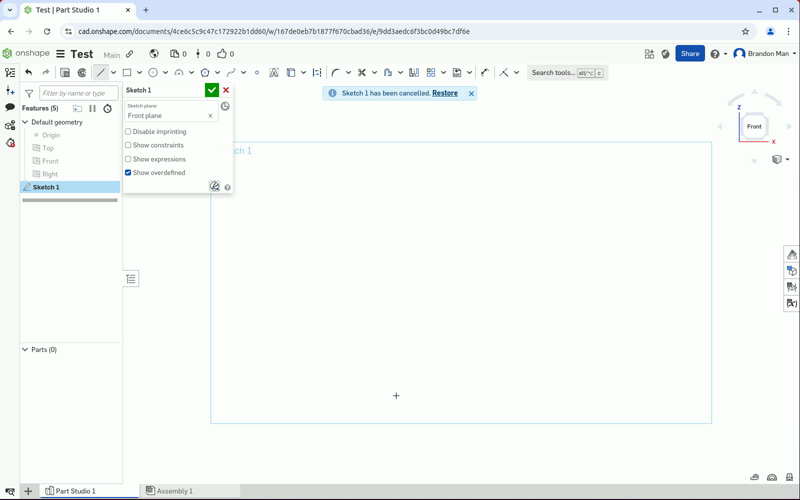
click(396, 395)
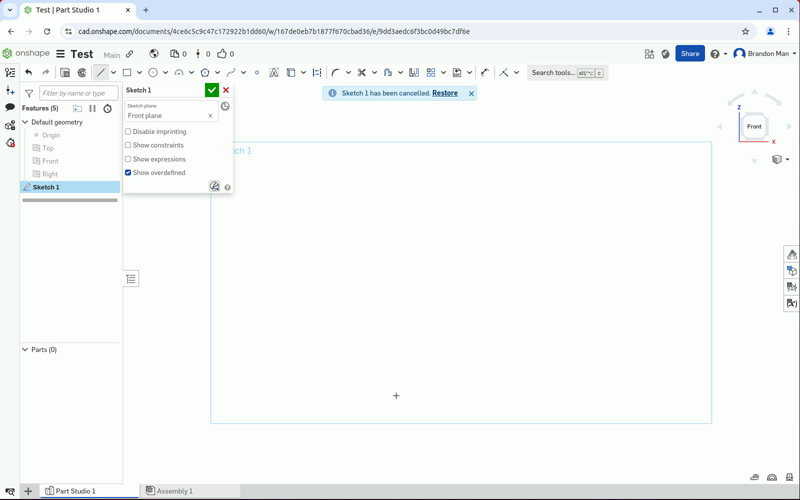
key_up(shift)
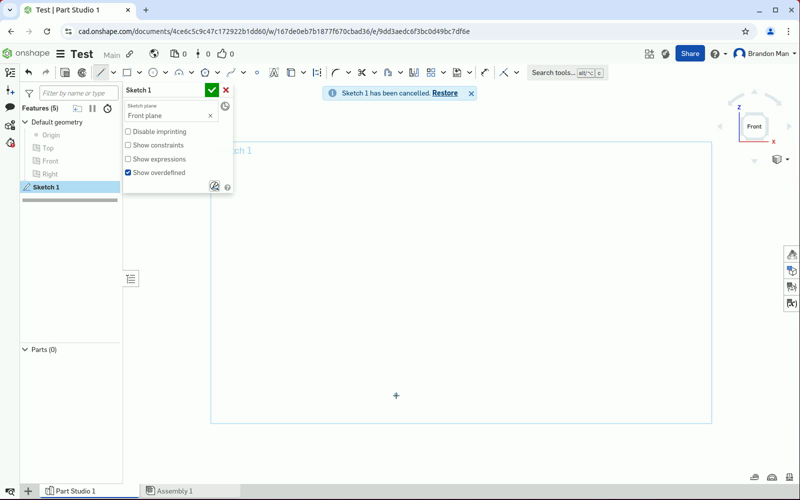
key_down(shift)
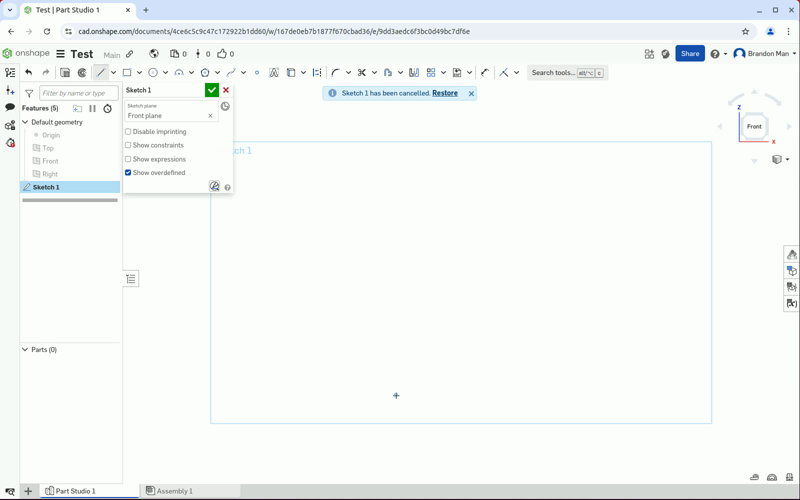
mouse_move(426, 395)
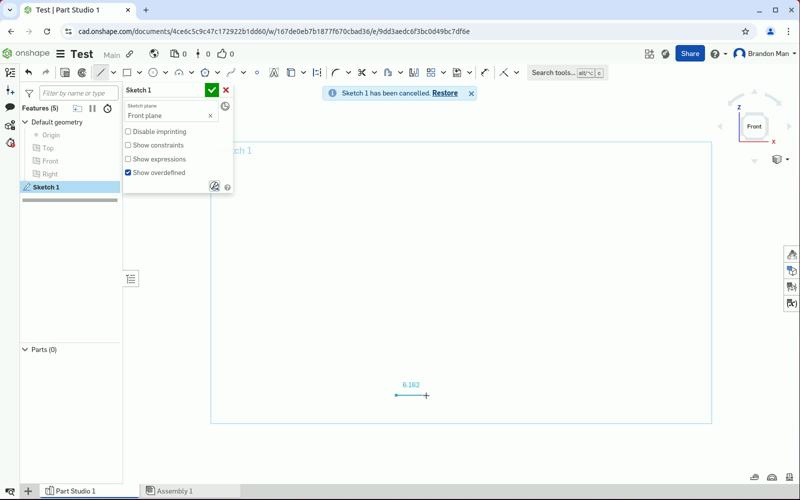
mouse_move(446, 395)
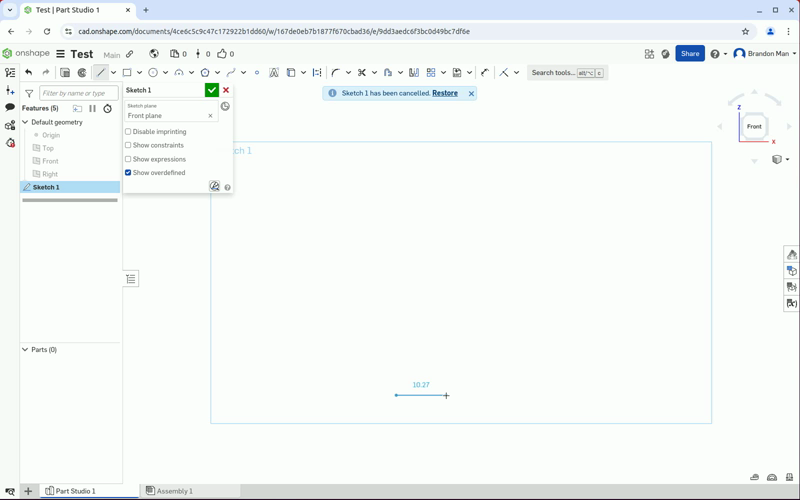
click(446, 395)
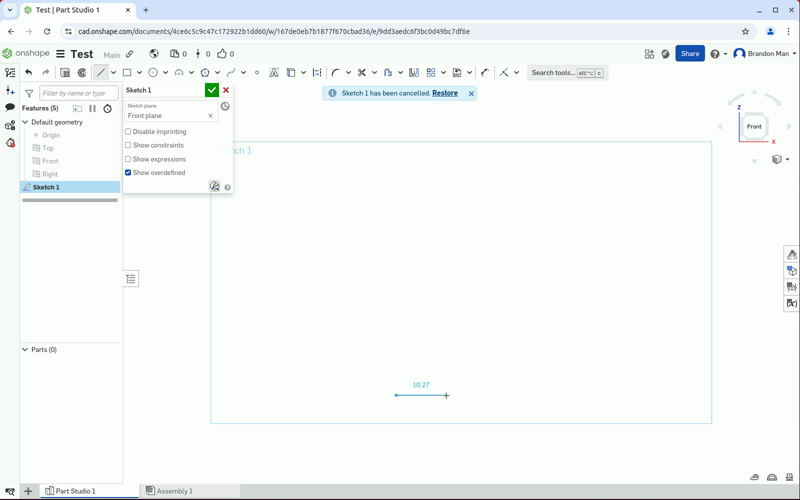
key_up(shift)
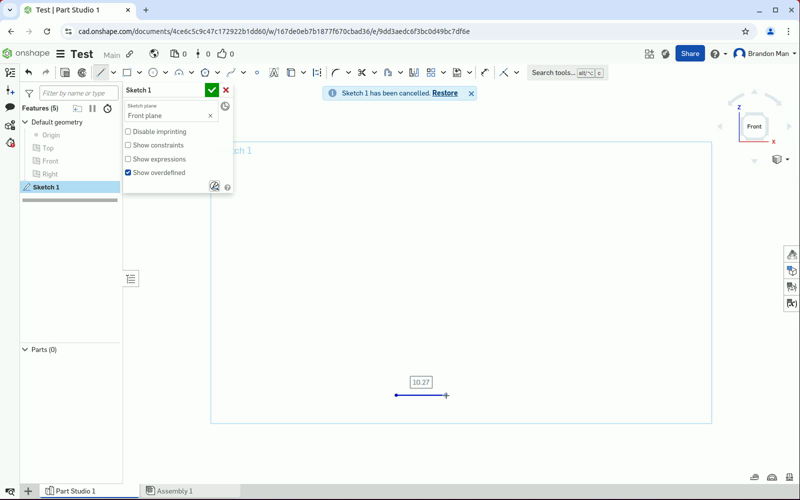
key_down(shift)
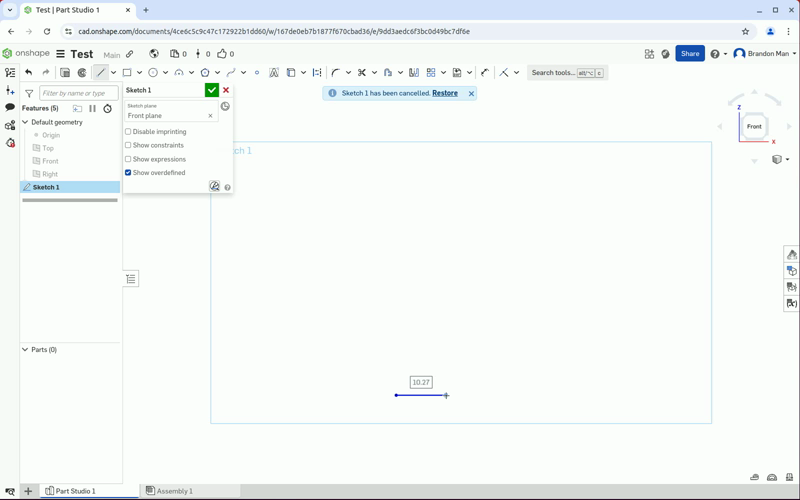
mouse_move(476, 395)
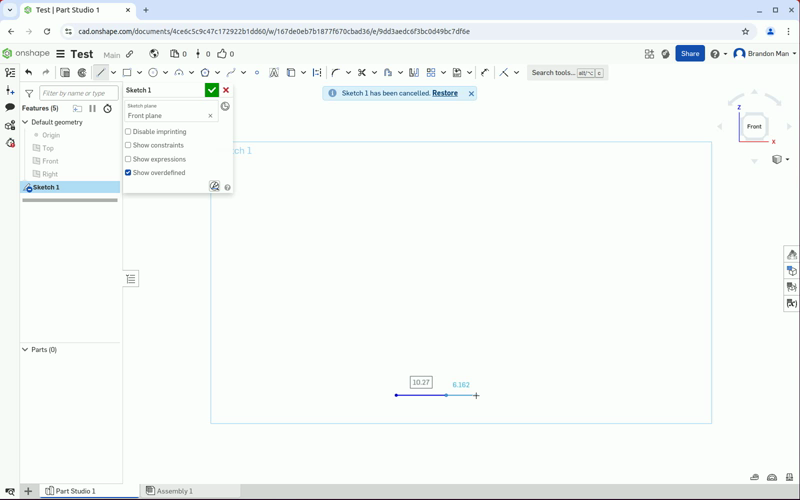
mouse_move(446, 388)
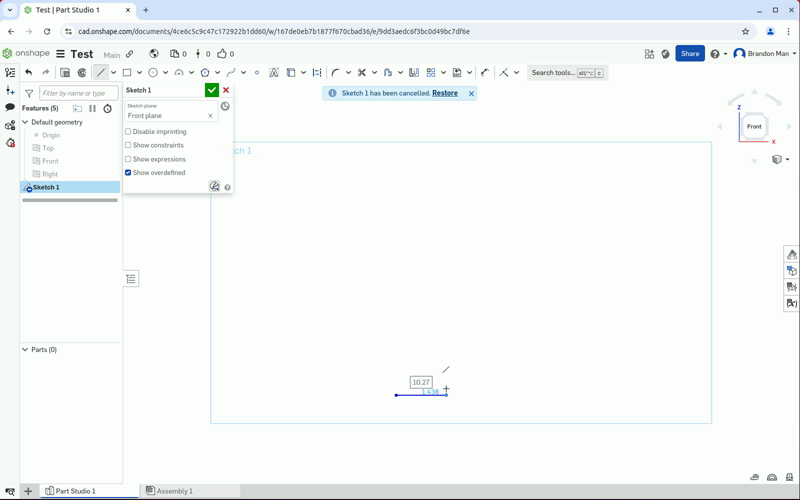
scroll(6)
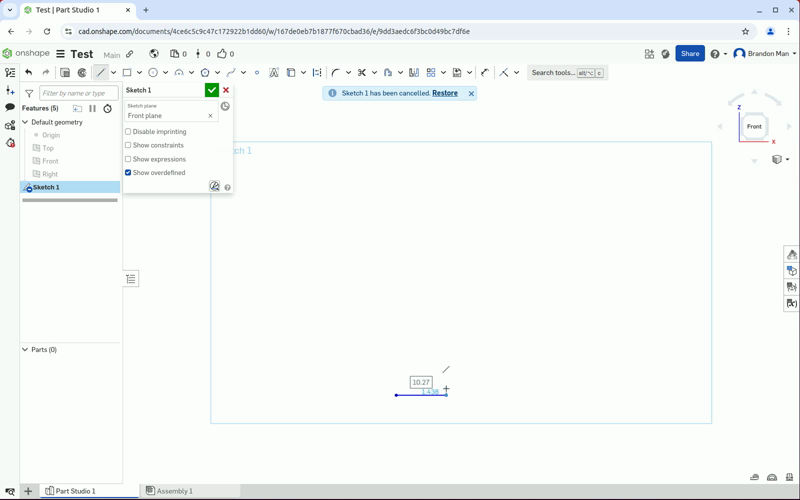
scroll(6)
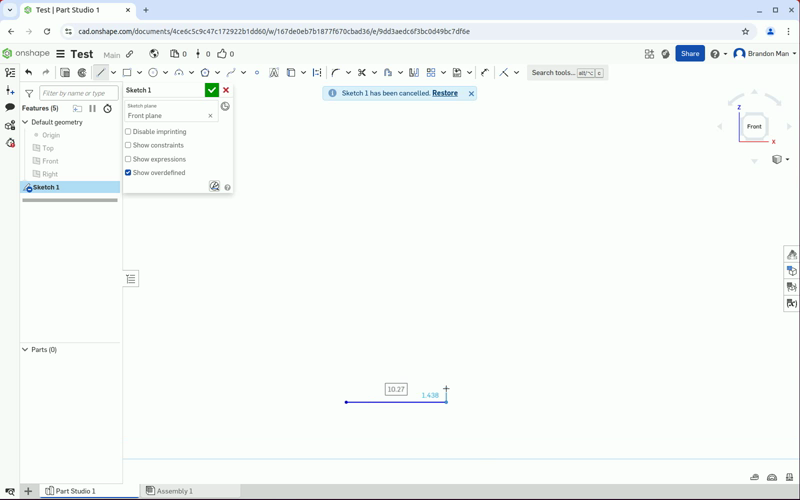
scroll(6)
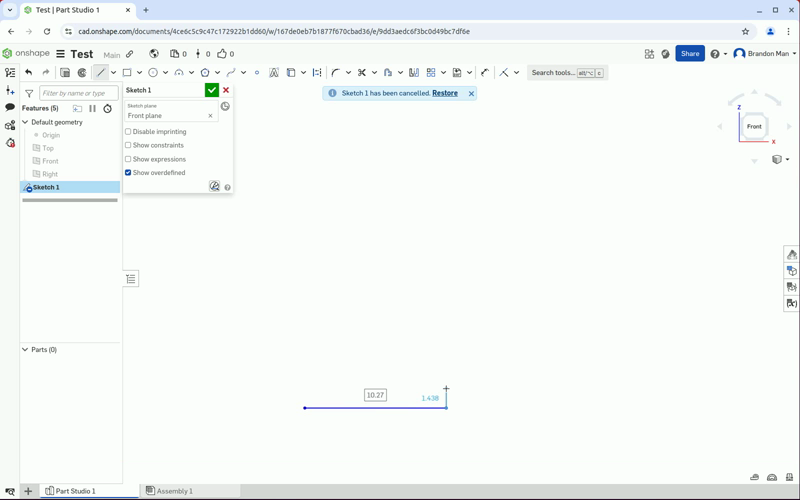
scroll(6)
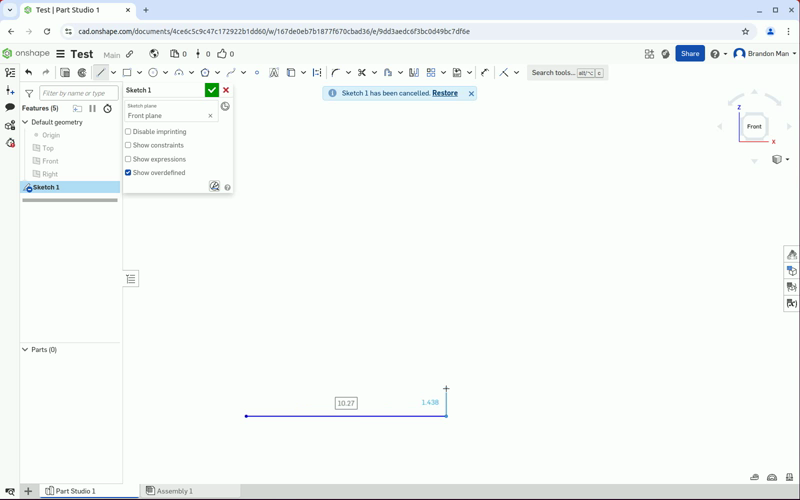
scroll(6)
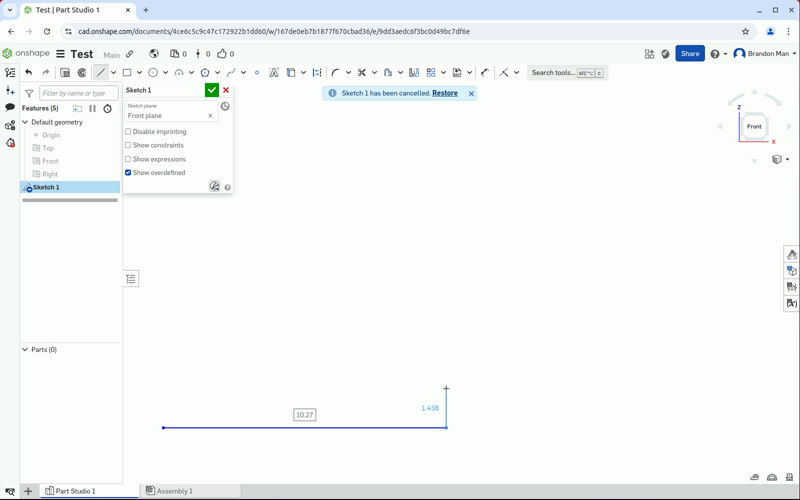
scroll(6)
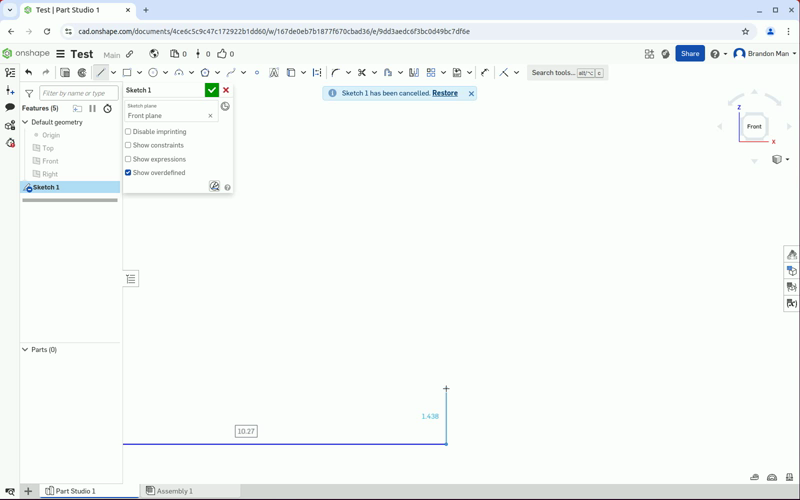
scroll(6)
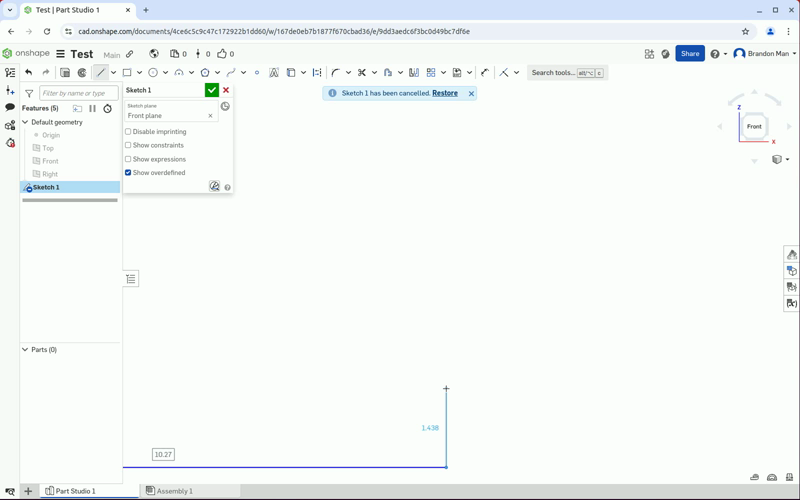
click(446, 388)
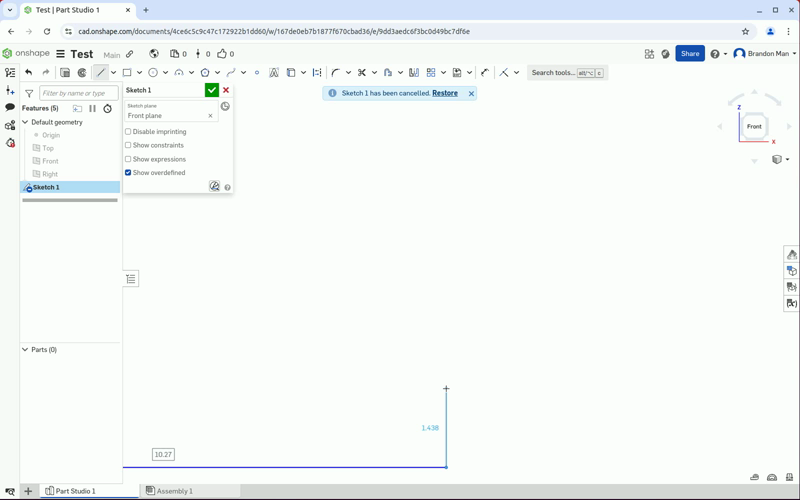
scroll(-6)
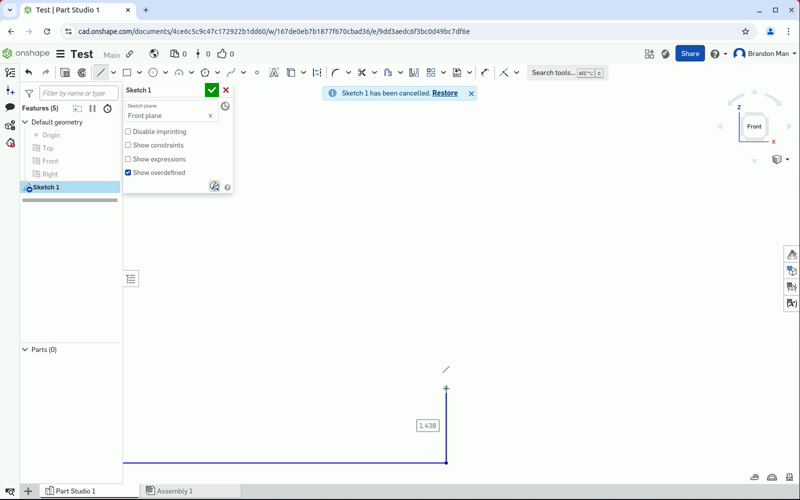
scroll(-6)
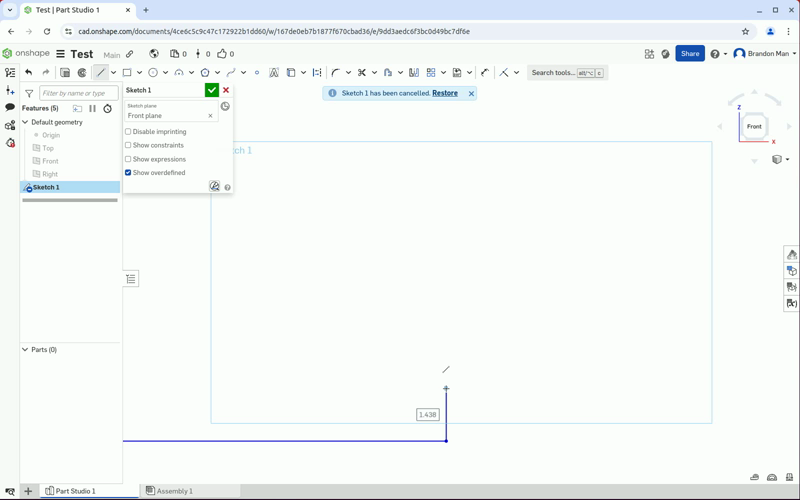
scroll(-6)
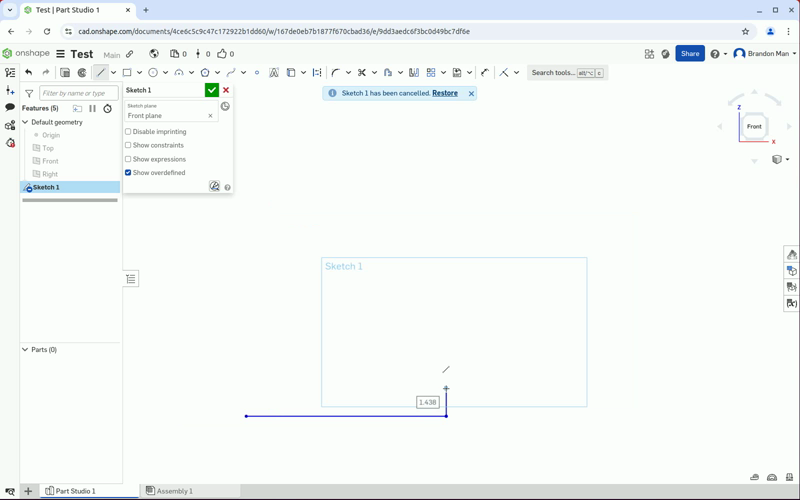
scroll(-6)
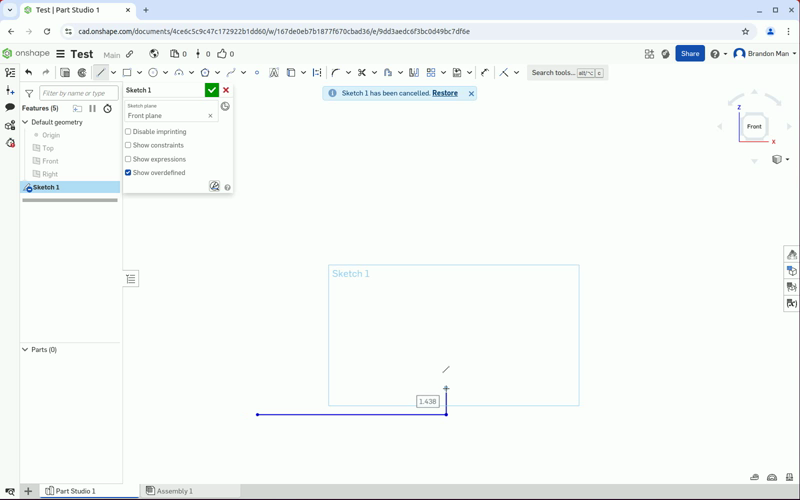
scroll(-6)
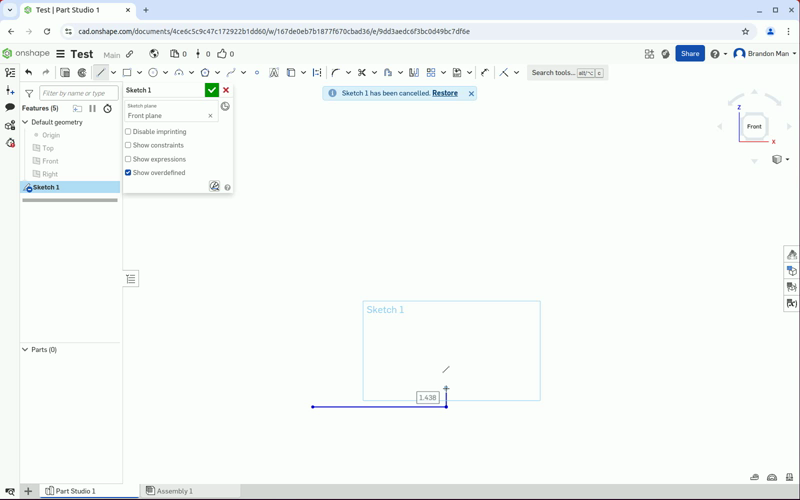
scroll(-6)
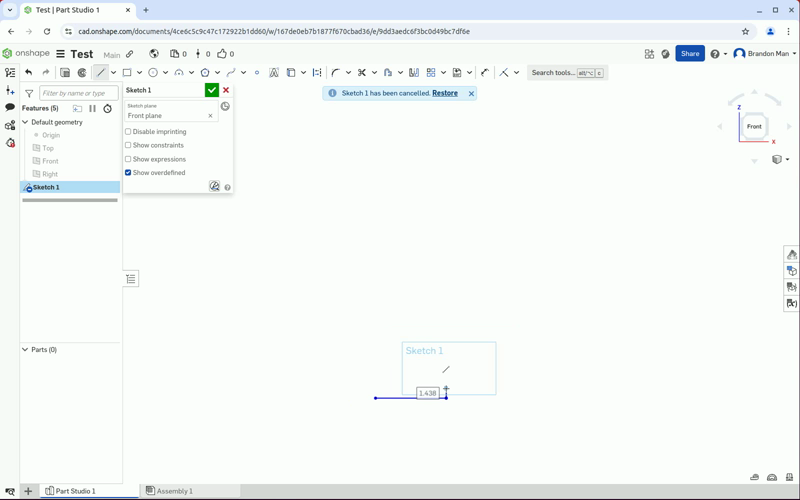
scroll(-6)
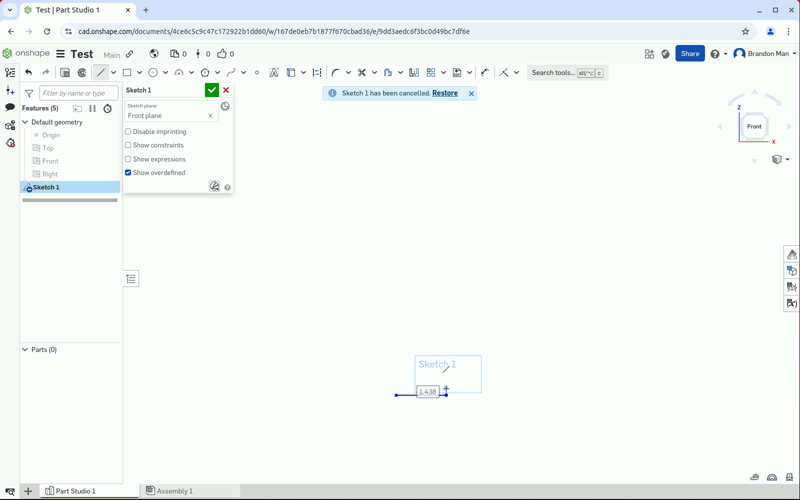
key_up(shift)
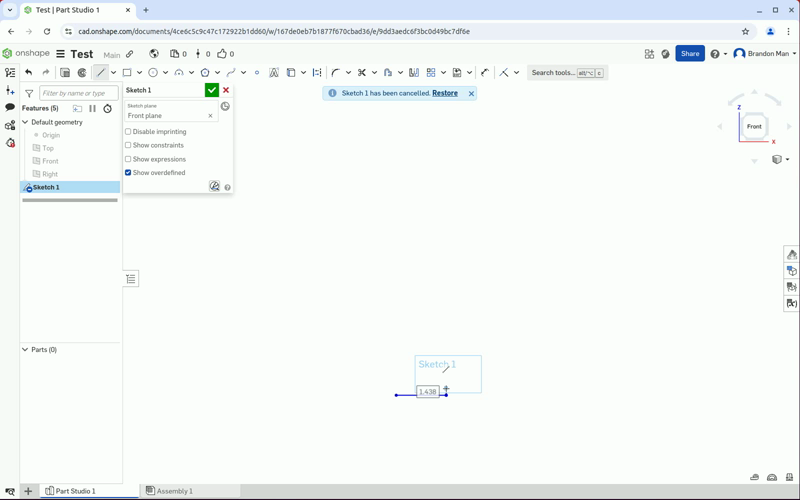
key_down(shift)
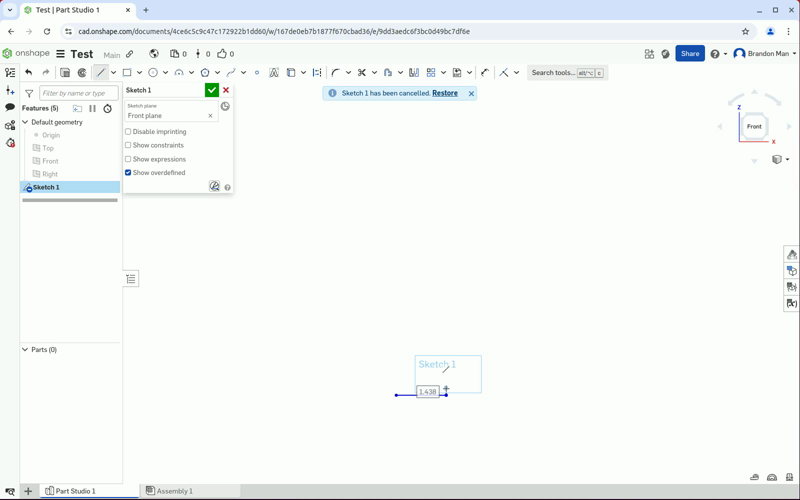
mouse_move(476, 388)
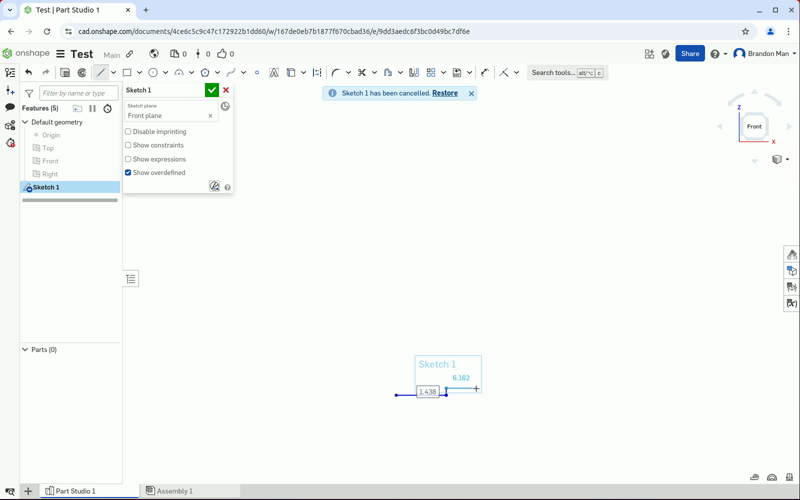
mouse_move(437, 388)
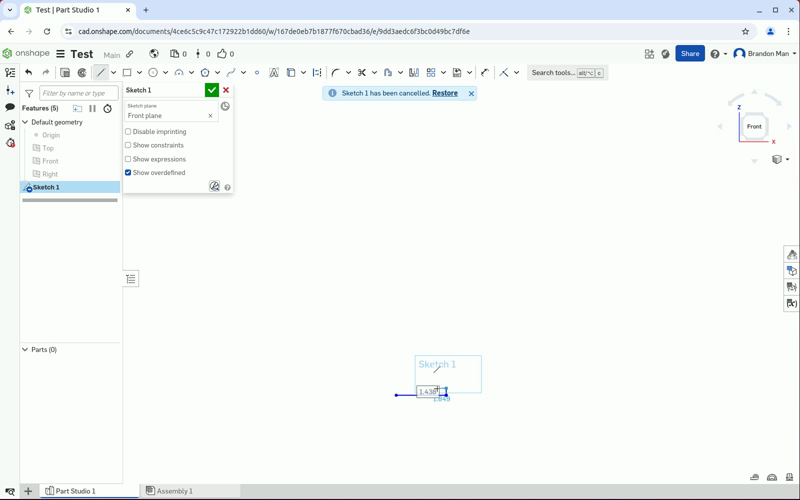
click(437, 388)
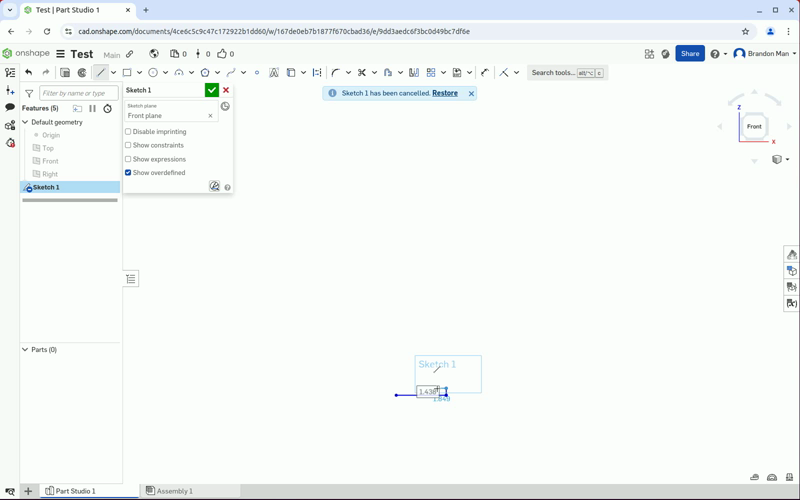
key_up(shift)
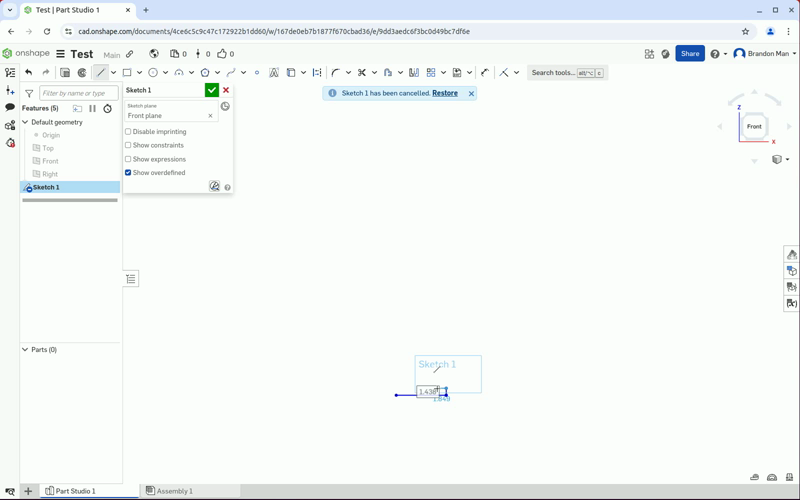
key_down(shift)
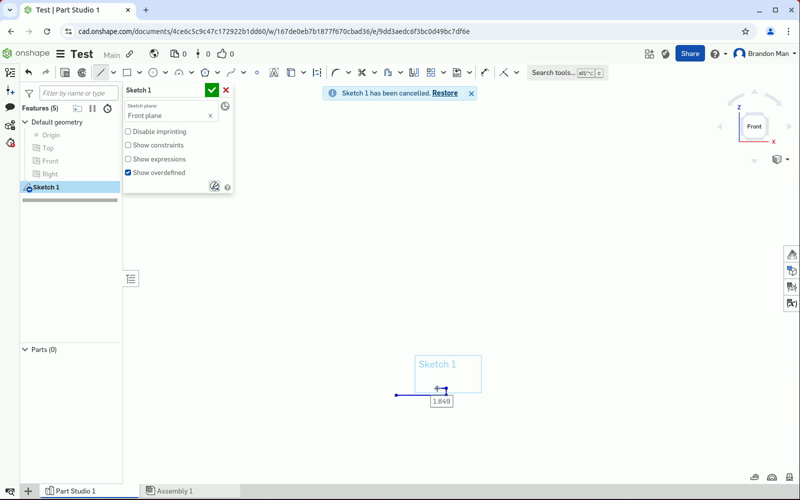
mouse_move(467, 388)
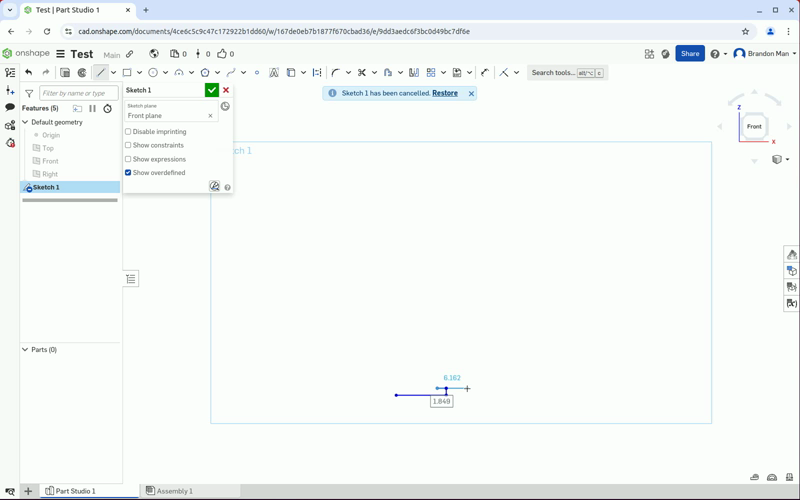
mouse_move(396, 388)
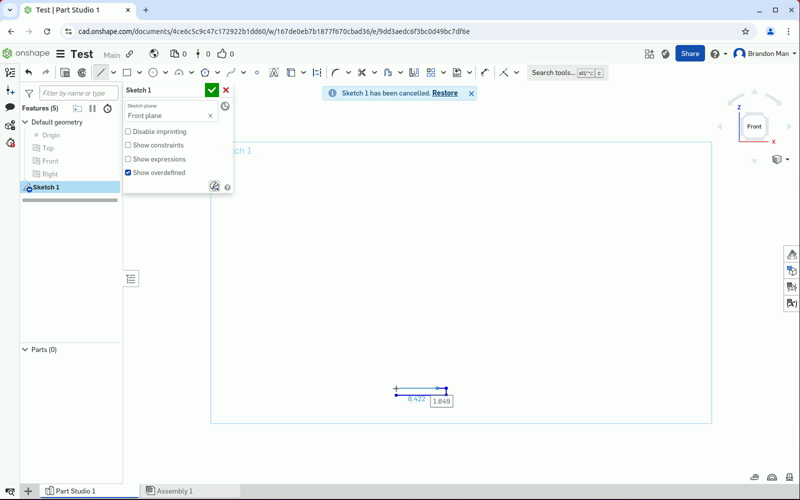
click(396, 388)
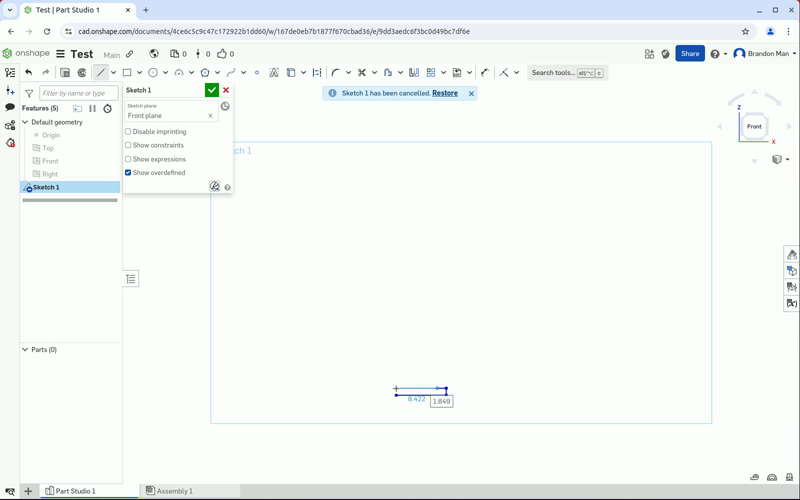
key_up(shift)
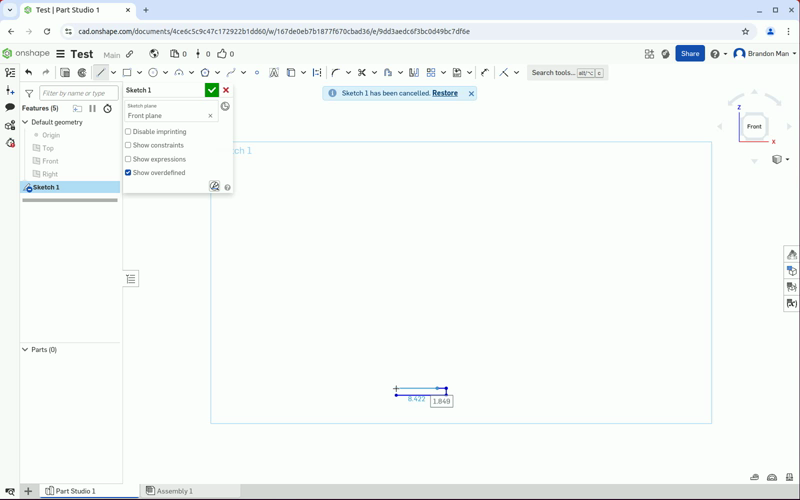
mouse_move(426, 388)
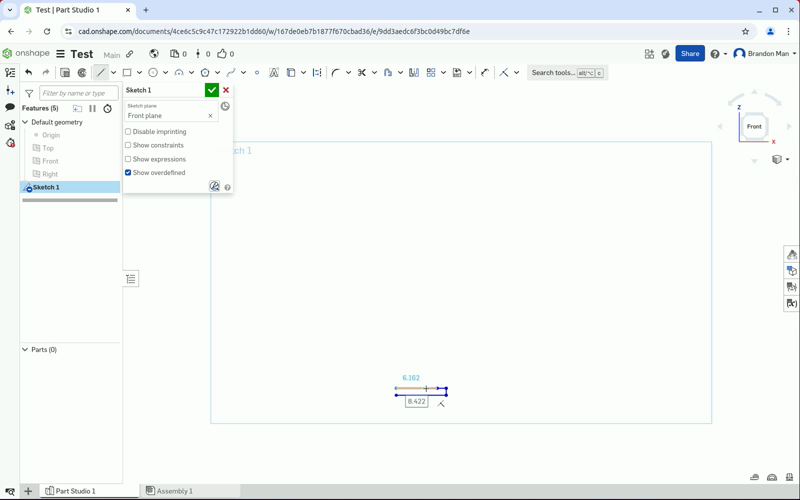
key_down(shift)
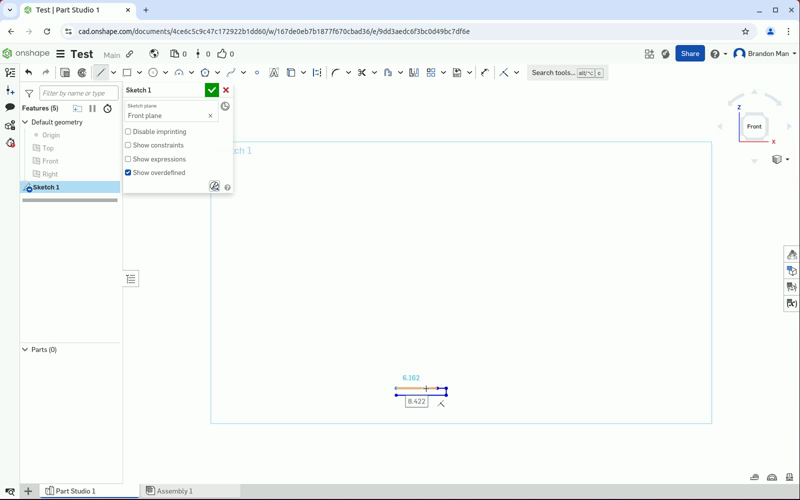
mouse_move(396, 395)
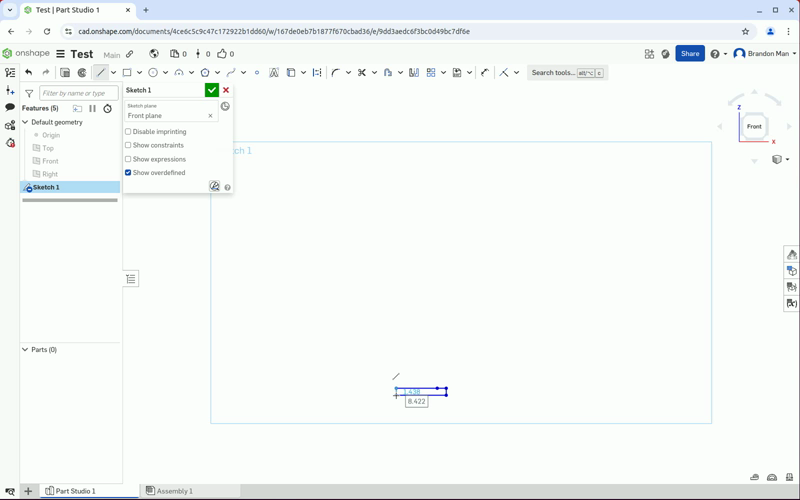
scroll(6)
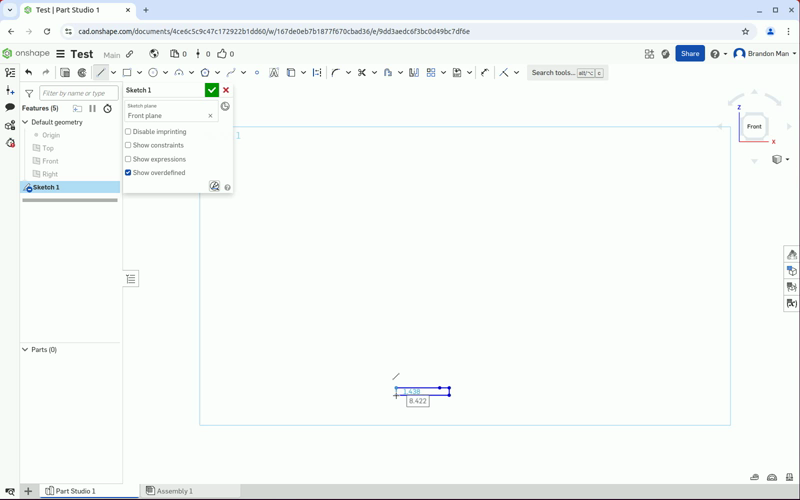
scroll(6)
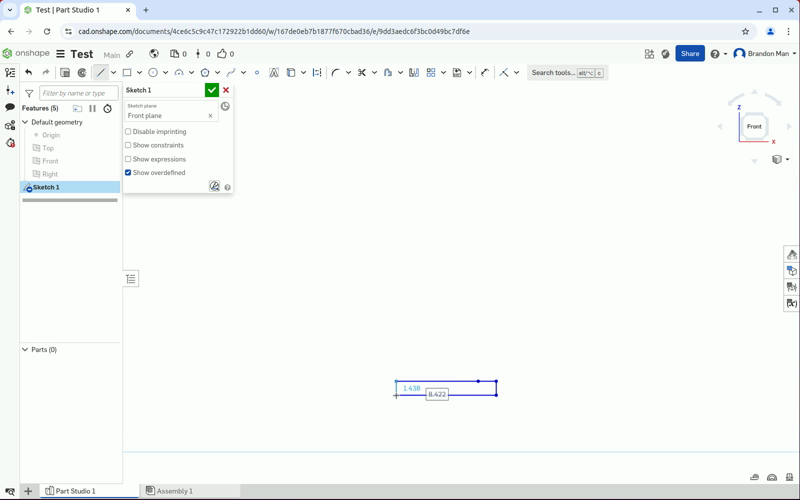
scroll(6)
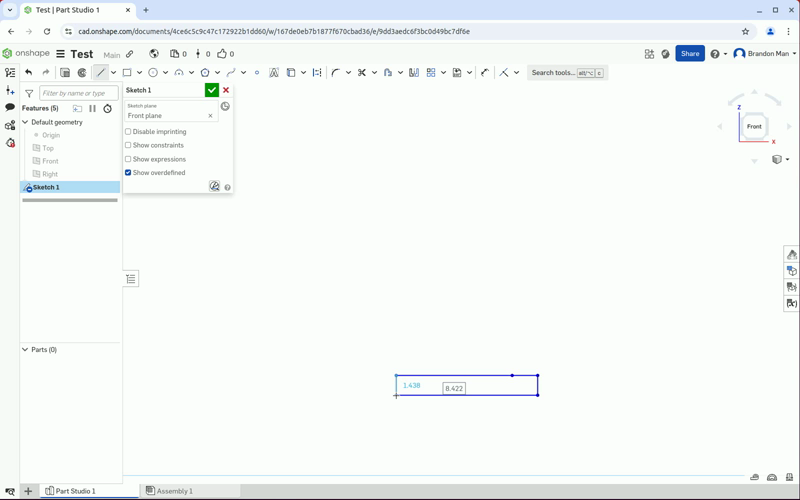
scroll(6)
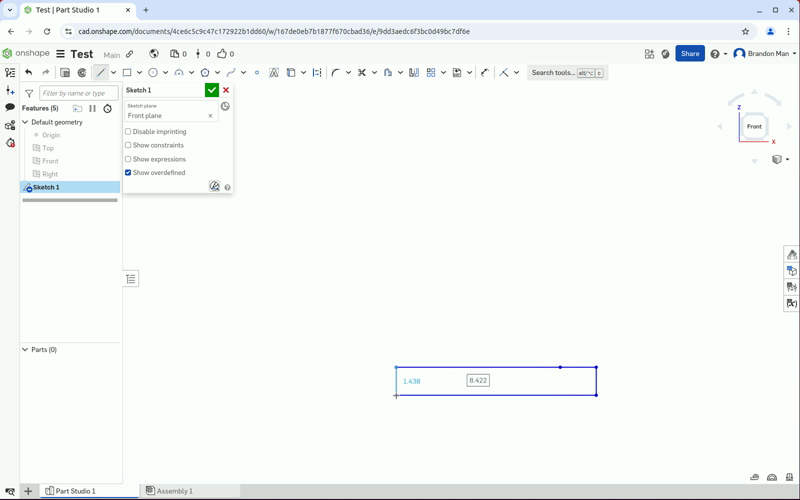
scroll(6)
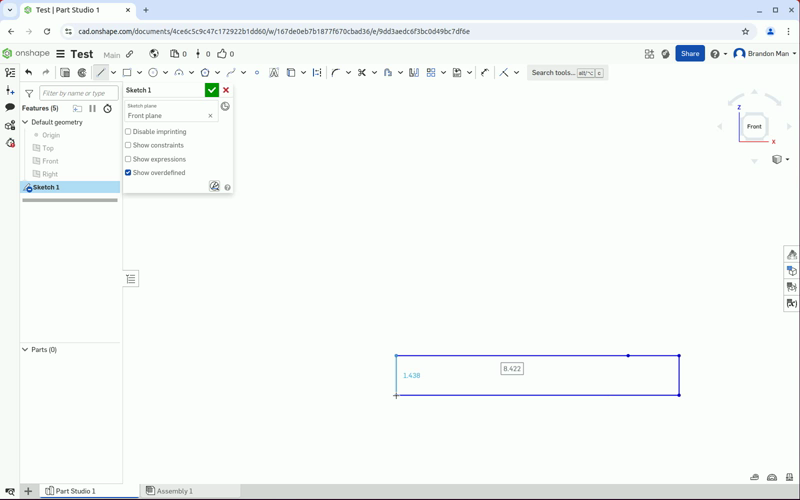
scroll(6)
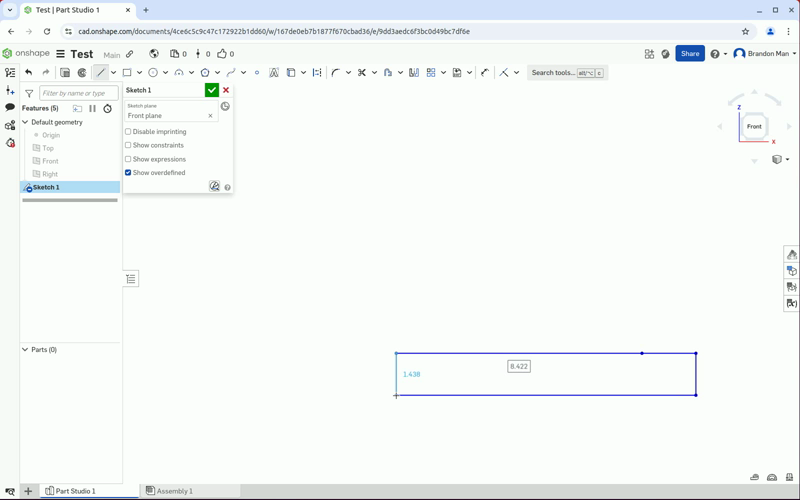
scroll(6)
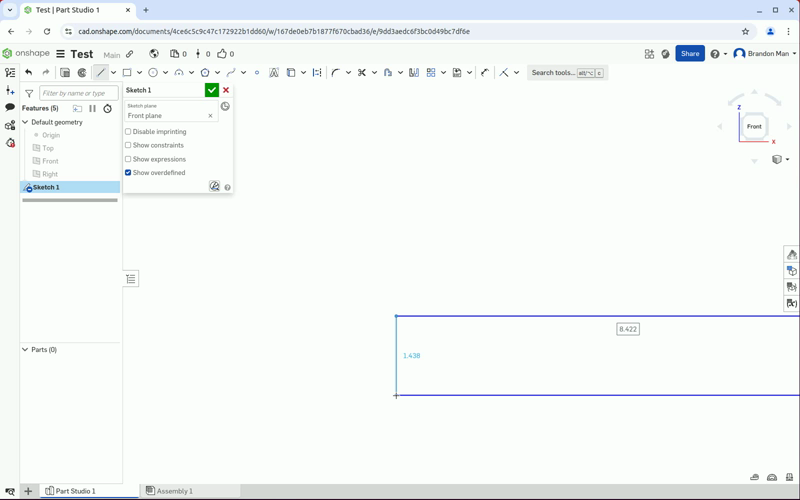
key_up(shift)
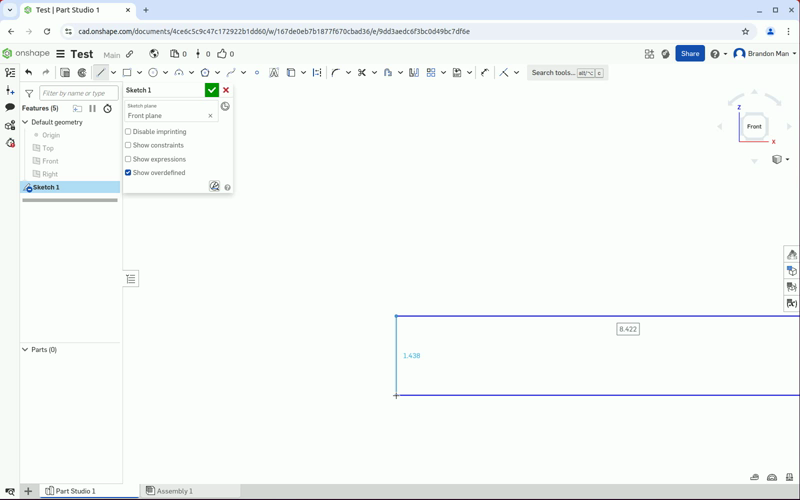
click(396, 395)
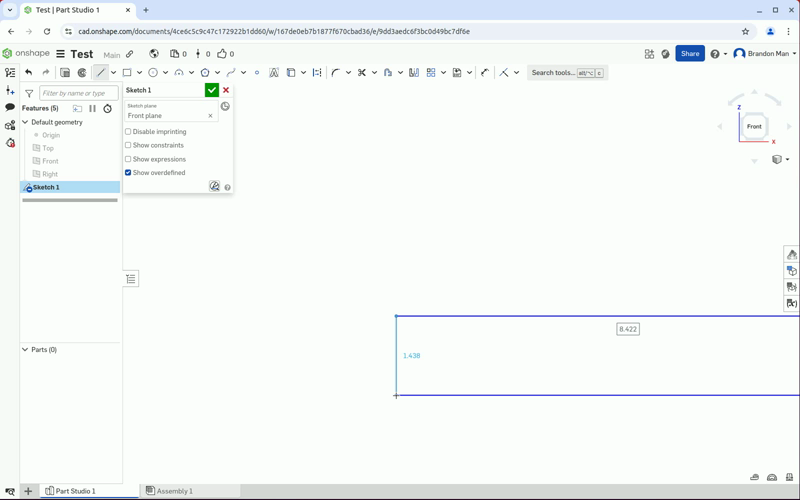
scroll(-6)
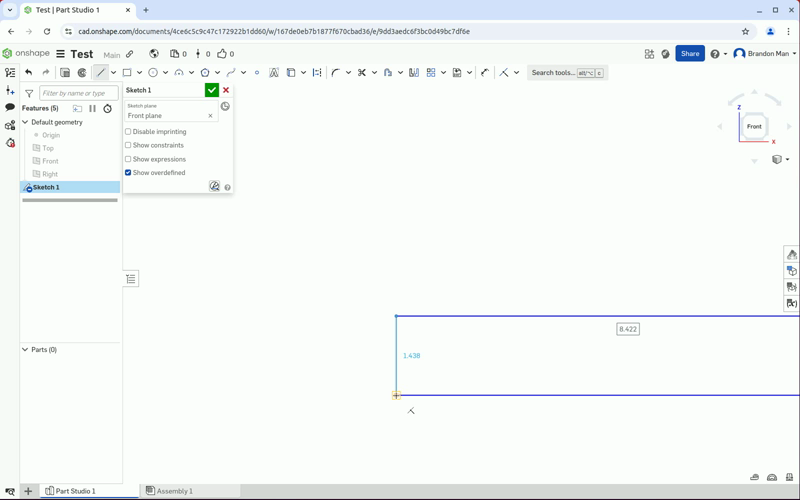
scroll(-6)
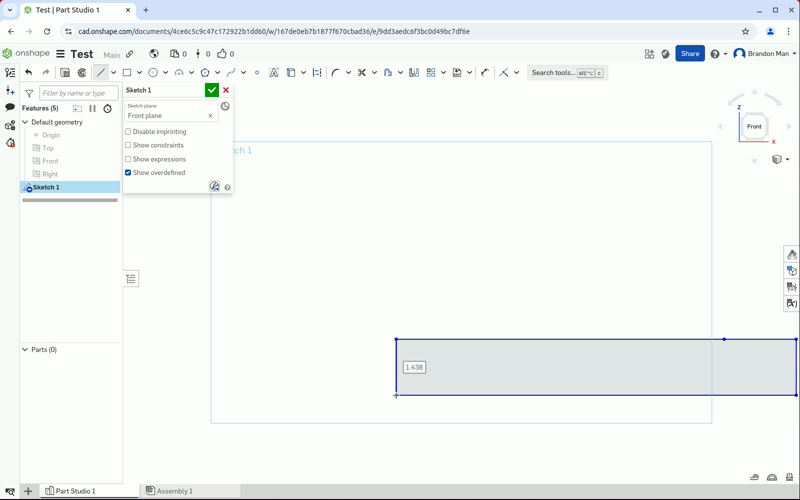
scroll(-6)
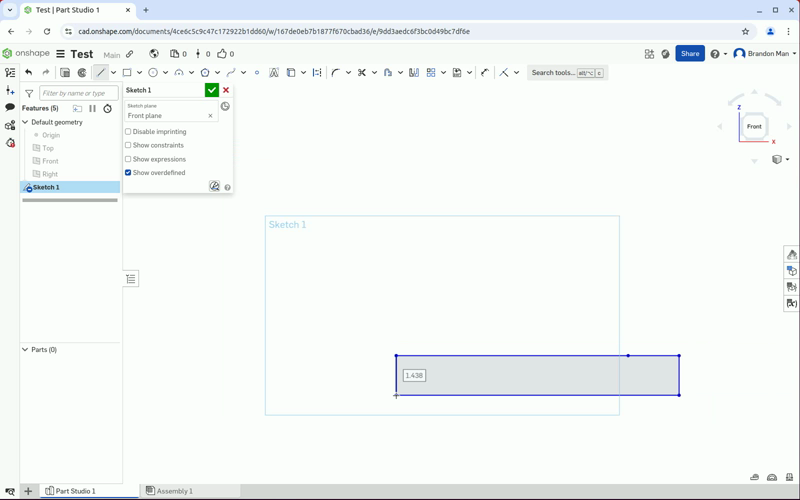
scroll(-6)
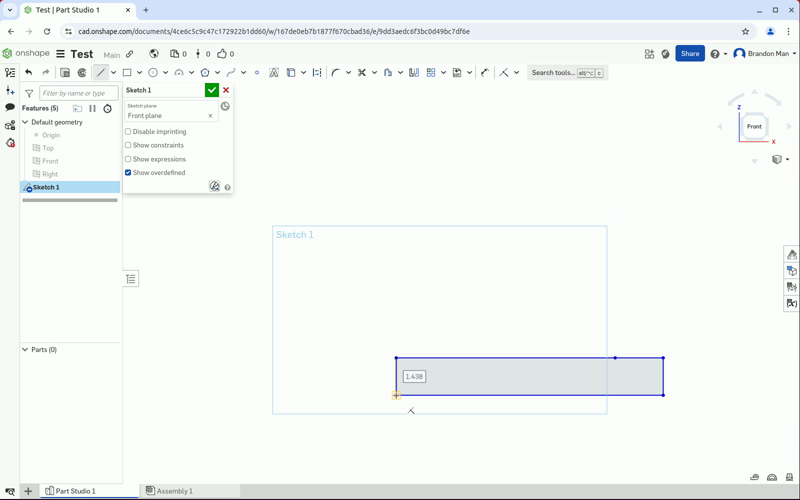
scroll(-6)
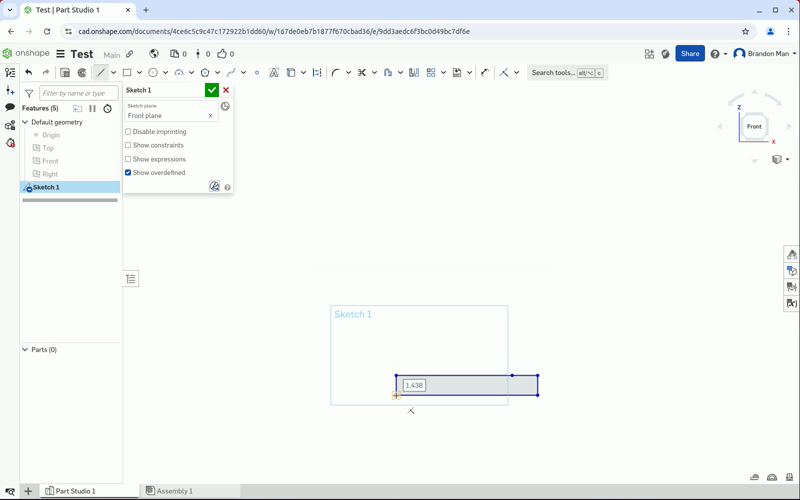
scroll(-6)
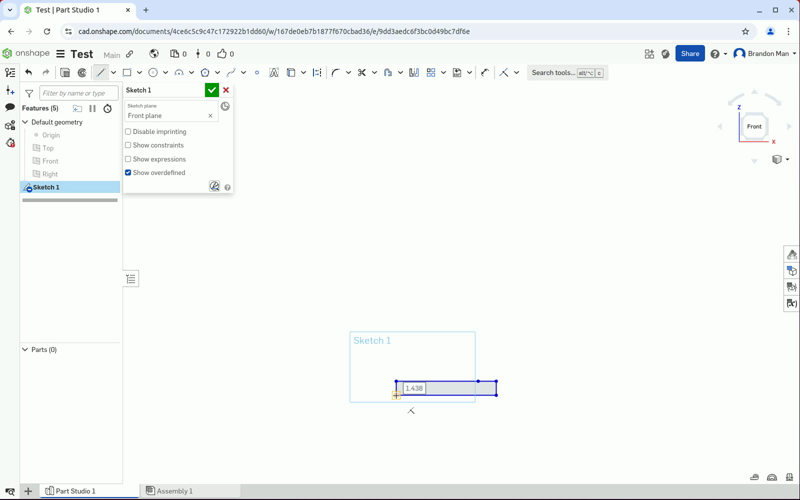
scroll(-6)
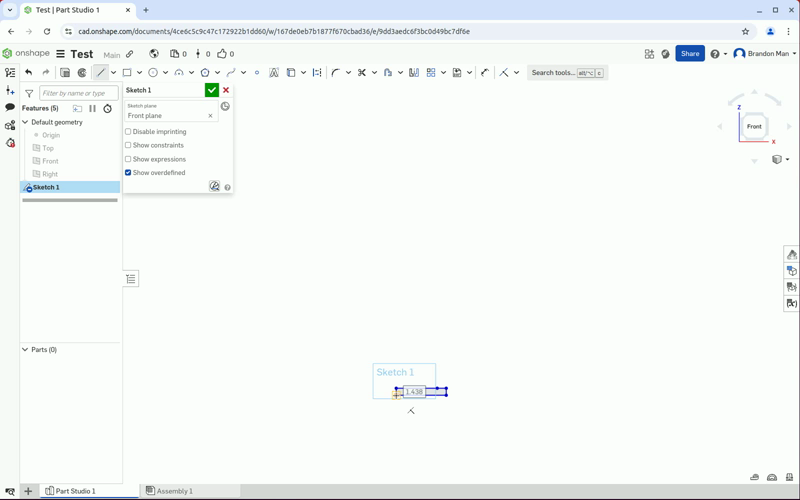
key(esc)
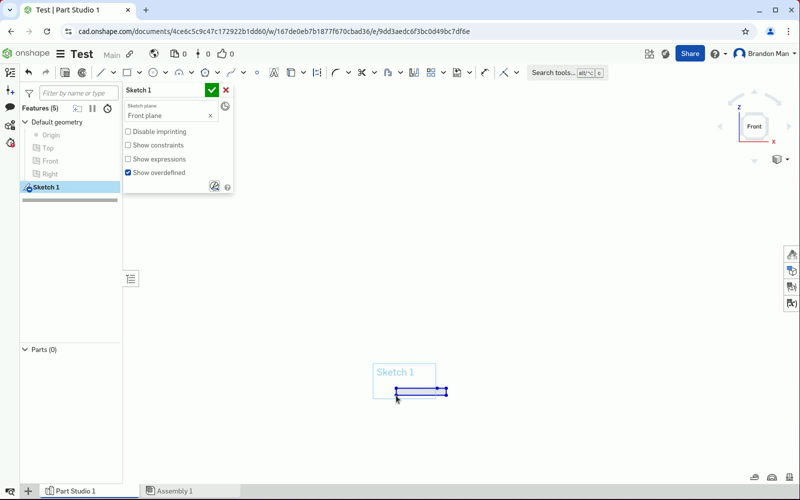
mouse_move(444, 393)
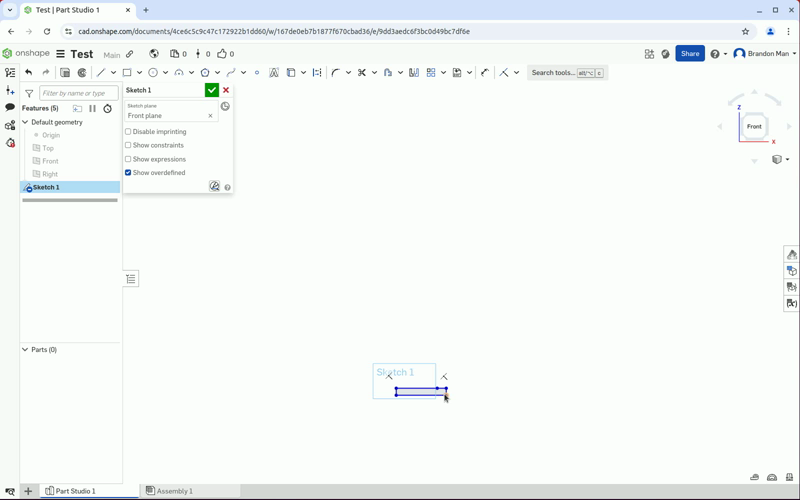
scroll(6)
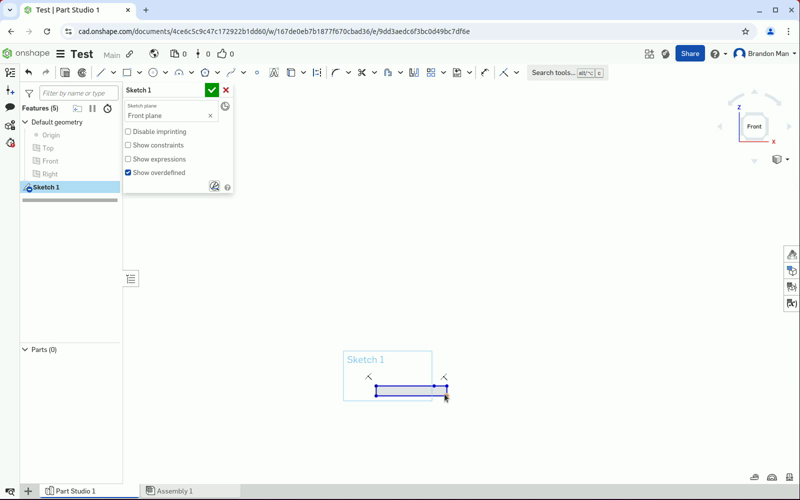
scroll(6)
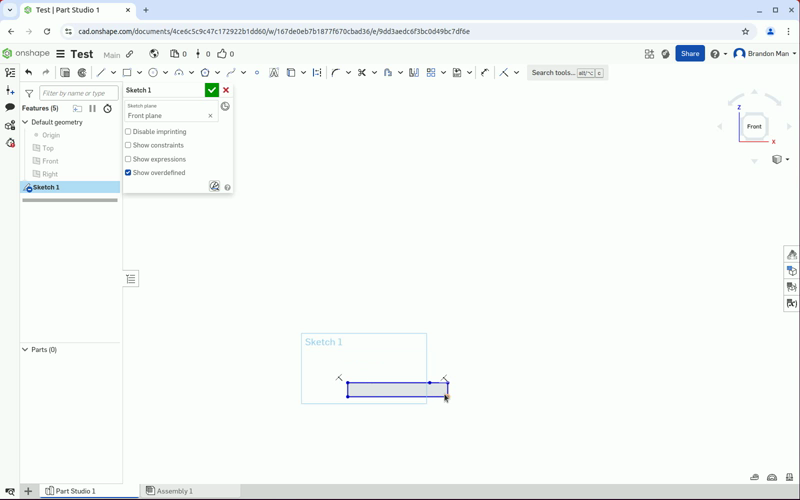
scroll(6)
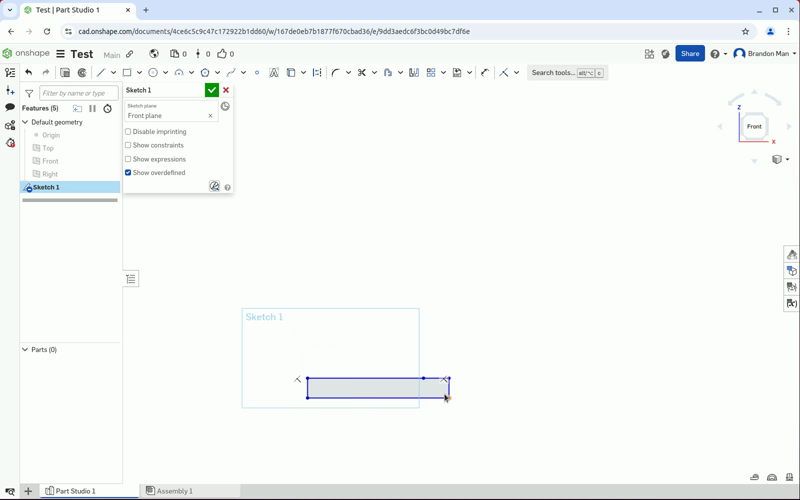
scroll(6)
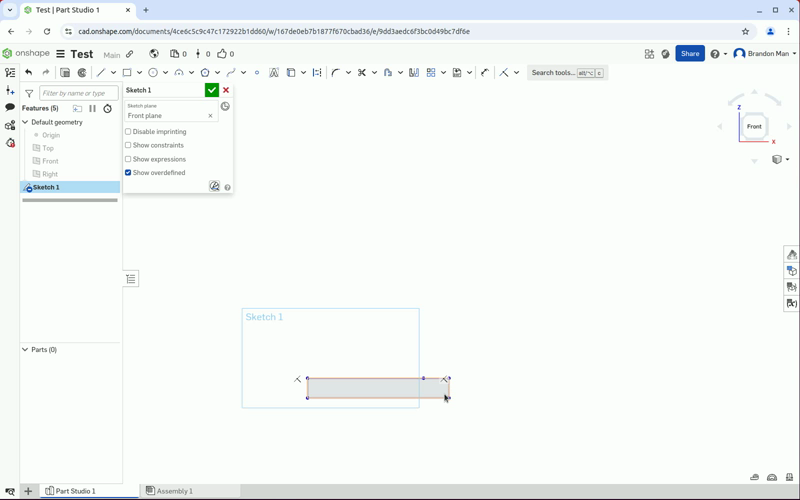
scroll(6)
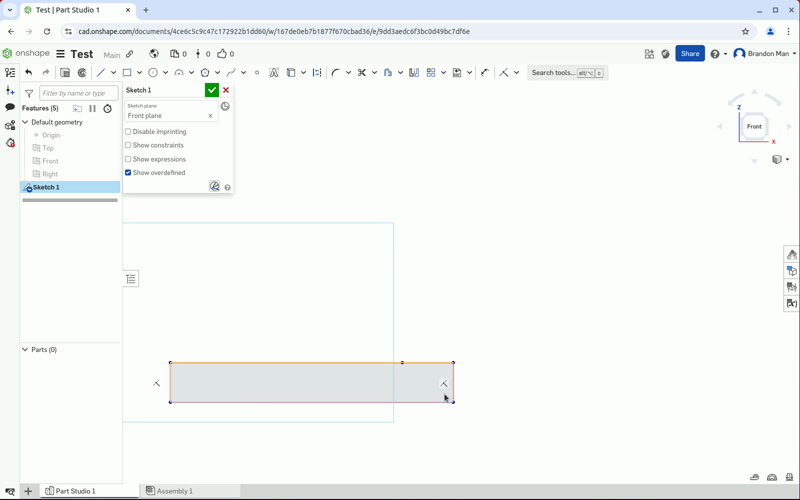
scroll(6)
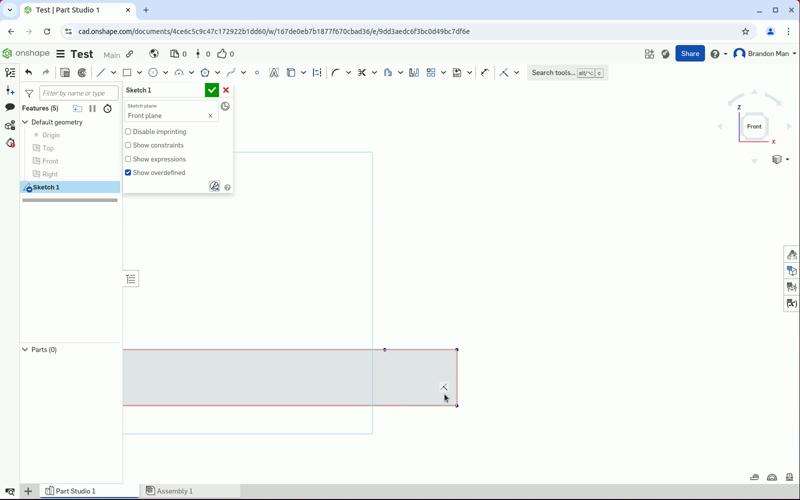
scroll(6)
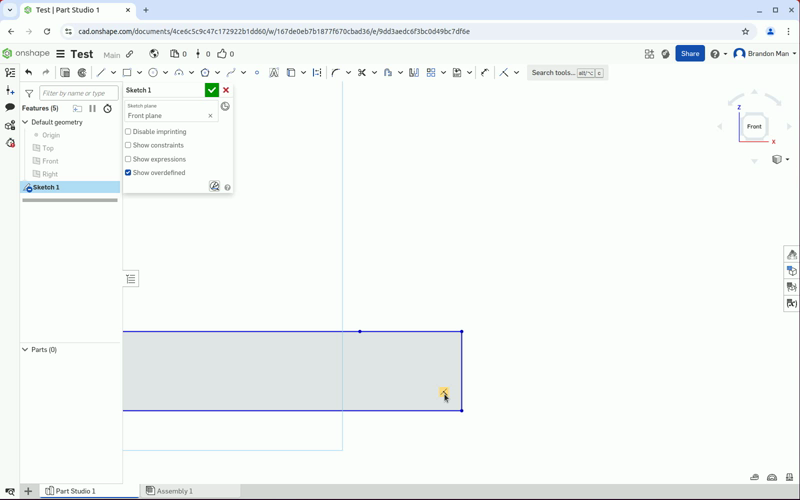
click(444, 393)
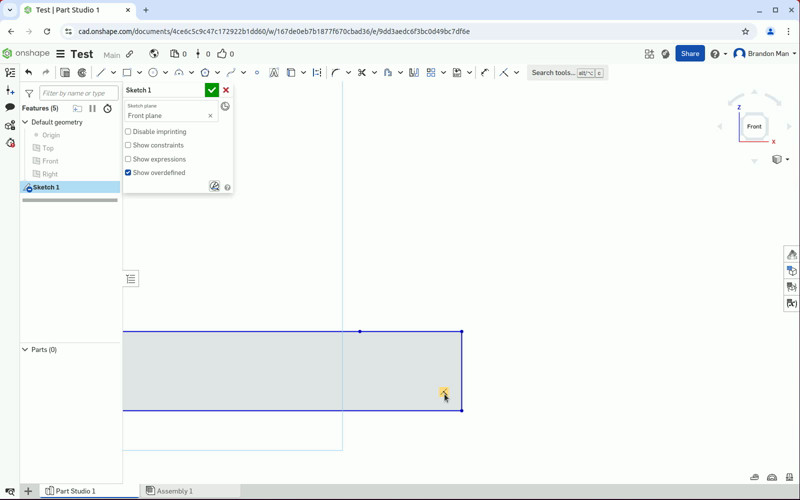
scroll(-6)
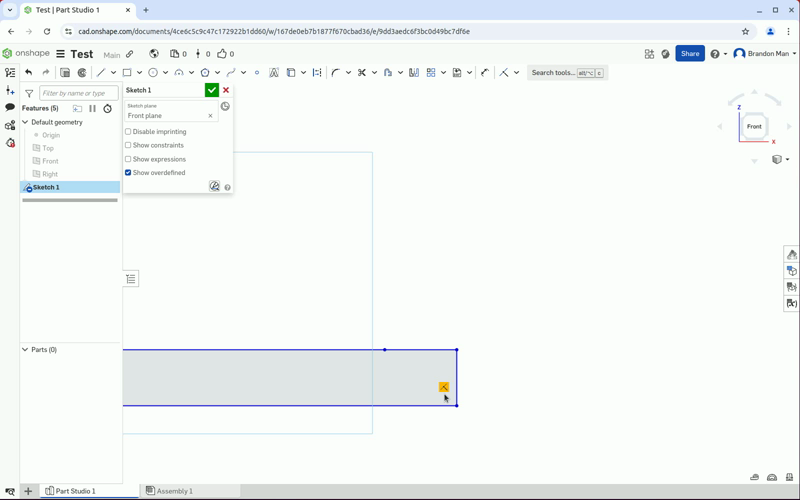
scroll(-6)
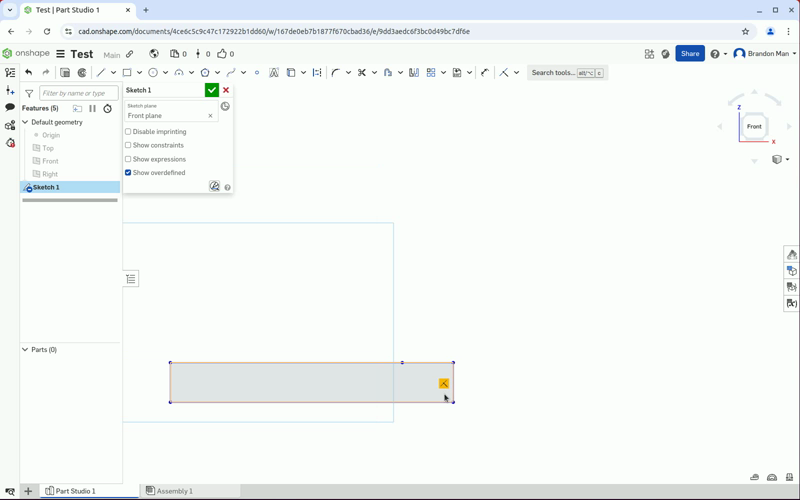
scroll(-6)
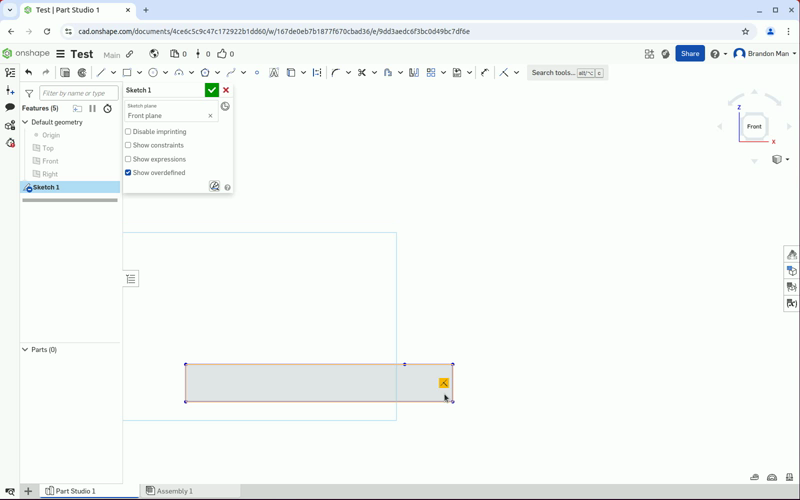
scroll(-6)
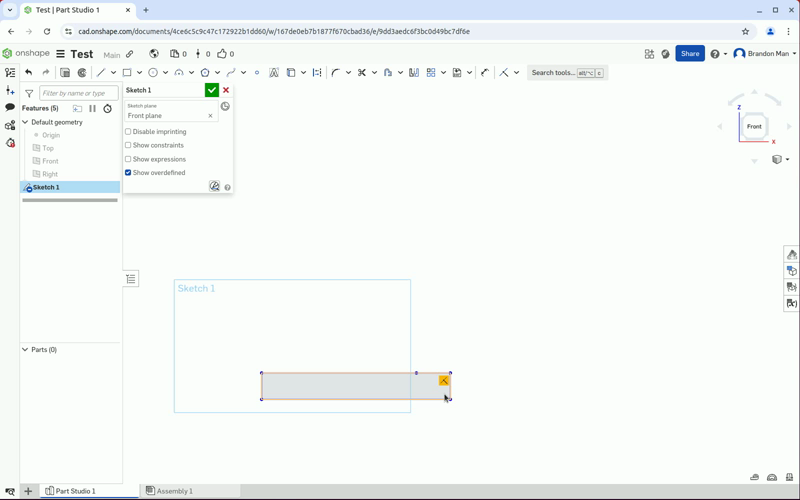
scroll(-6)
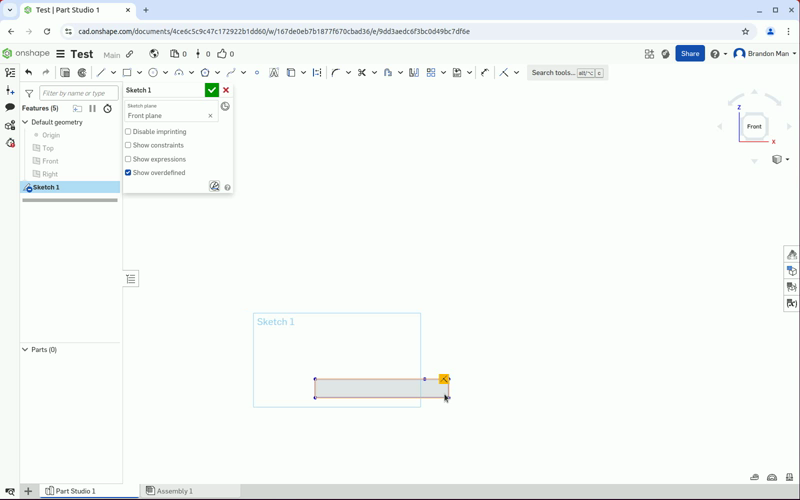
scroll(-6)
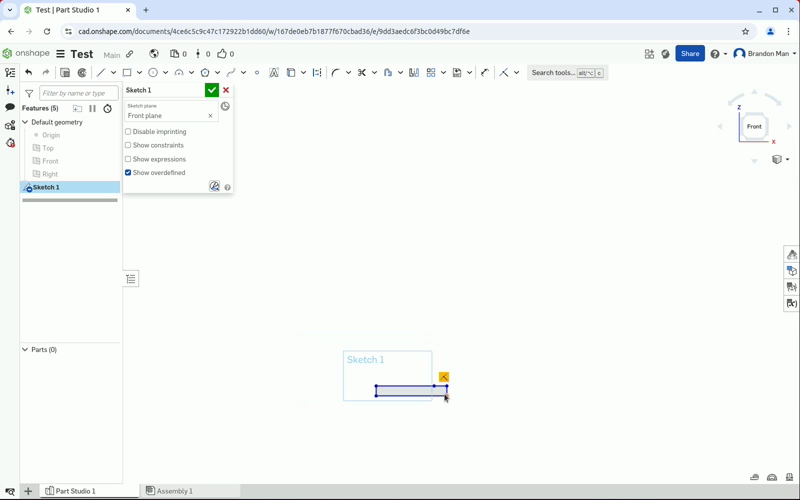
scroll(-6)
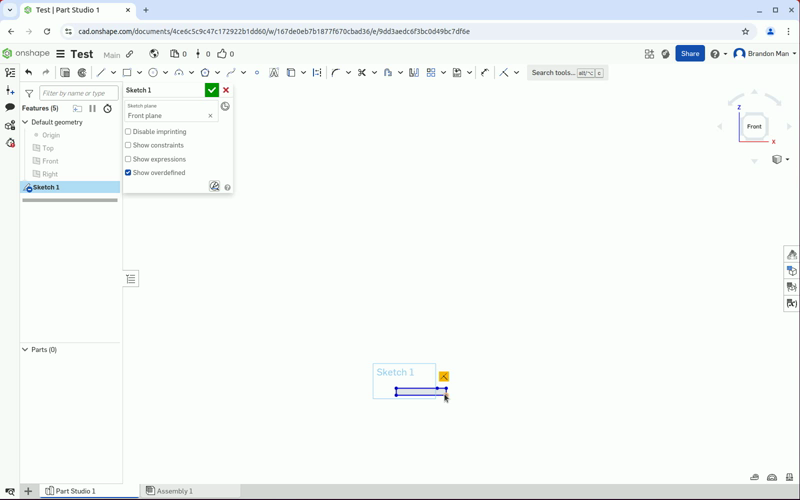
mouse_move(73, 352)
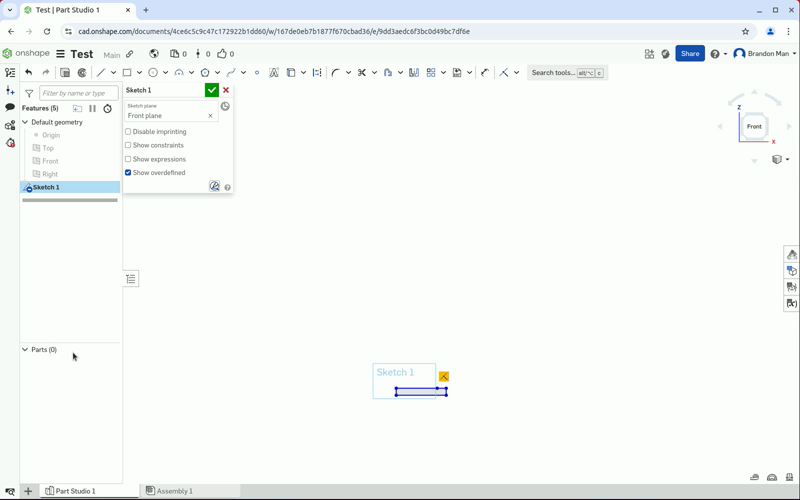
key(shift+y)
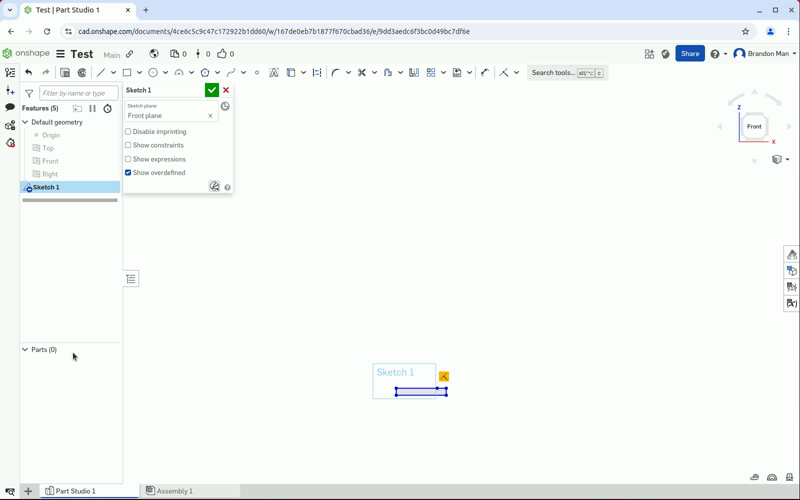
key(shift+e)
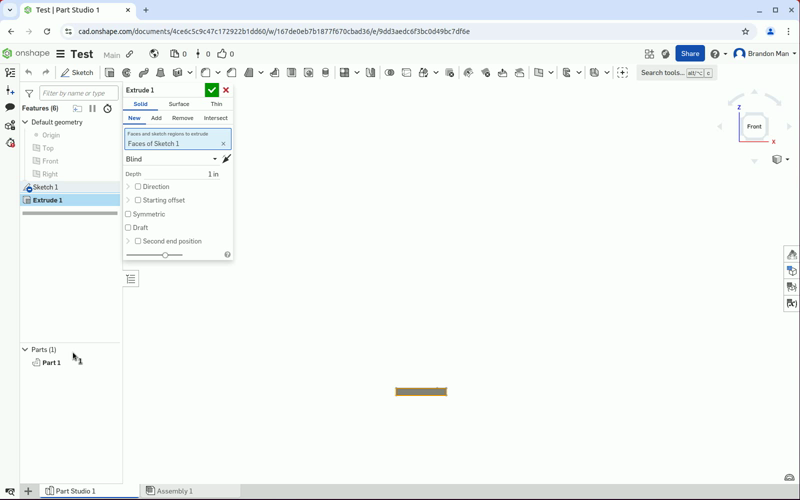
mouse_move(143, 106)
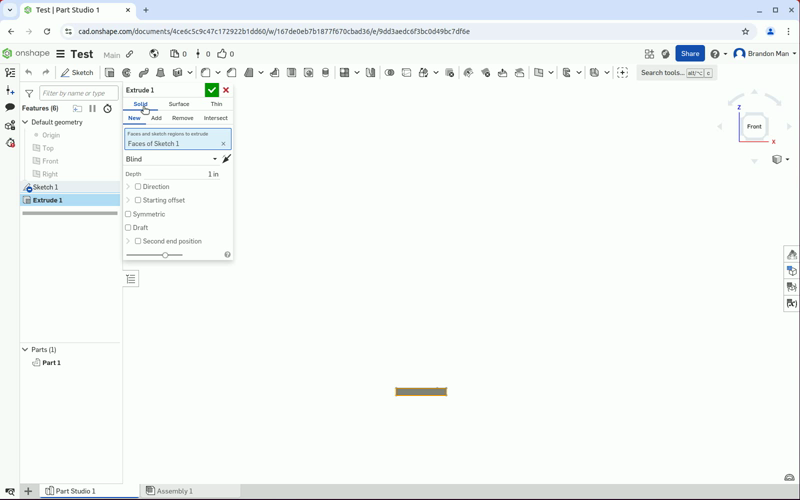
click(143, 106)
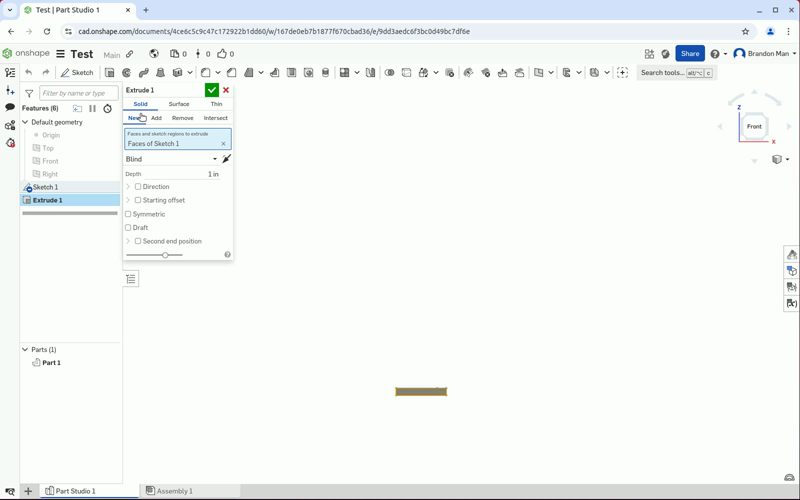
mouse_move(137, 120)
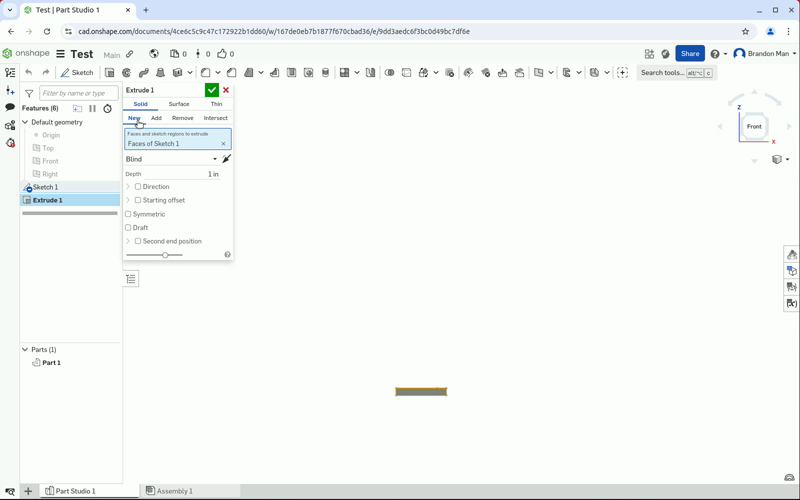
click(137, 120)
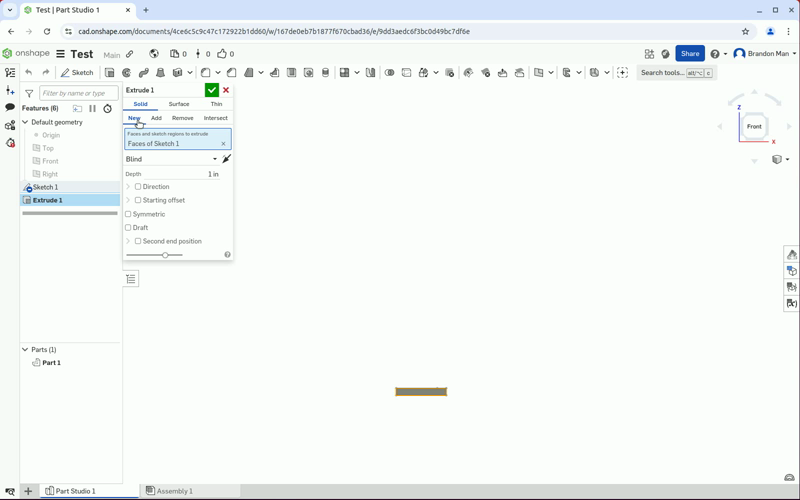
key(tab, 4)
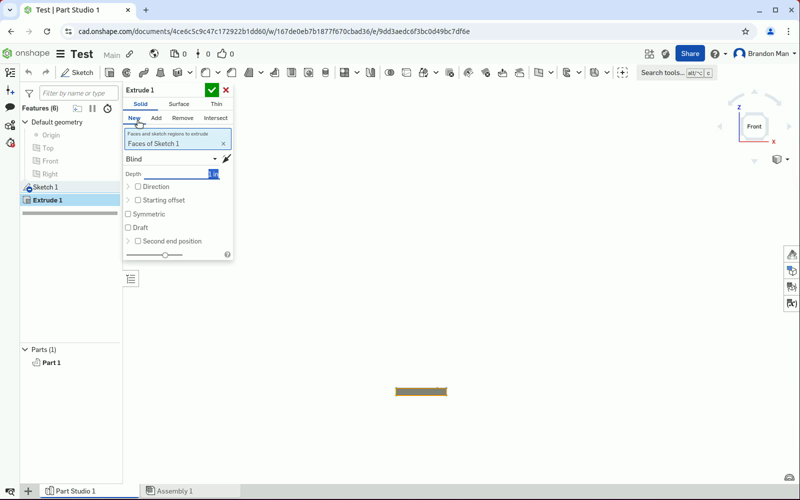
text(2.888)
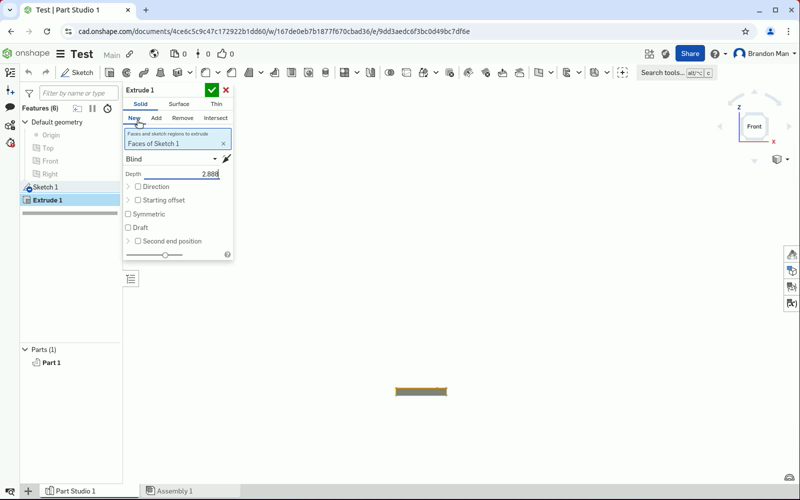
key(tab, 3)
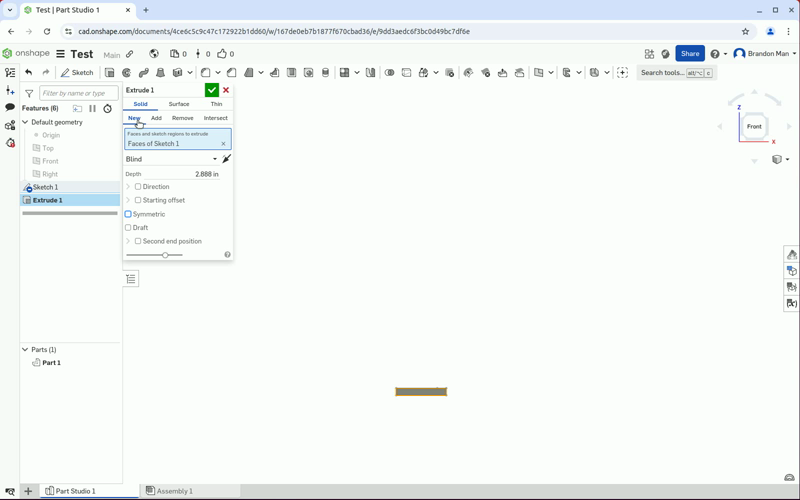
key(space)
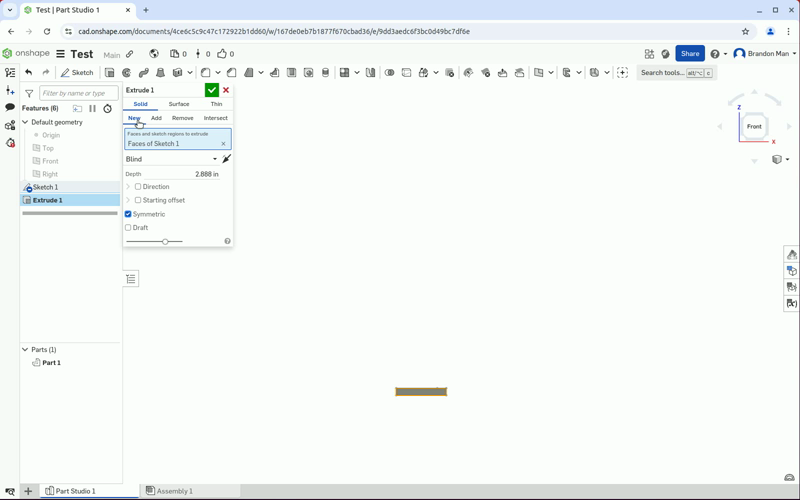
key(enter)
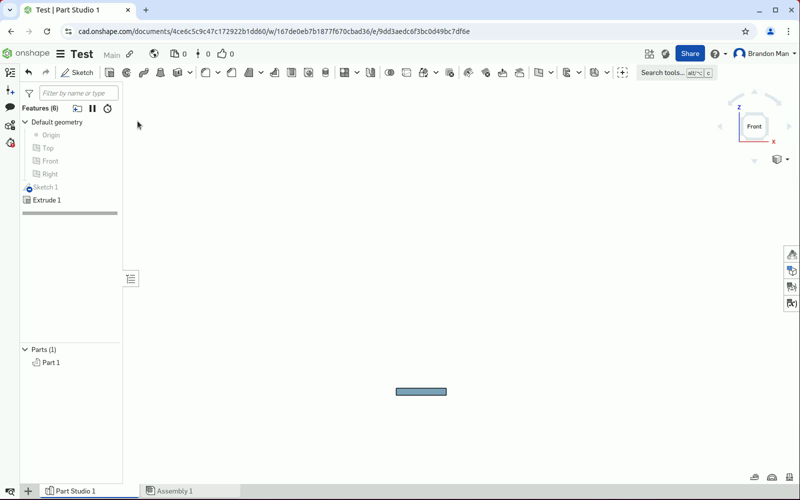
key(shift+h)
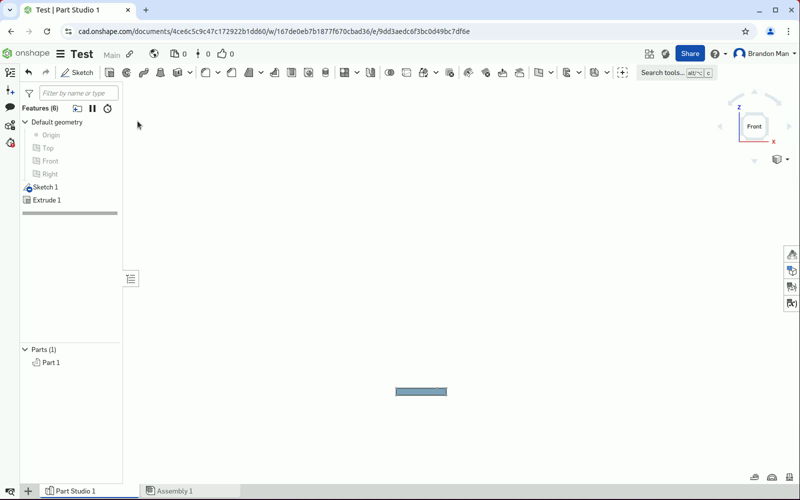
key(shift+h)
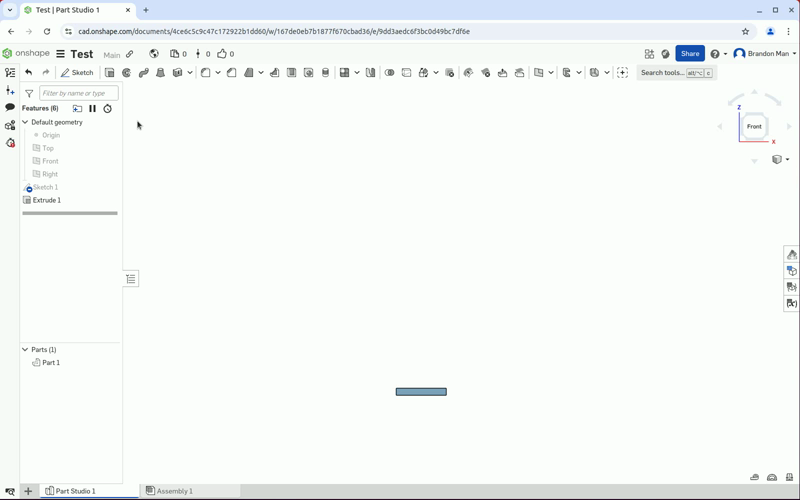
mouse_move(73, 189)
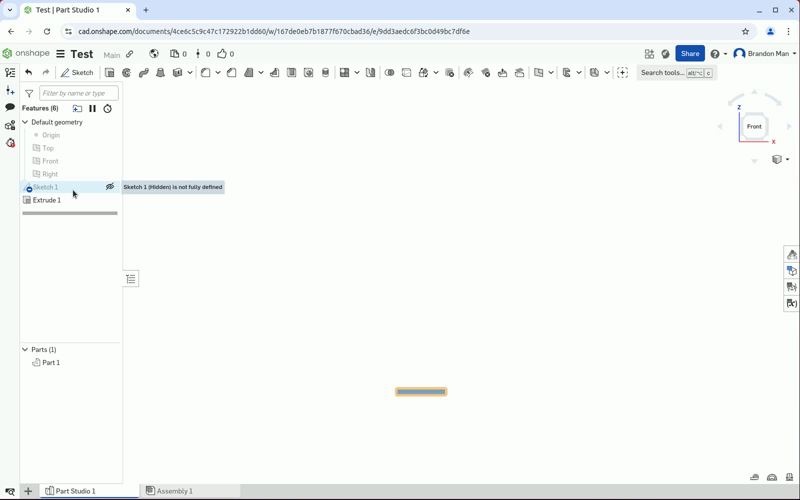
click(73, 189)
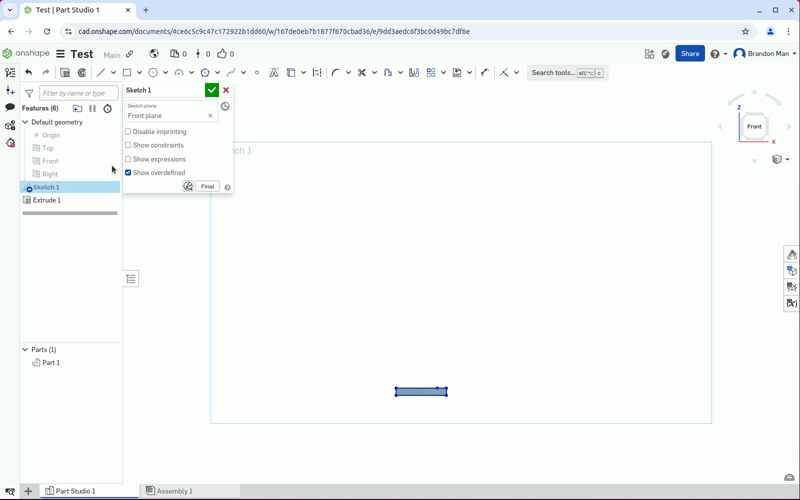
mouse_move(229, 92)
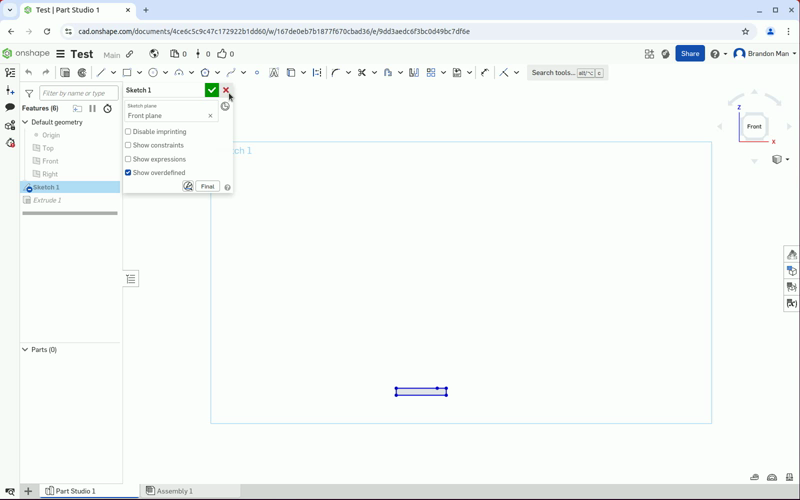
click(229, 92)
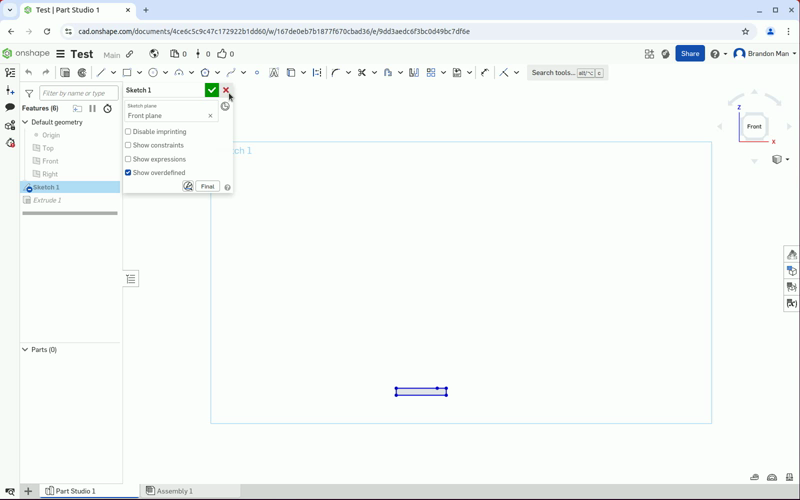
key(shift+s)
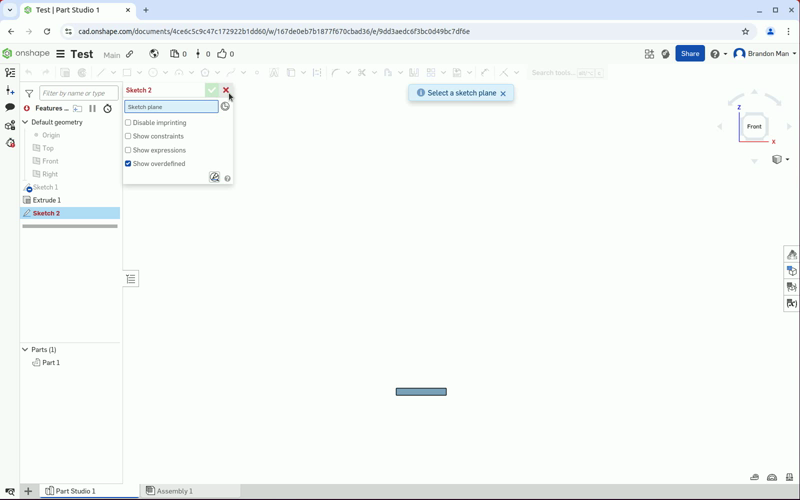
mouse_move(73, 163)
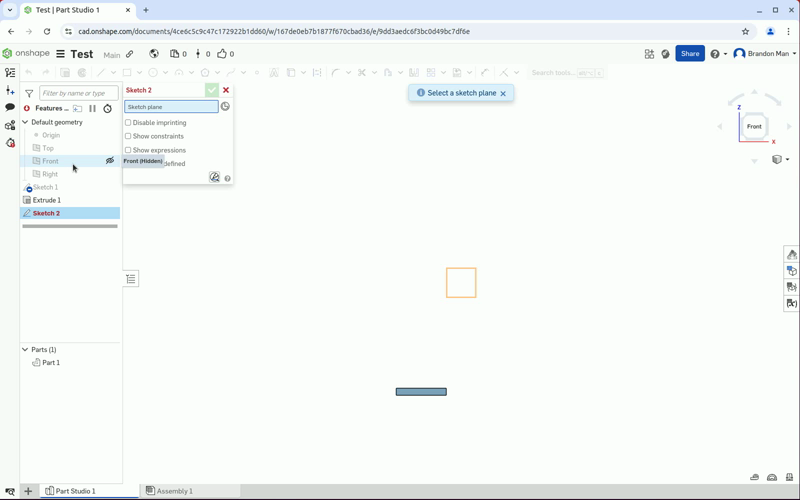
click(73, 163)
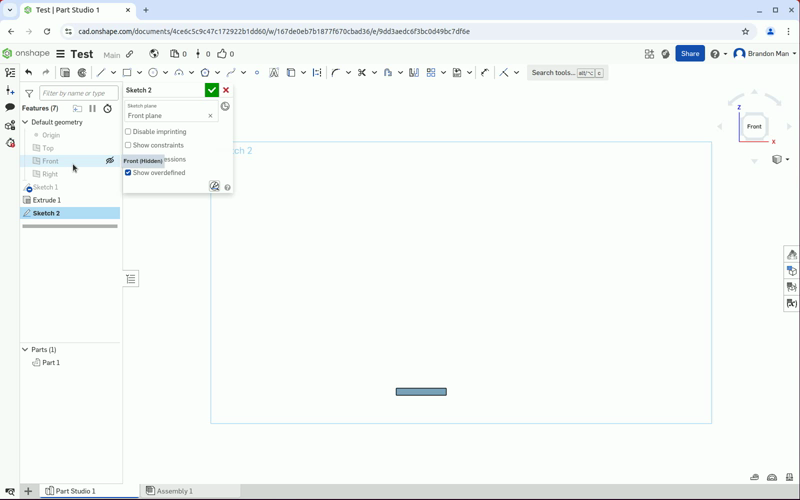
mouse_move(73, 352)
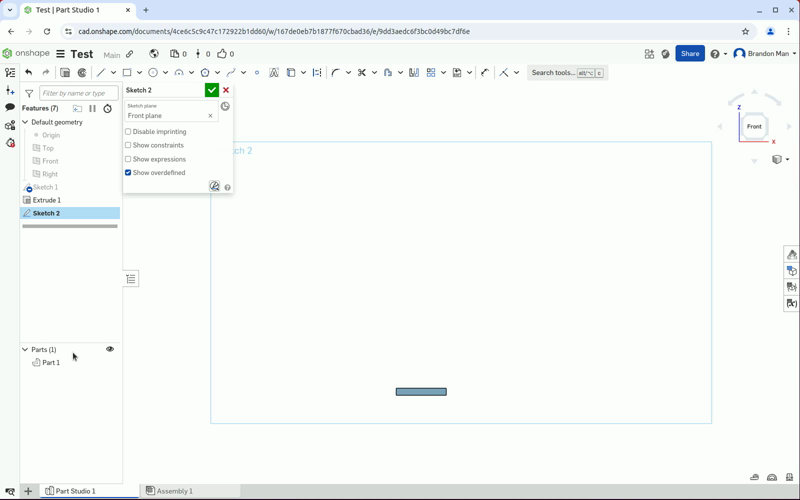
key(y)
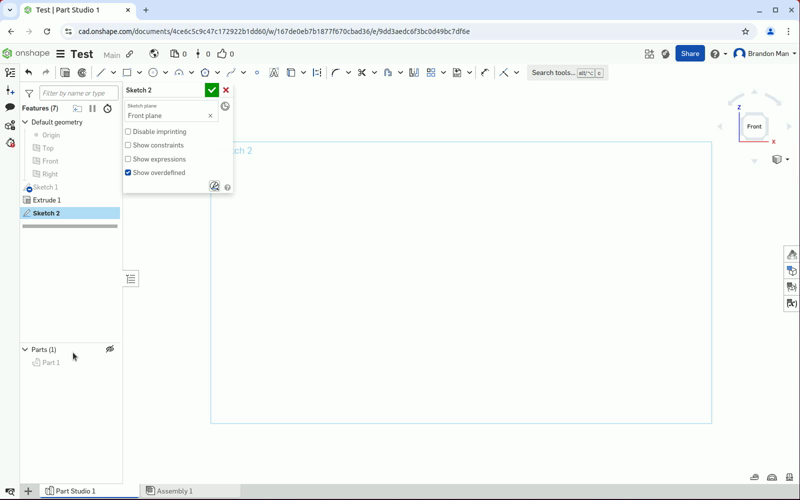
key(l)
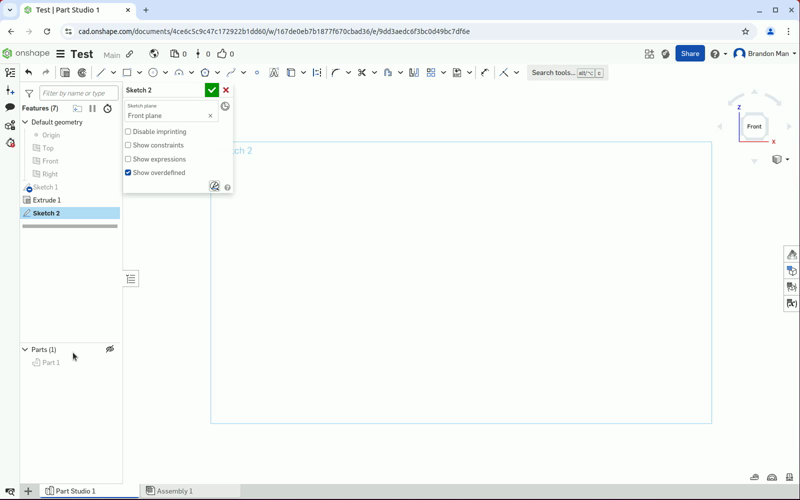
key_down(shift)
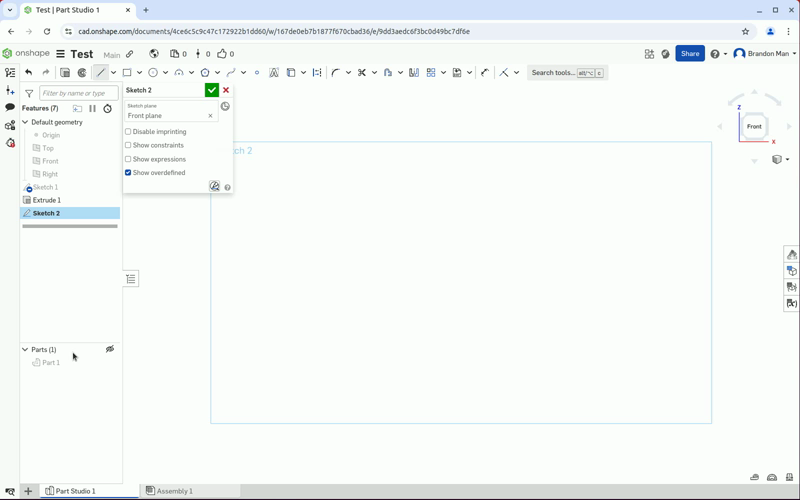
mouse_move(494, 395)
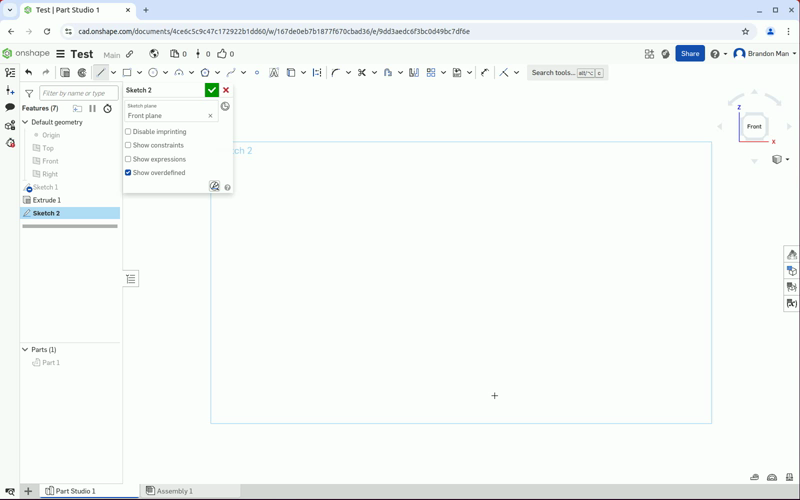
click(494, 395)
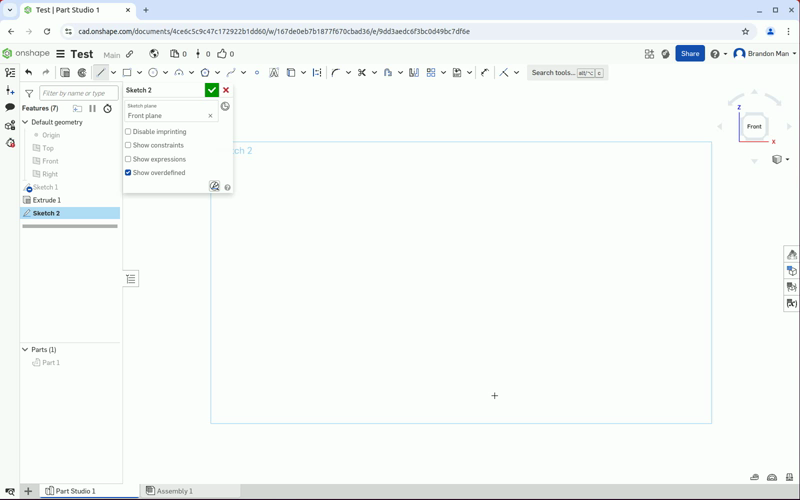
key_up(shift)
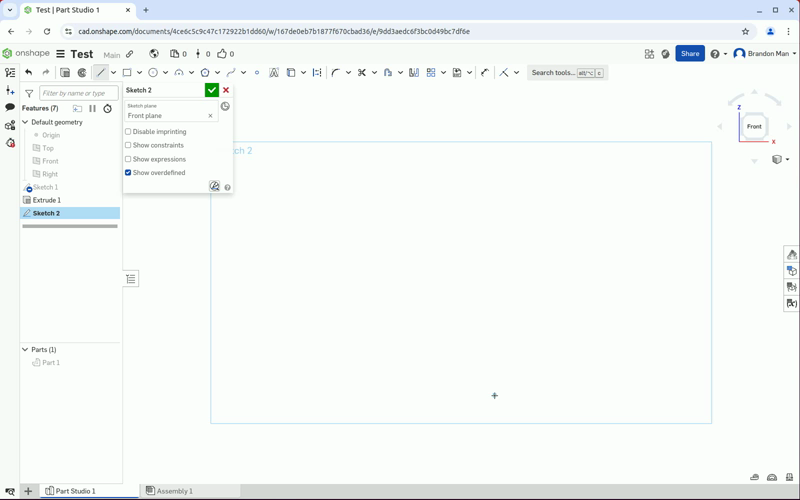
key_down(shift)
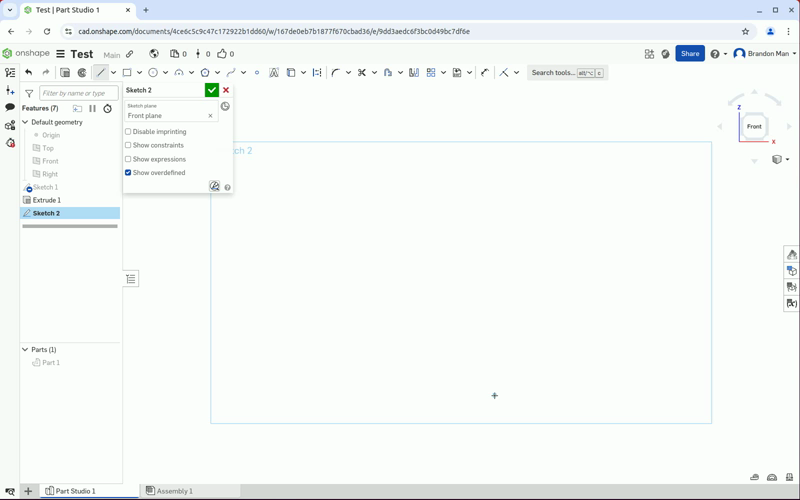
mouse_move(524, 395)
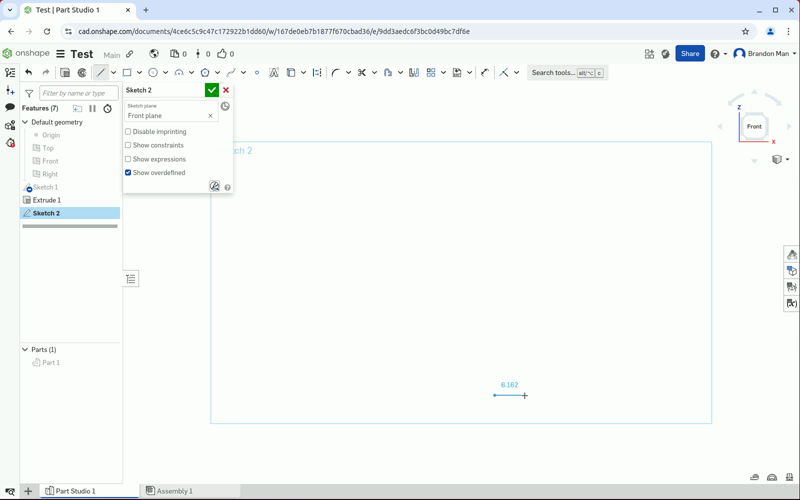
mouse_move(544, 395)
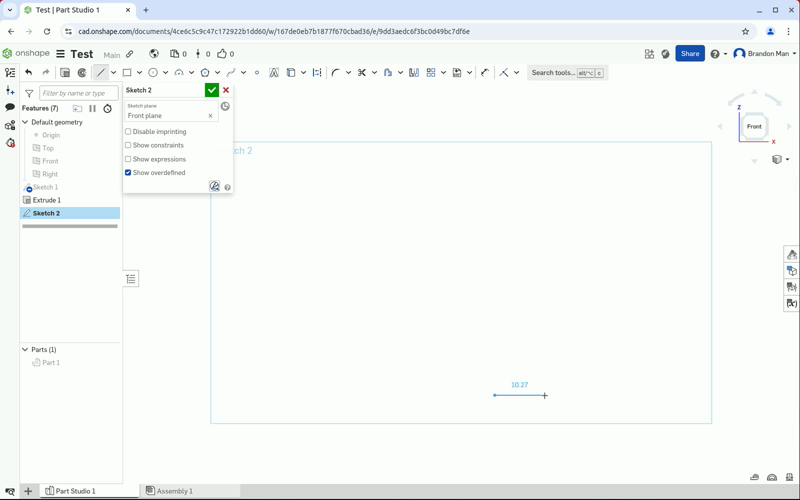
click(544, 395)
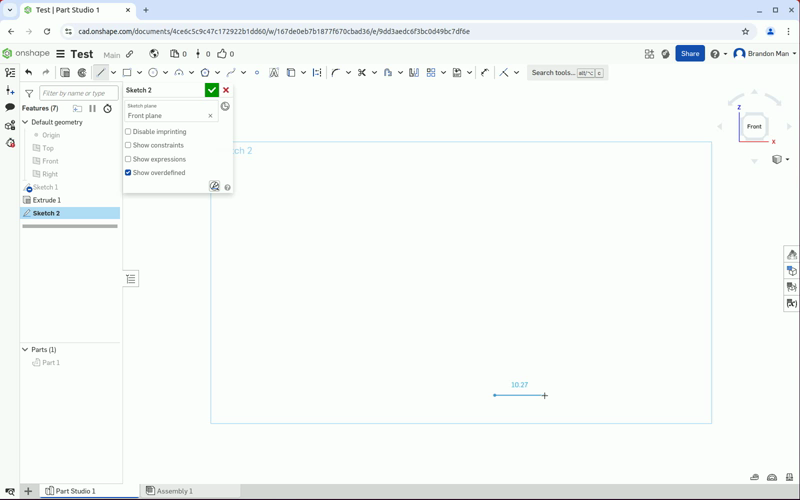
key_up(shift)
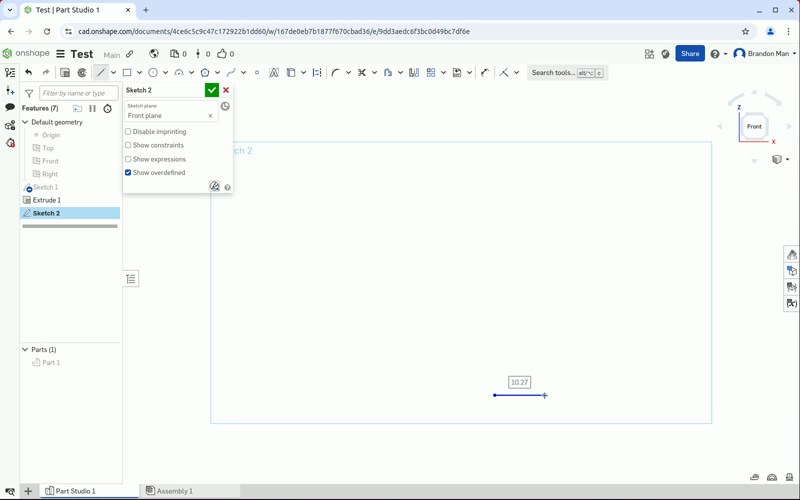
key_down(shift)
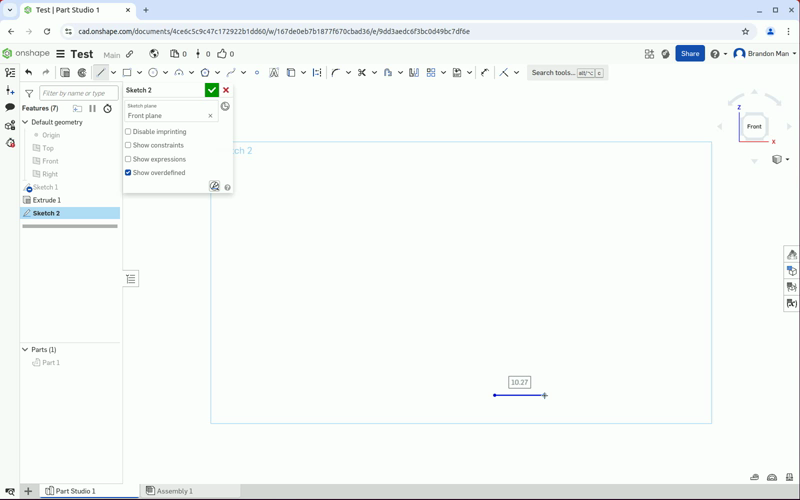
mouse_move(574, 395)
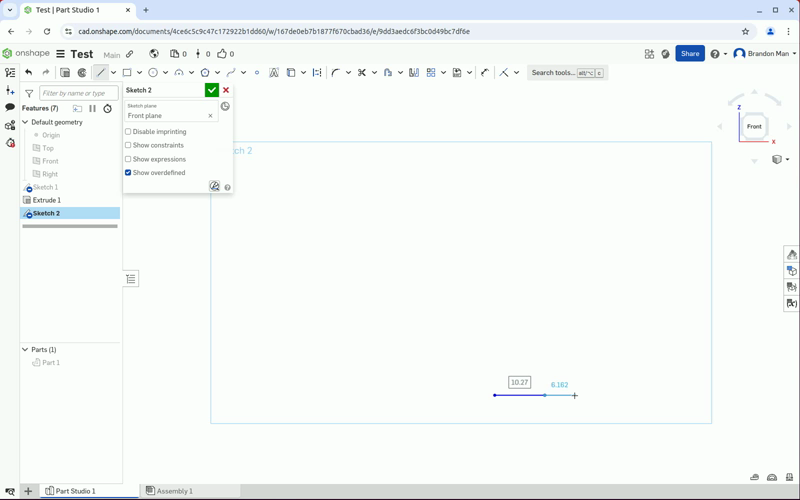
mouse_move(544, 388)
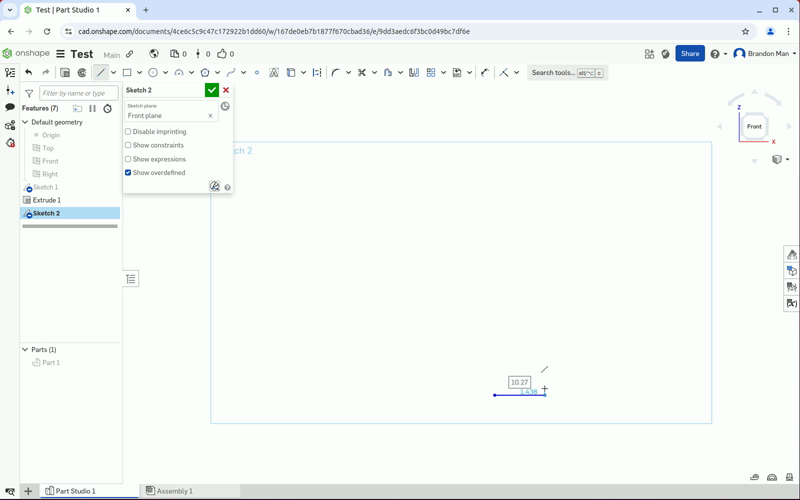
scroll(6)
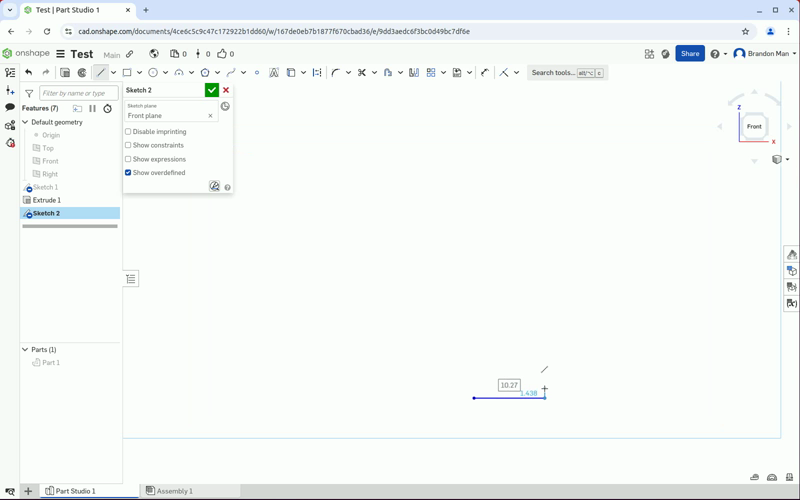
scroll(6)
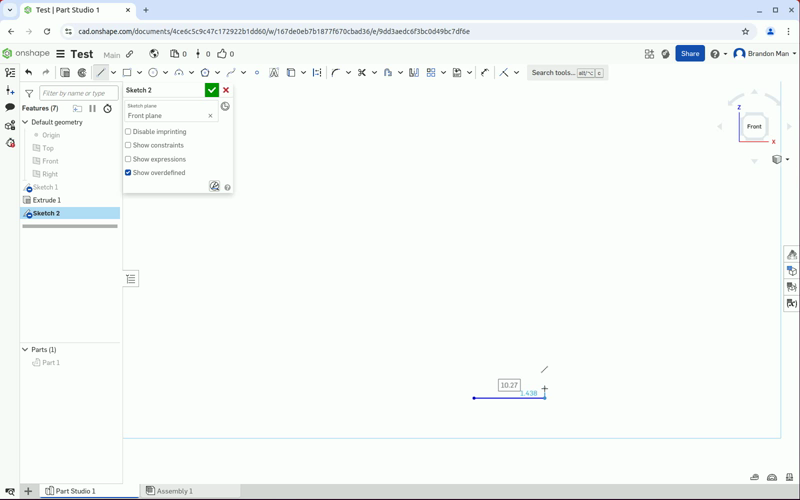
scroll(6)
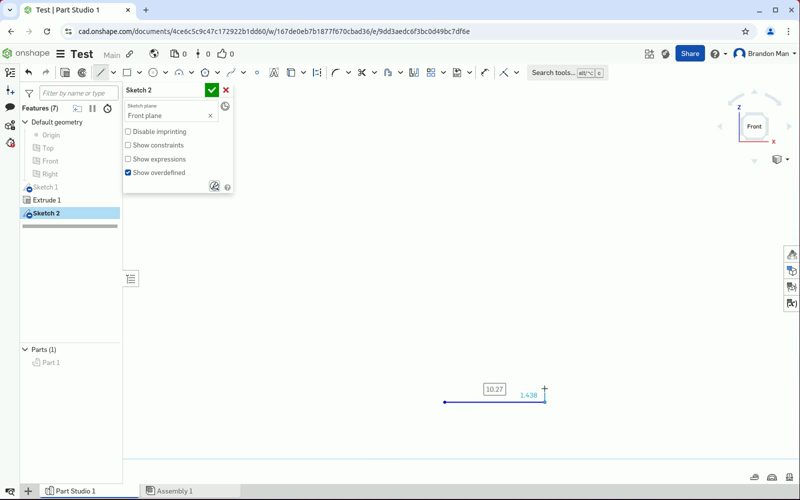
scroll(6)
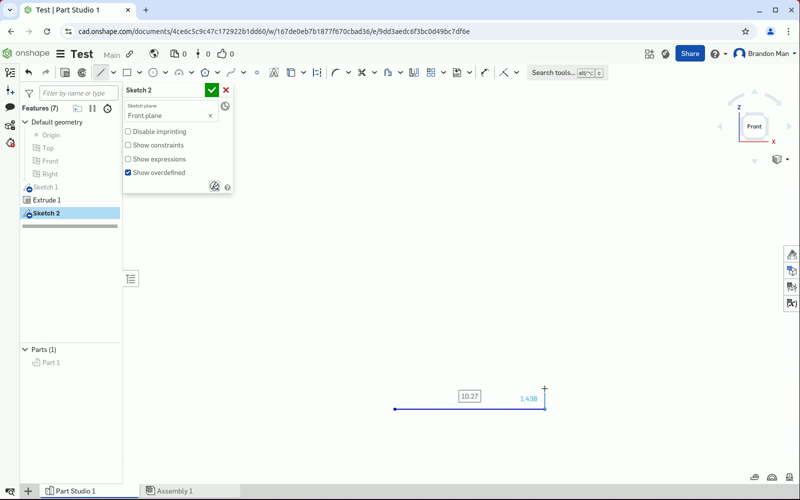
scroll(6)
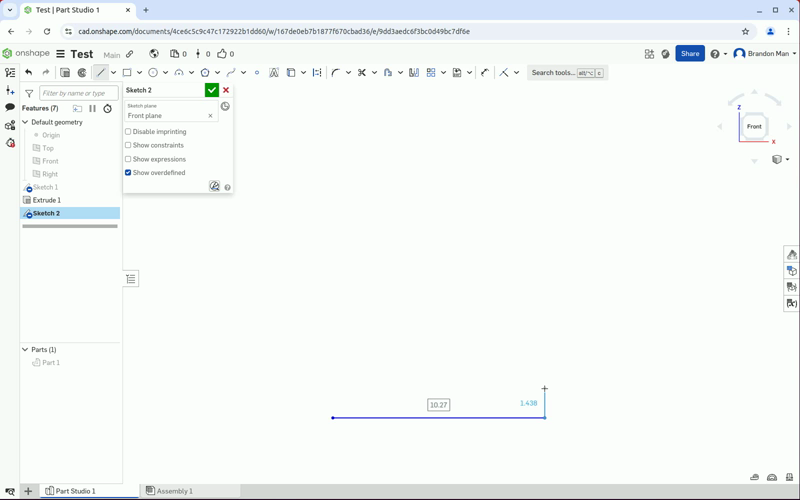
scroll(6)
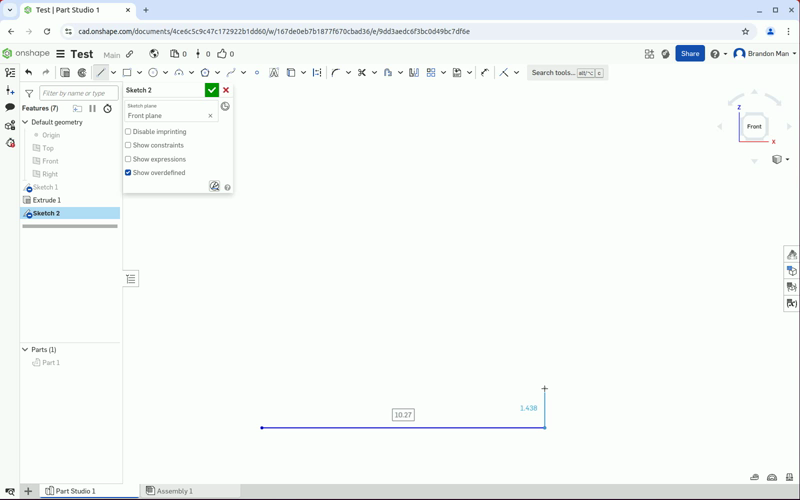
scroll(6)
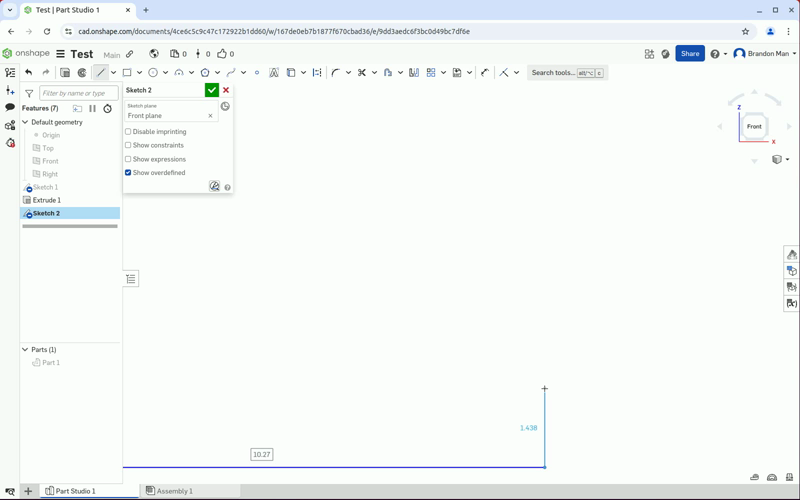
click(544, 388)
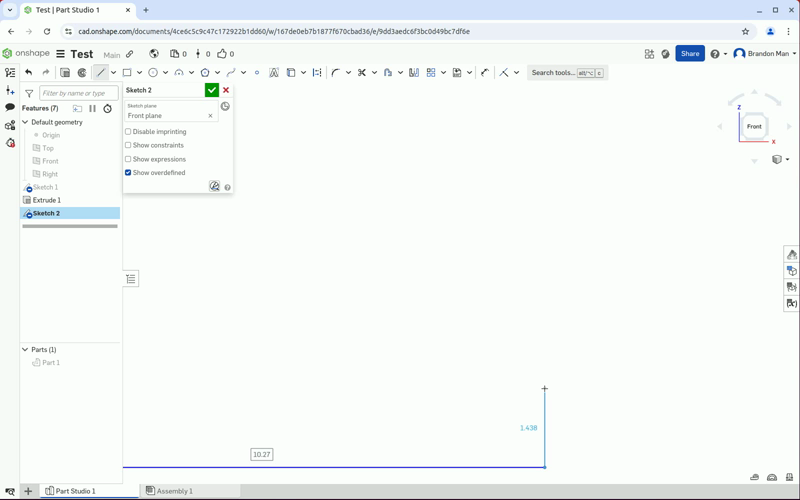
scroll(-6)
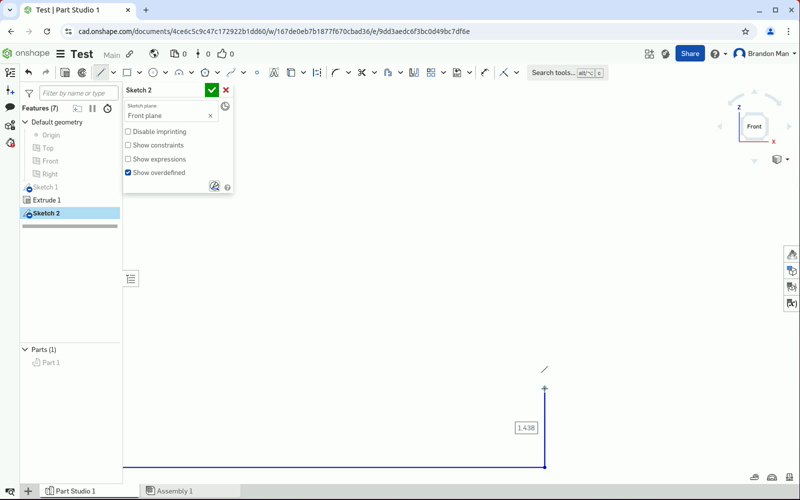
scroll(-6)
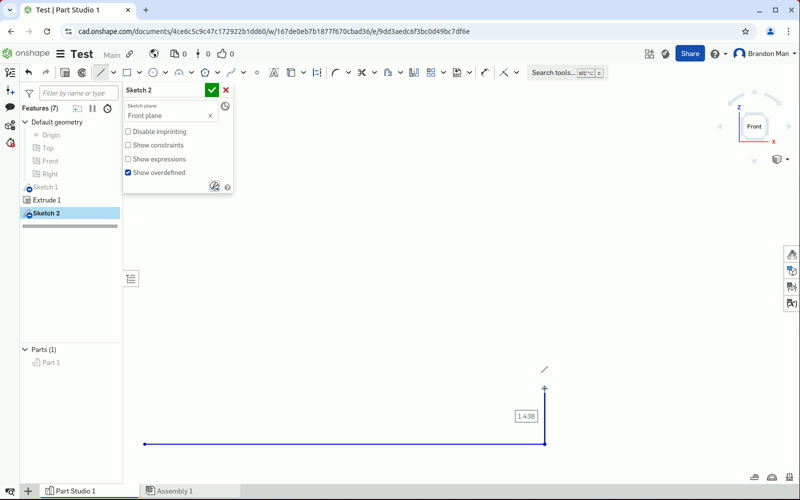
scroll(-6)
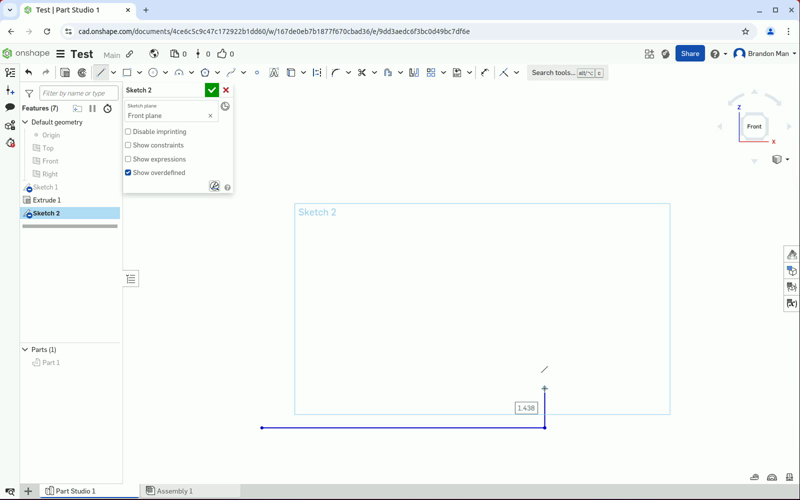
scroll(-6)
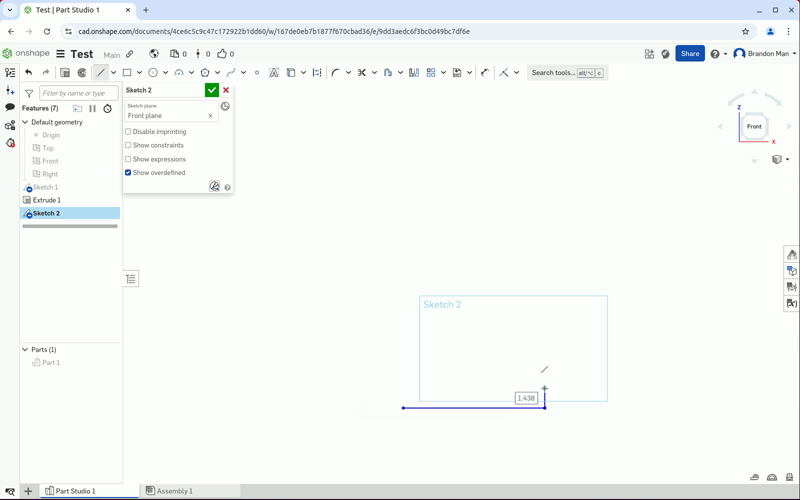
scroll(-6)
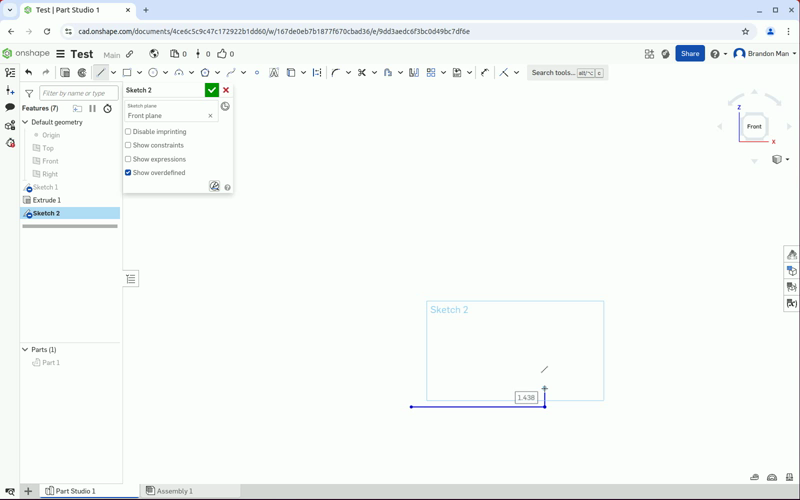
scroll(-6)
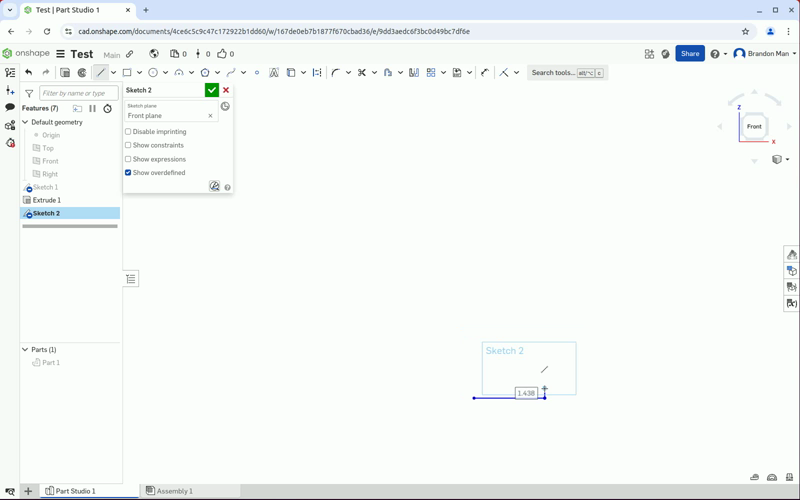
scroll(-6)
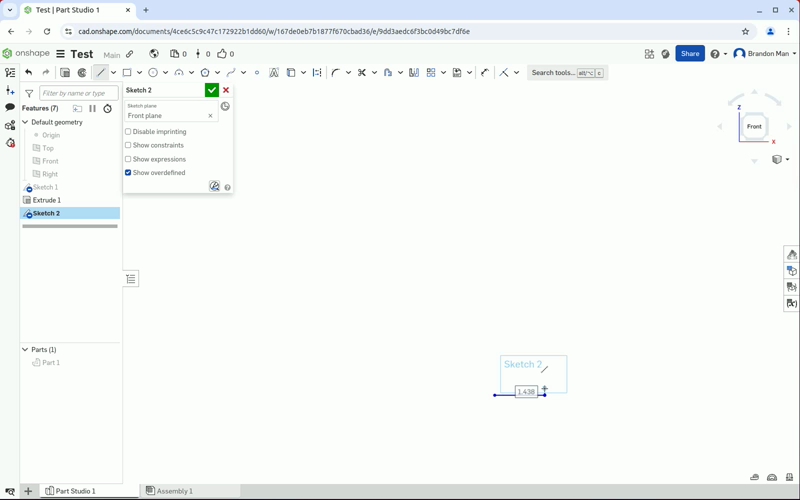
key_up(shift)
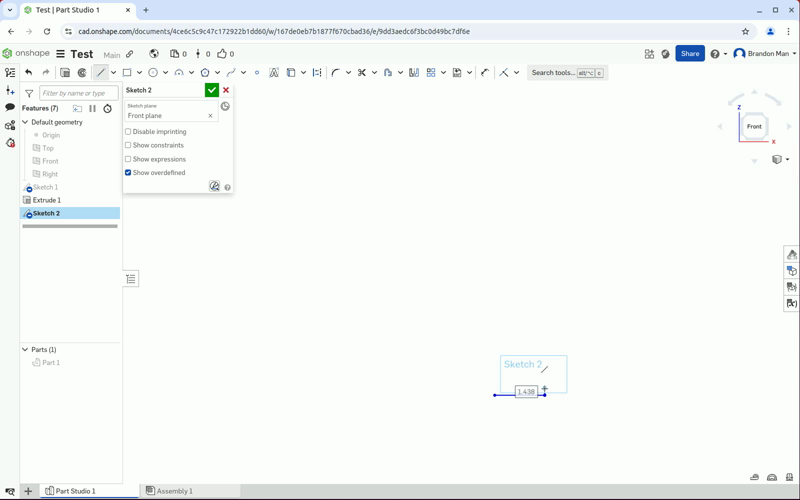
key_down(shift)
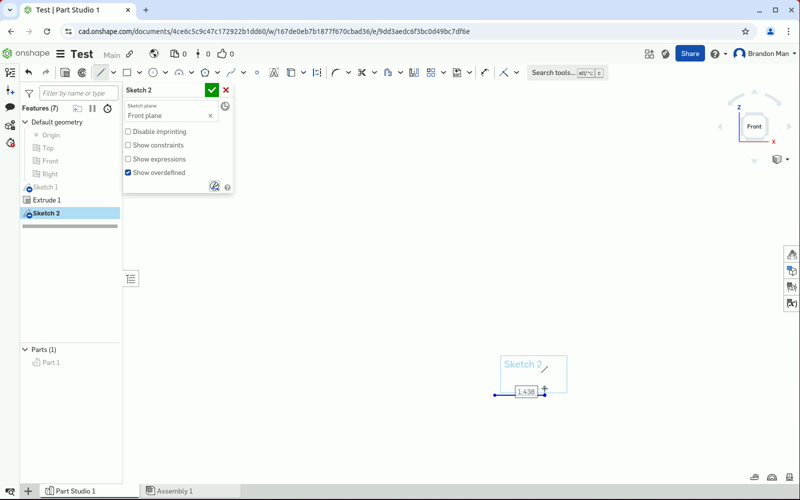
mouse_move(574, 388)
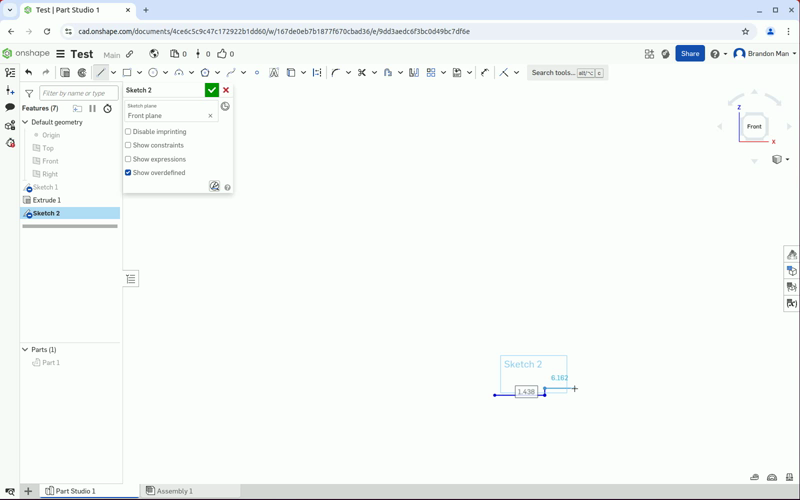
mouse_move(503, 388)
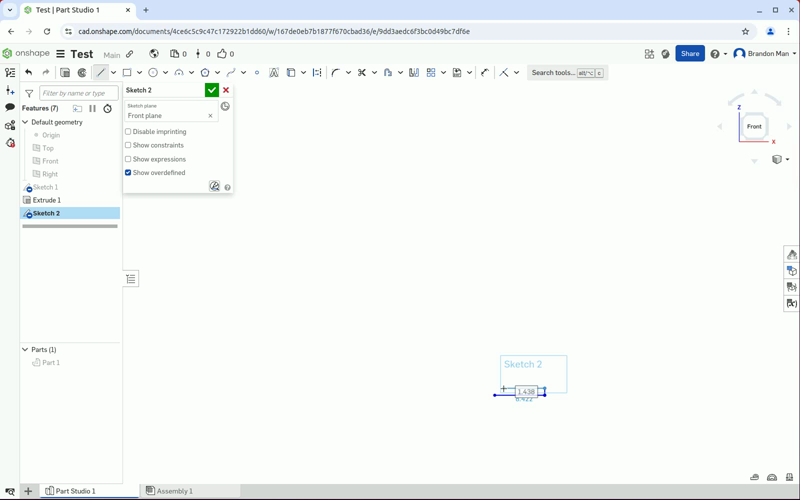
click(503, 388)
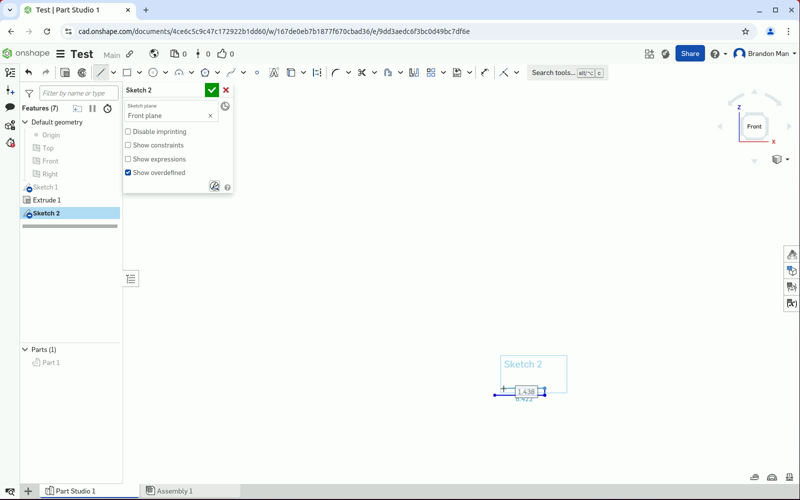
key_up(shift)
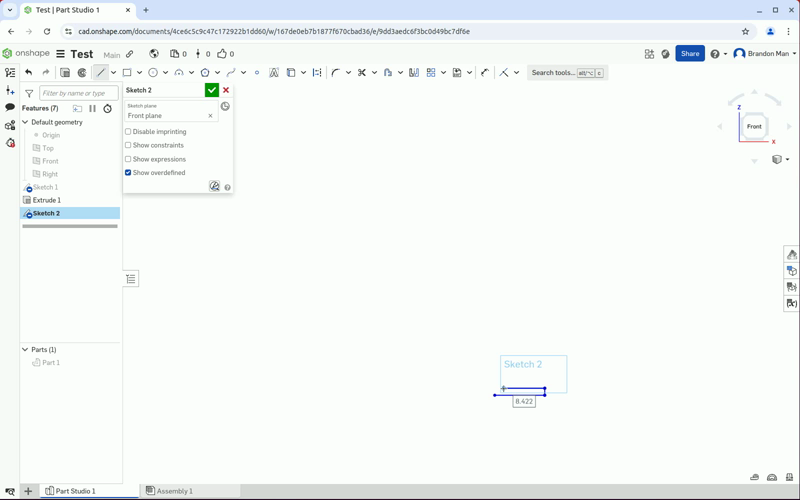
key_down(shift)
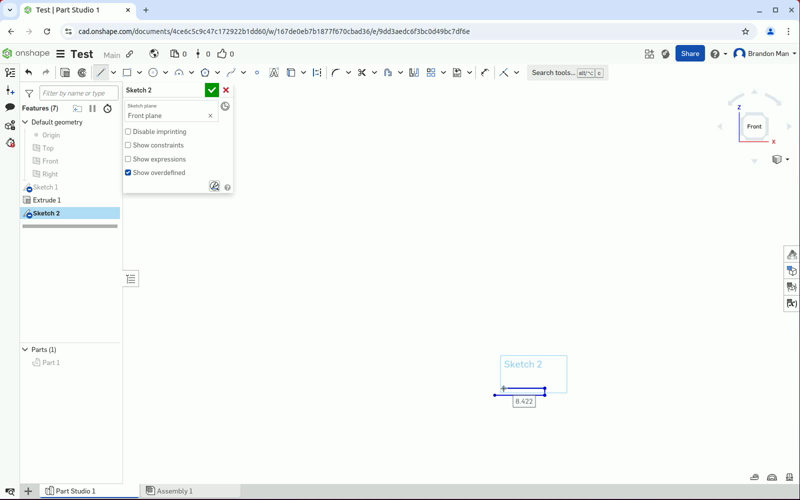
mouse_move(533, 388)
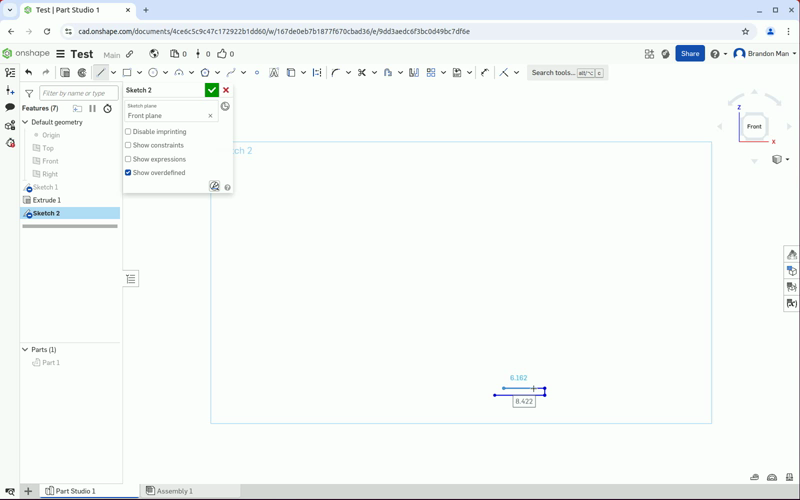
mouse_move(494, 388)
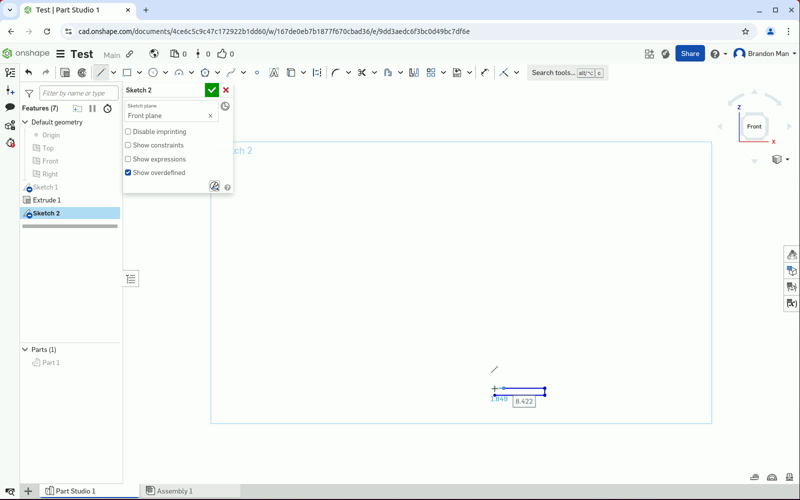
click(494, 388)
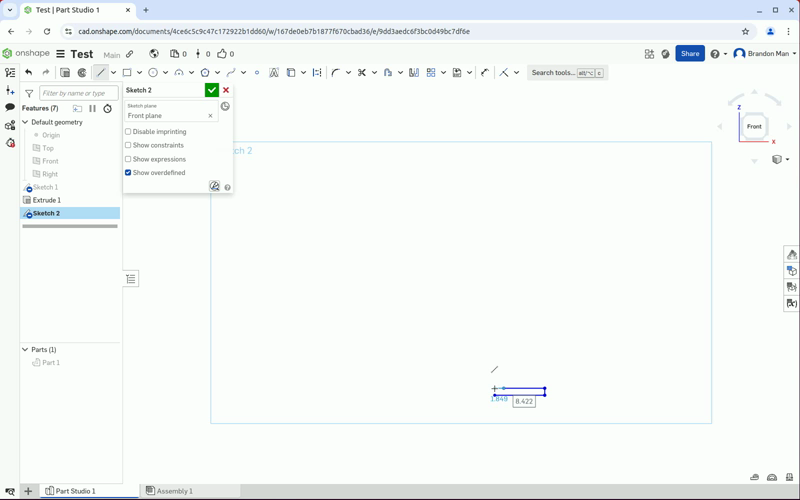
key_up(shift)
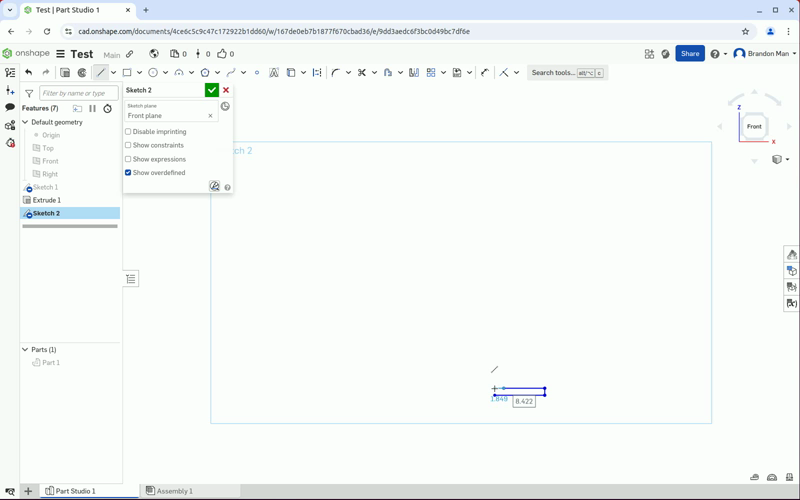
mouse_move(524, 388)
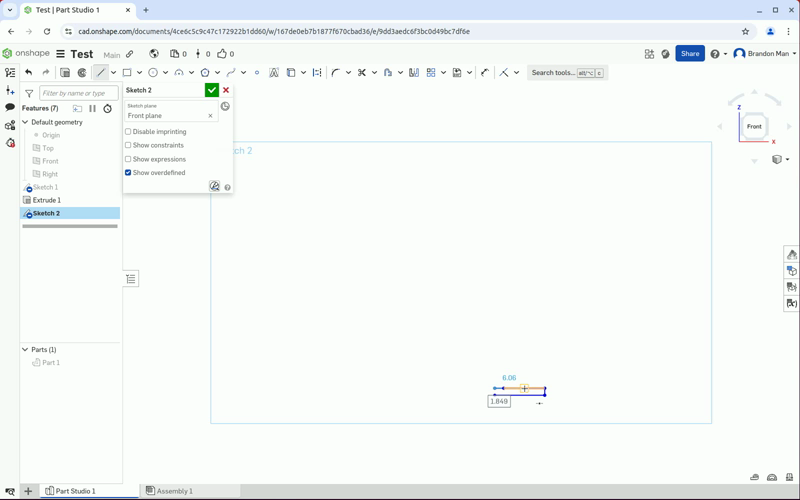
key_down(shift)
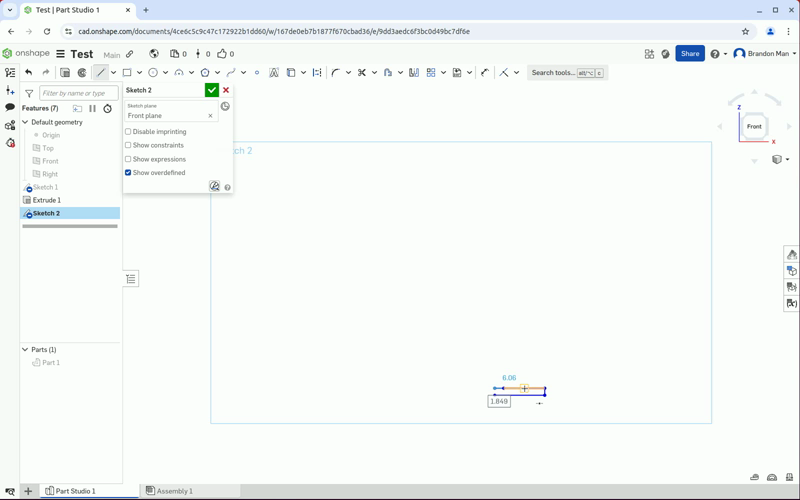
mouse_move(494, 395)
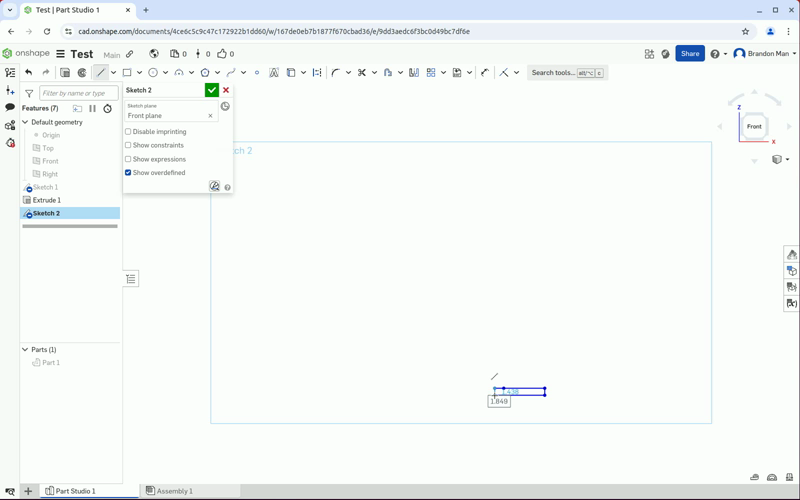
scroll(6)
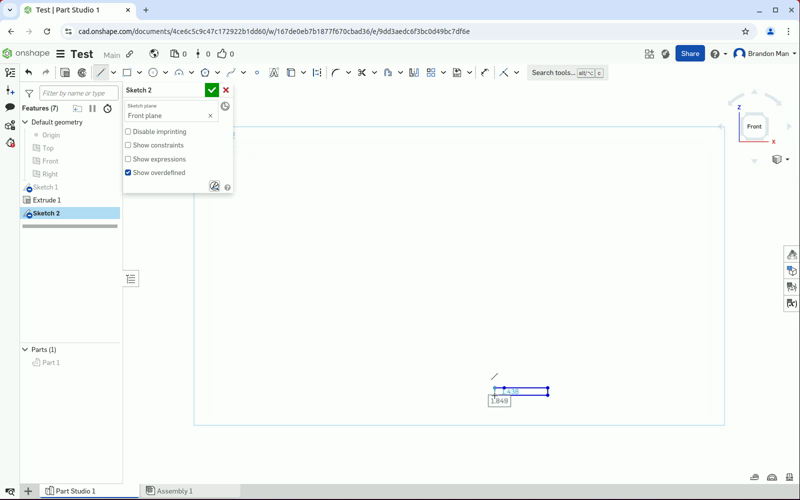
scroll(6)
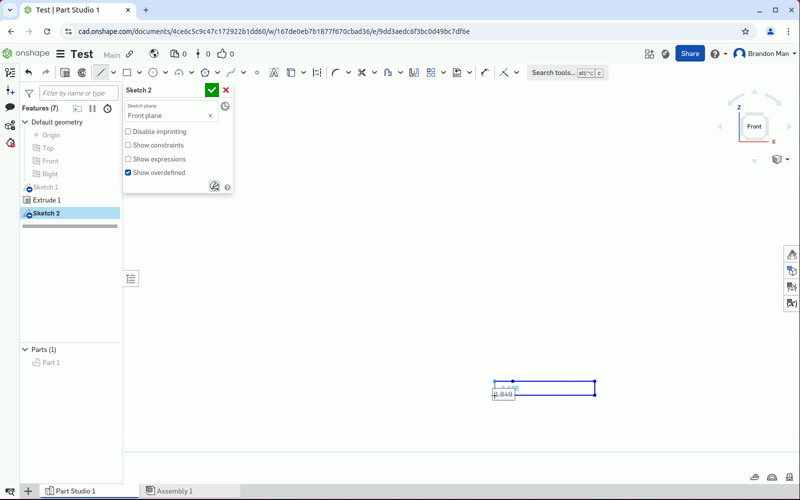
scroll(6)
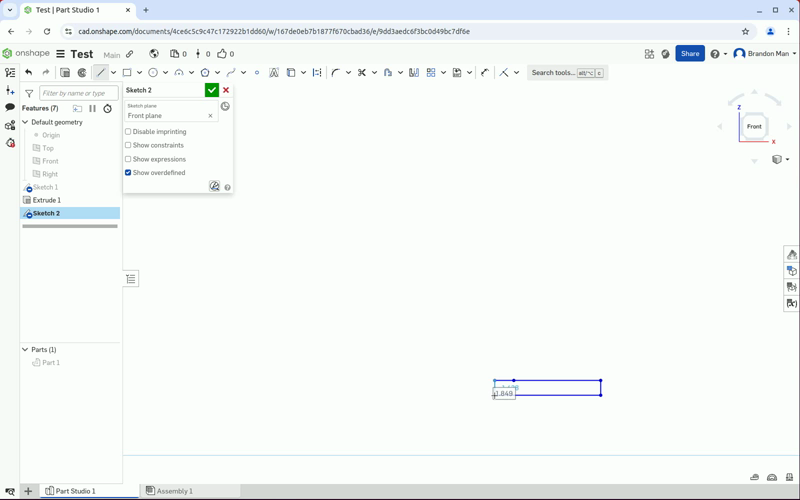
scroll(6)
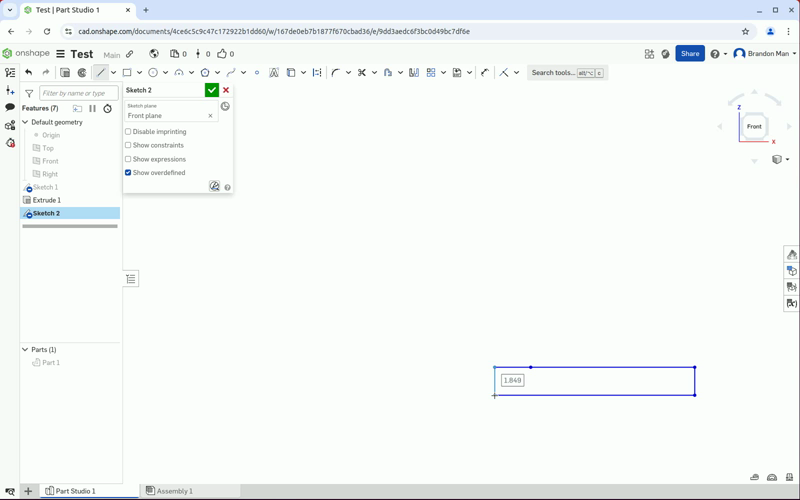
scroll(6)
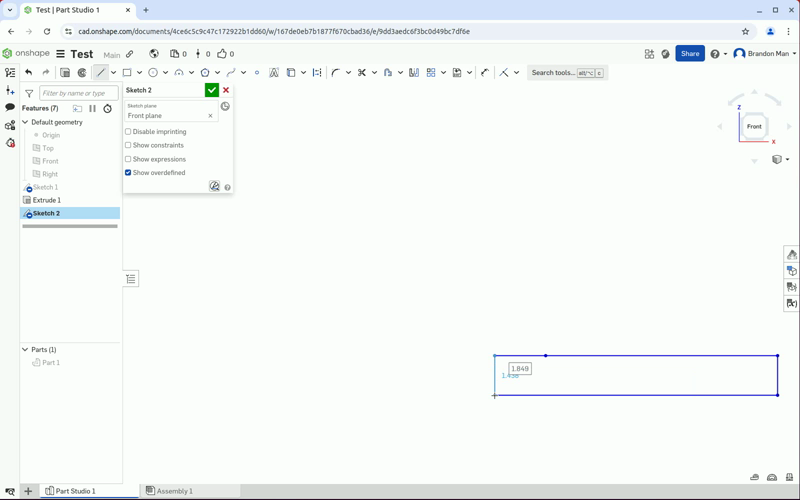
scroll(6)
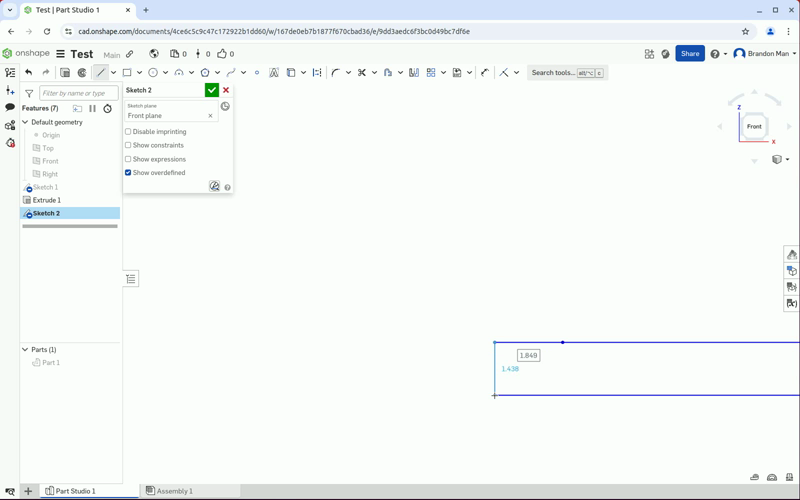
scroll(6)
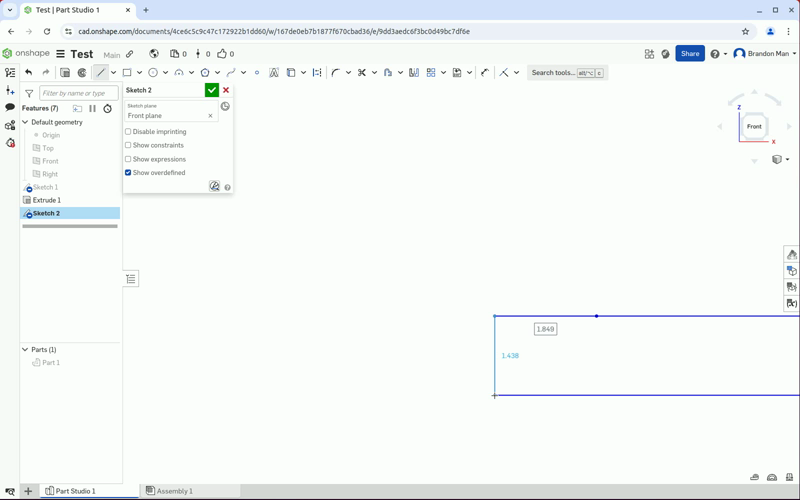
key_up(shift)
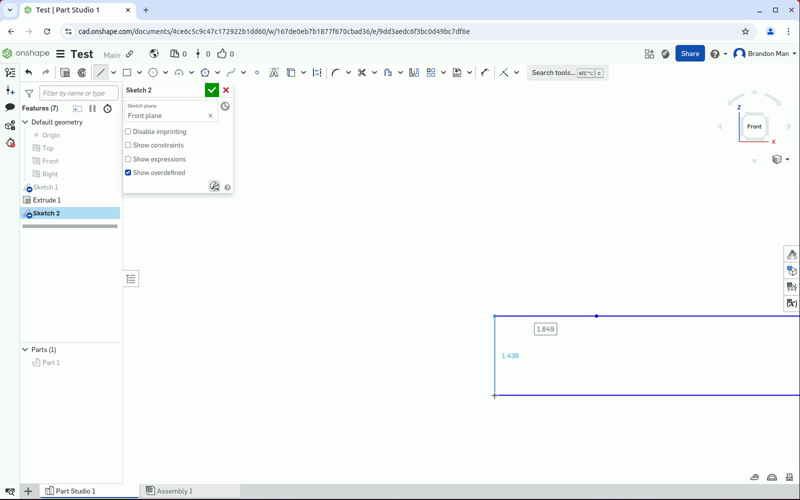
click(494, 395)
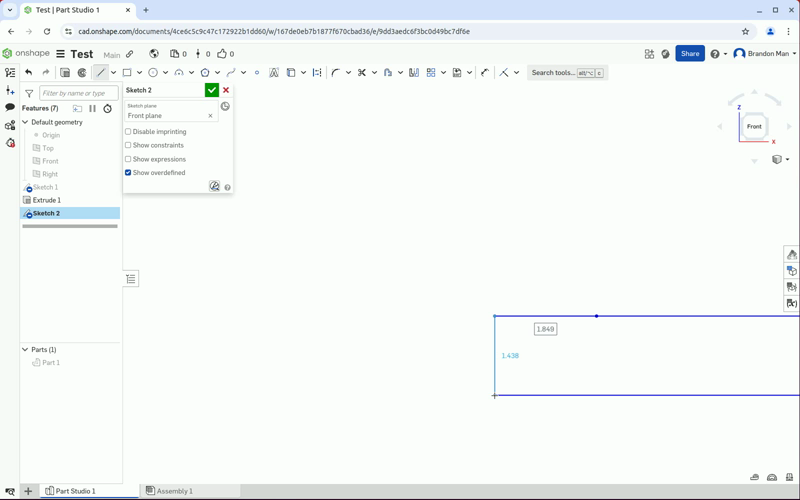
scroll(-6)
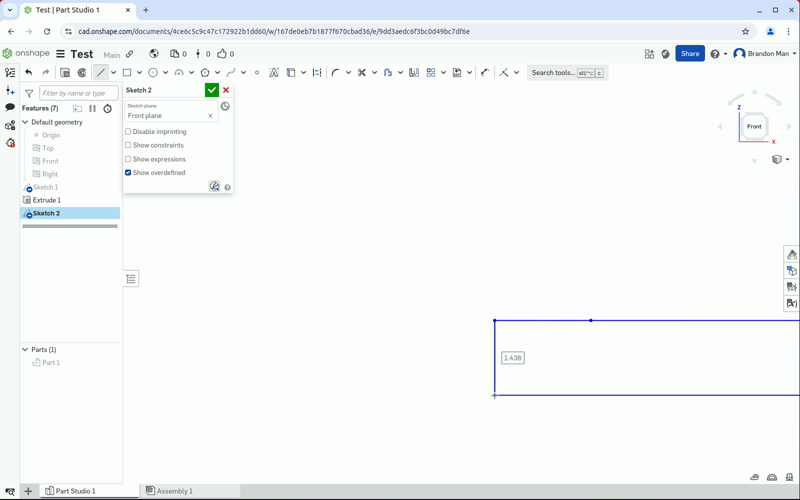
scroll(-6)
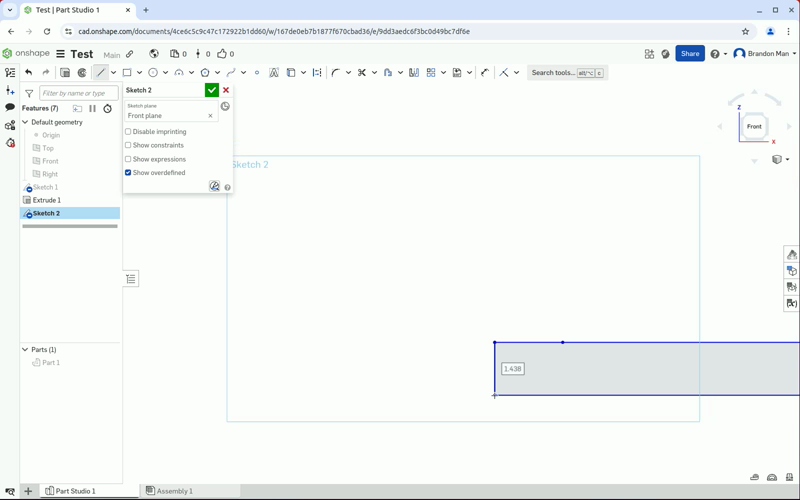
scroll(-6)
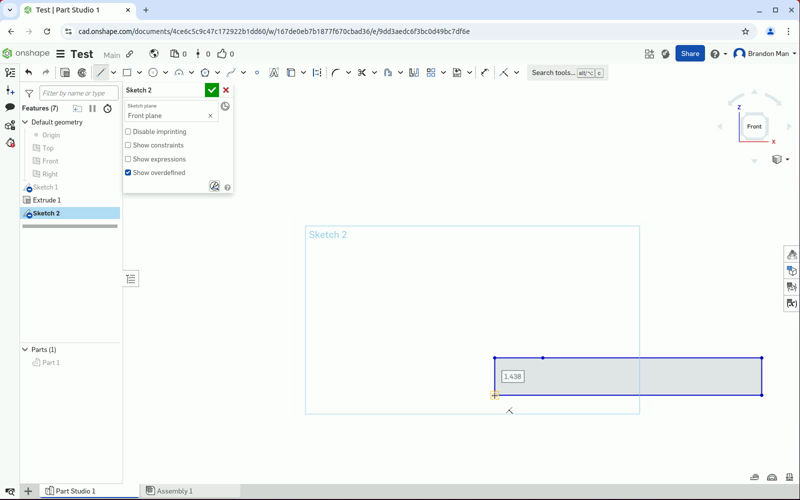
scroll(-6)
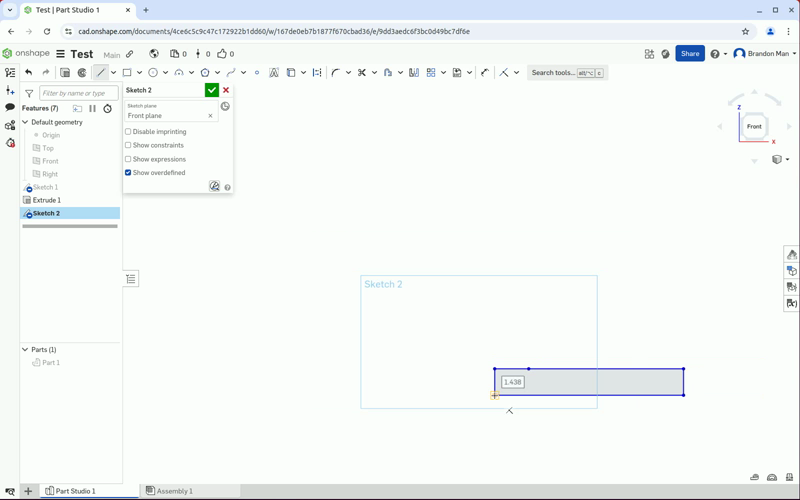
scroll(-6)
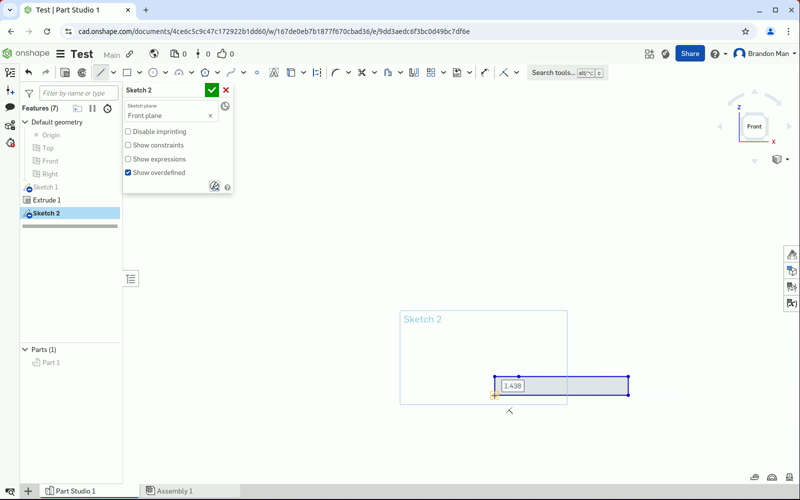
scroll(-6)
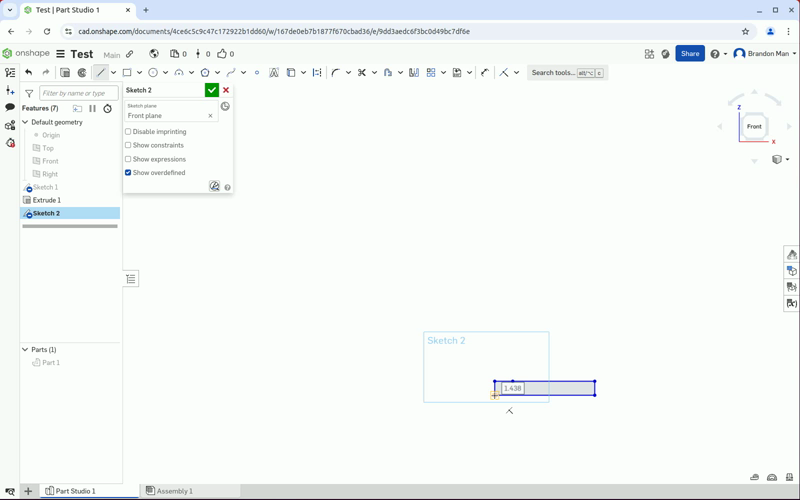
scroll(-6)
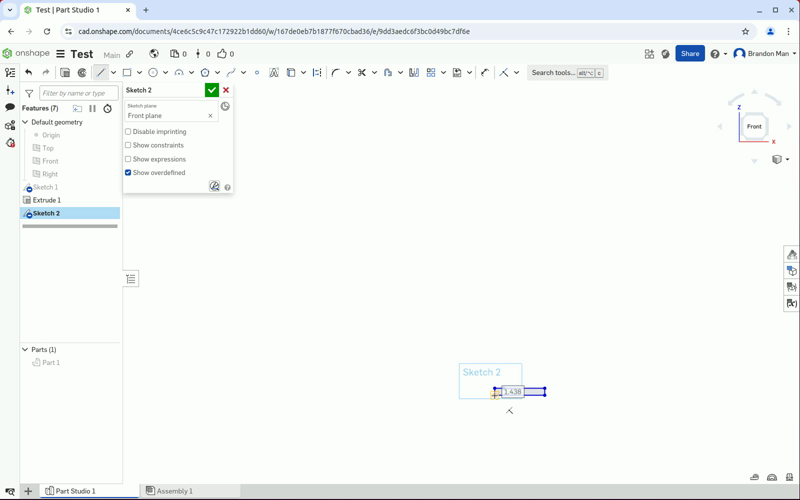
key(esc)
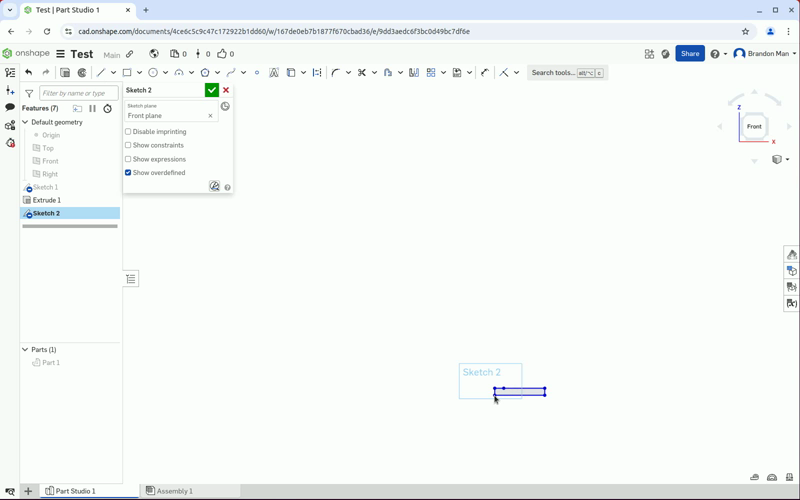
mouse_move(537, 394)
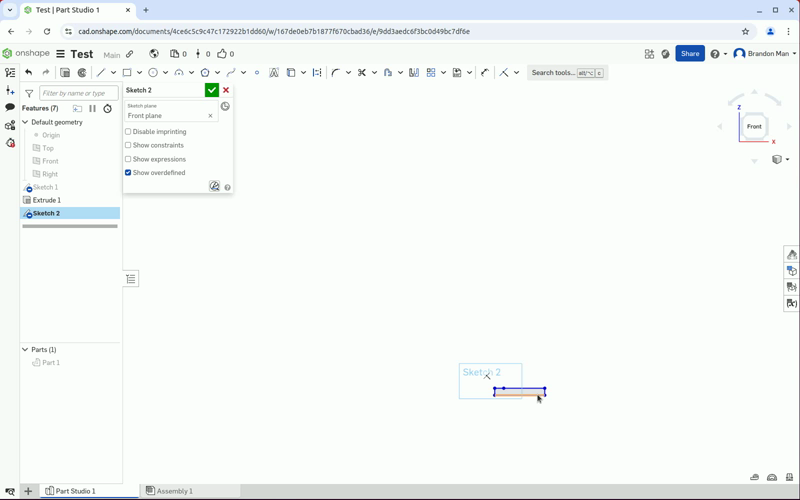
scroll(6)
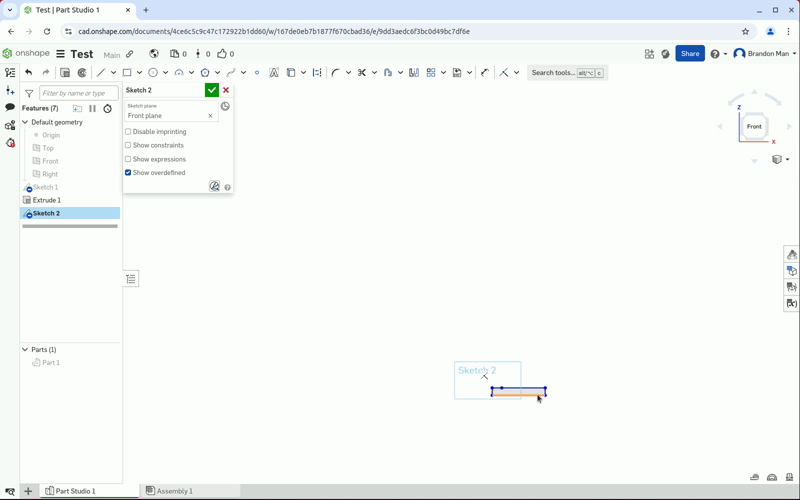
scroll(6)
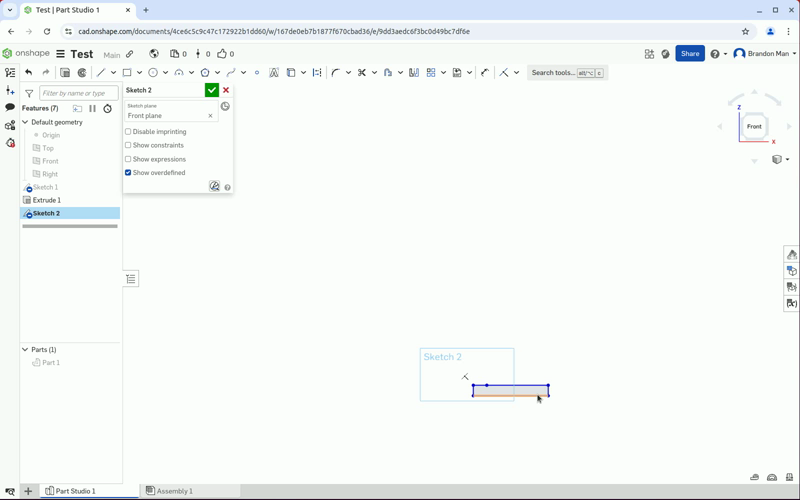
scroll(6)
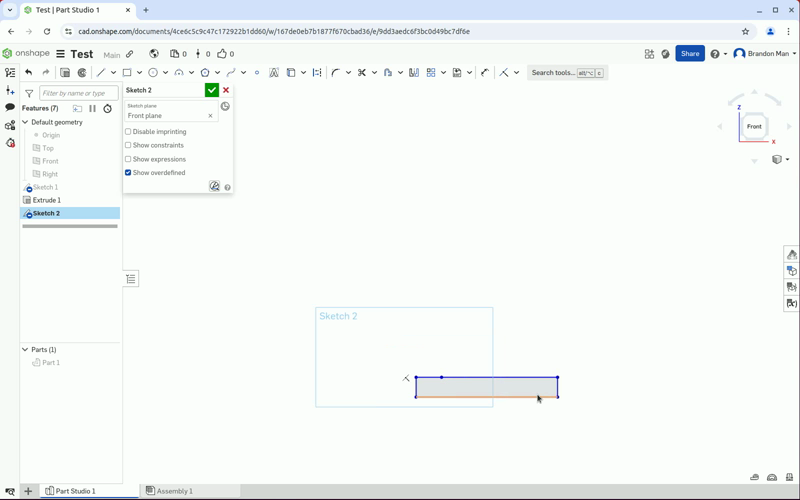
scroll(6)
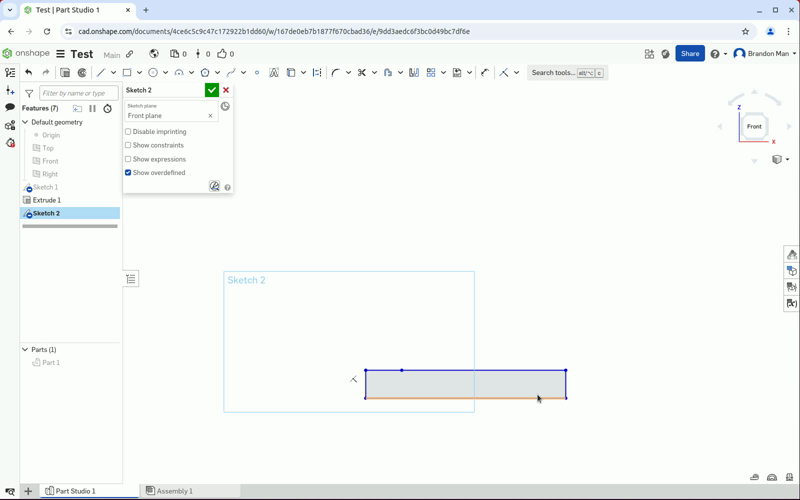
scroll(6)
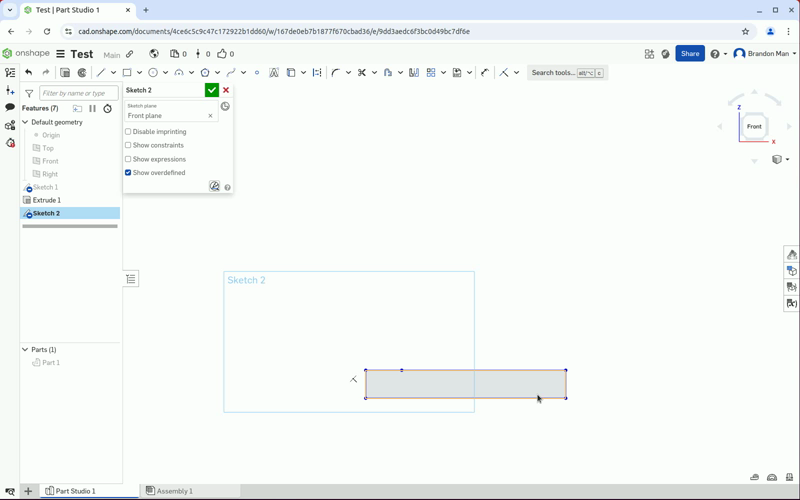
scroll(6)
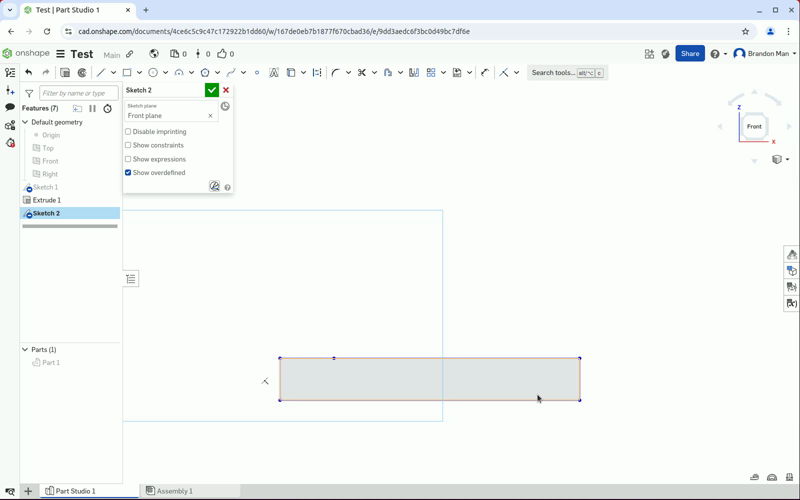
scroll(6)
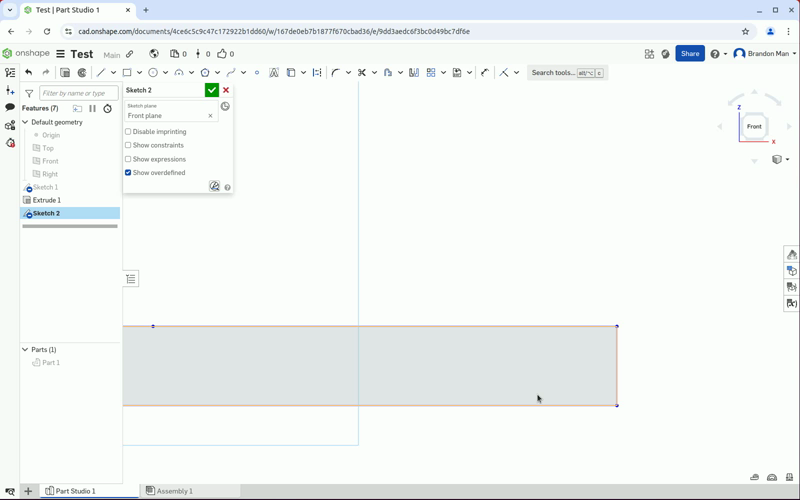
click(537, 394)
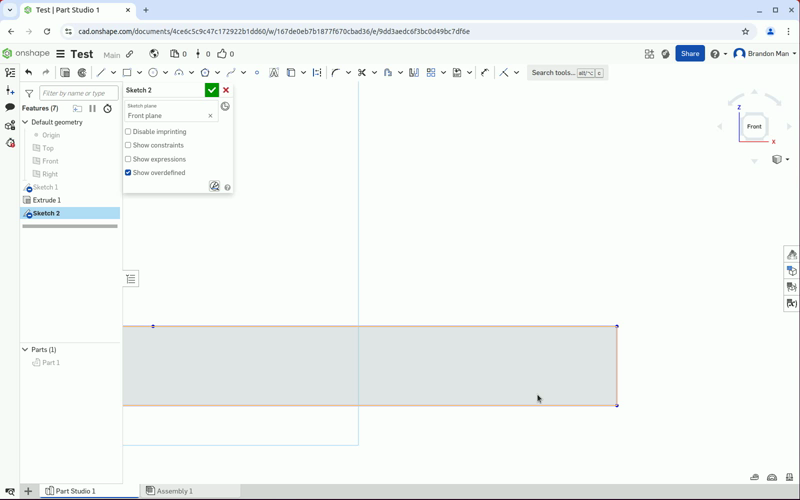
scroll(-6)
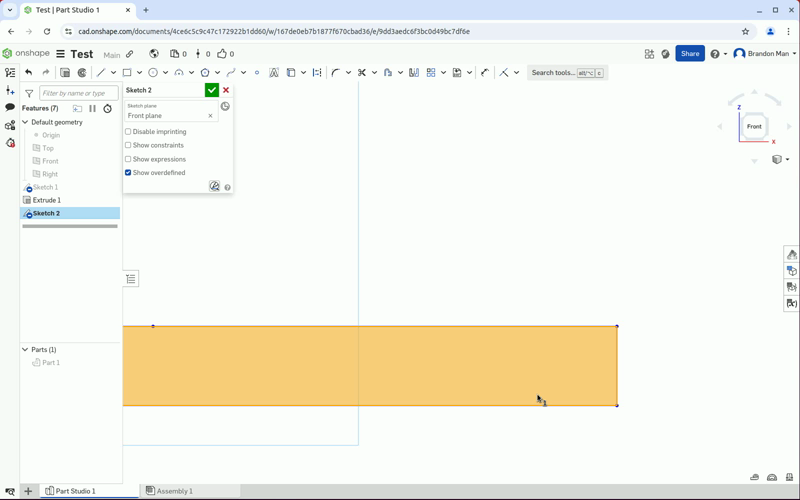
scroll(-6)
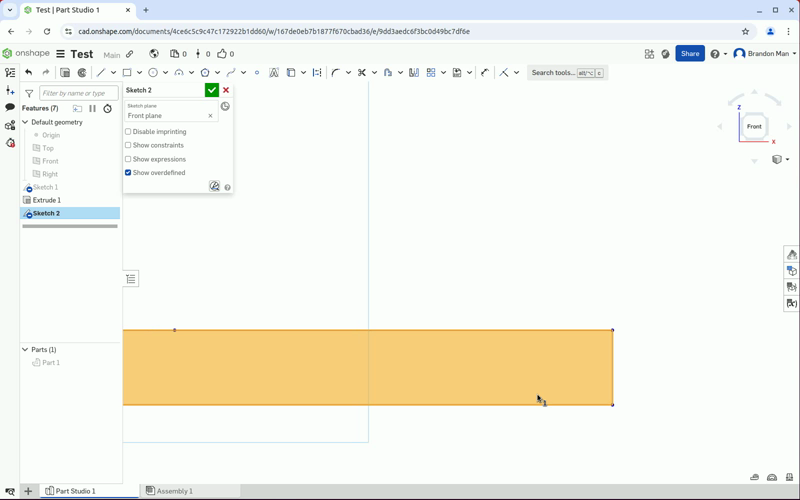
scroll(-6)
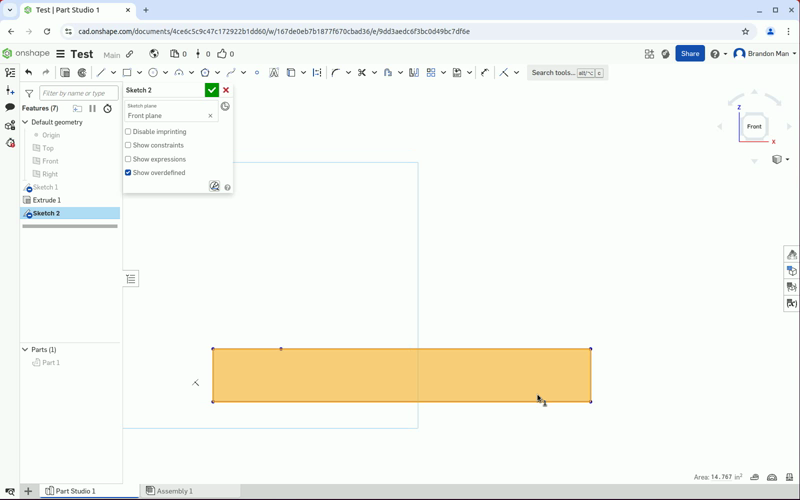
scroll(-6)
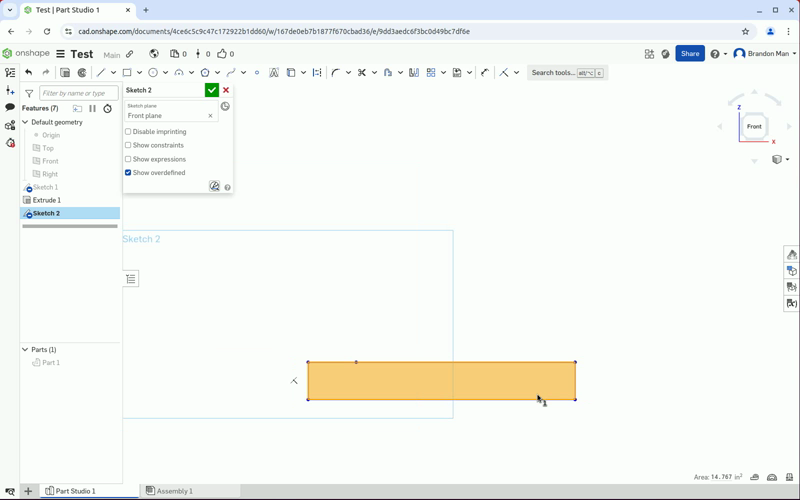
scroll(-6)
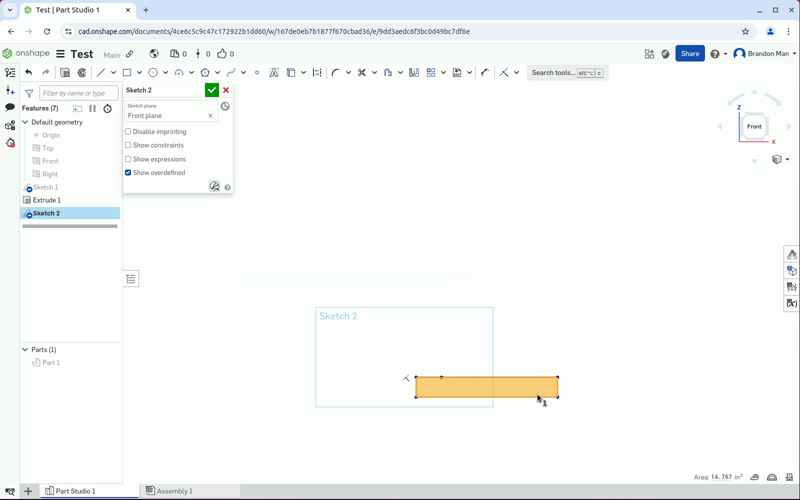
scroll(-6)
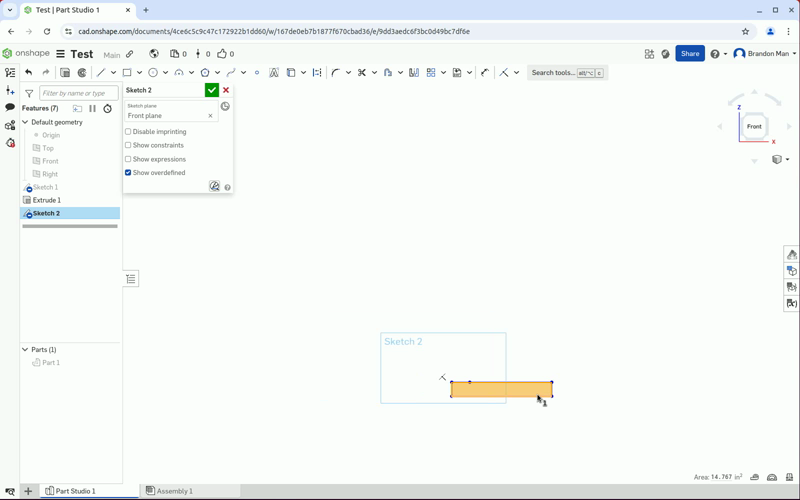
scroll(-6)
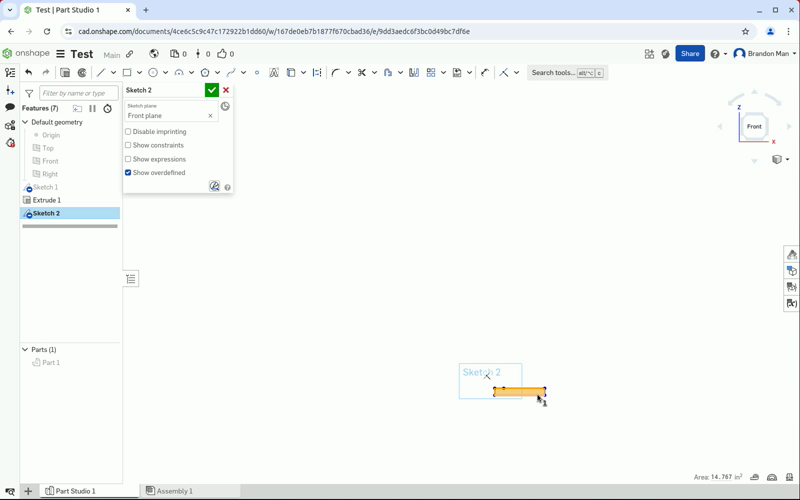
mouse_move(73, 352)
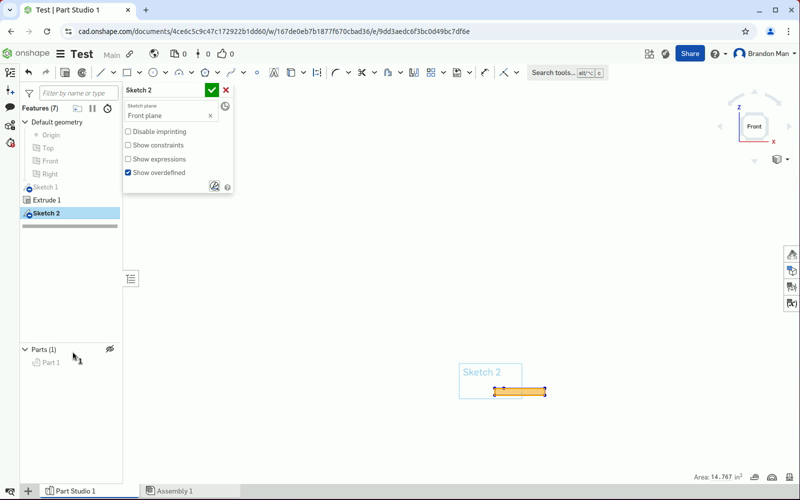
key(shift+y)
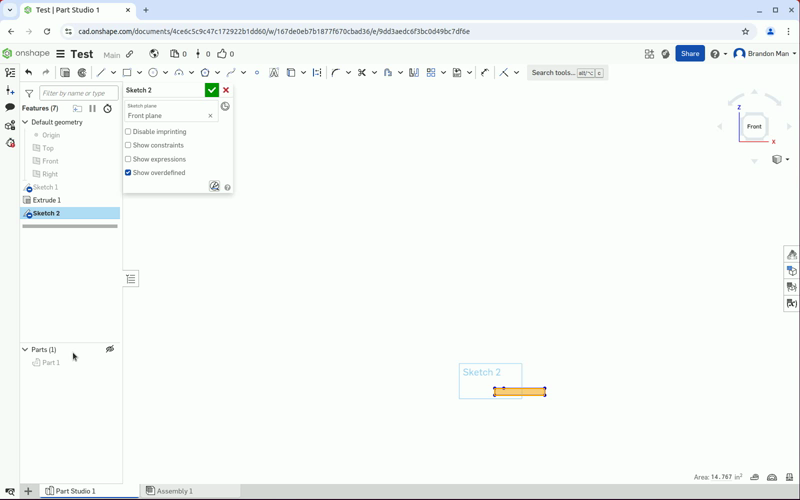
key(shift+e)
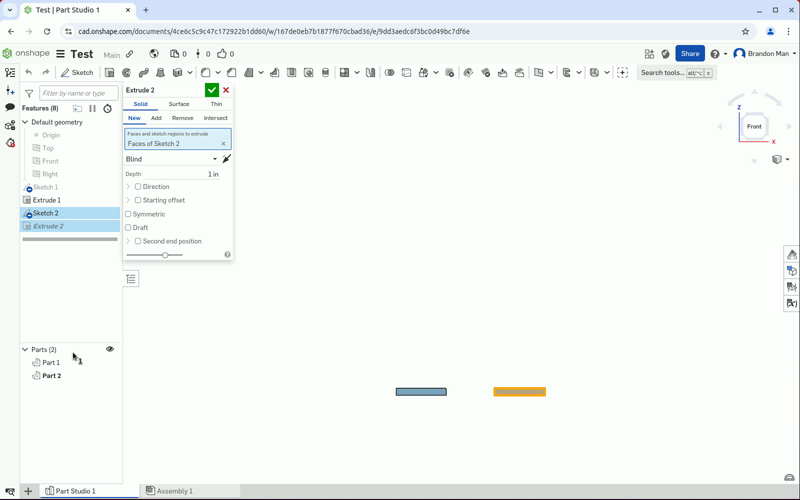
mouse_move(143, 106)
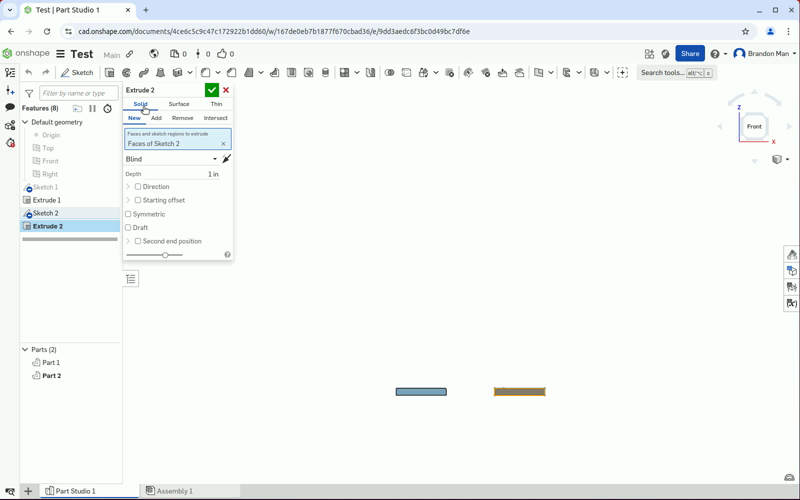
click(143, 106)
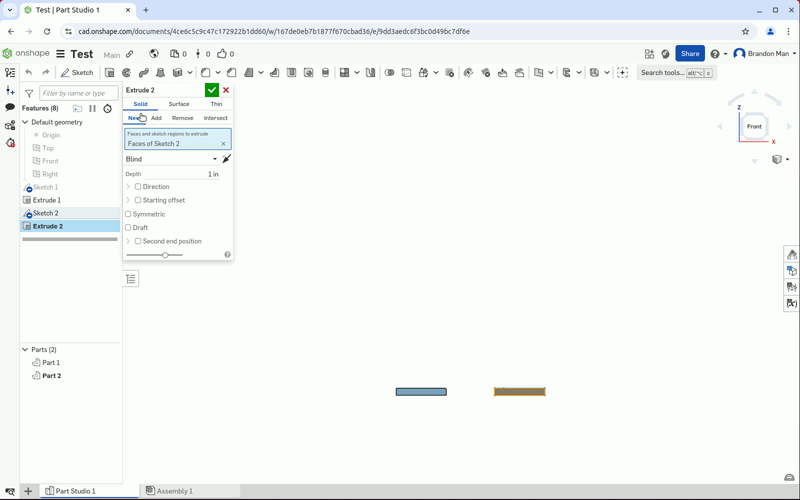
mouse_move(137, 120)
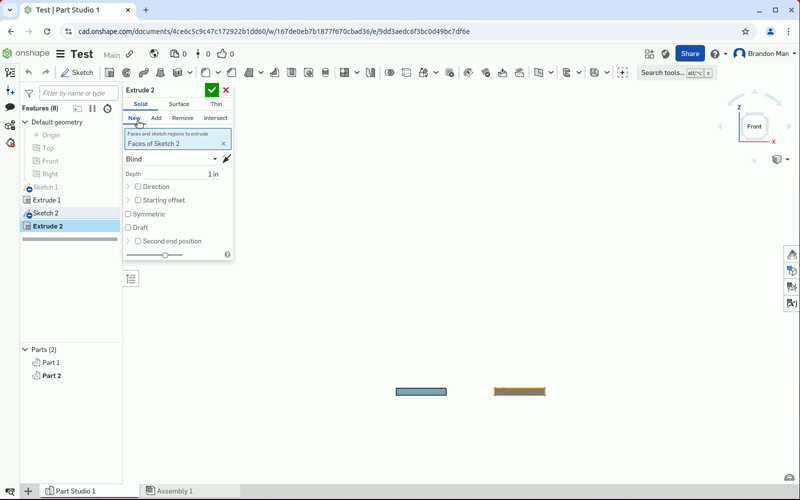
click(137, 120)
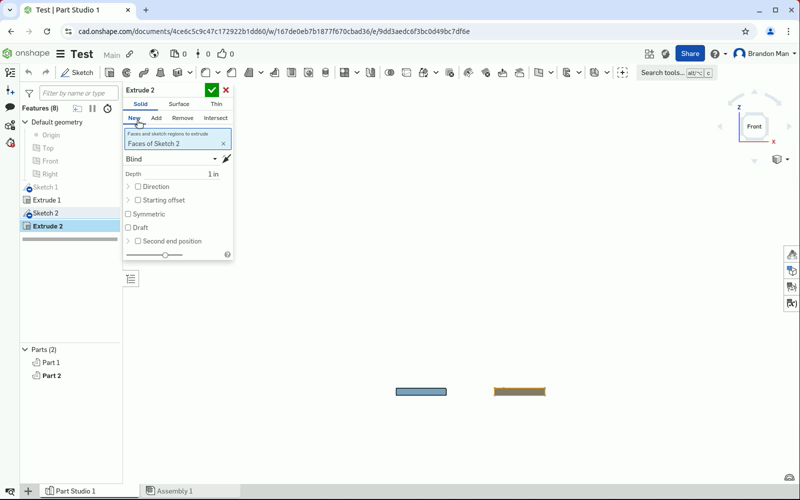
key(tab, 4)
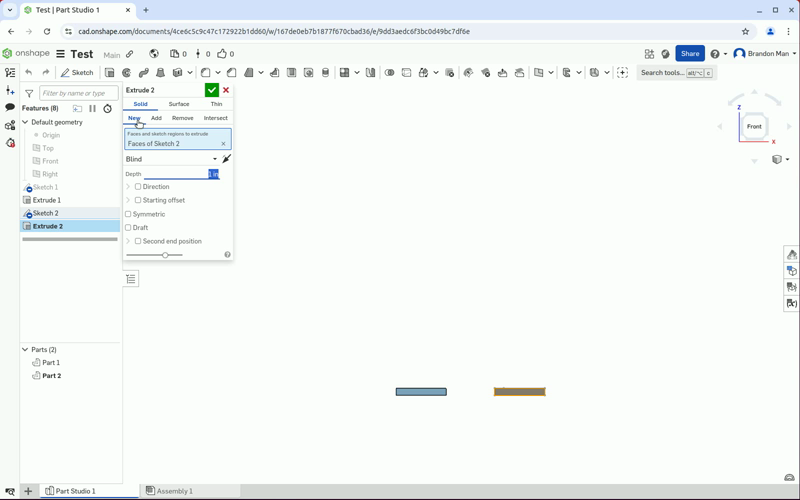
text(2.888)
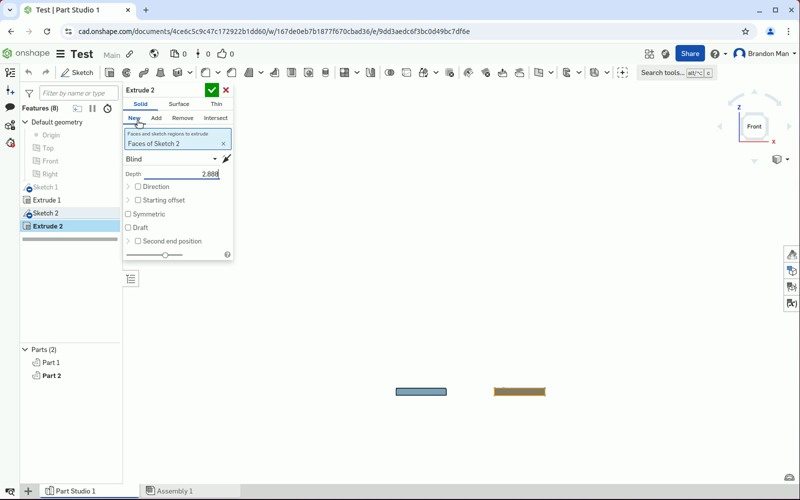
key(tab, 3)
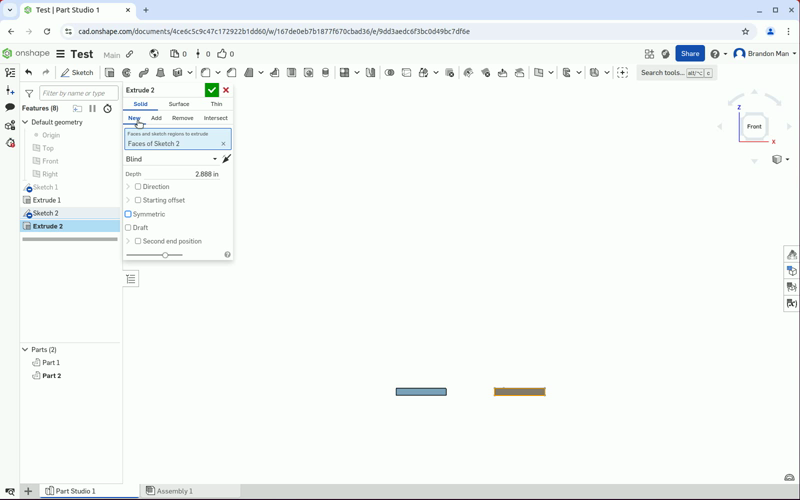
key(space)
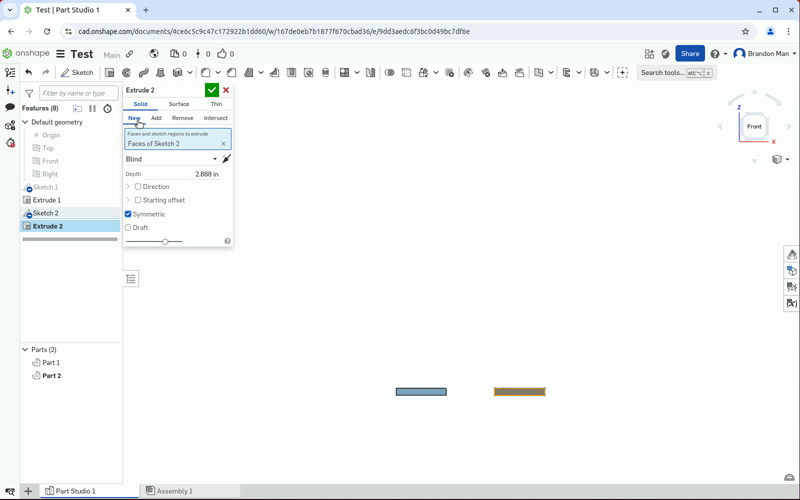
key(enter)
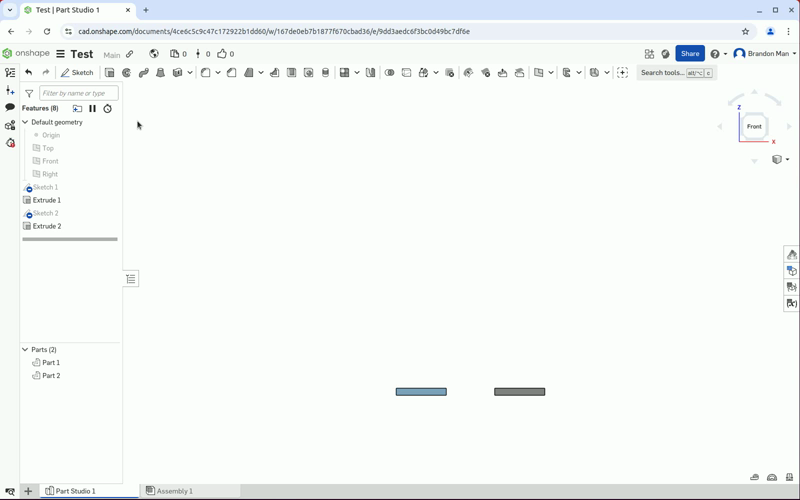
key(shift+h)
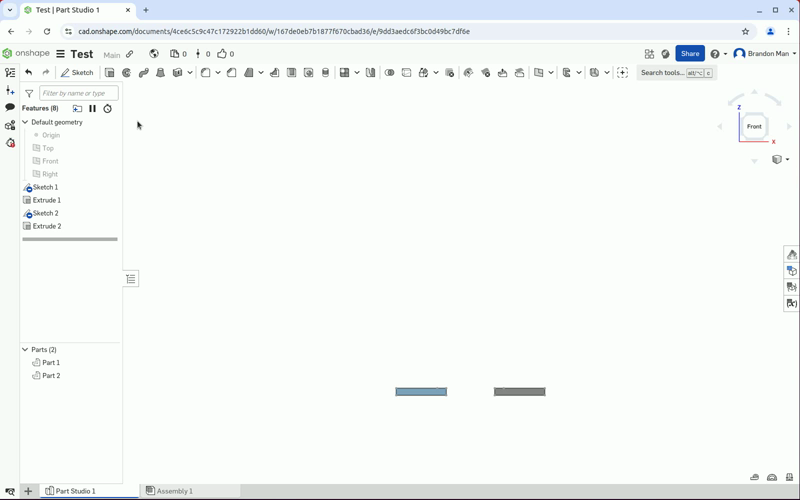
key(shift+h)
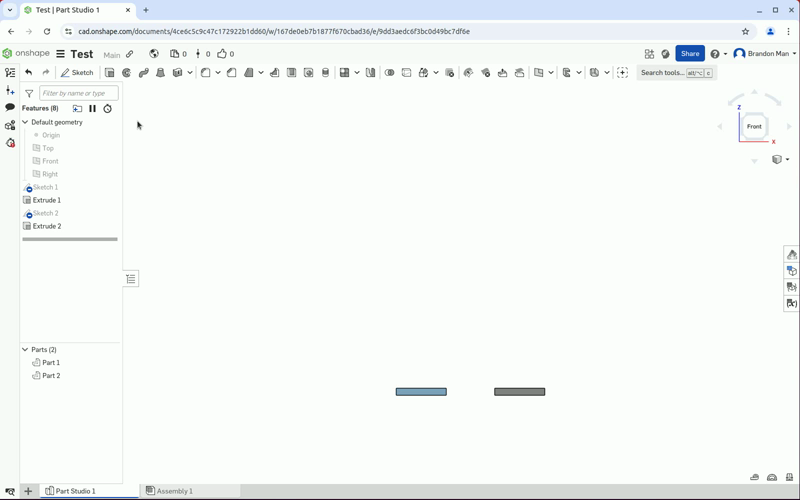
mouse_move(73, 189)
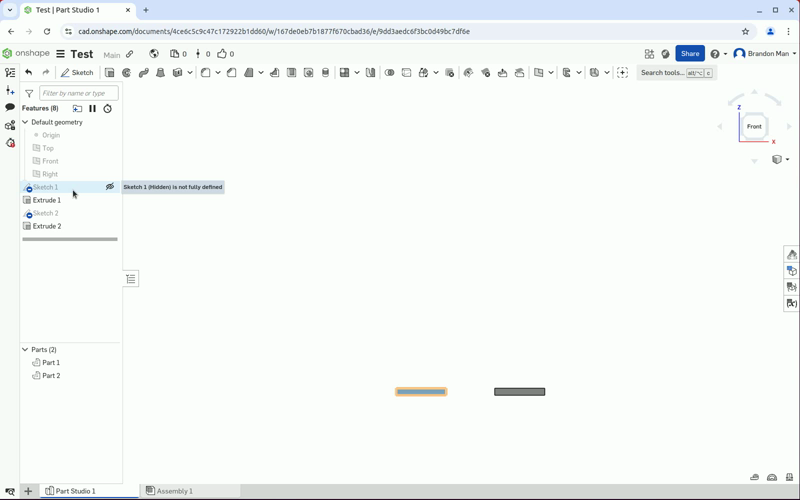
click(73, 189)
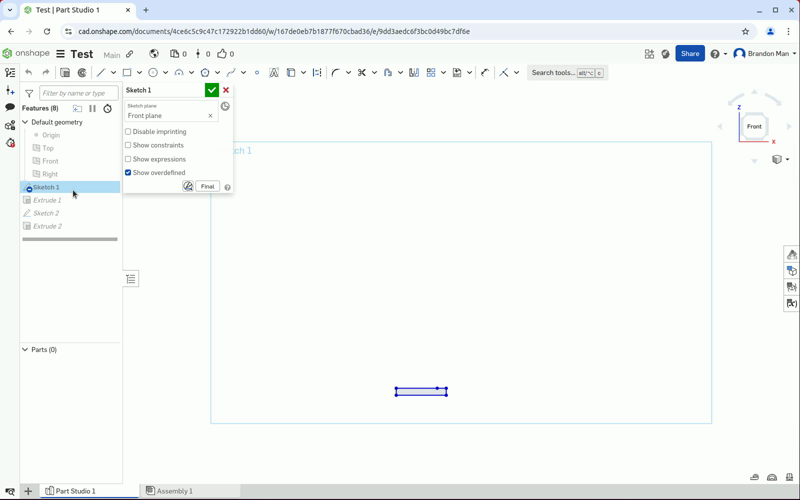
mouse_move(229, 92)
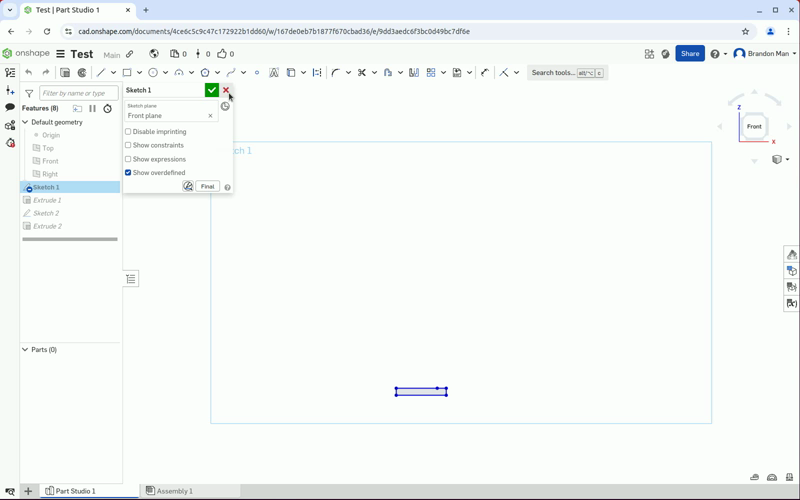
click(229, 92)
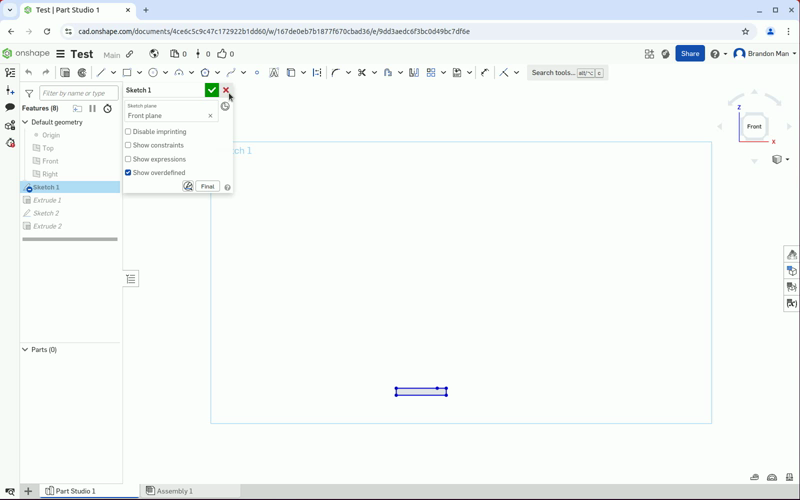
key(shift+s)
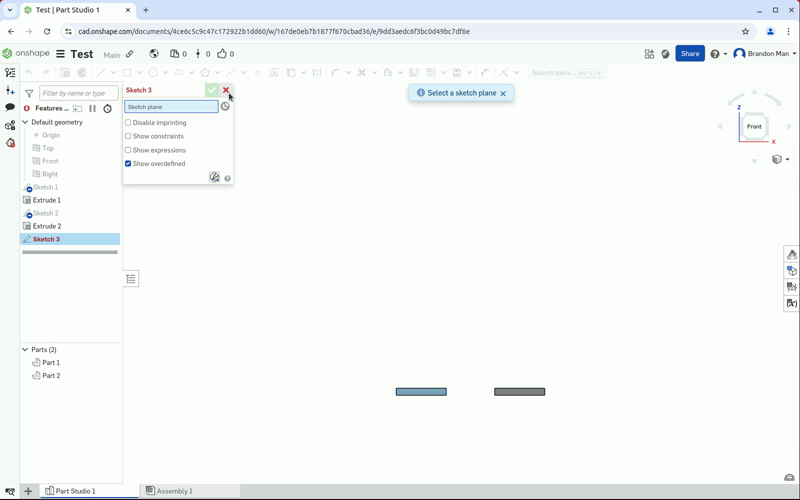
mouse_move(73, 163)
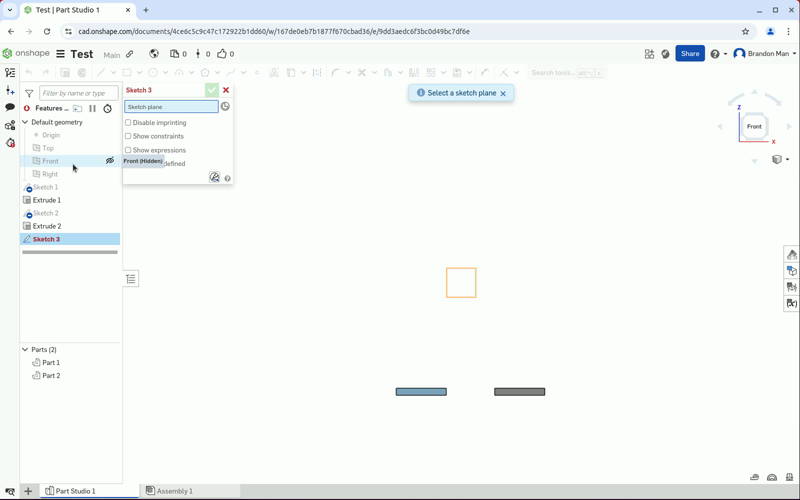
click(73, 163)
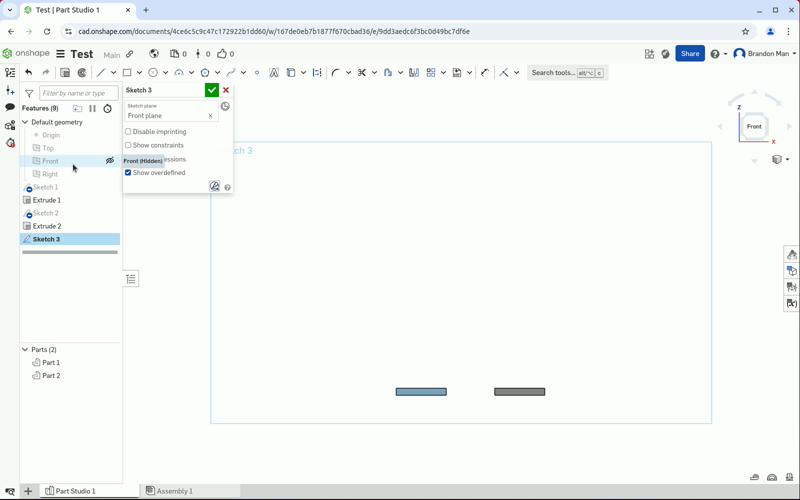
mouse_move(73, 352)
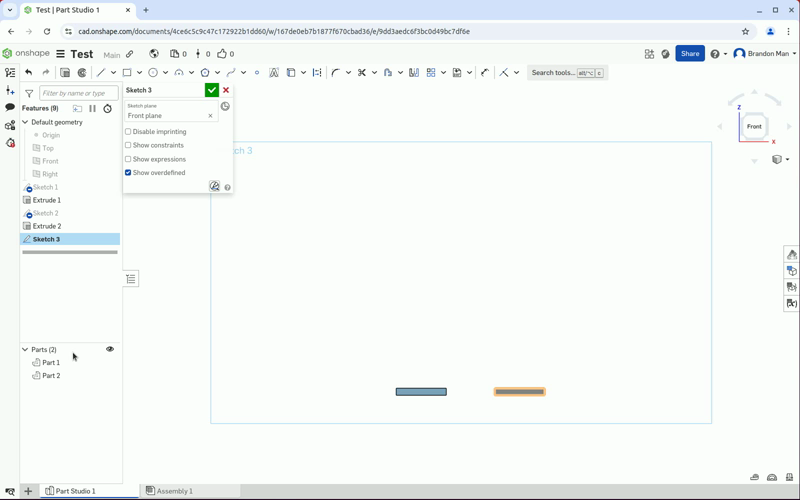
key(y)
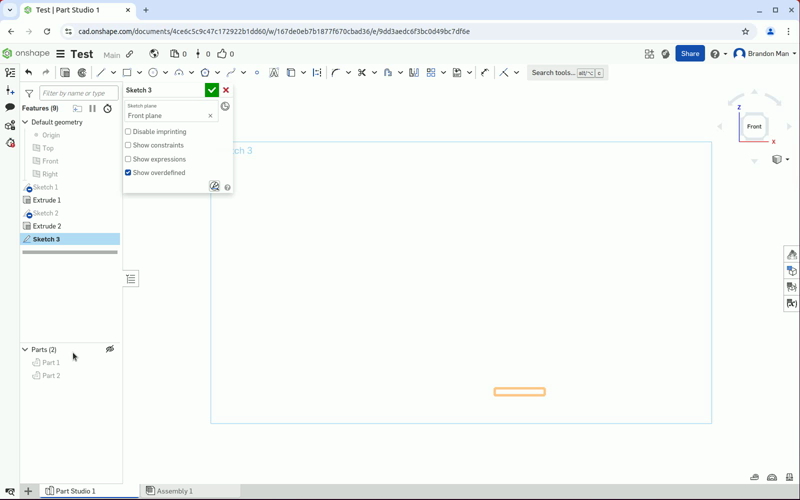
key(l)
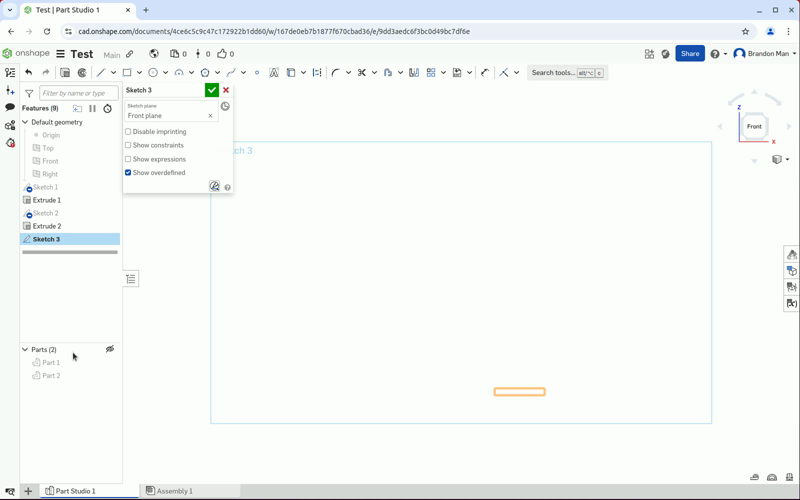
key_down(shift)
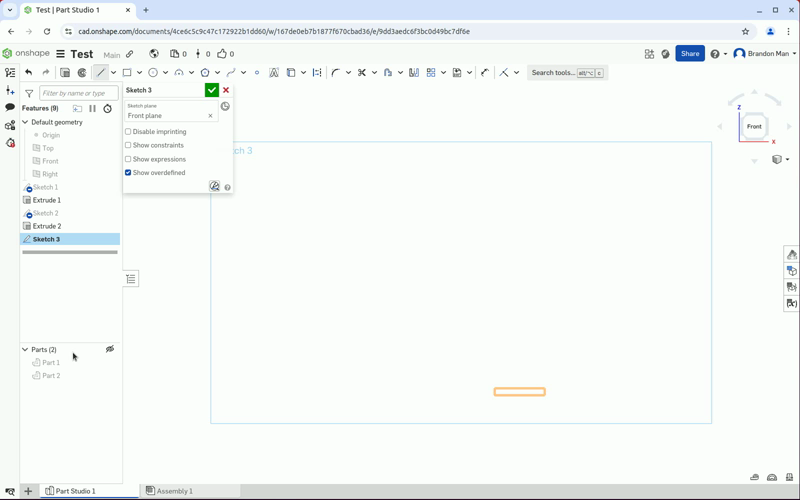
mouse_move(396, 388)
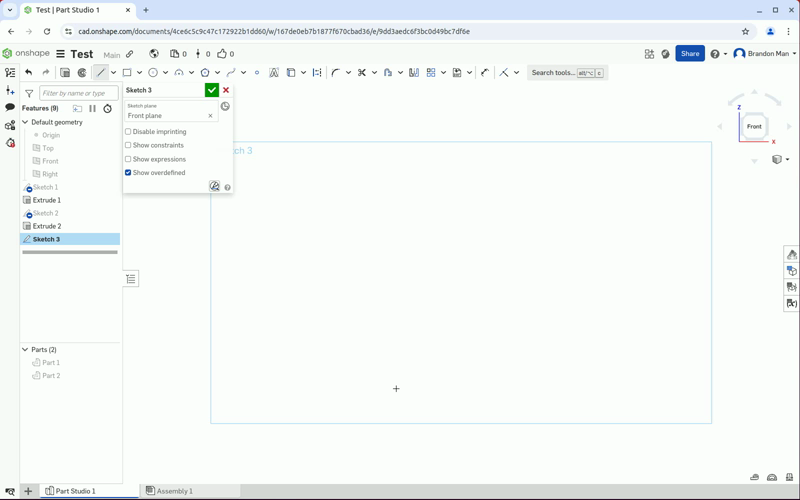
click(396, 388)
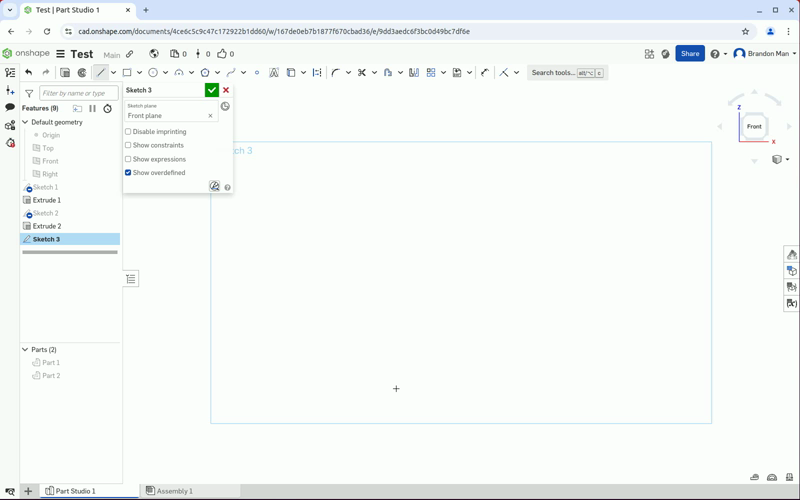
key_up(shift)
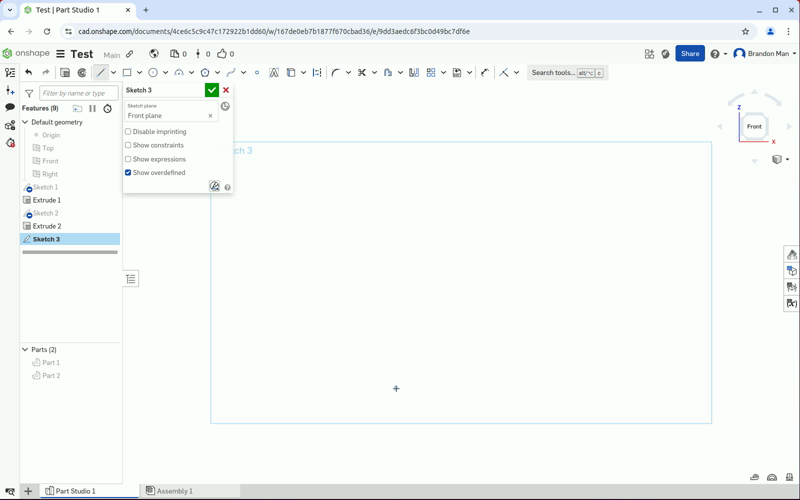
key_down(shift)
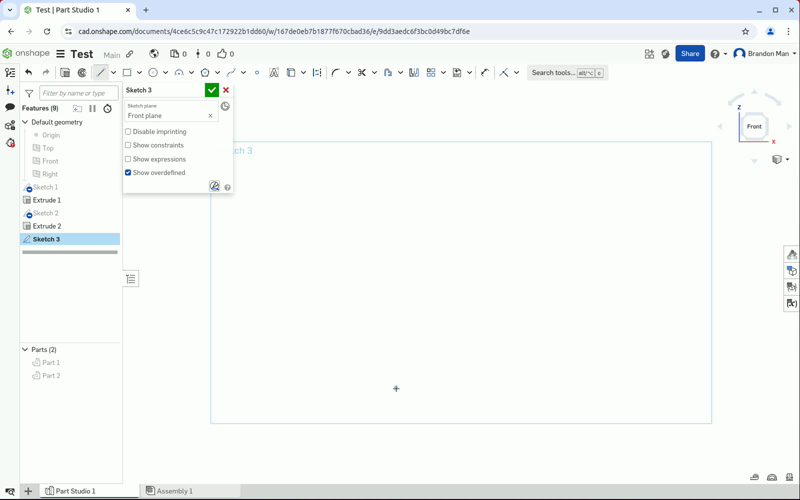
mouse_move(426, 388)
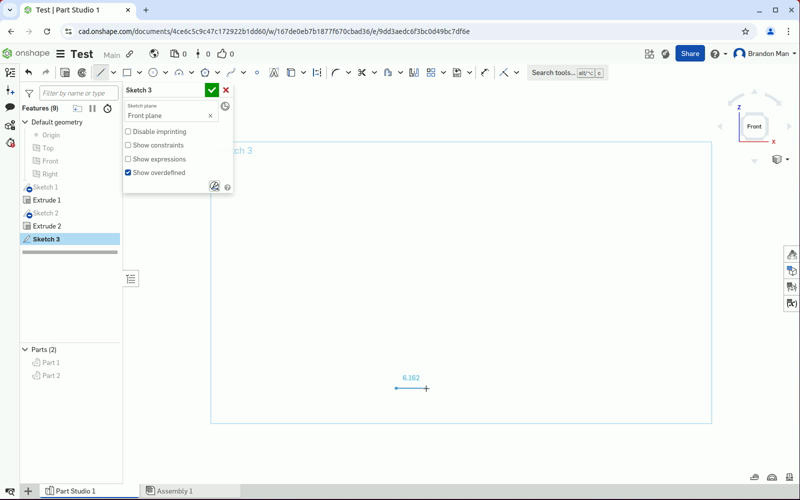
mouse_move(436, 388)
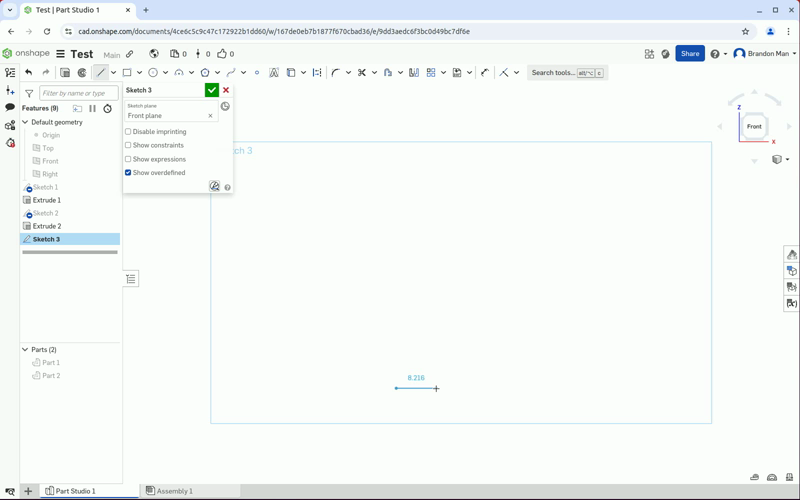
click(436, 388)
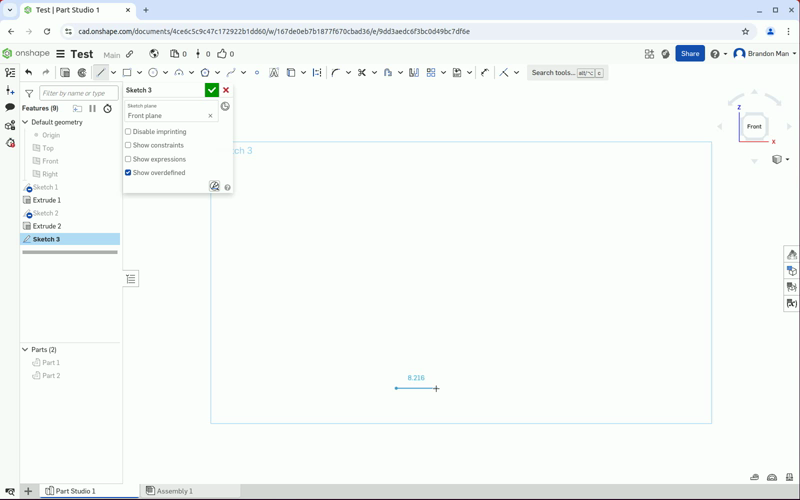
key_up(shift)
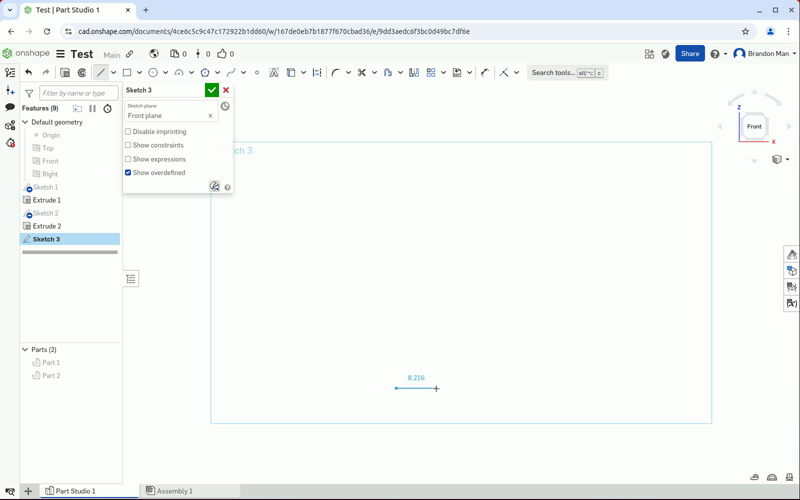
key_down(shift)
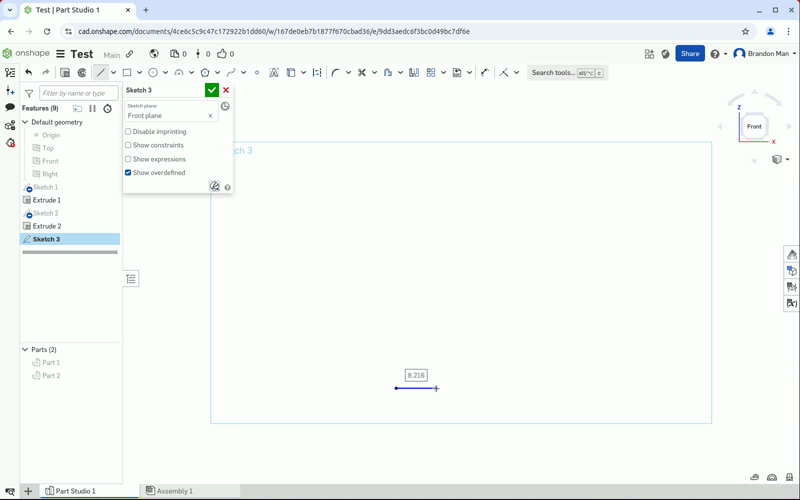
mouse_move(436, 241)
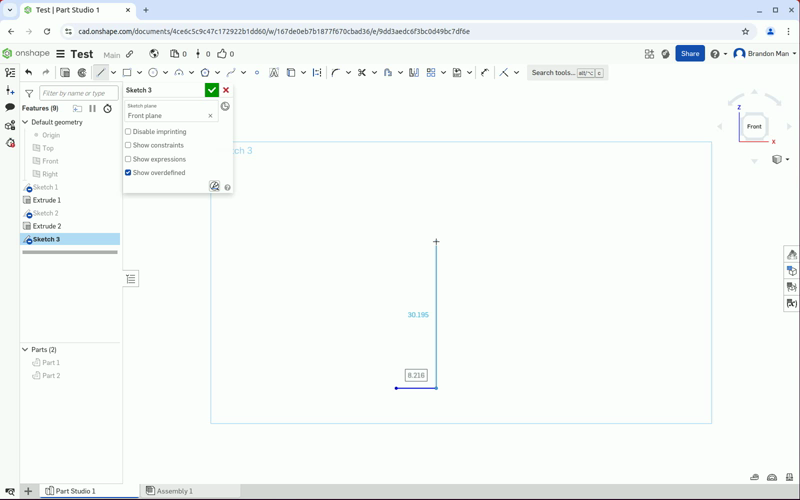
click(436, 241)
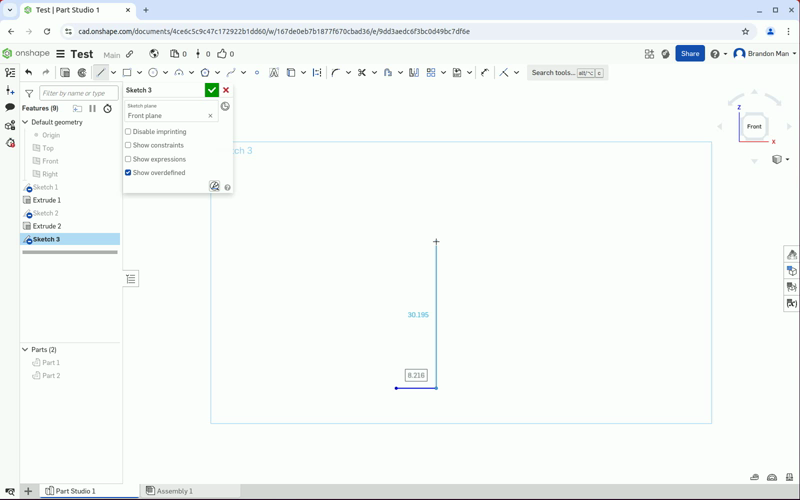
key_up(shift)
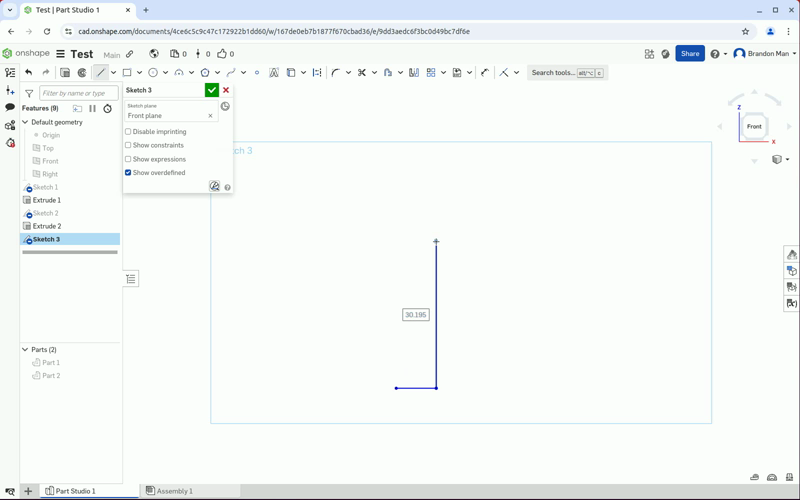
key_down(shift)
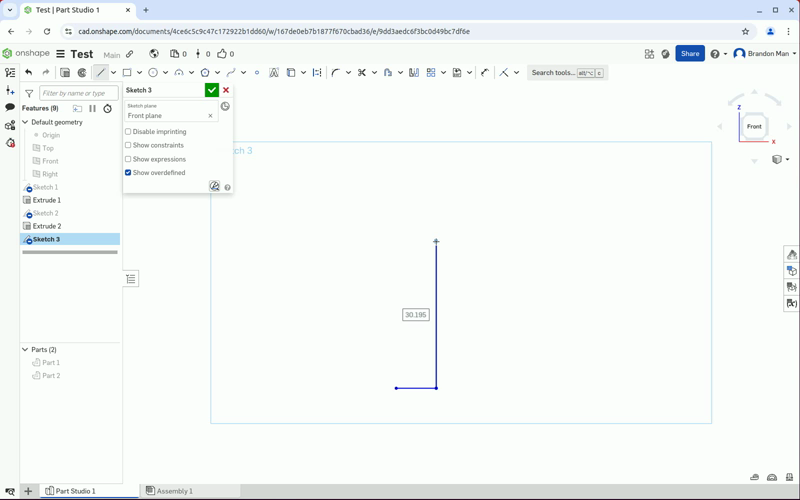
mouse_move(466, 241)
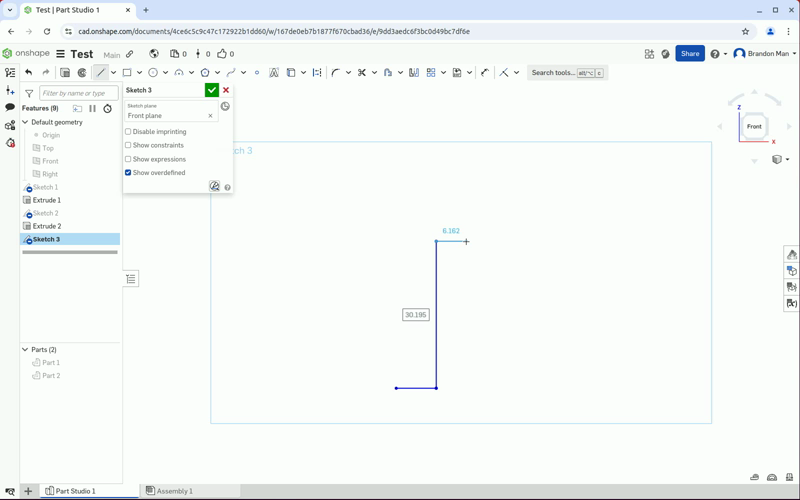
mouse_move(396, 241)
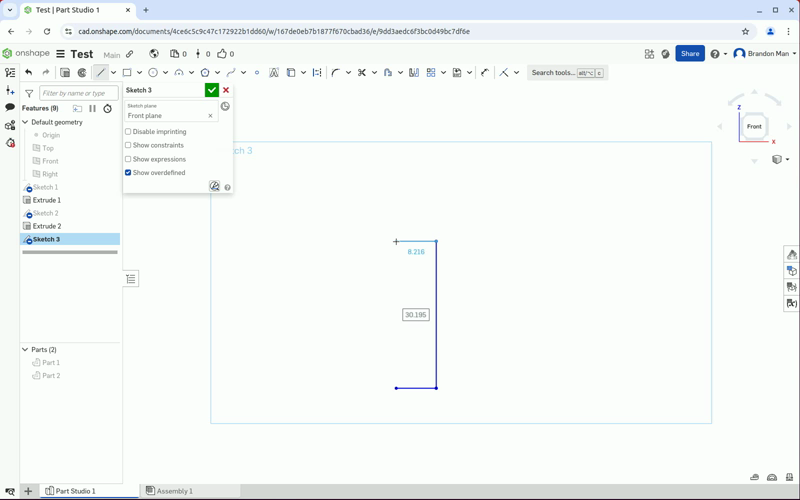
click(396, 241)
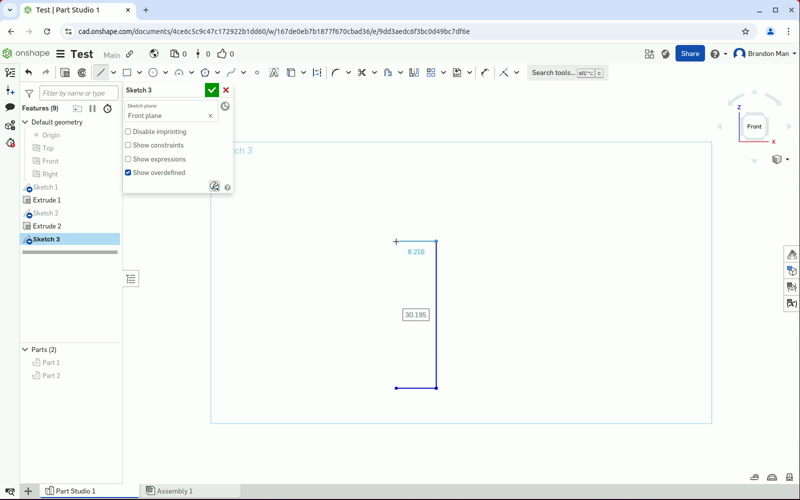
key_up(shift)
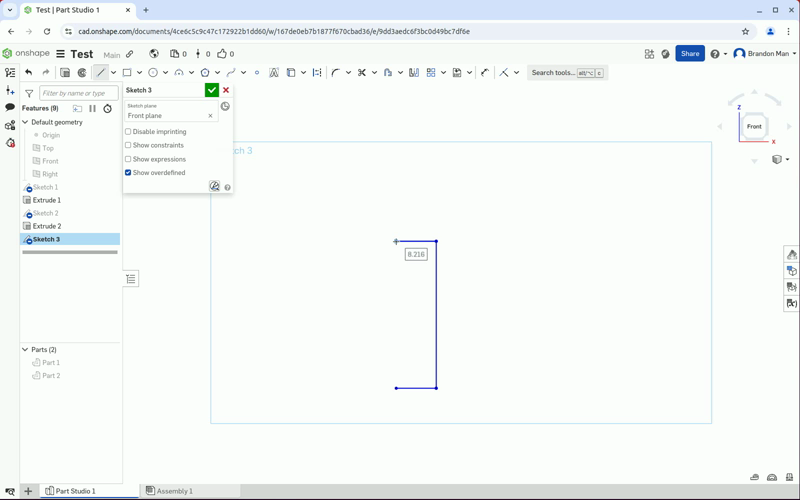
key_down(shift)
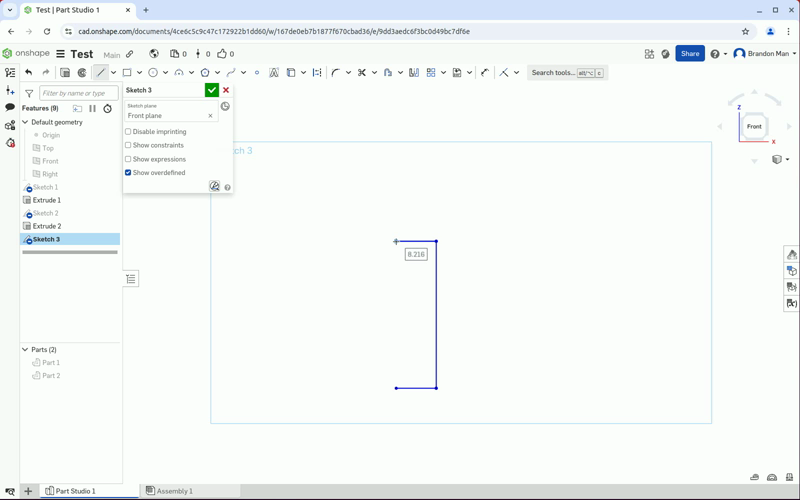
mouse_move(396, 388)
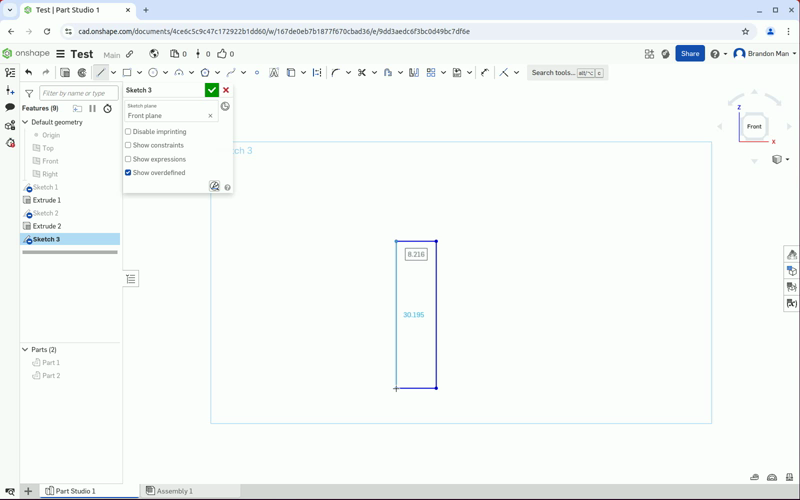
key_up(shift)
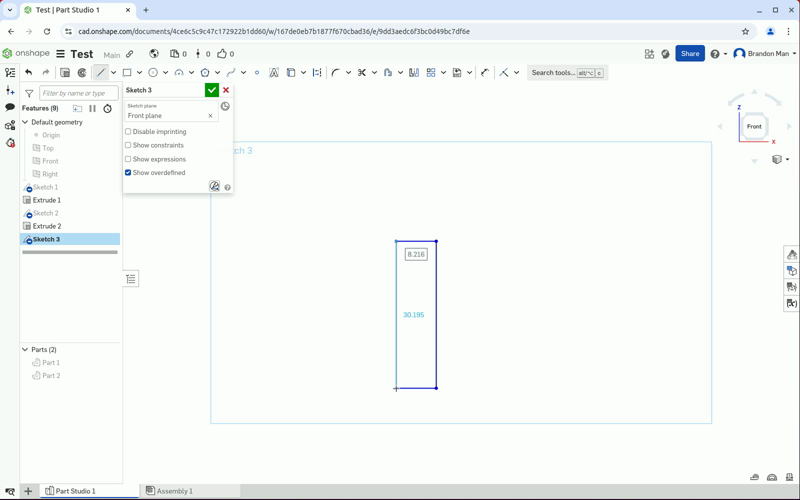
click(396, 388)
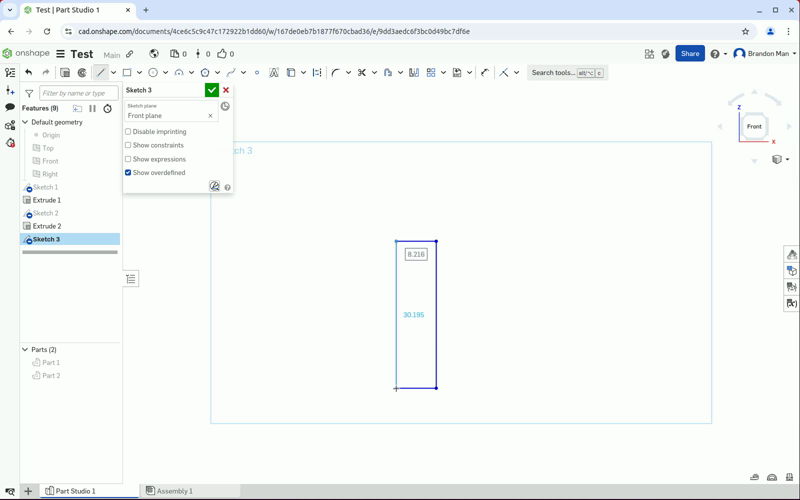
key(esc)
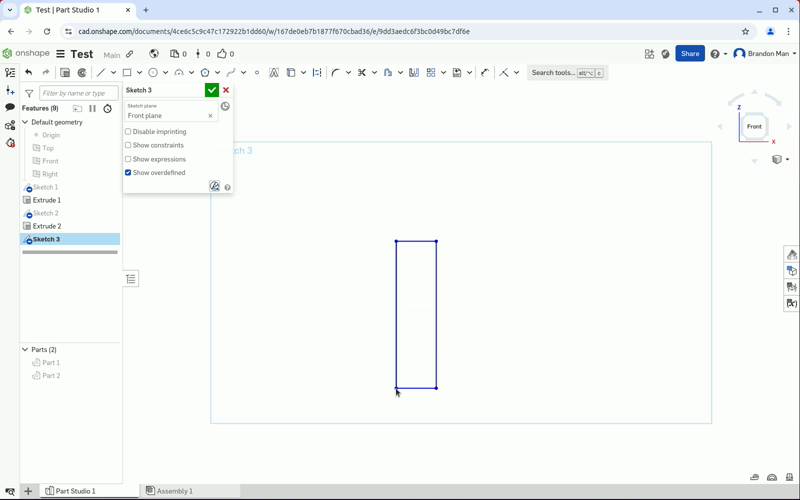
mouse_move(406, 352)
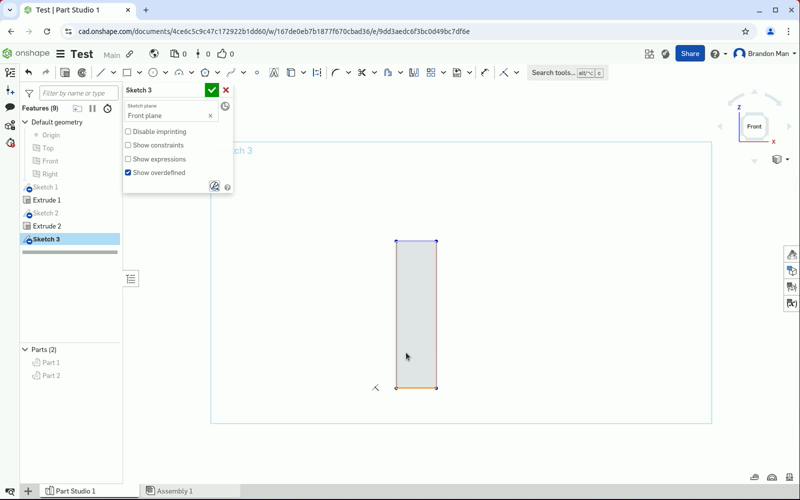
click(406, 352)
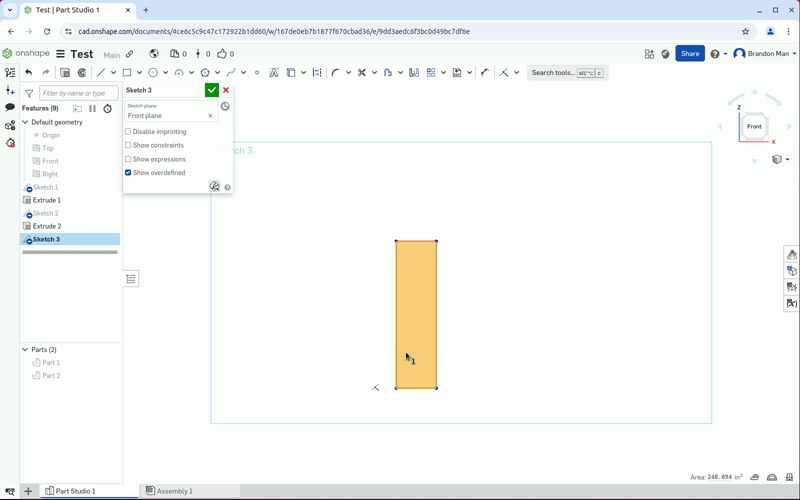
mouse_move(73, 352)
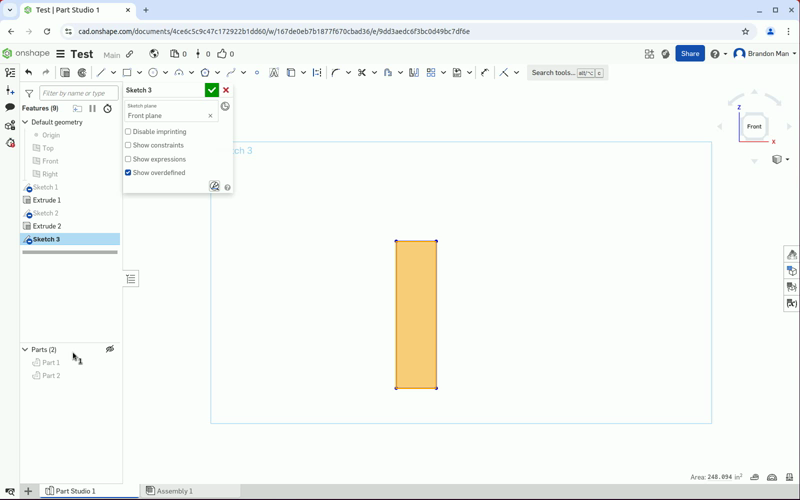
key(shift+y)
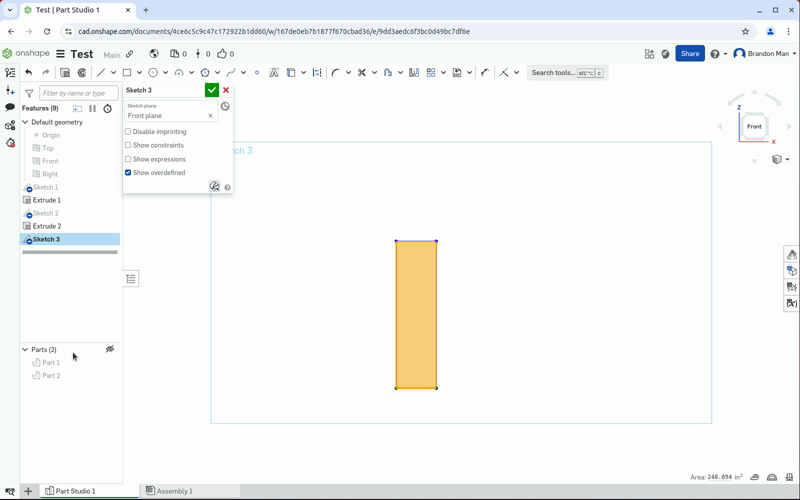
key(shift+e)
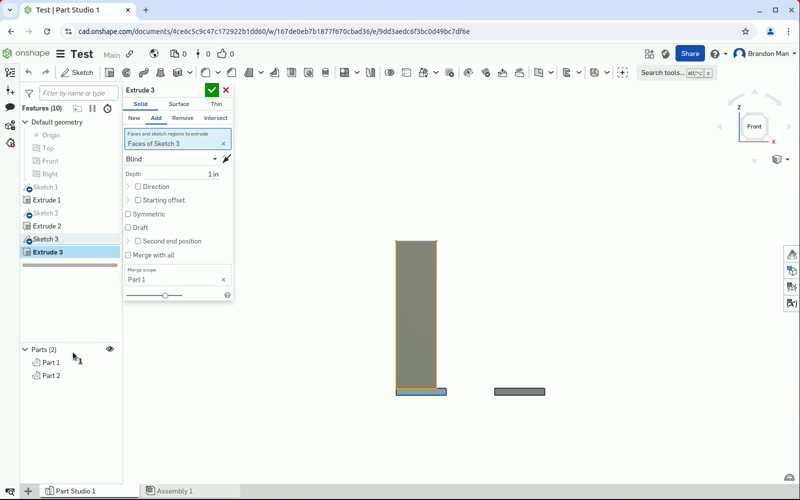
mouse_move(143, 106)
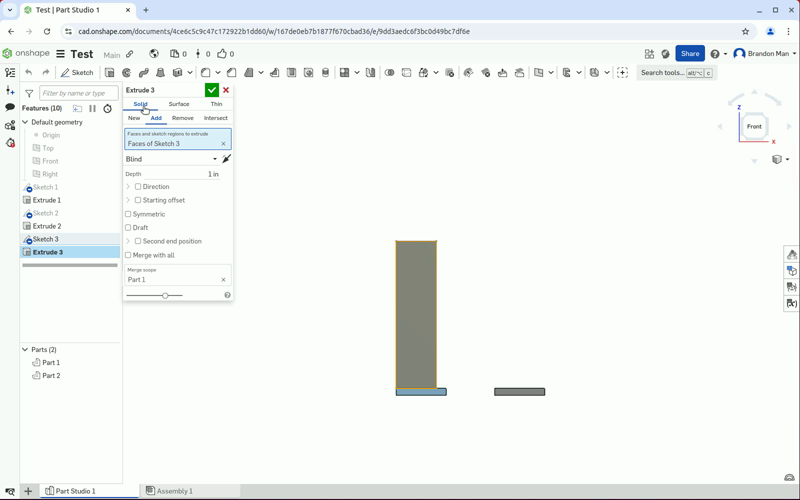
click(143, 106)
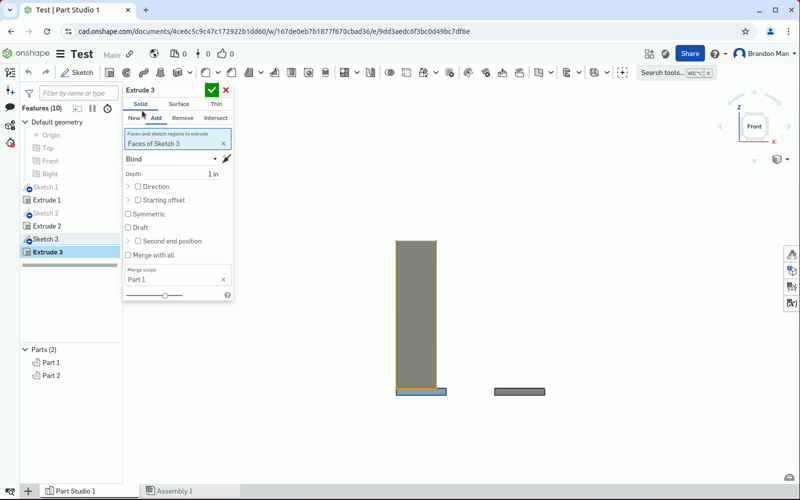
mouse_move(137, 120)
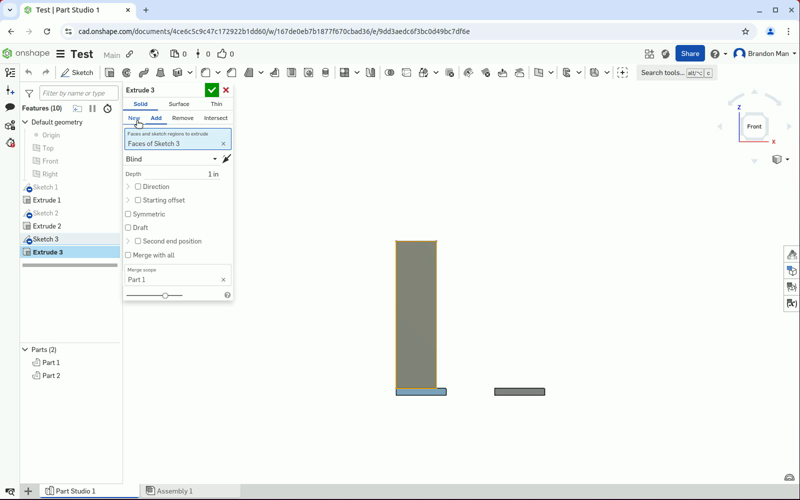
click(137, 120)
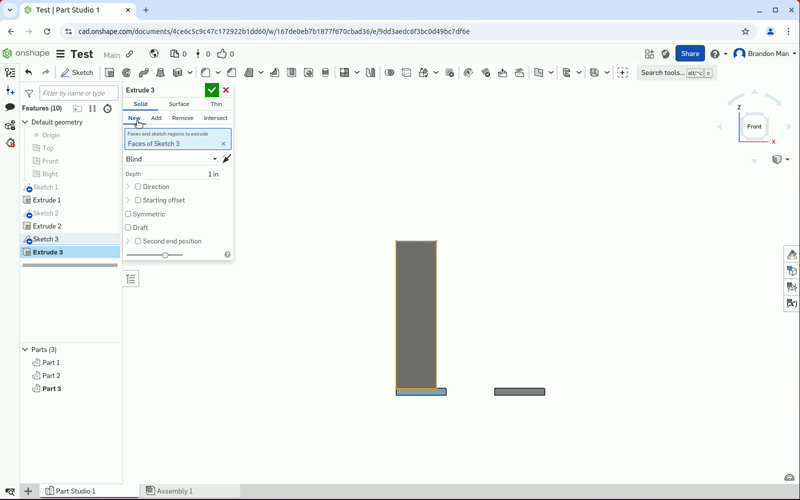
key(tab, 4)
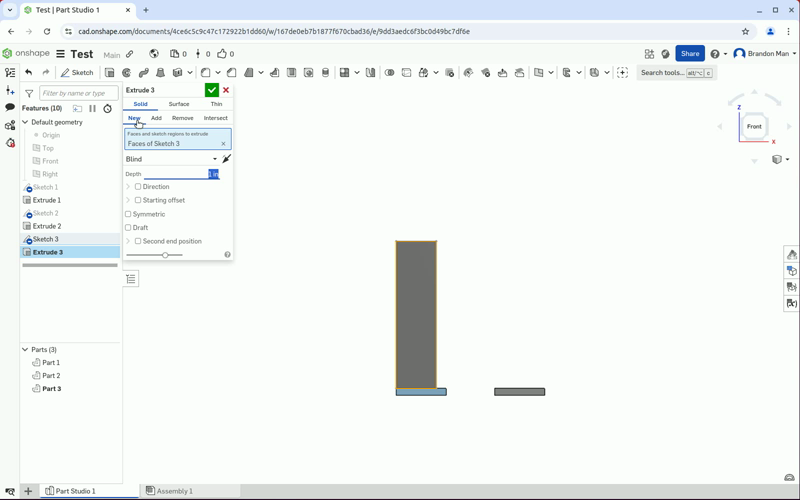
text(2.888)
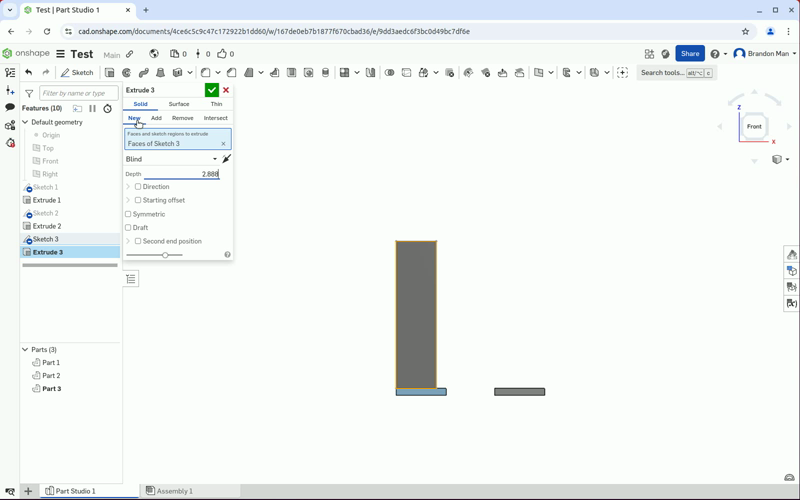
key(tab, 3)
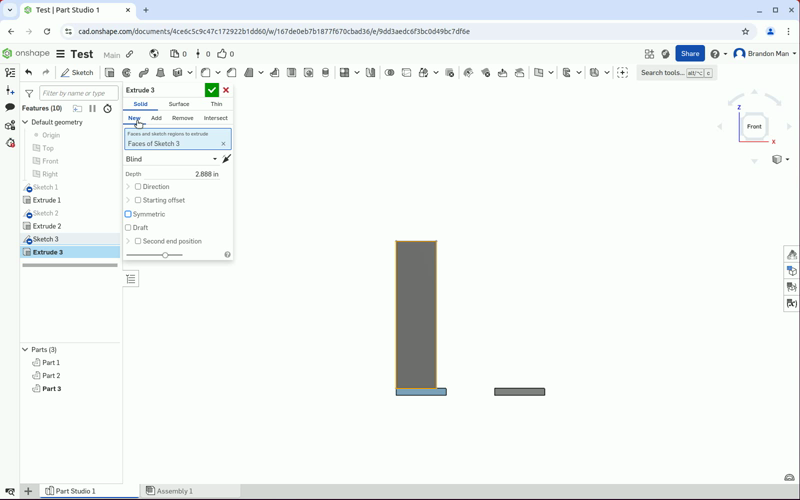
key(space)
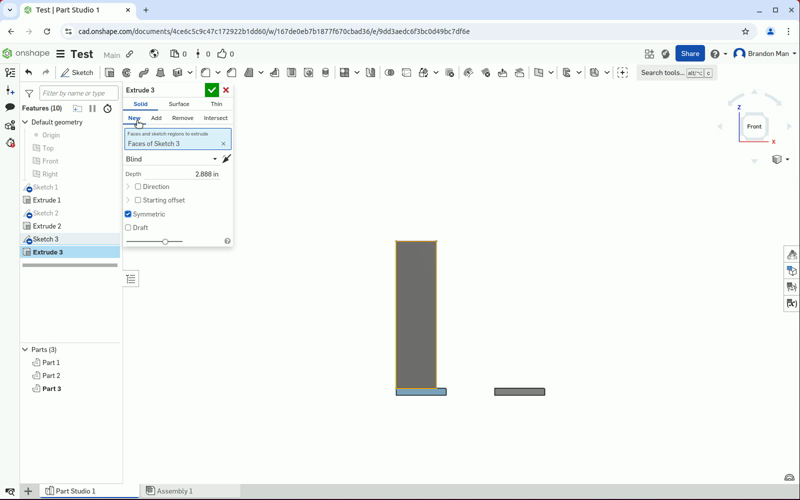
key(enter)
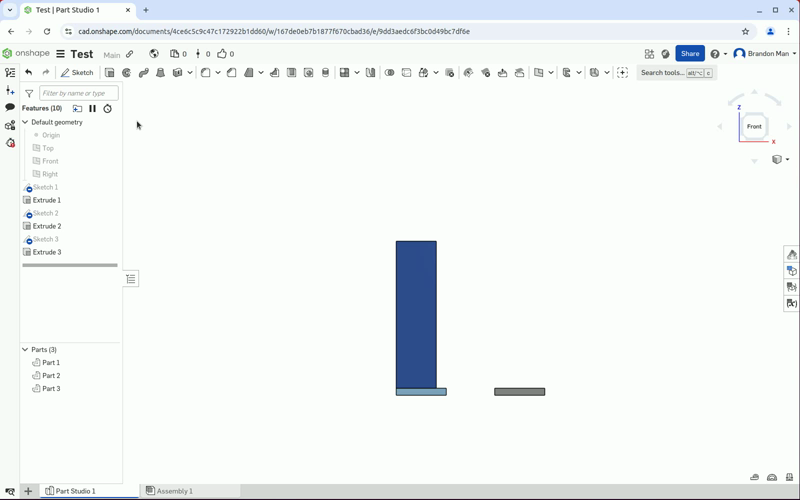
key(shift+h)
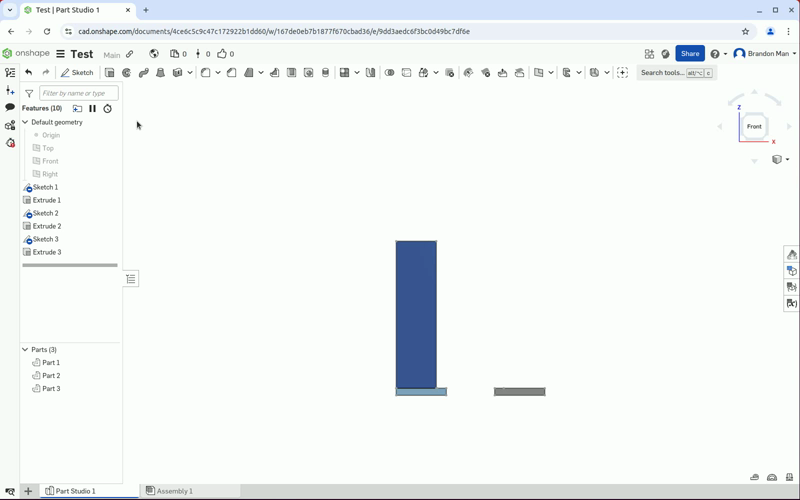
key(shift+h)
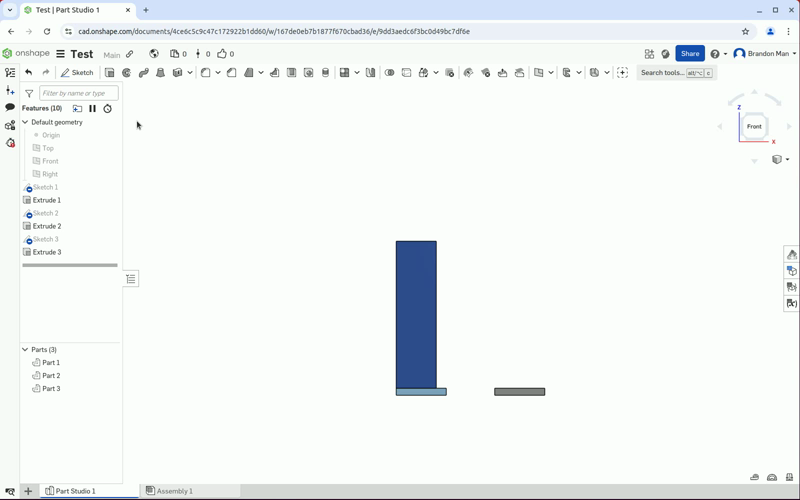
mouse_move(73, 189)
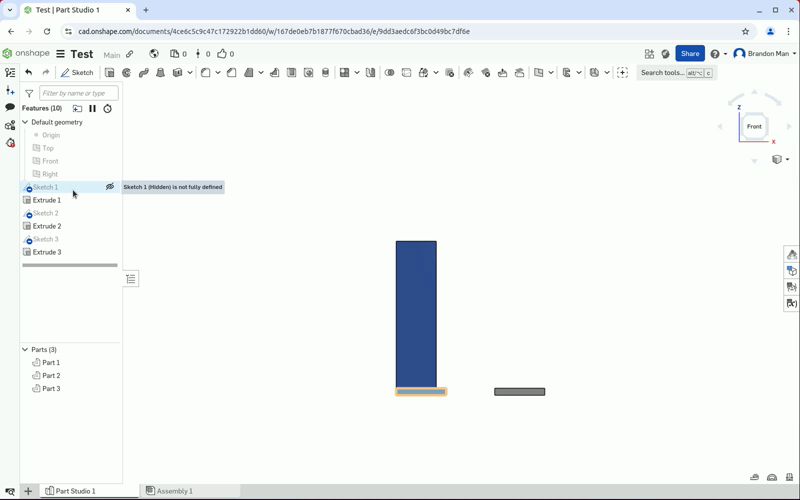
click(73, 189)
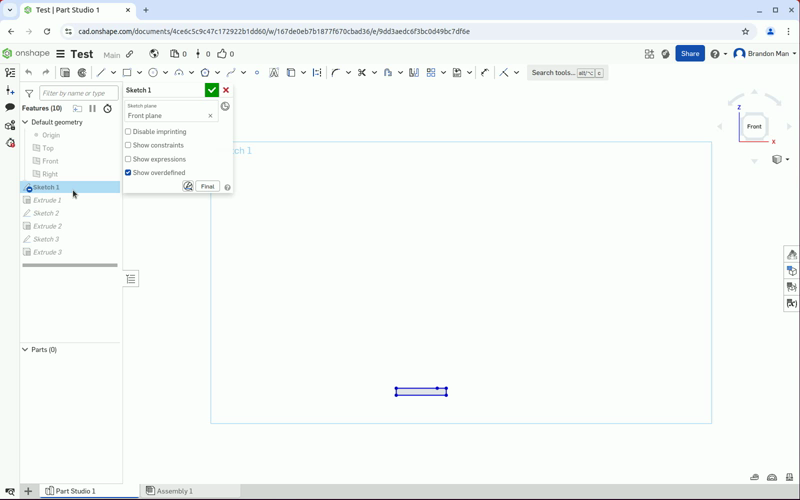
mouse_move(229, 92)
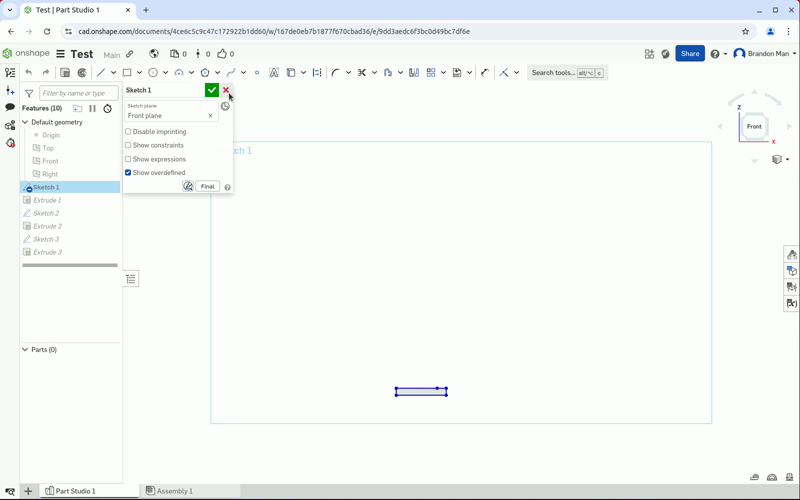
click(229, 92)
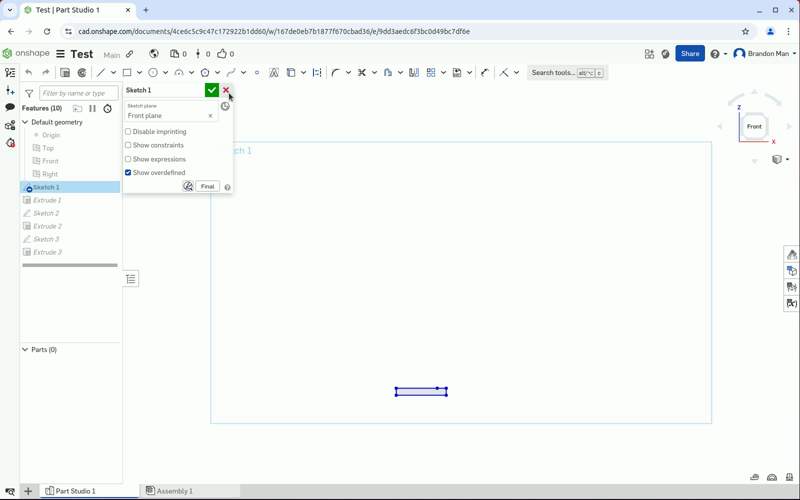
key(shift+s)
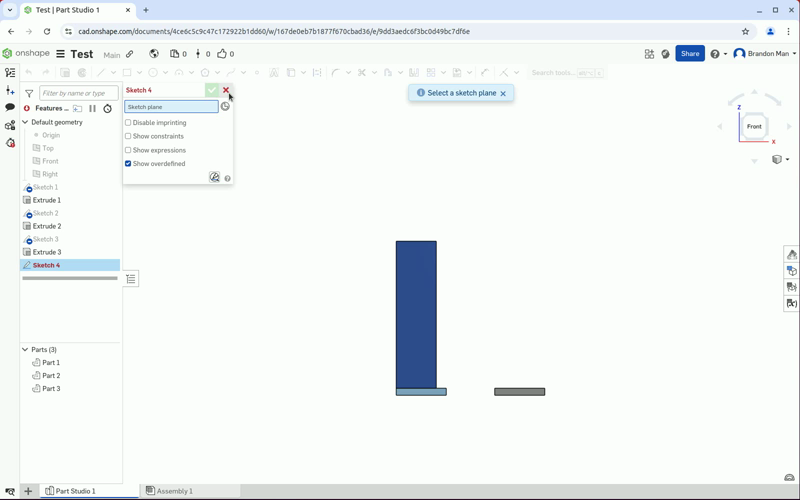
mouse_move(73, 163)
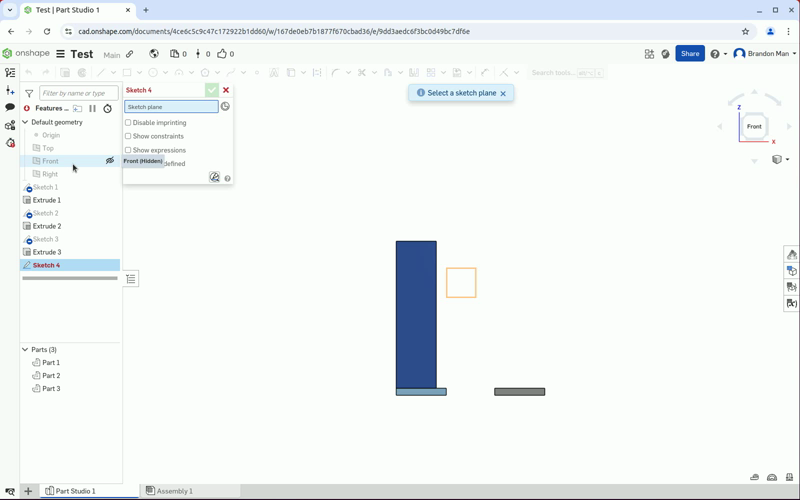
click(73, 163)
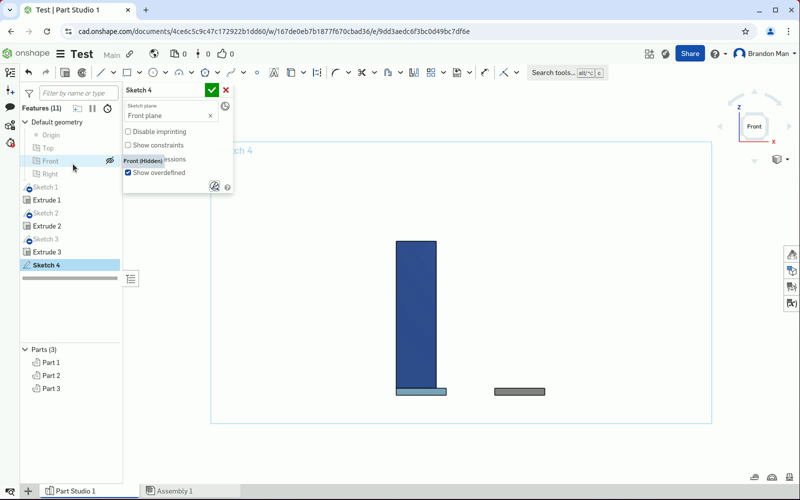
mouse_move(73, 352)
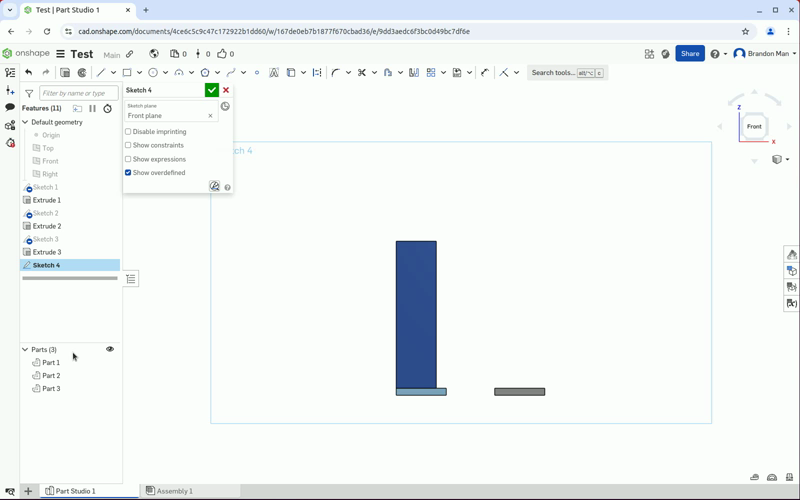
key(y)
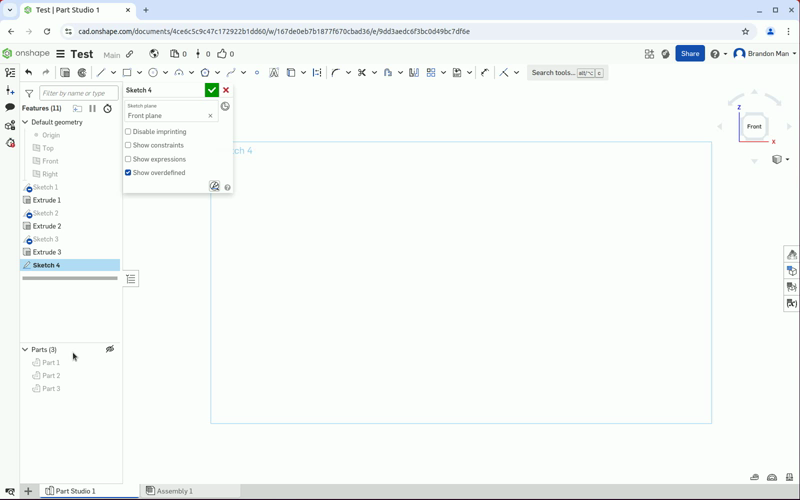
key(l)
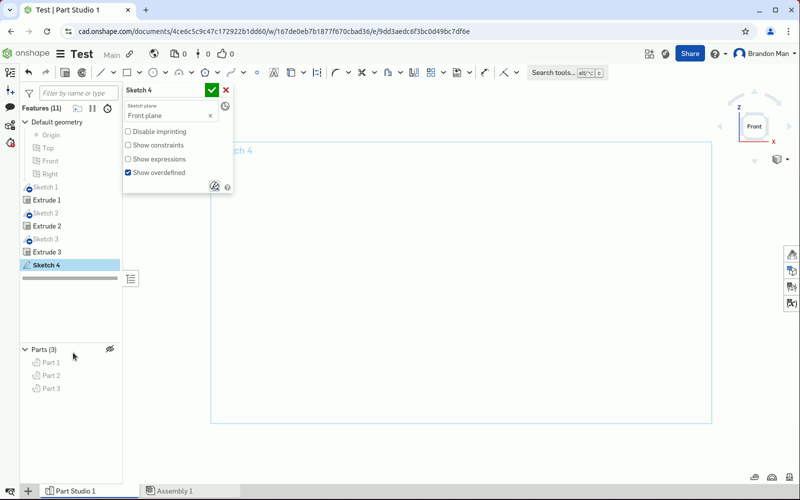
key_down(shift)
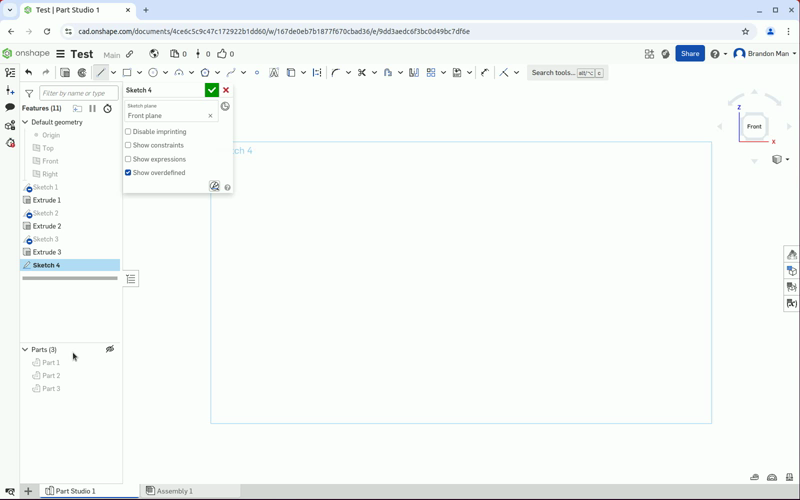
mouse_move(502, 388)
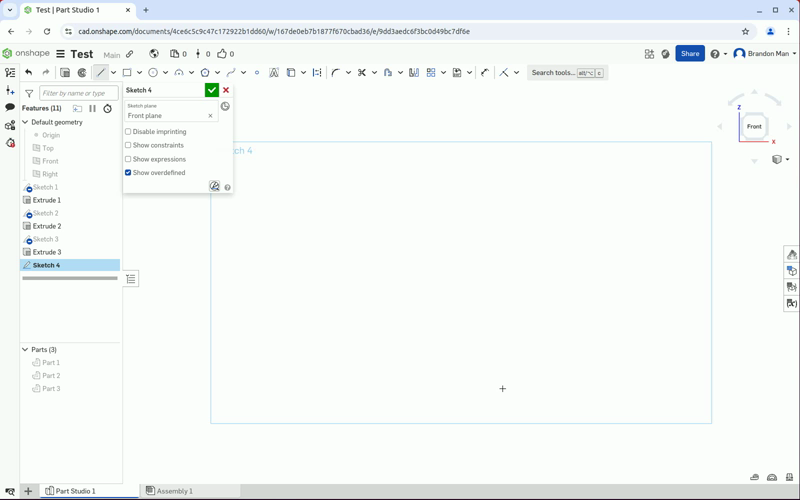
click(502, 388)
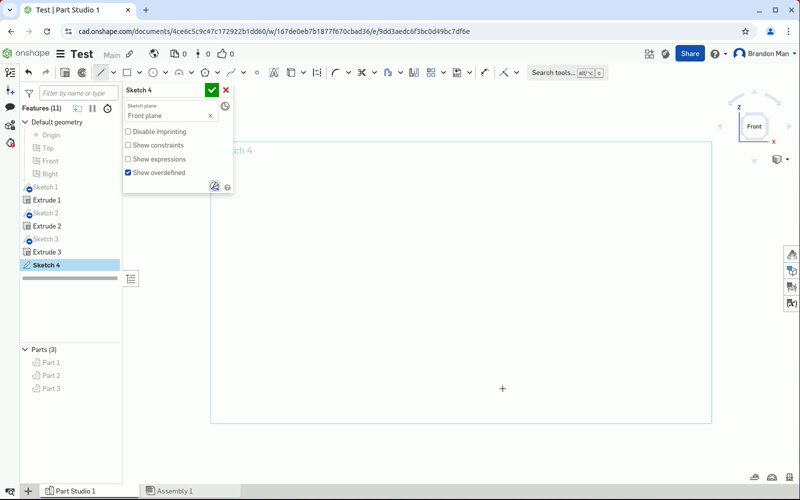
key_up(shift)
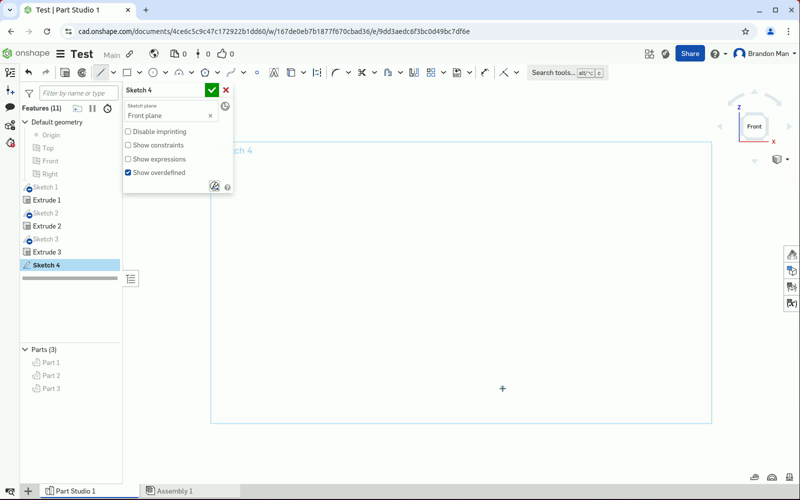
key_down(shift)
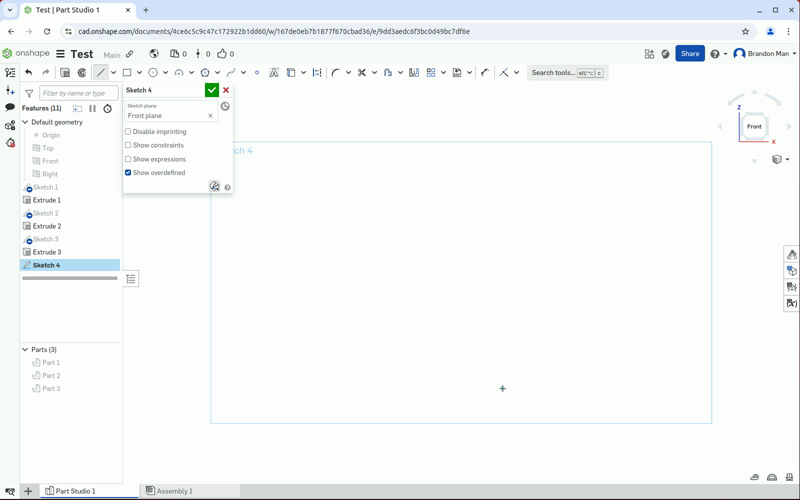
mouse_move(532, 388)
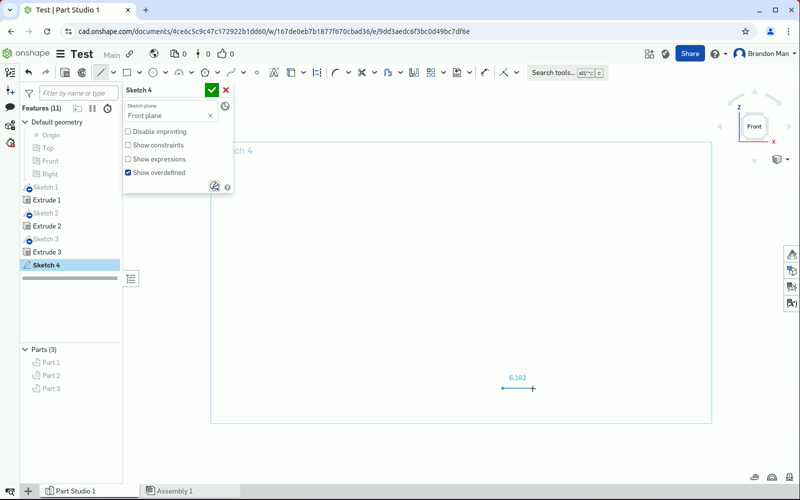
mouse_move(543, 388)
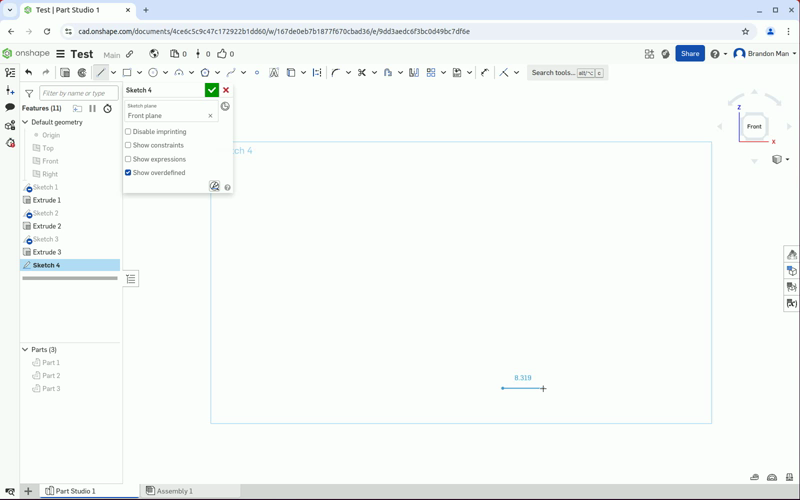
click(543, 388)
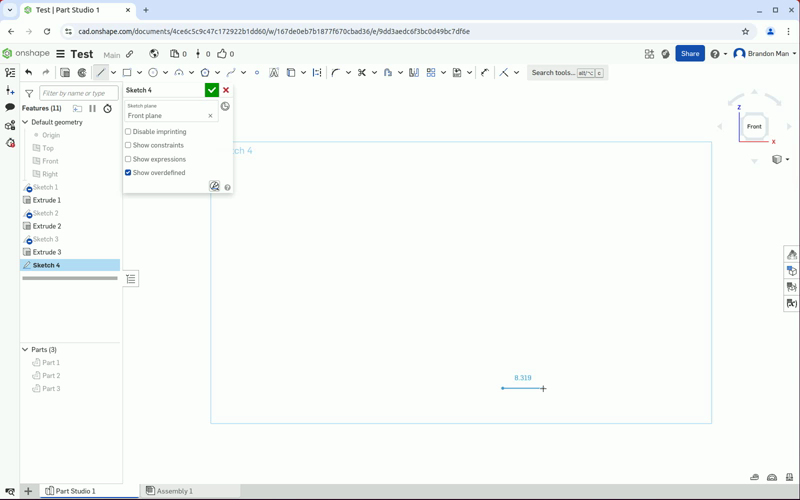
key_up(shift)
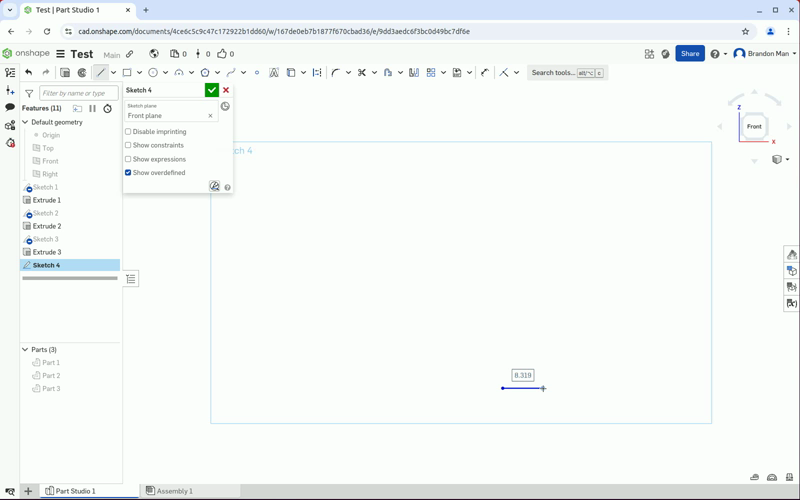
key_down(shift)
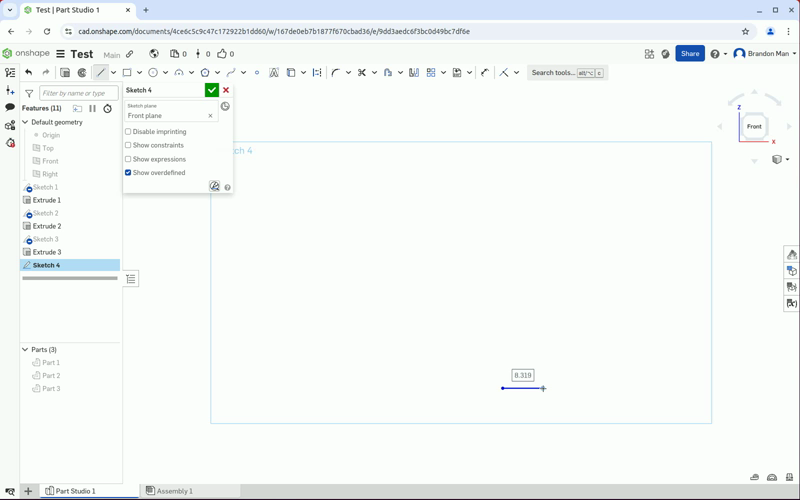
mouse_move(543, 241)
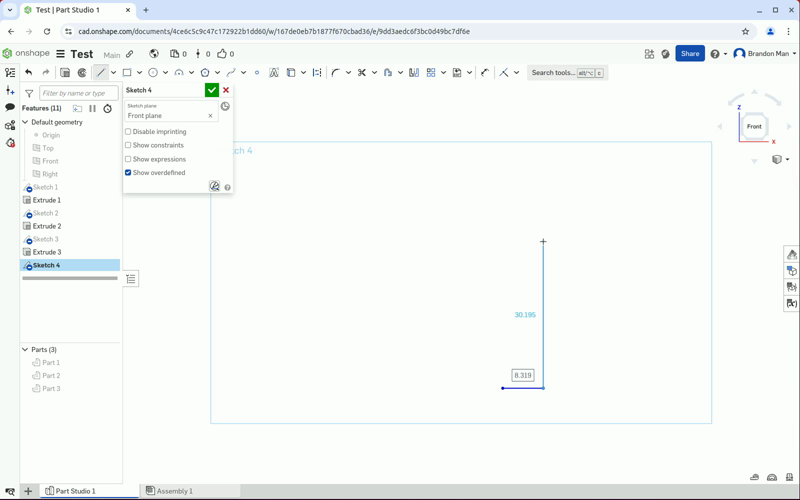
click(543, 241)
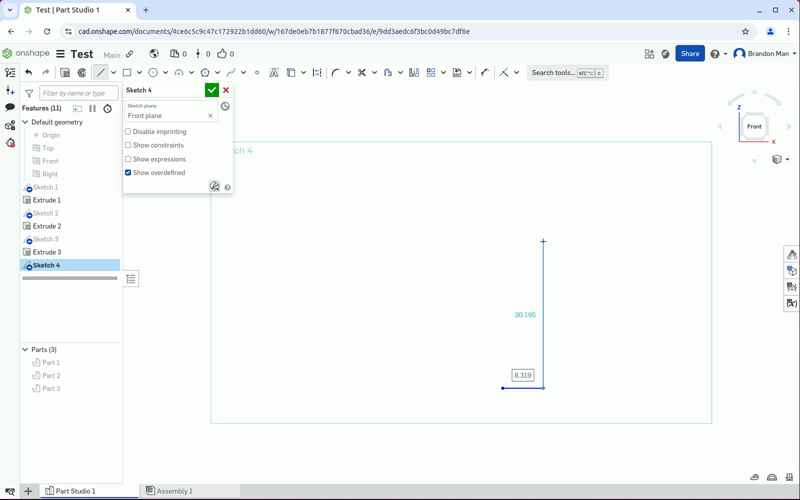
key_up(shift)
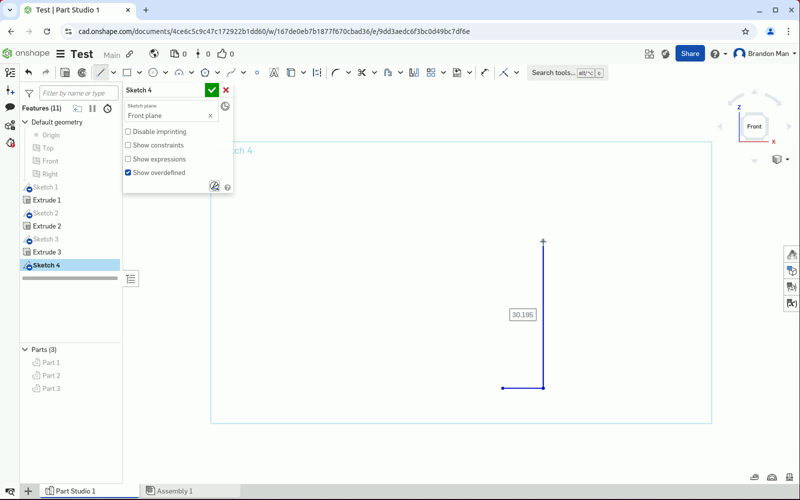
key_down(shift)
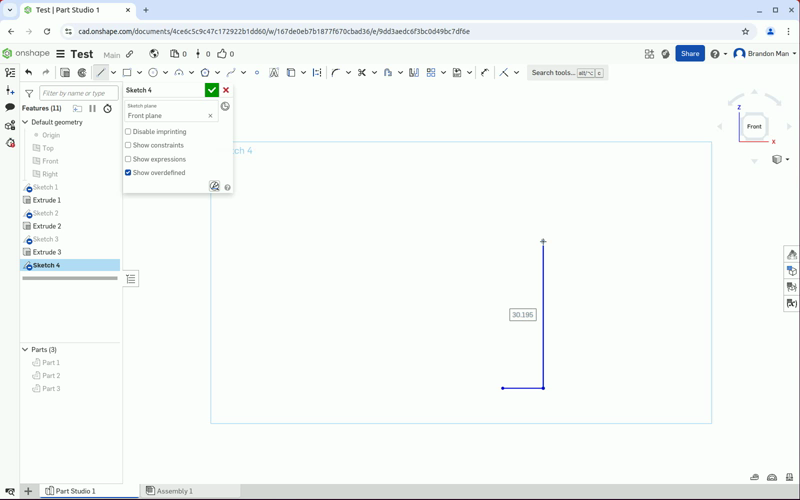
mouse_move(573, 241)
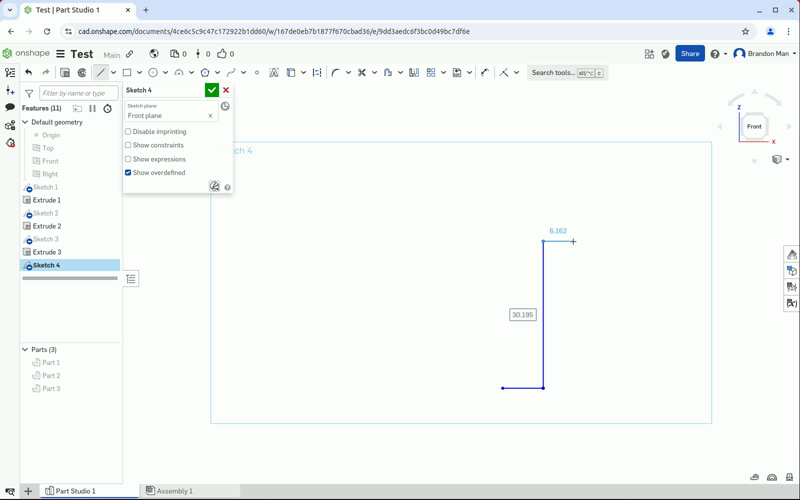
mouse_move(503, 241)
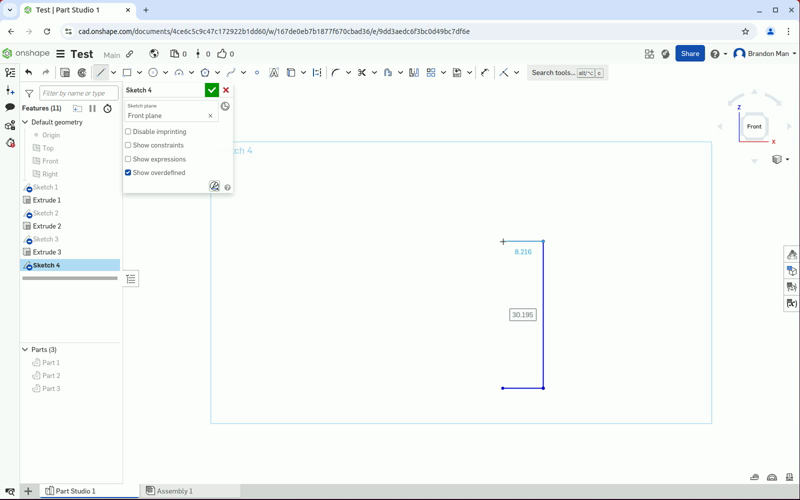
click(503, 241)
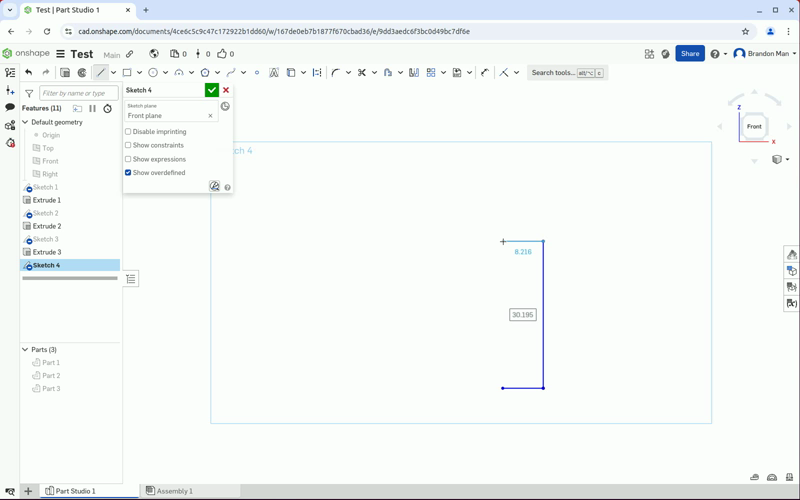
key_up(shift)
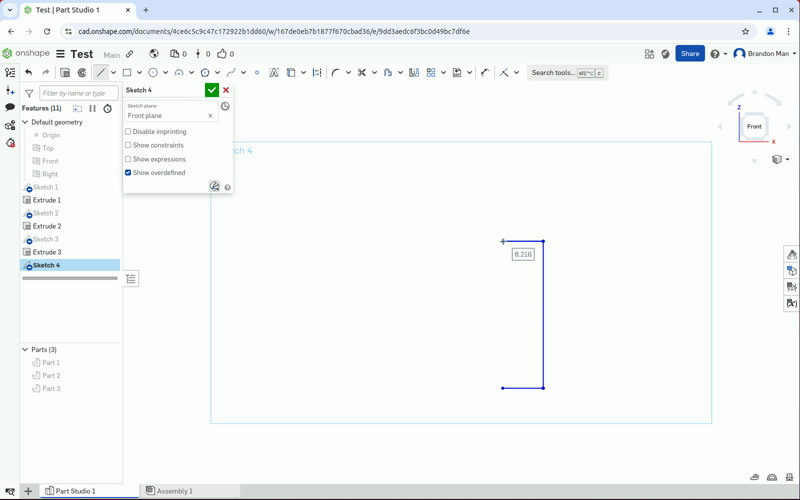
key_down(shift)
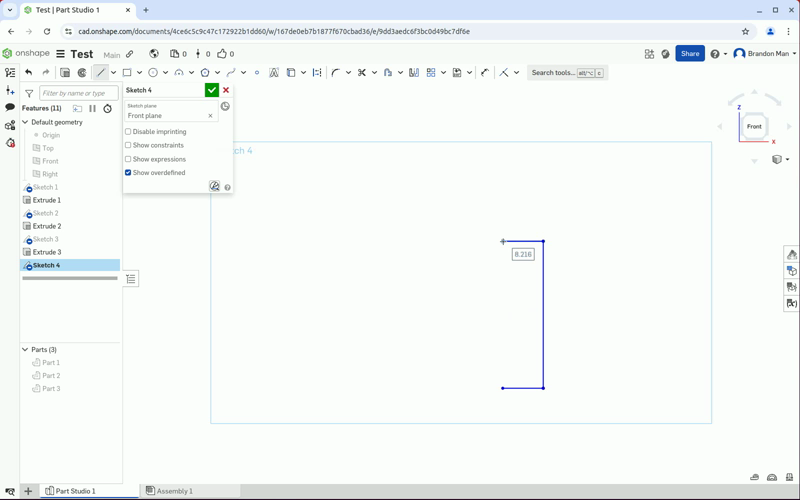
mouse_move(502, 388)
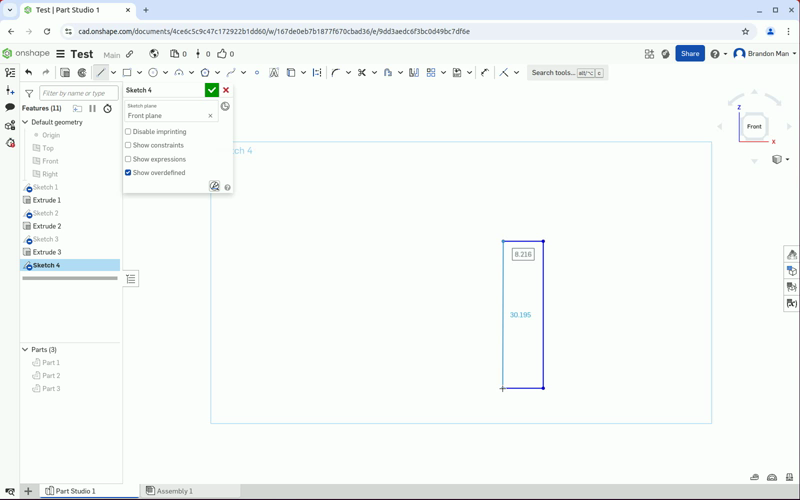
key_up(shift)
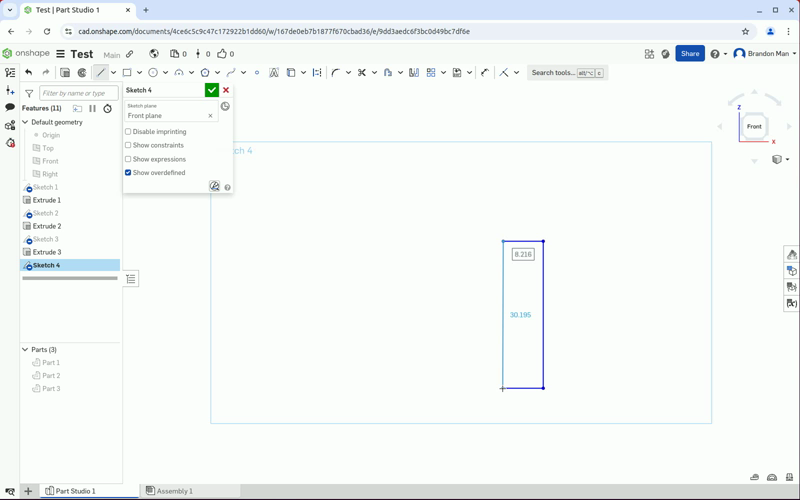
click(502, 388)
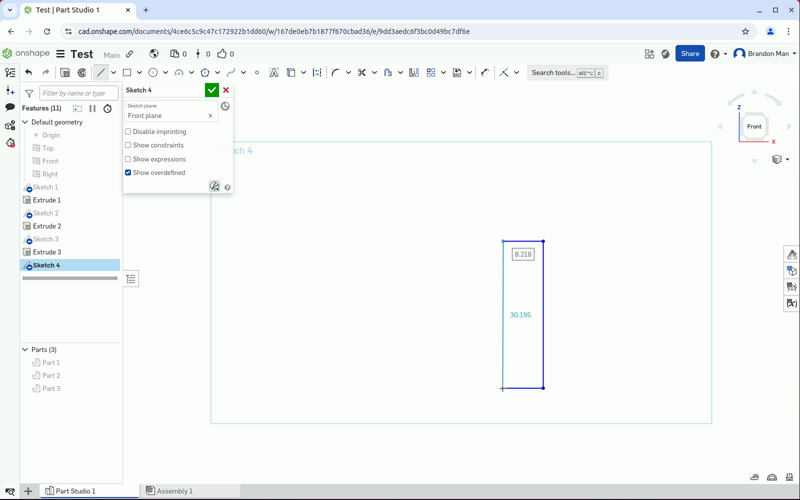
key(esc)
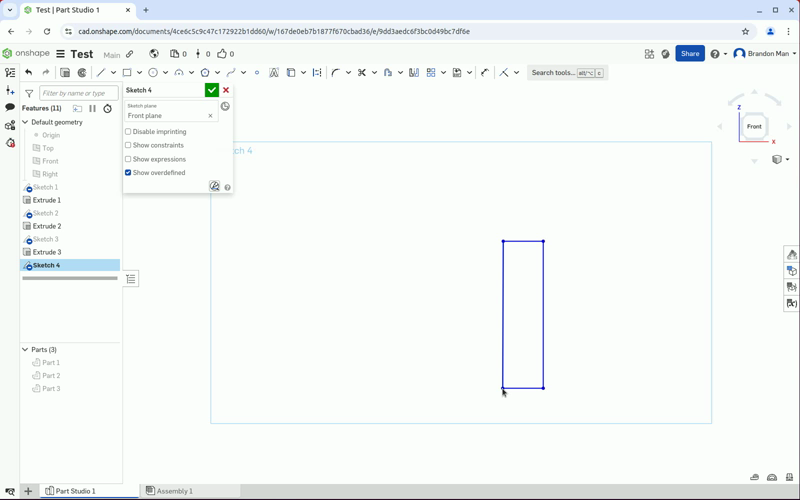
mouse_move(522, 287)
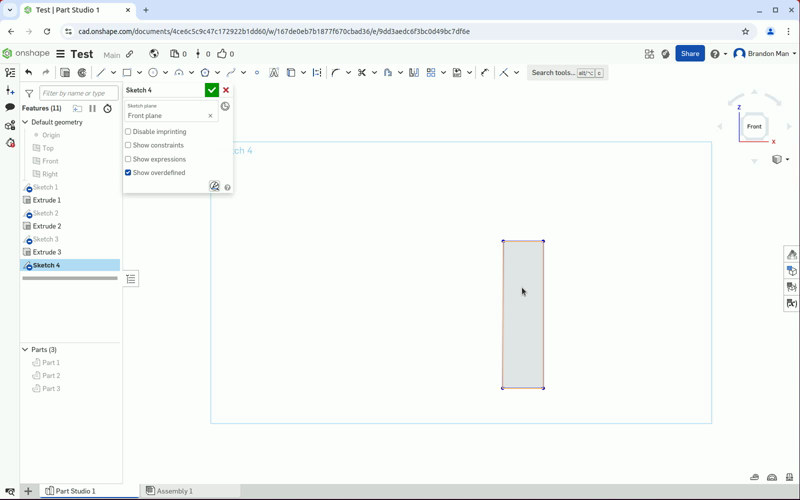
click(522, 287)
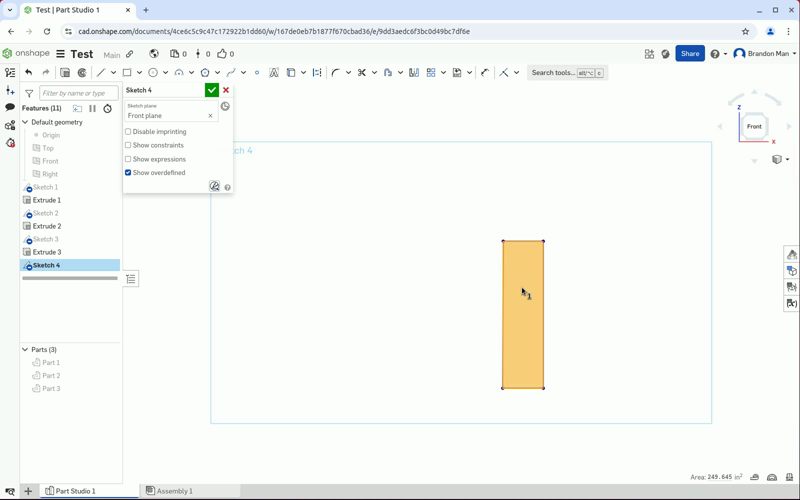
mouse_move(73, 352)
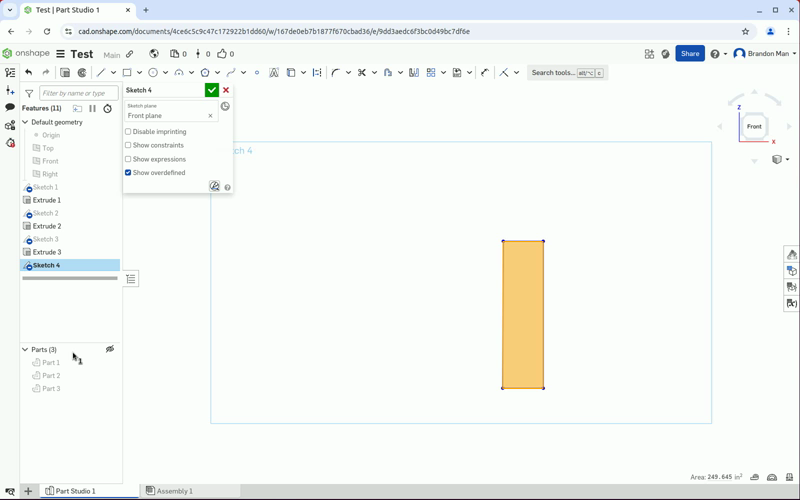
key(shift+y)
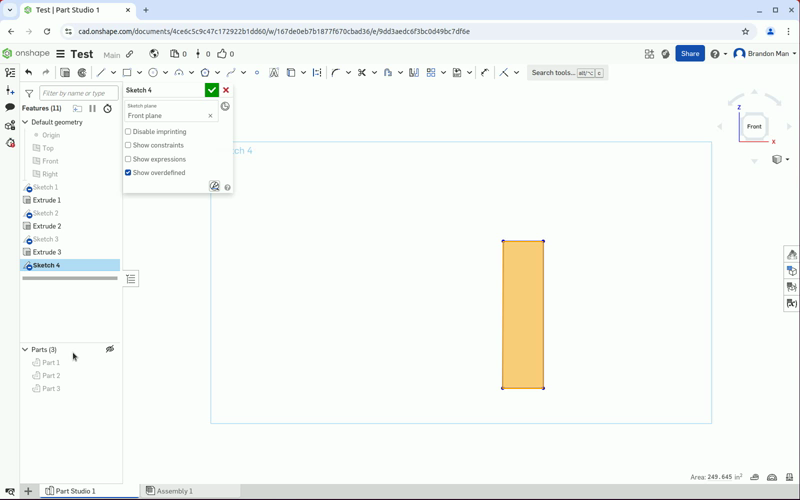
key(shift+e)
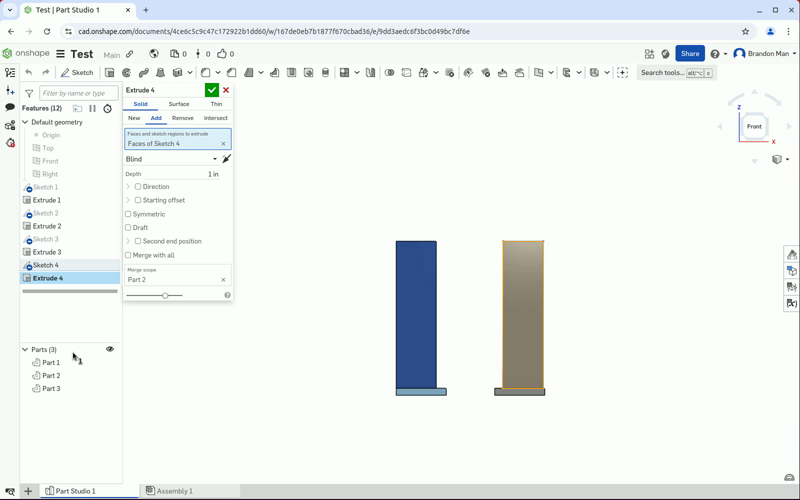
mouse_move(143, 106)
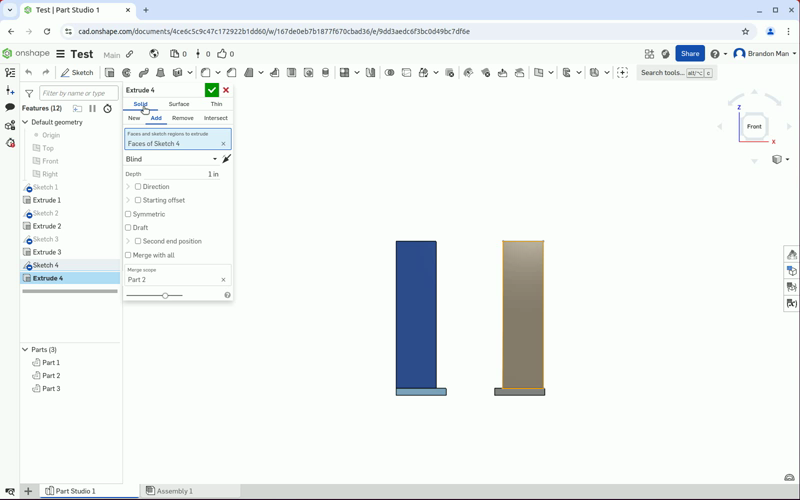
click(143, 106)
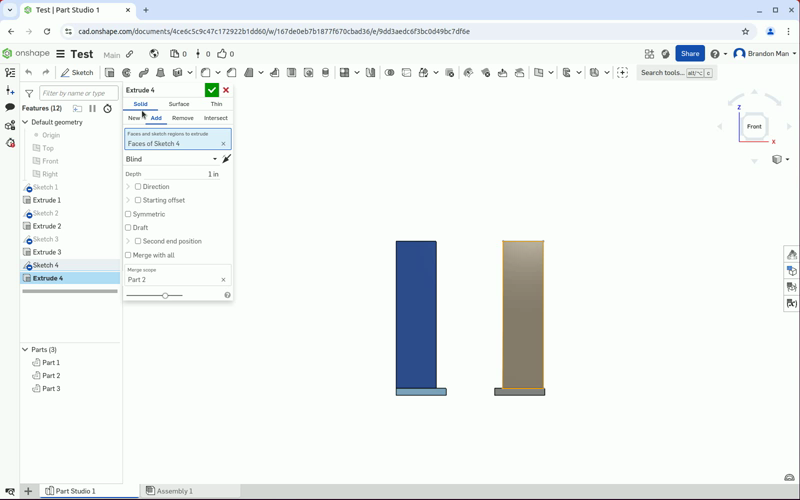
mouse_move(137, 120)
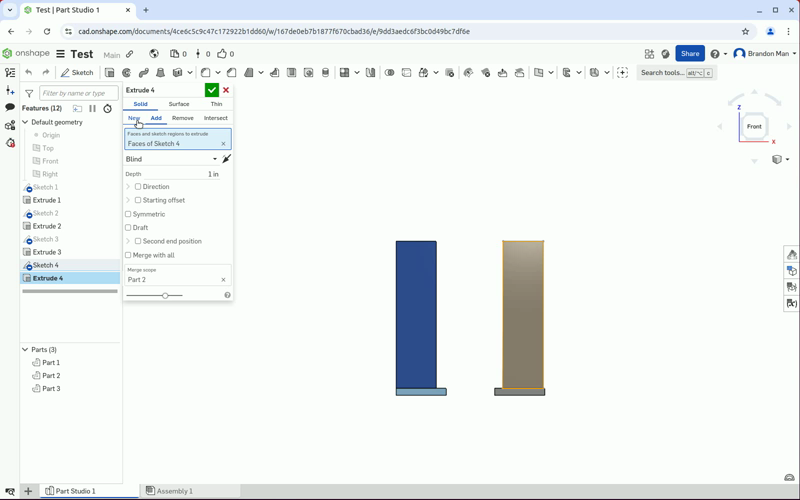
click(137, 120)
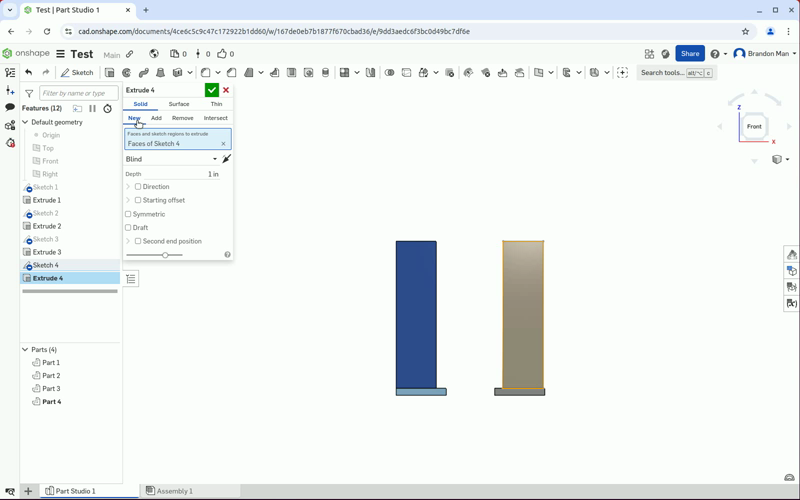
key(tab, 4)
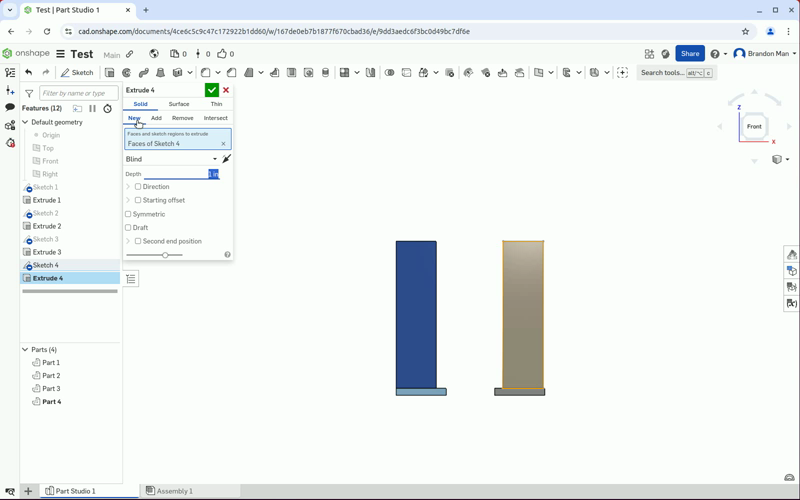
text(2.888)
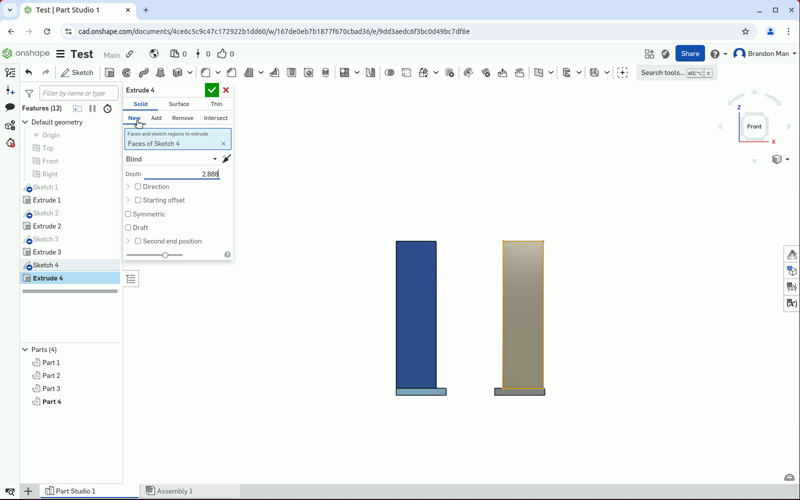
key(tab, 3)
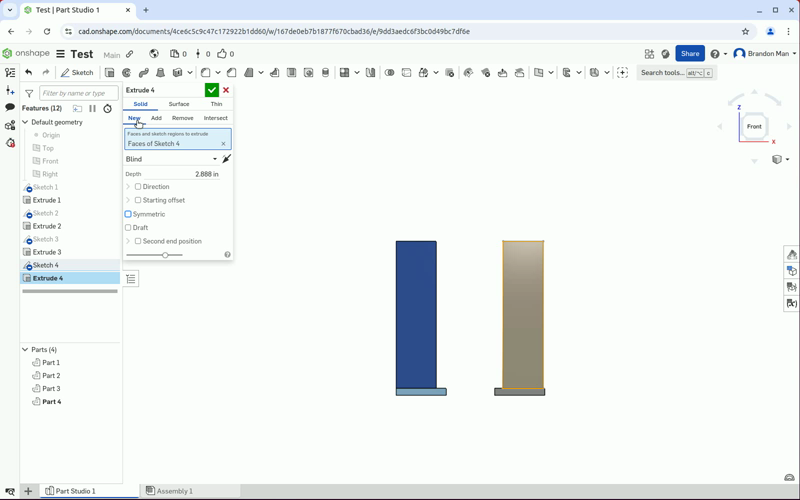
key(space)
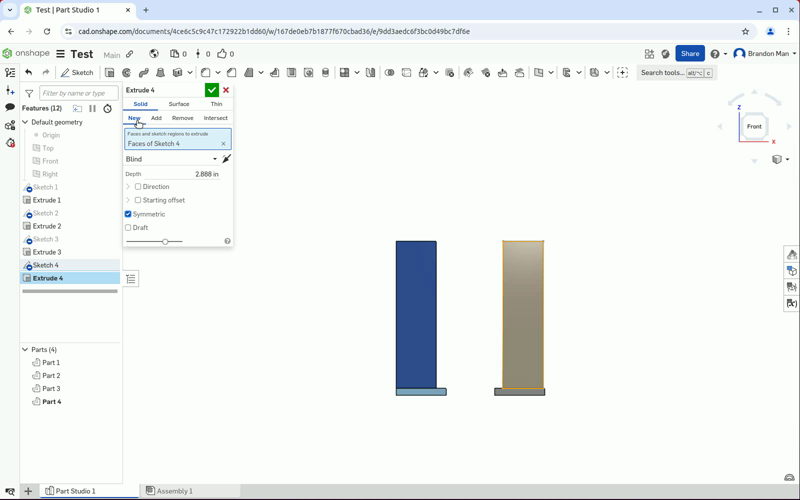
key(enter)
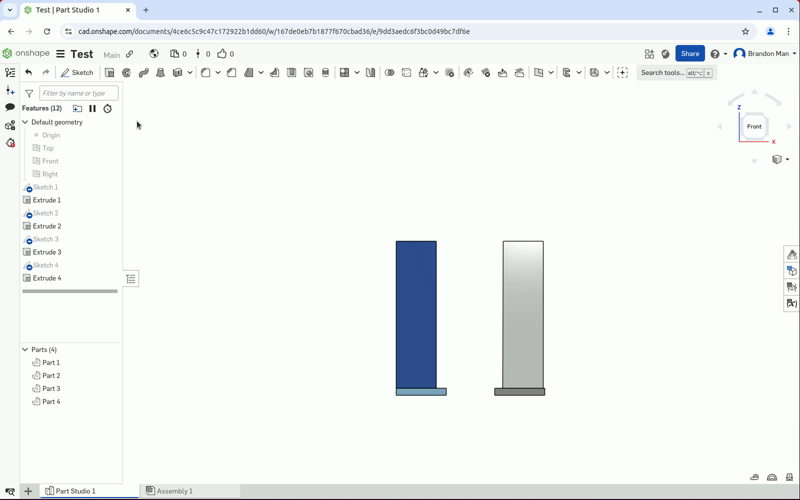
key(shift+h)
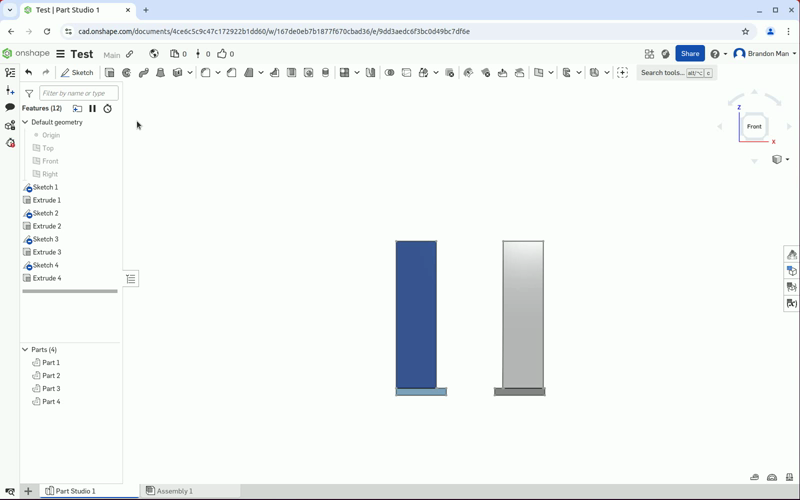
key(shift+h)
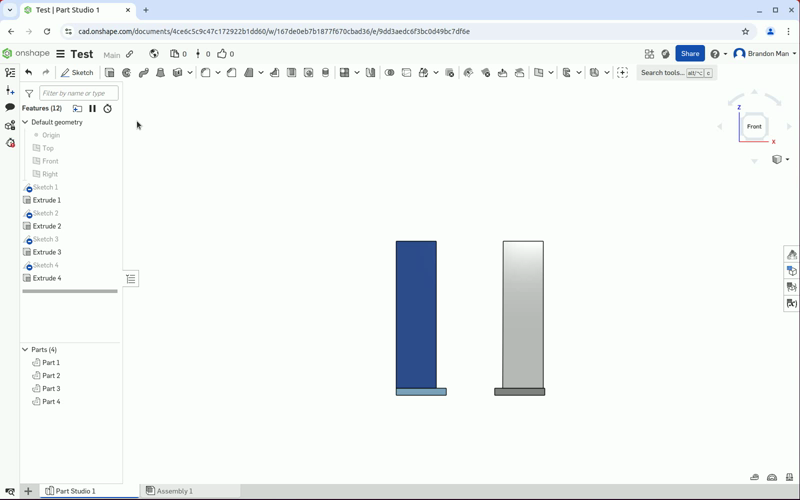
mouse_move(73, 189)
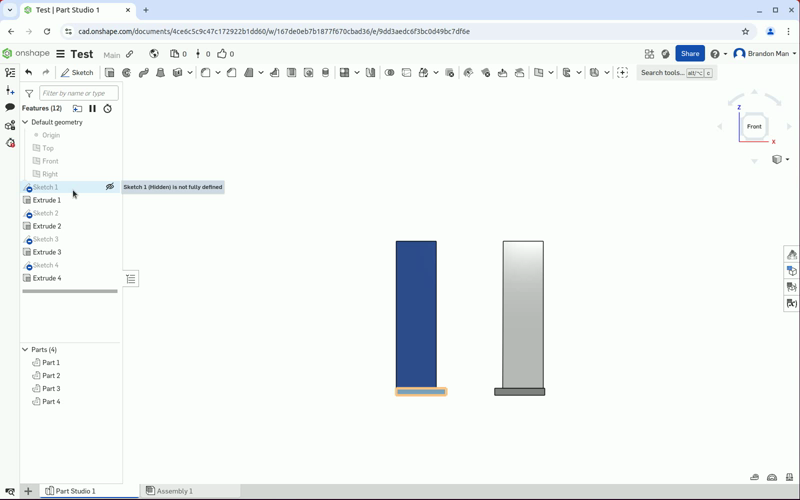
click(73, 189)
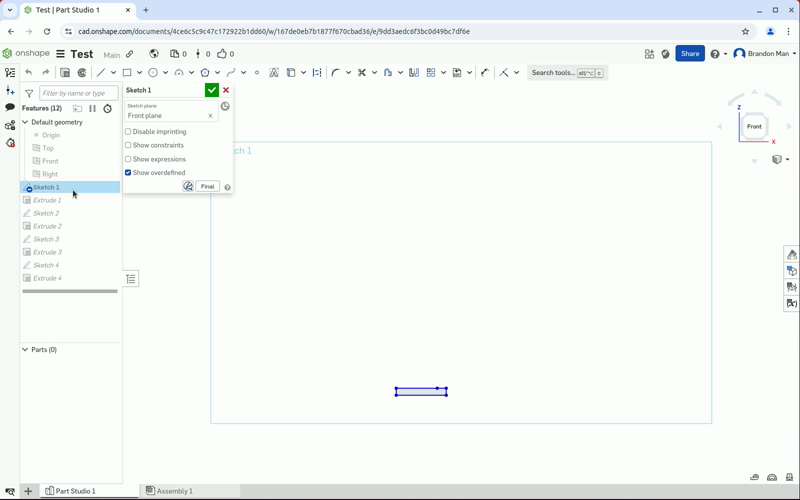
mouse_move(229, 92)
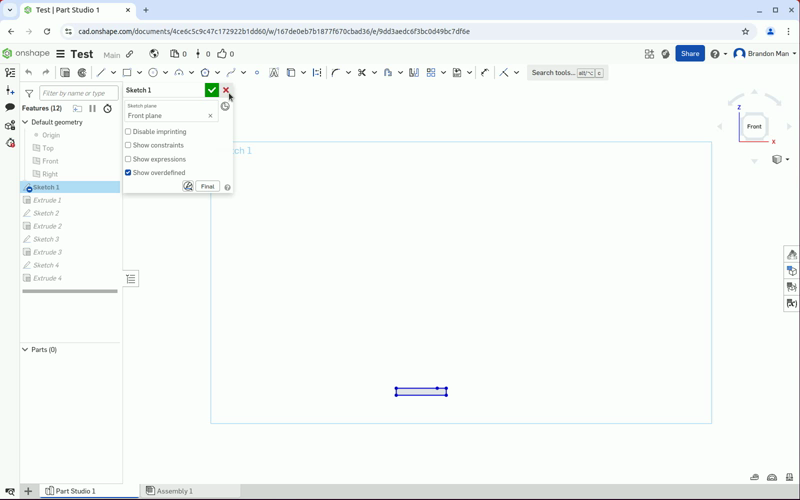
click(229, 92)
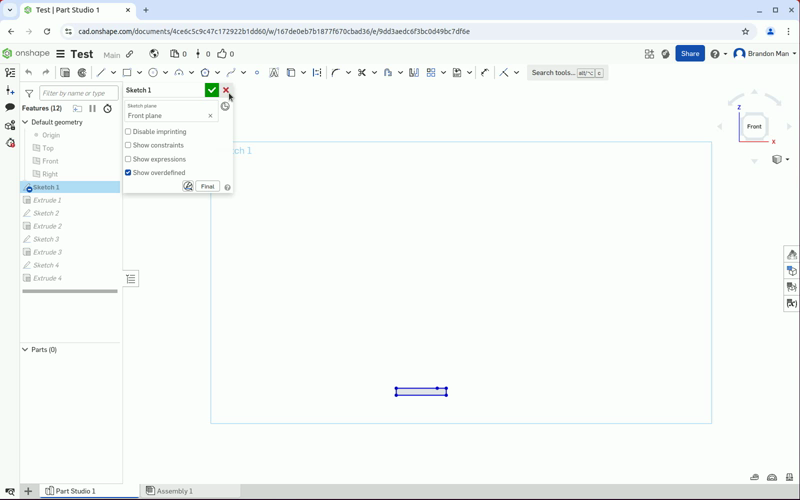
key(shift+s)
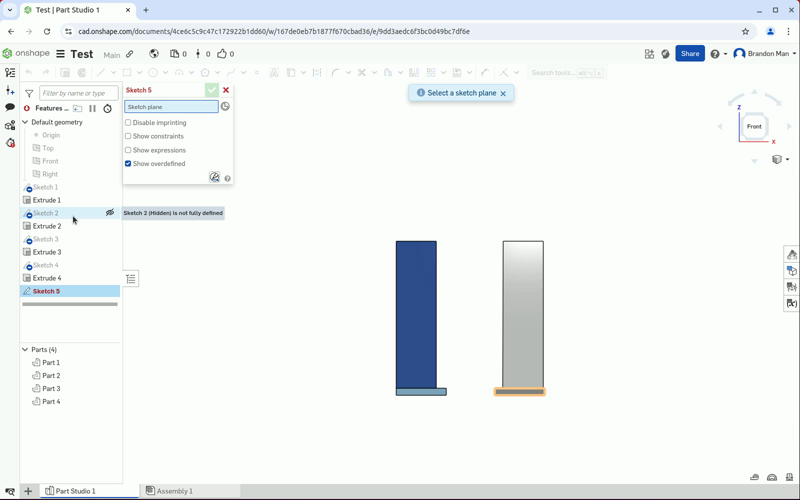
scroll(3)
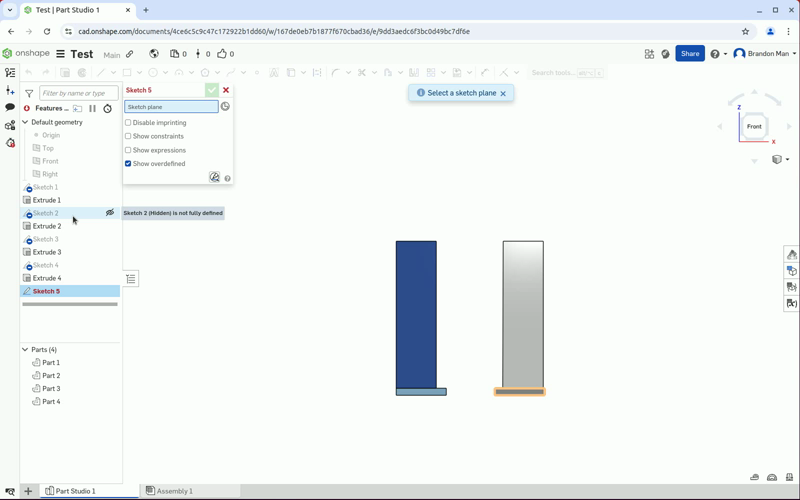
mouse_move(73, 163)
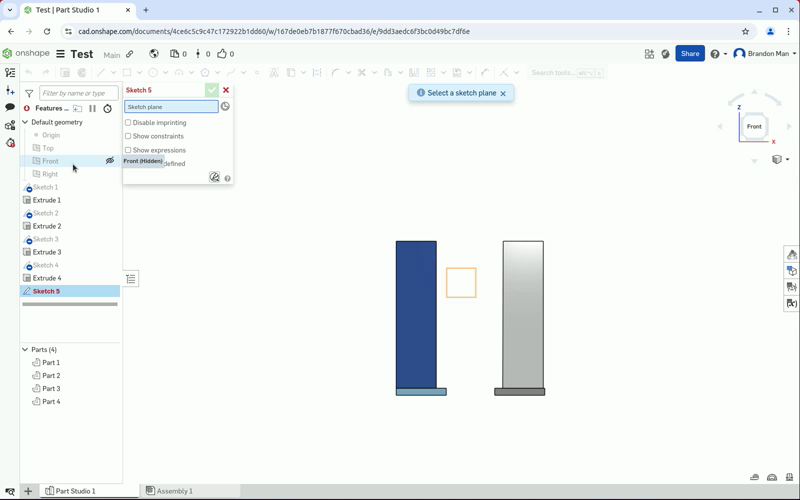
click(73, 163)
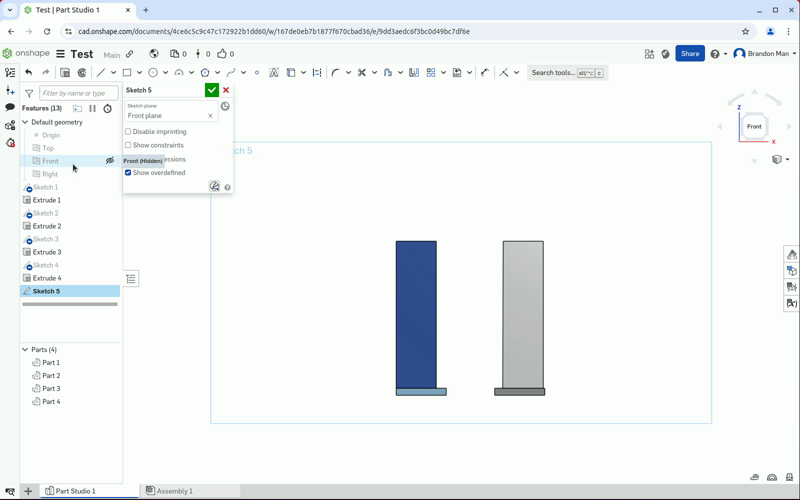
mouse_move(73, 352)
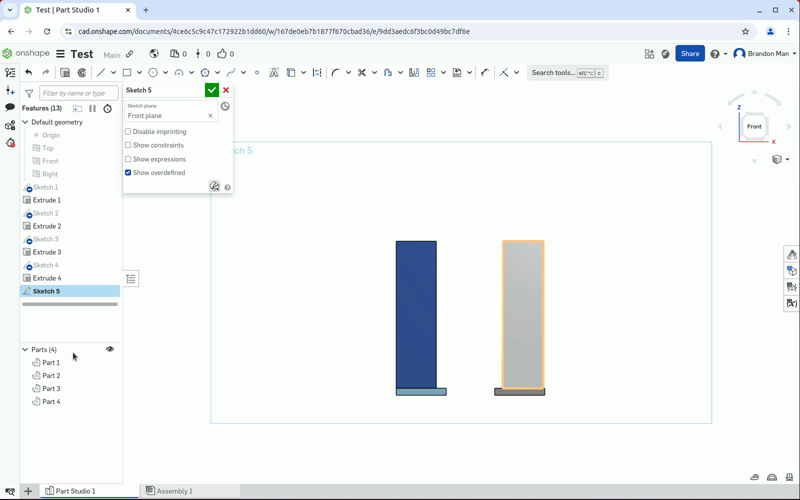
key(y)
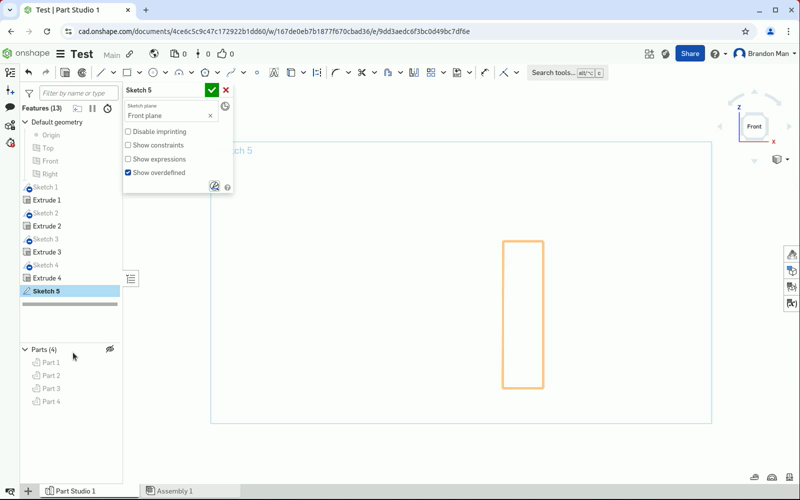
key(l)
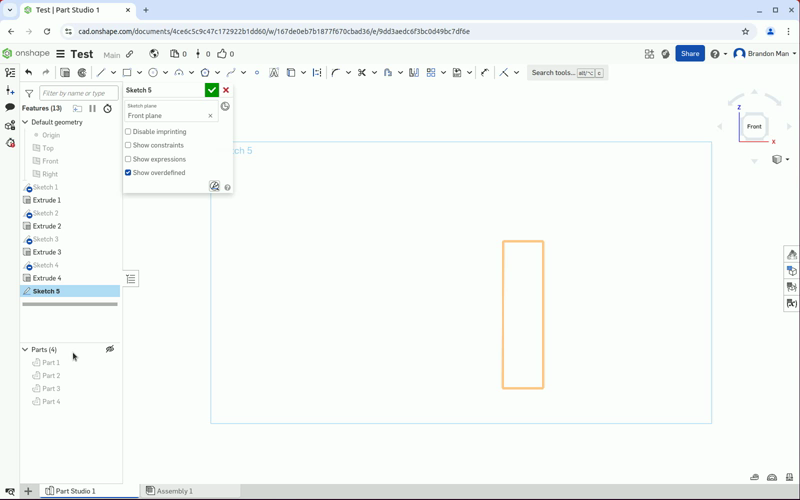
key_down(shift)
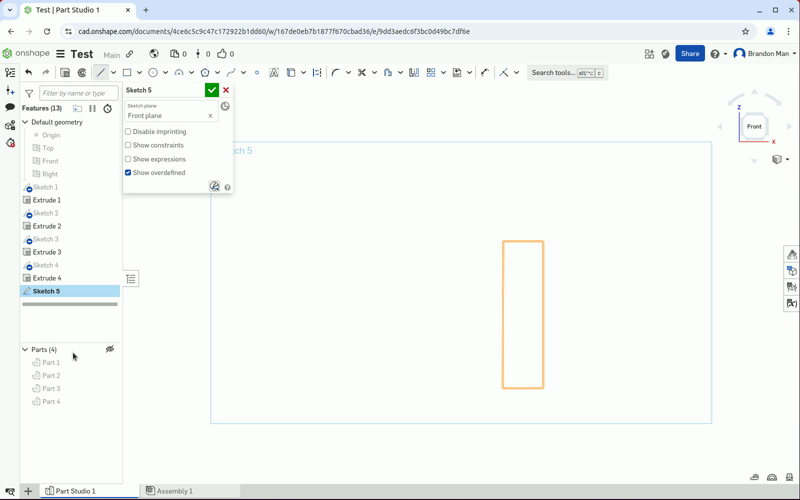
mouse_move(436, 388)
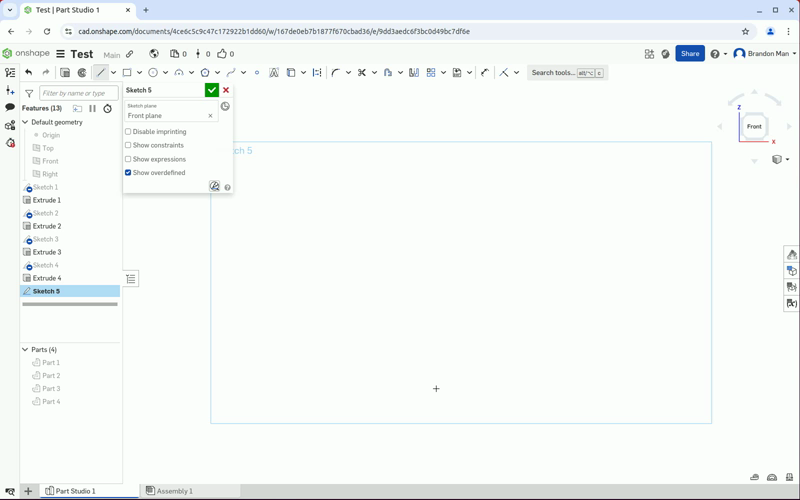
click(436, 388)
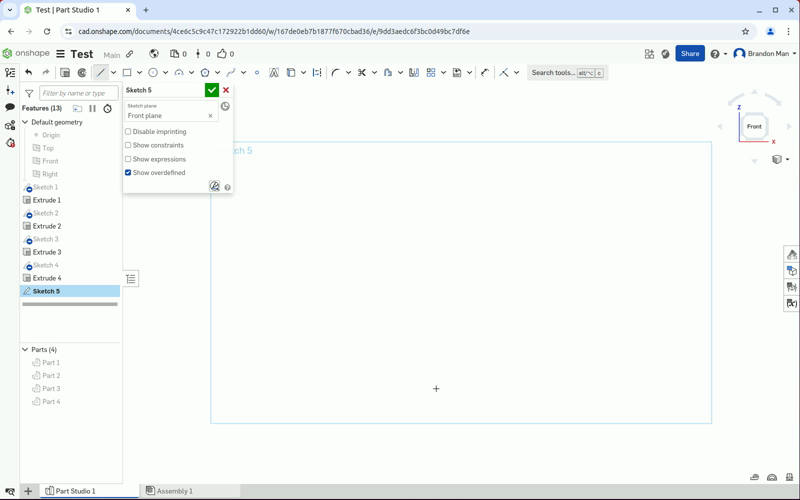
key_up(shift)
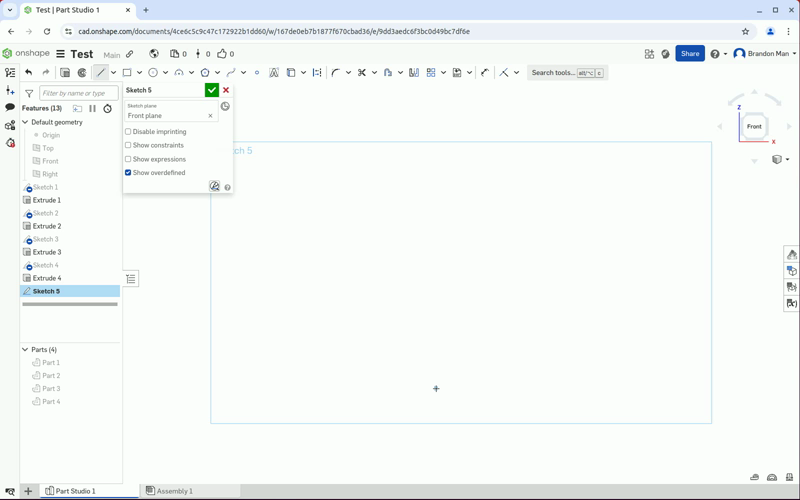
key_down(shift)
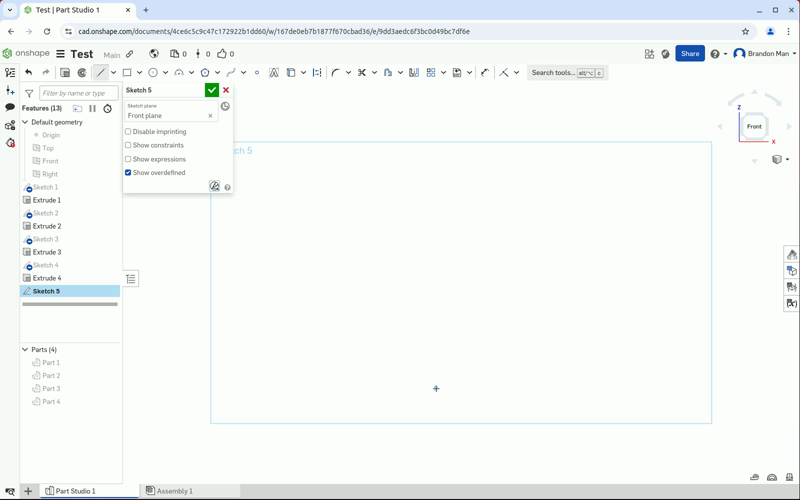
mouse_move(466, 388)
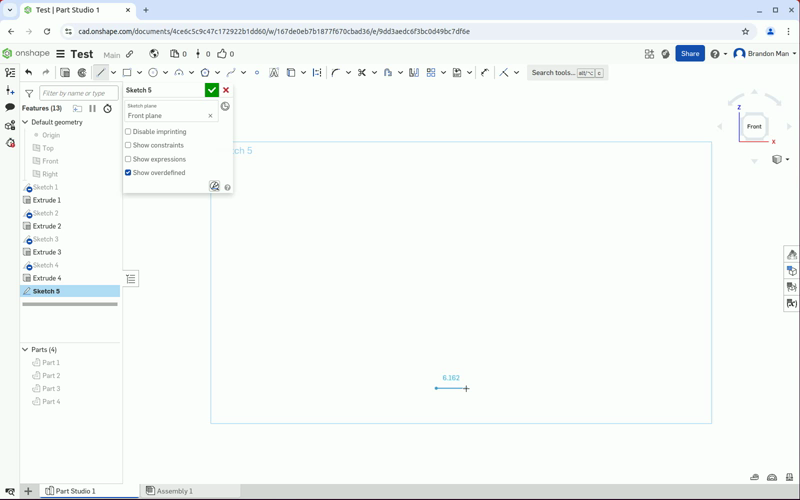
mouse_move(445, 388)
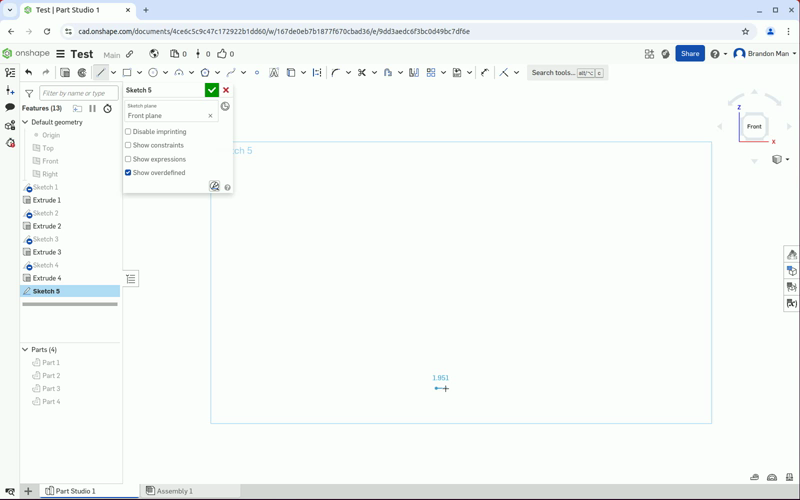
click(445, 388)
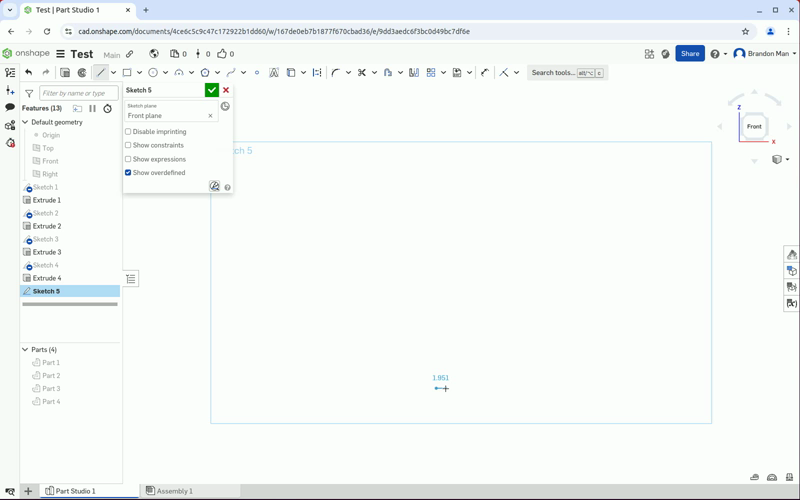
key_up(shift)
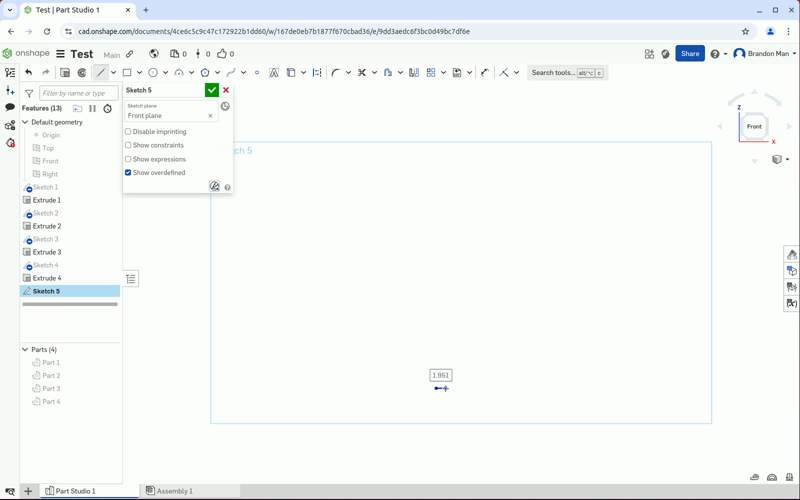
key_down(shift)
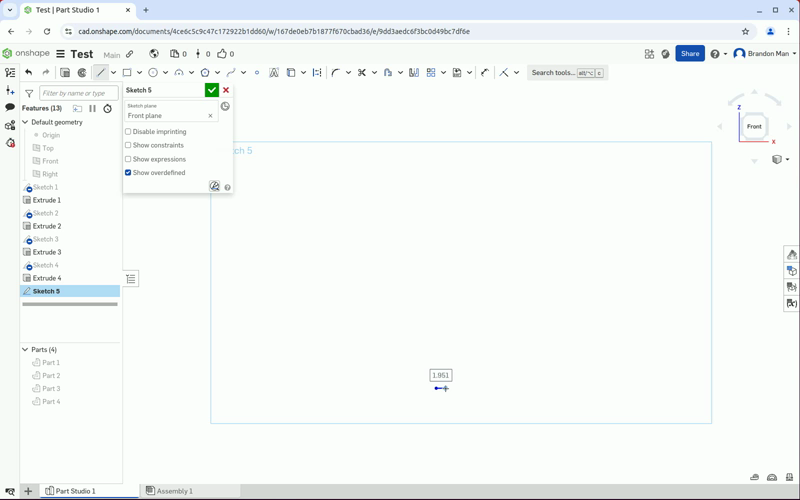
mouse_move(475, 388)
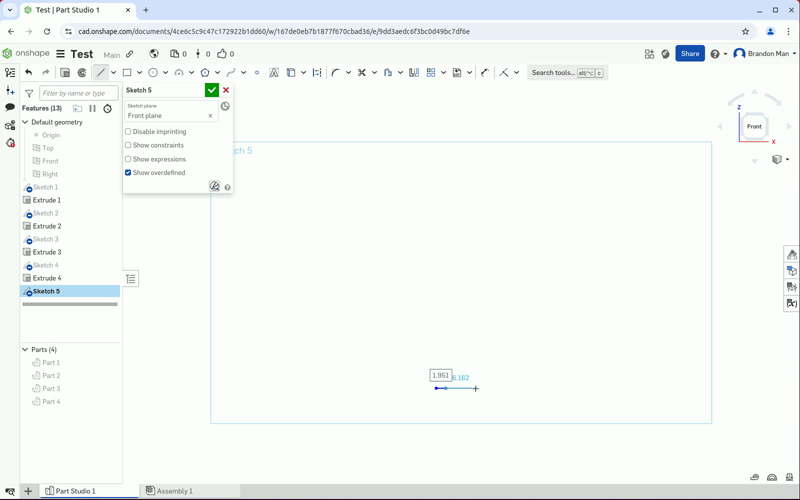
mouse_move(493, 388)
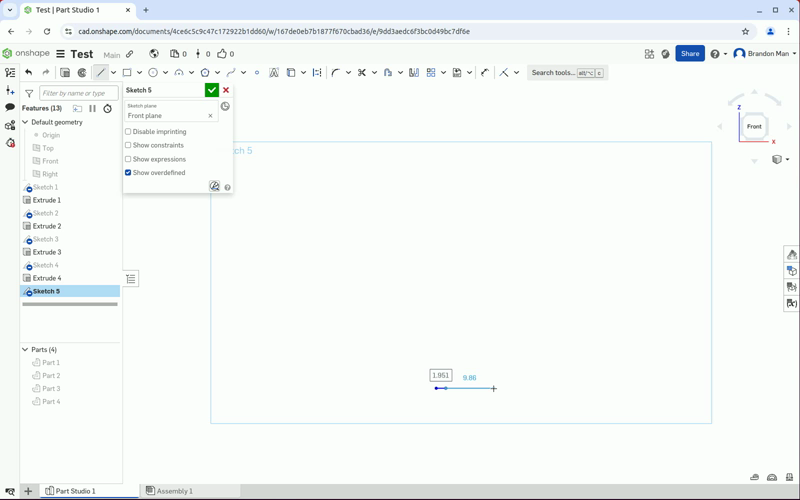
click(493, 388)
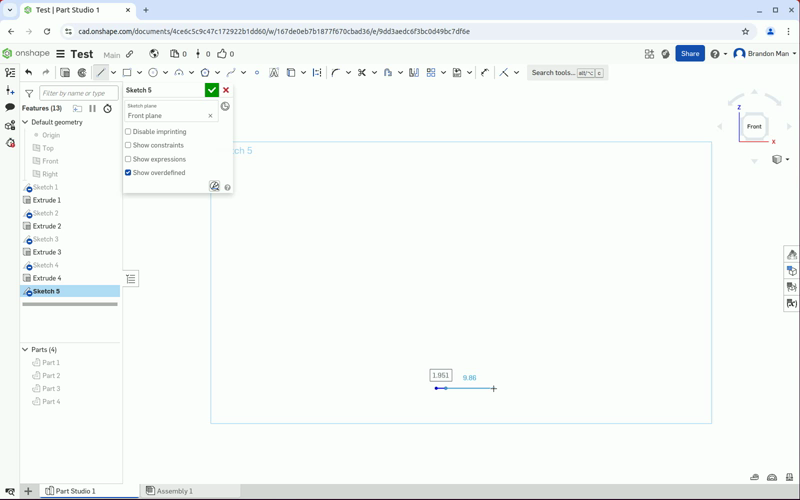
key_up(shift)
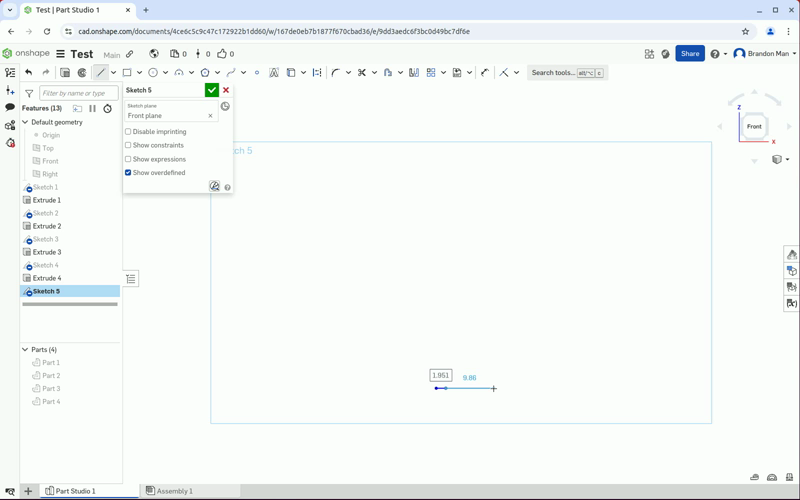
key_down(shift)
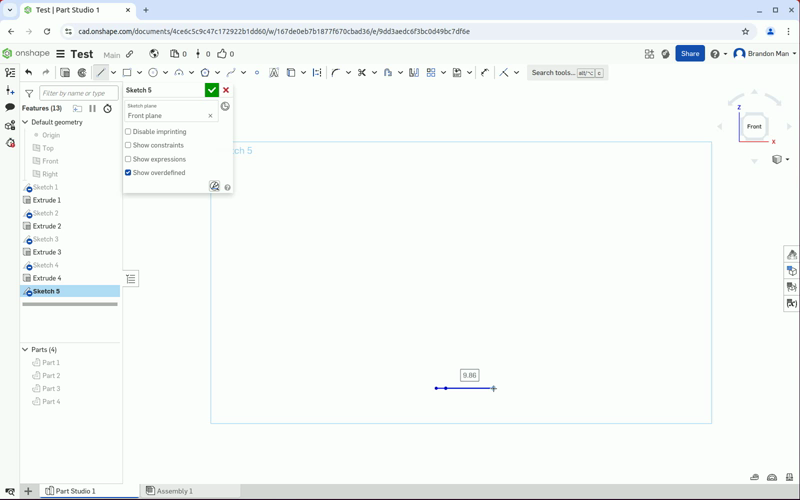
mouse_move(523, 388)
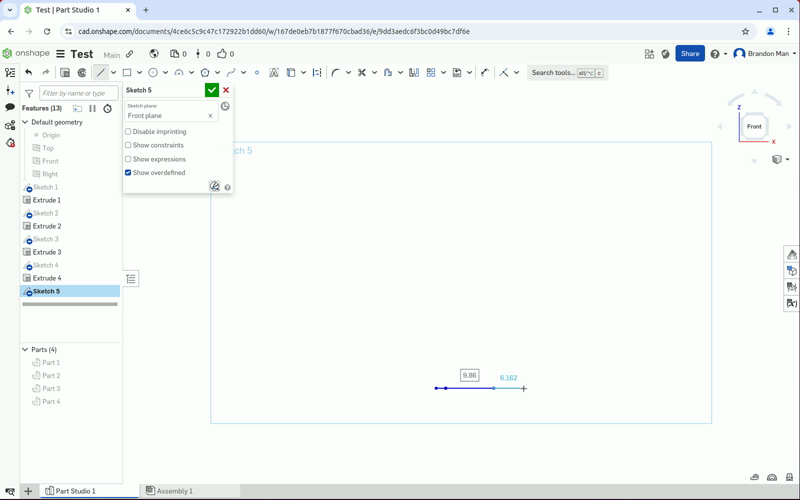
mouse_move(502, 388)
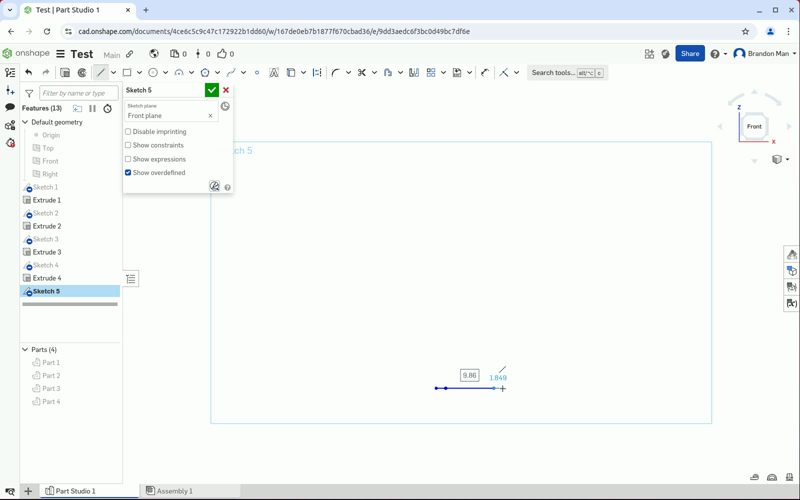
click(502, 388)
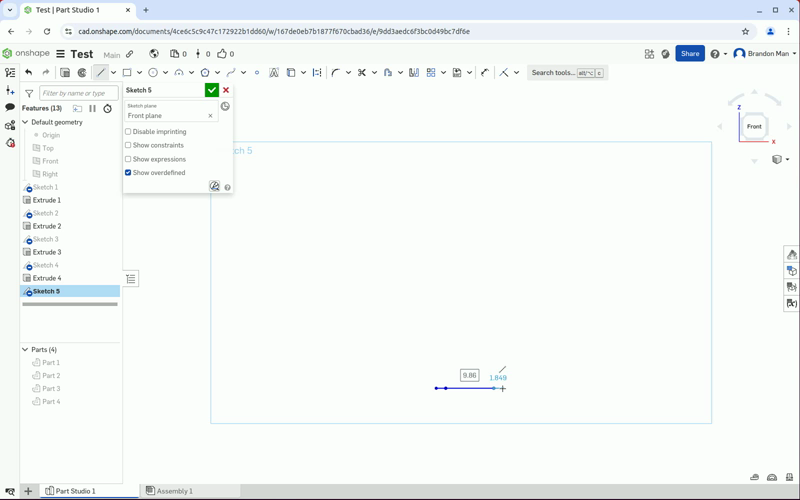
key_up(shift)
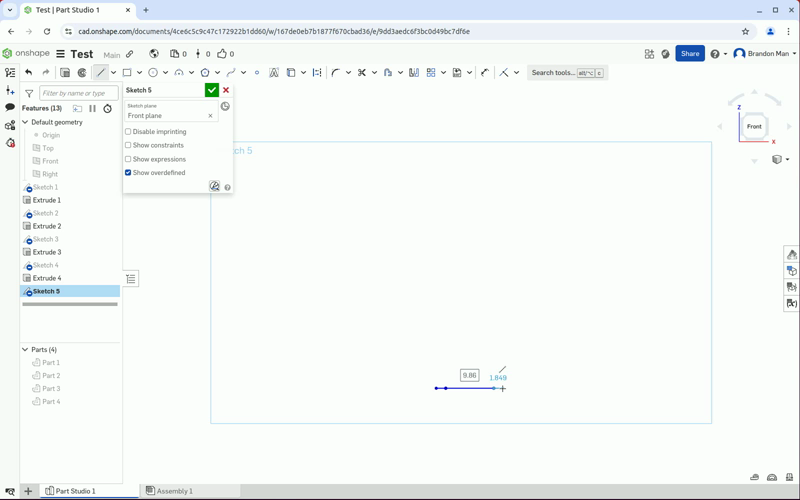
key_down(shift)
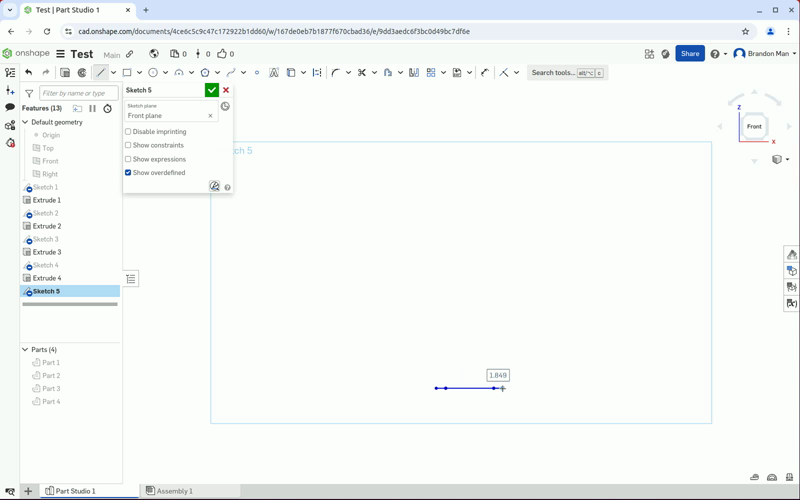
mouse_move(502, 241)
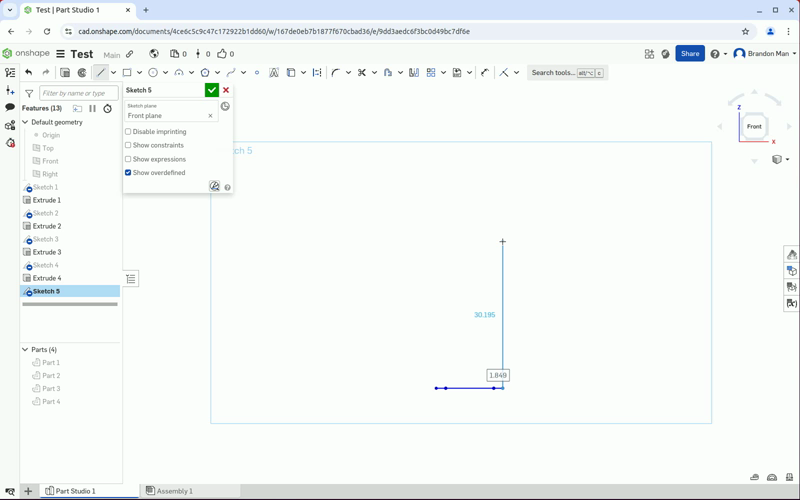
click(502, 241)
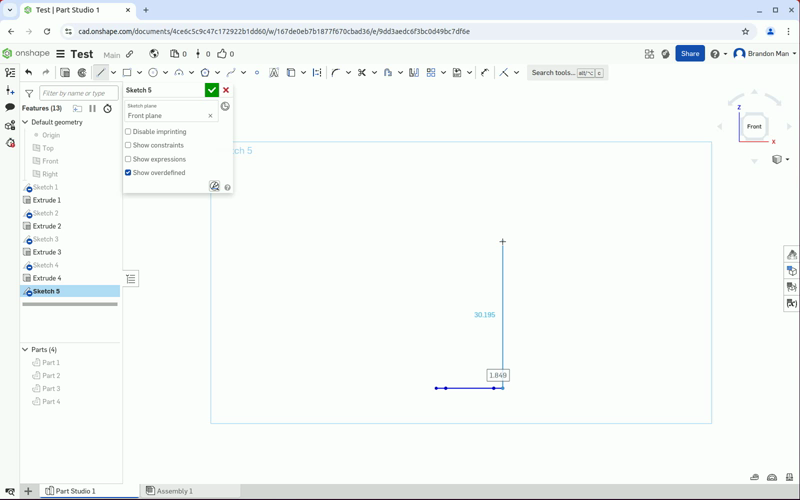
key_up(shift)
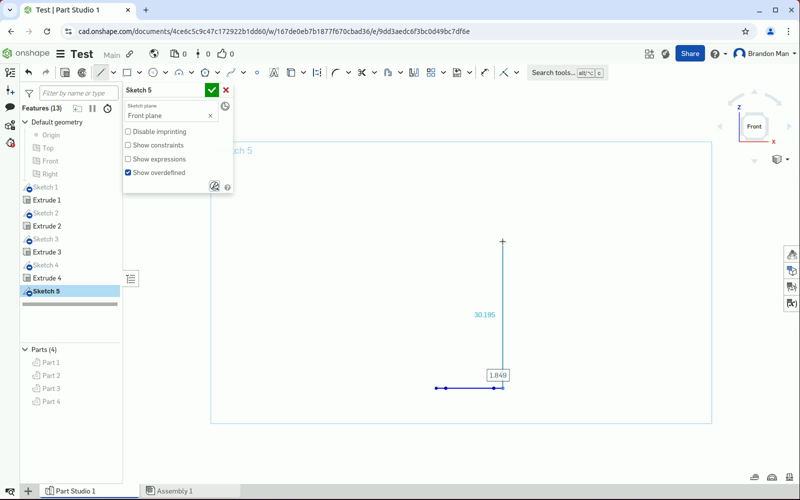
key_down(shift)
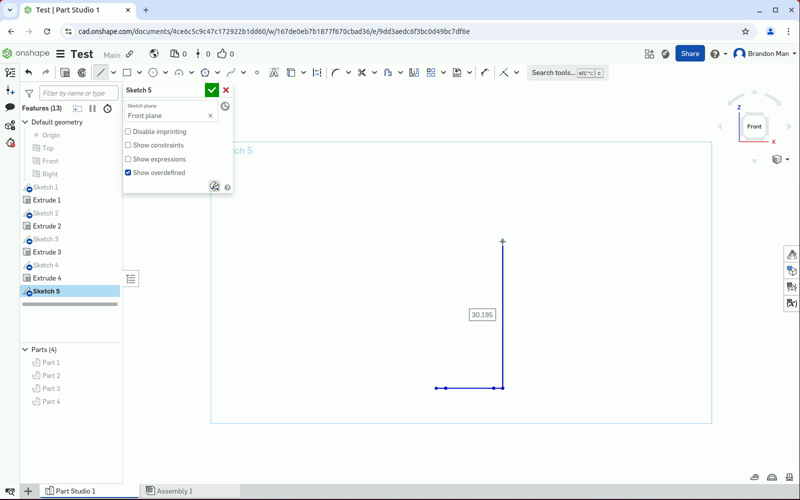
mouse_move(436, 241)
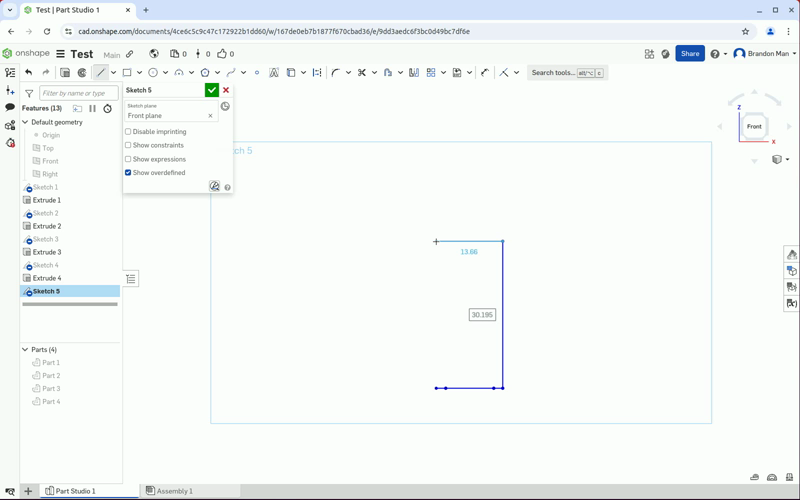
click(436, 241)
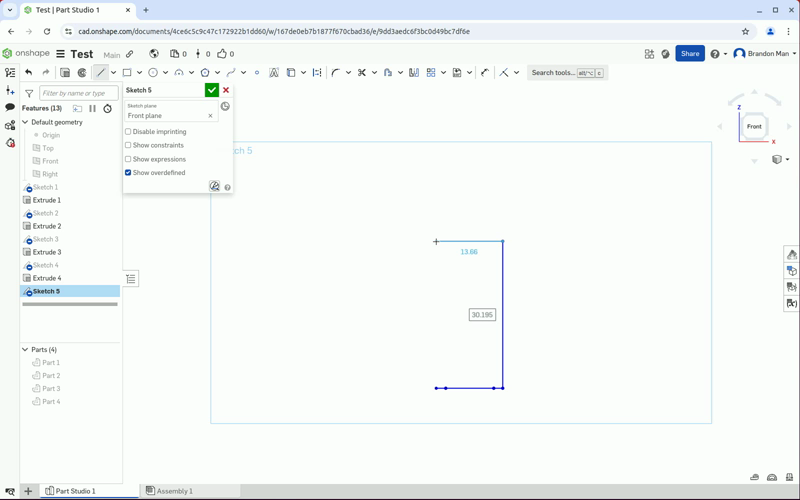
key_up(shift)
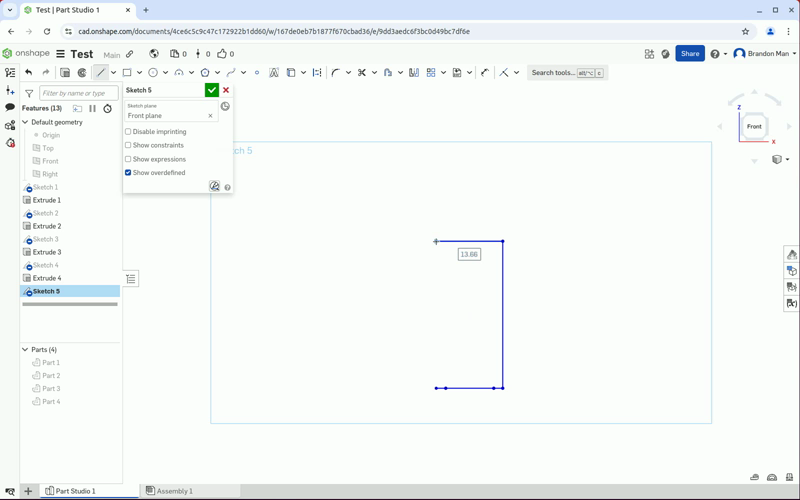
key_down(shift)
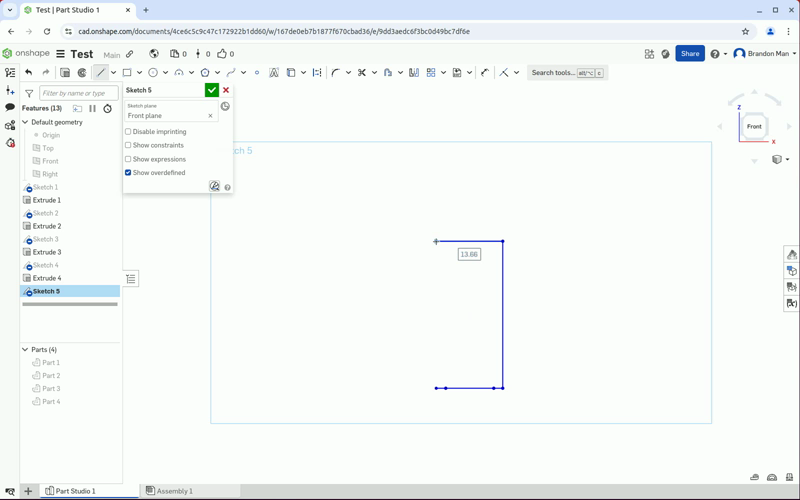
mouse_move(436, 388)
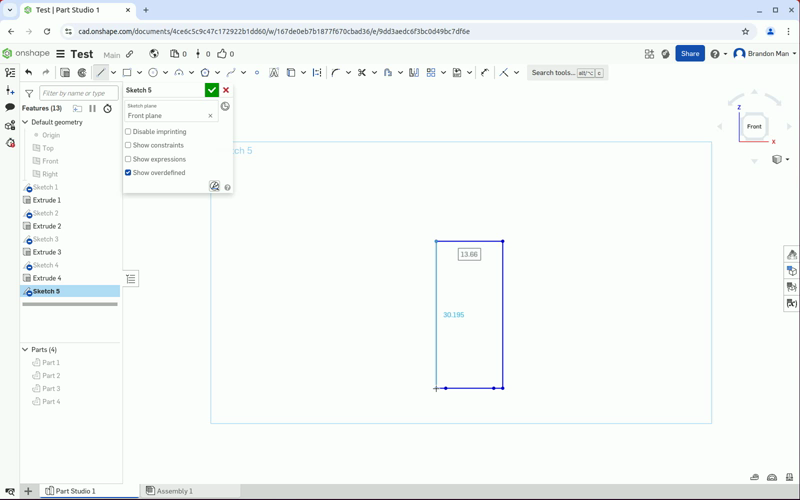
key_up(shift)
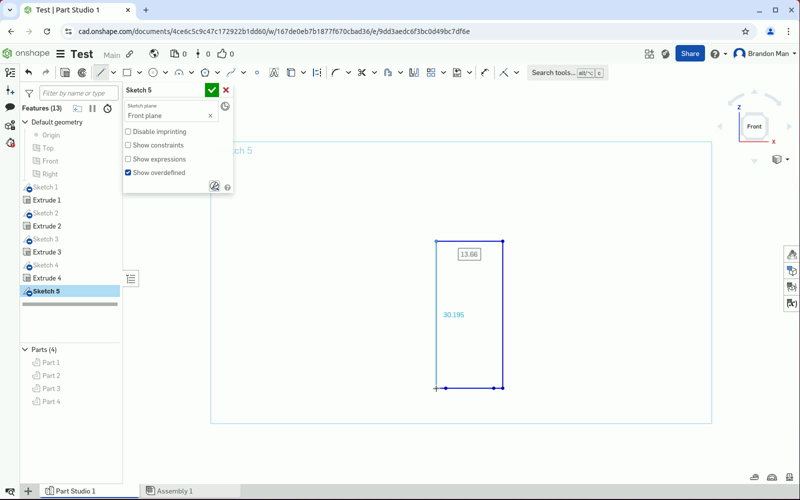
click(436, 388)
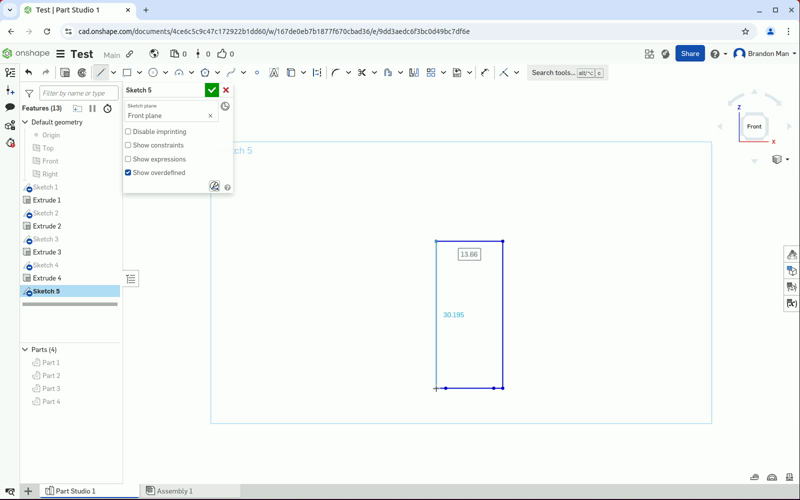
key(esc)
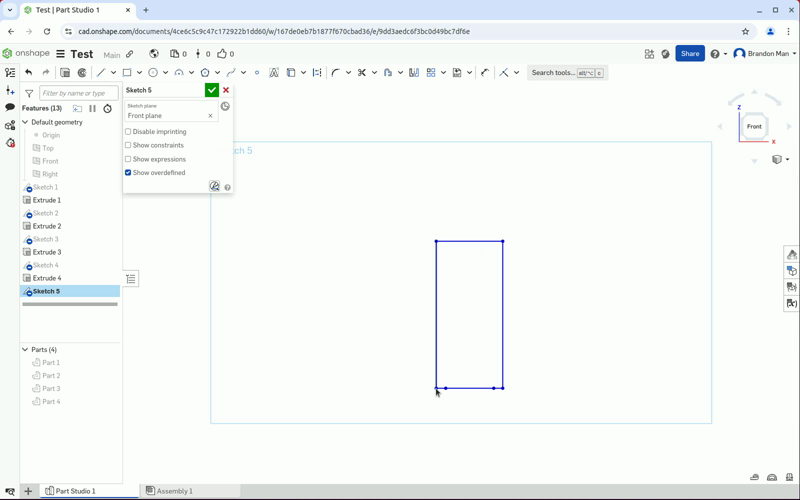
key(c)
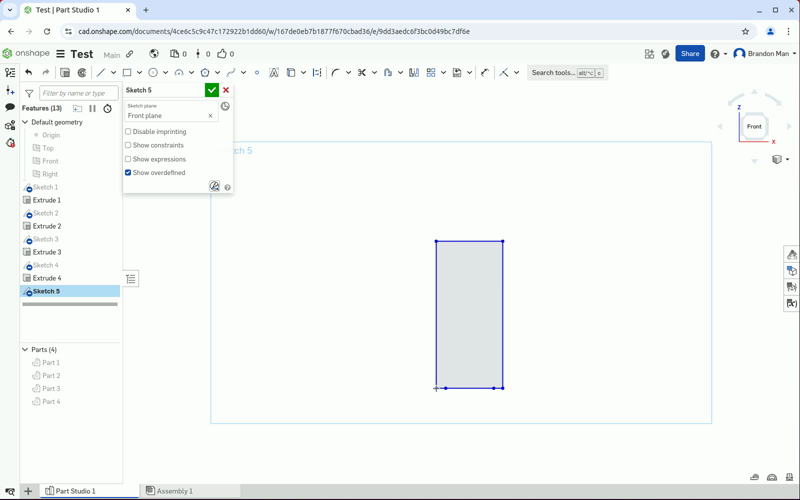
key_down(shift)
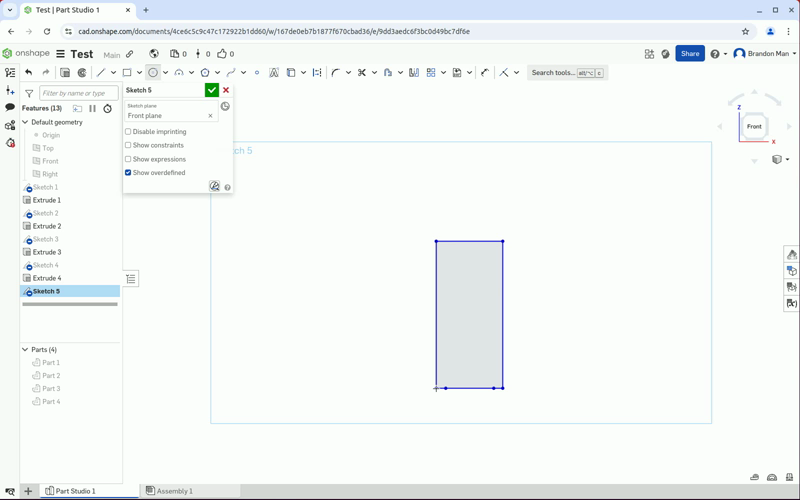
mouse_move(468, 278)
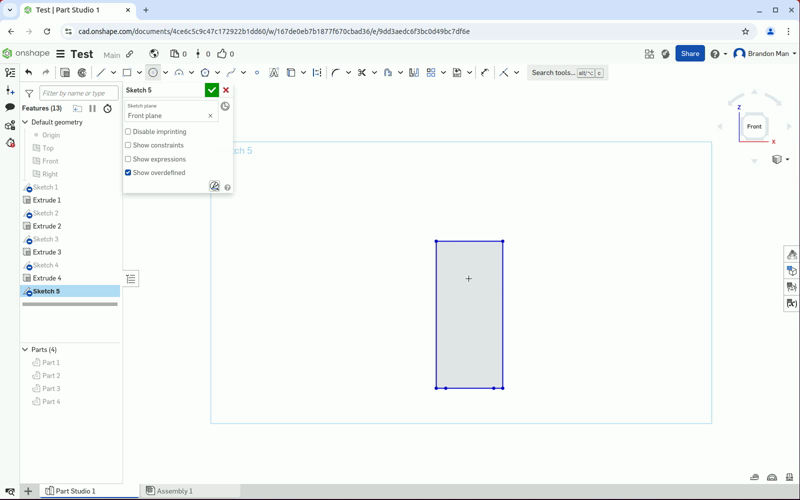
click(468, 278)
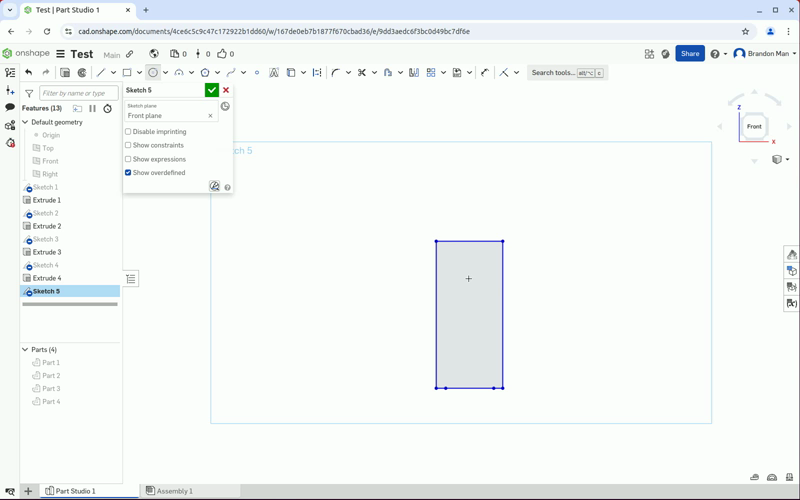
key_up(shift)
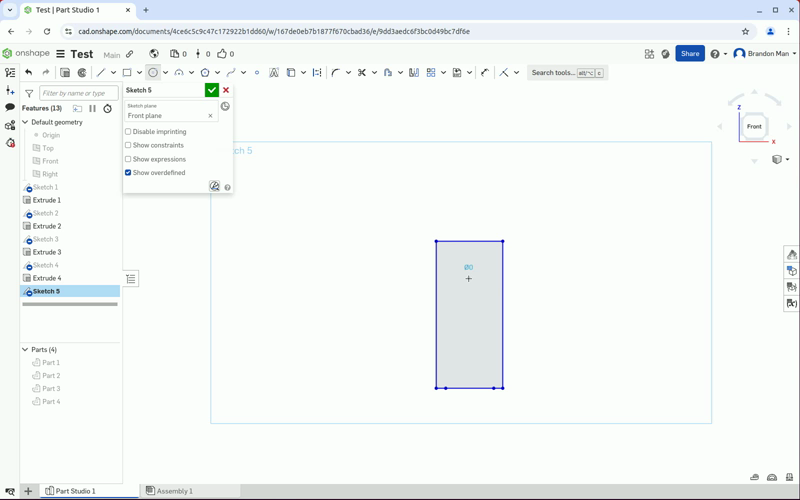
mouse_move(490, 278)
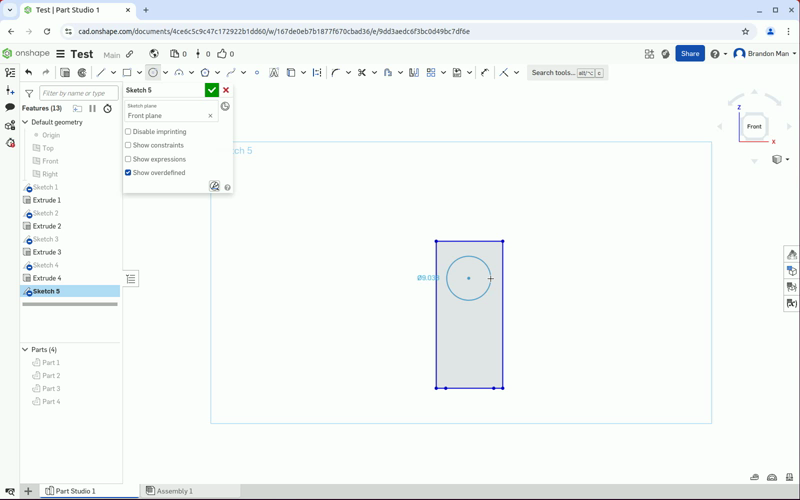
click(490, 278)
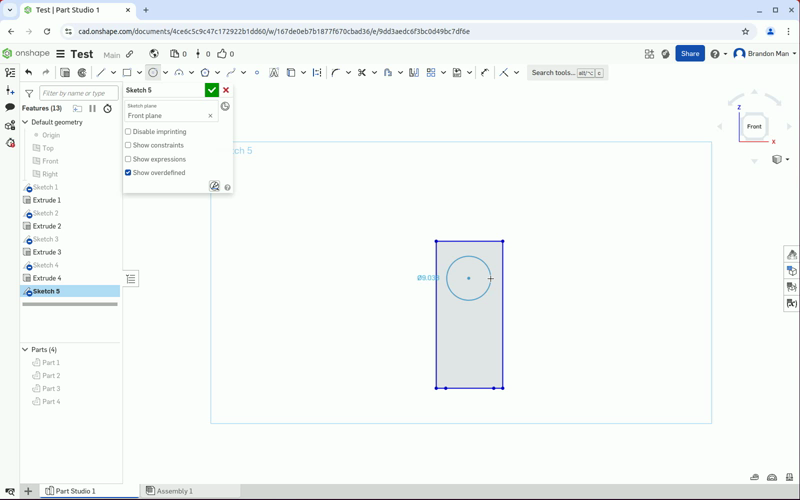
key(esc)
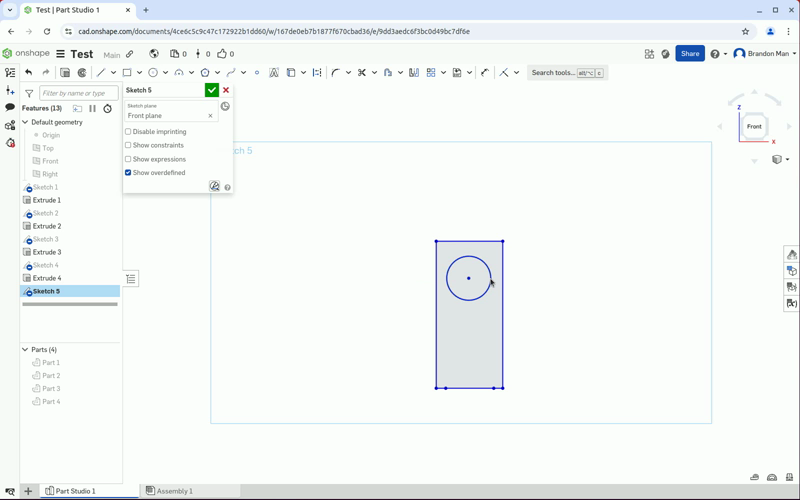
key(c)
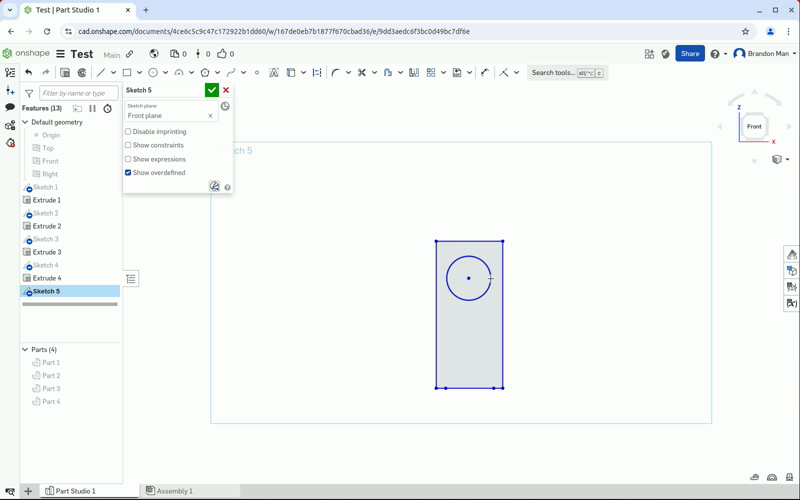
key_down(shift)
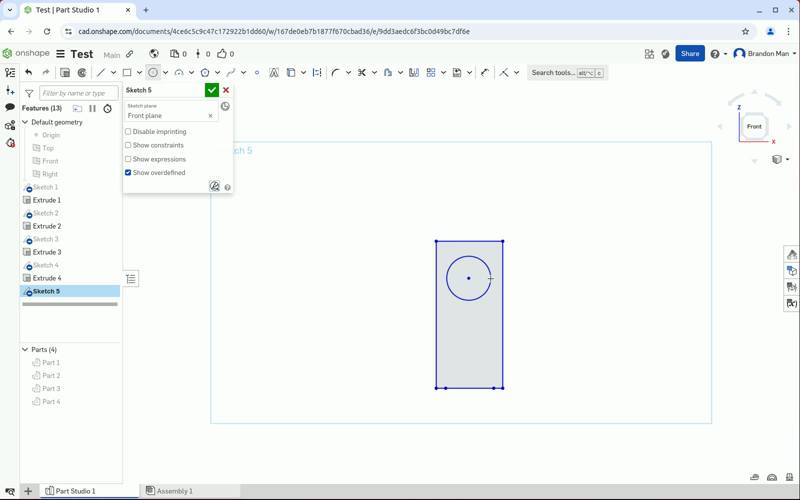
mouse_move(468, 358)
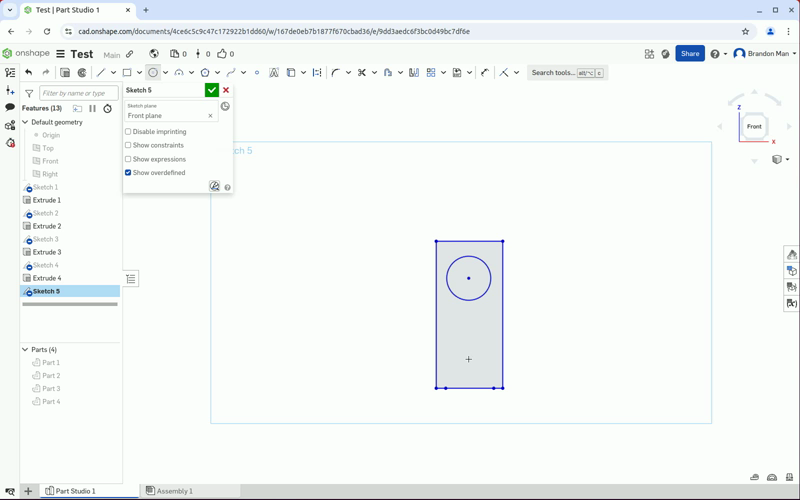
click(468, 358)
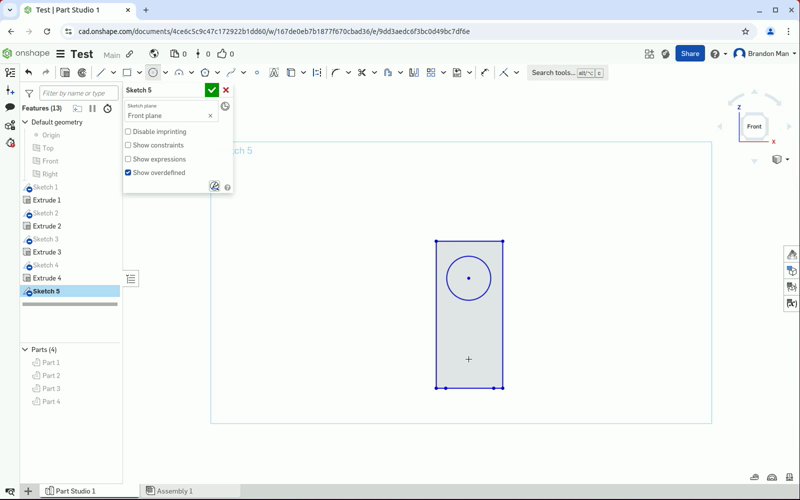
key_up(shift)
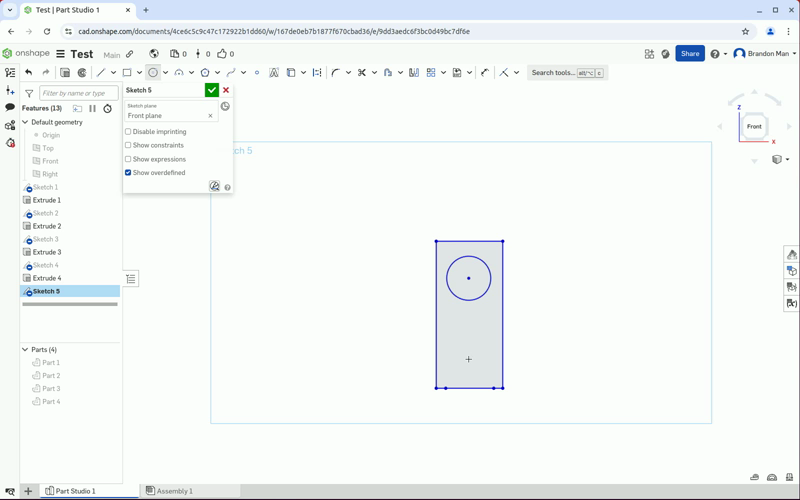
mouse_move(476, 358)
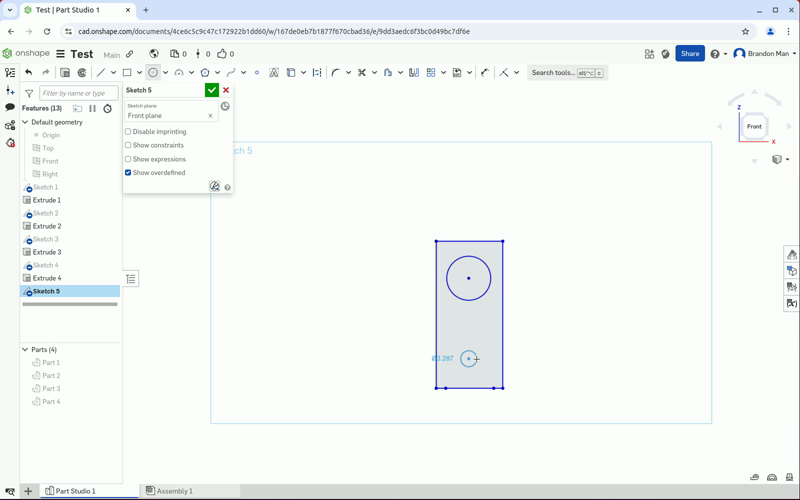
click(476, 358)
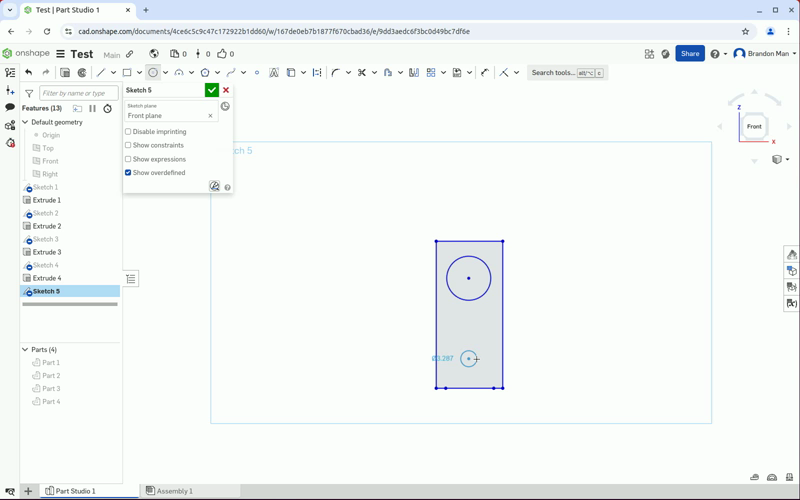
key(esc)
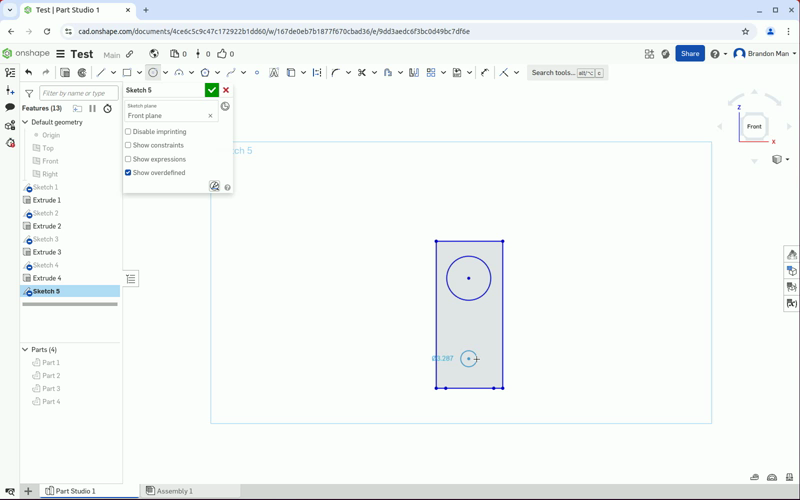
mouse_move(455, 352)
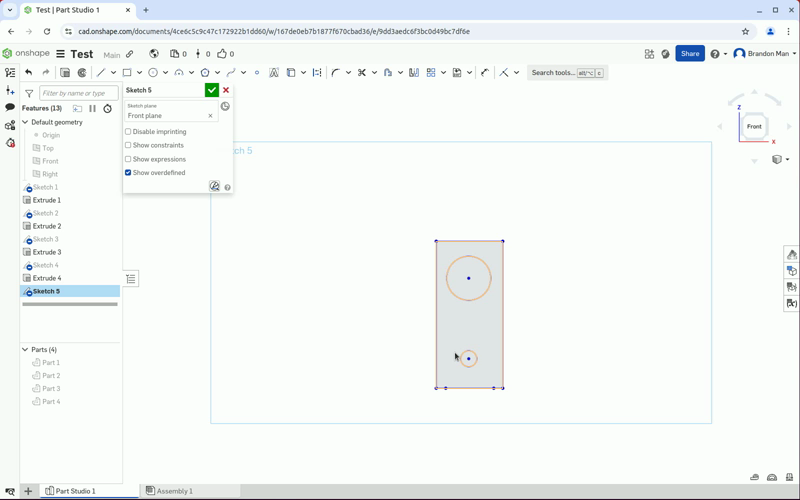
click(455, 352)
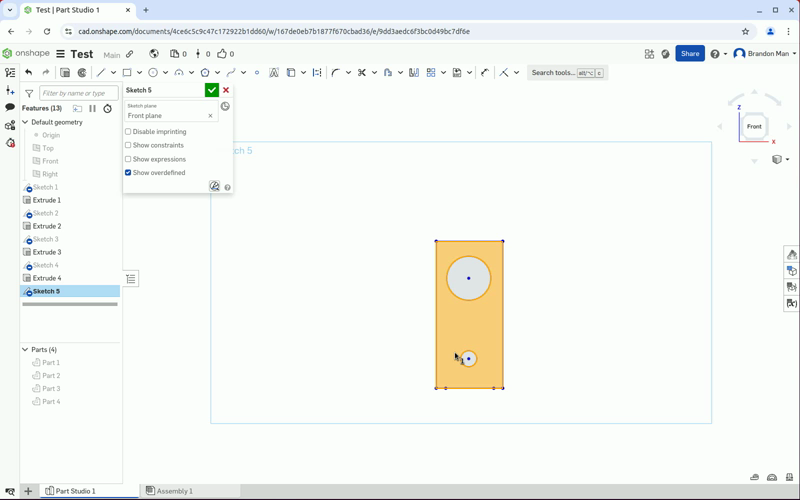
mouse_move(73, 352)
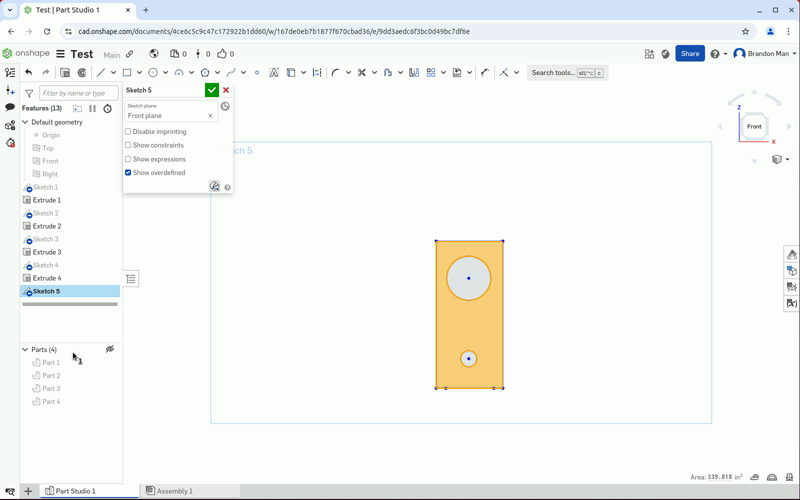
key(shift+y)
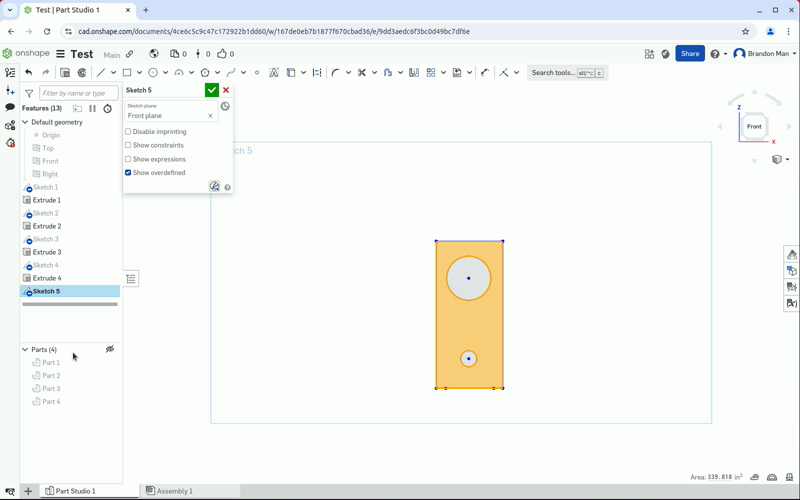
key(shift+e)
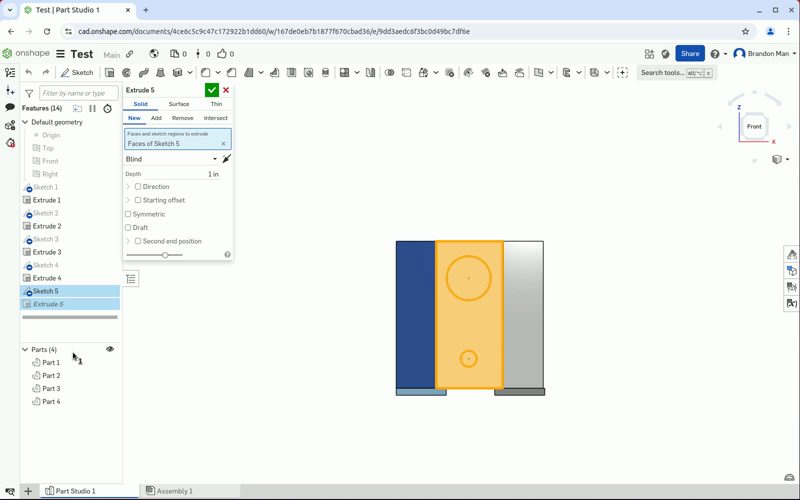
mouse_move(143, 106)
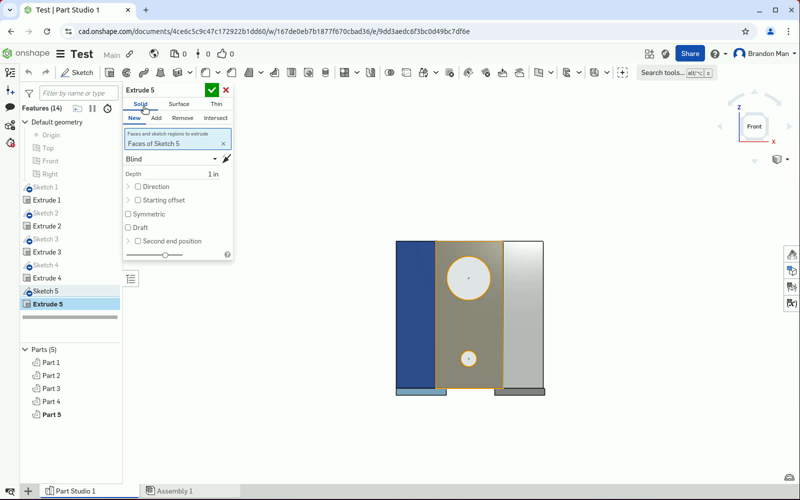
click(143, 106)
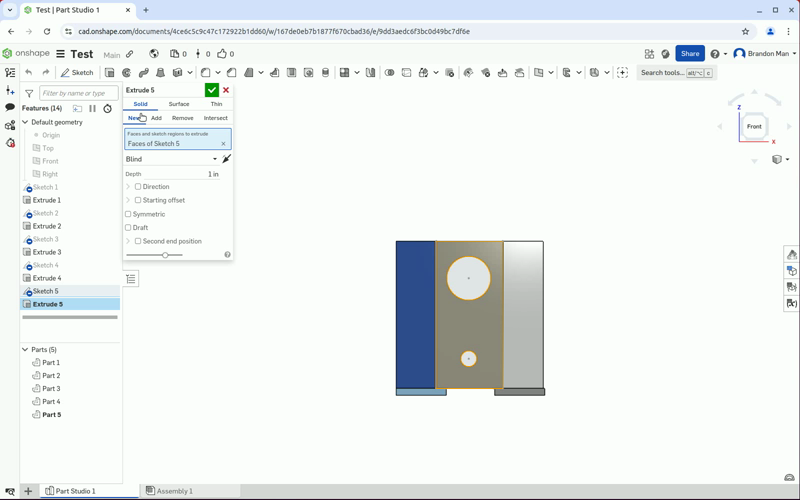
mouse_move(137, 120)
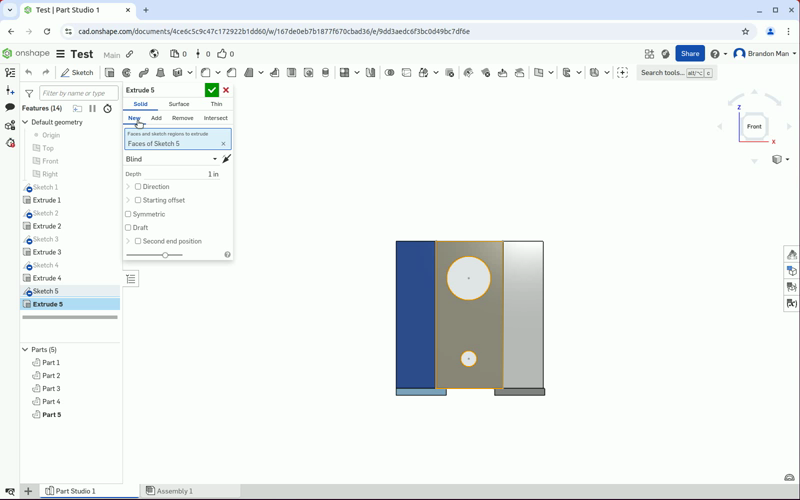
click(137, 120)
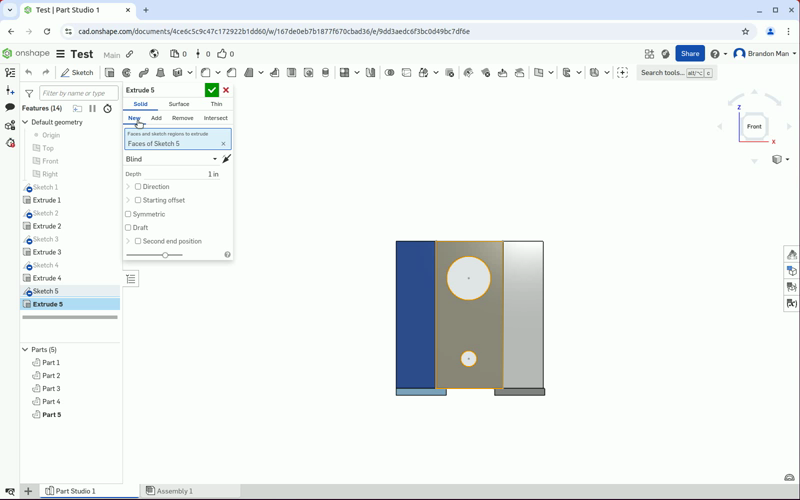
key(tab, 4)
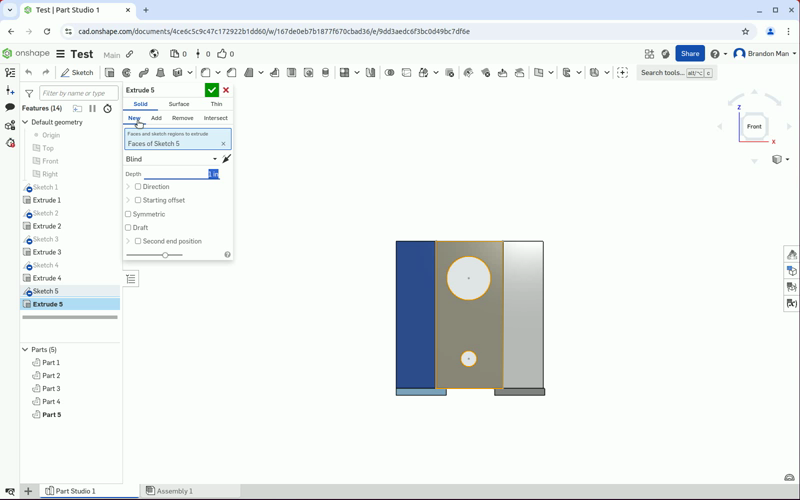
text(2.888)
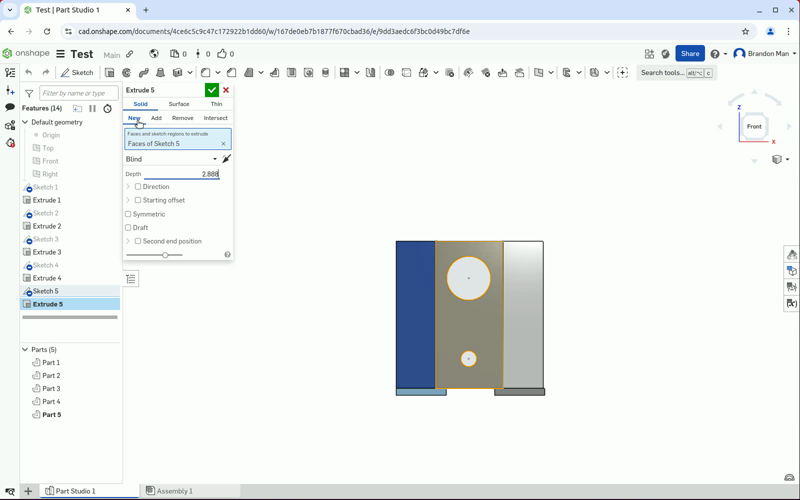
key(tab, 3)
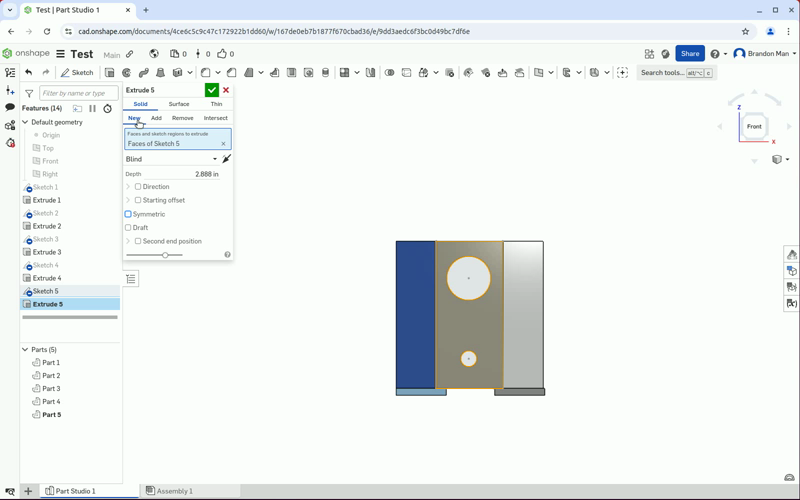
key(space)
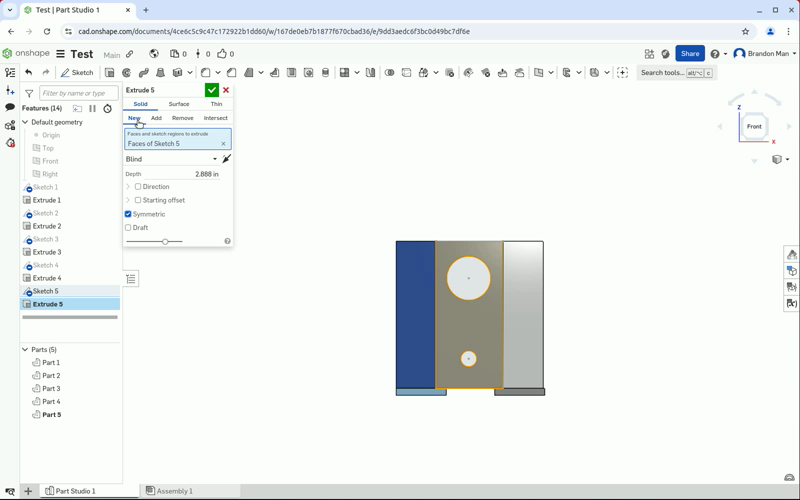
key(enter)
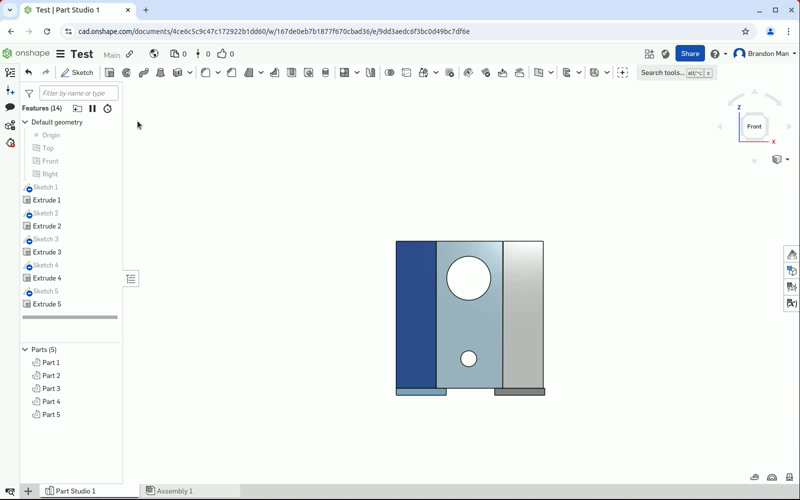
key(shift+h)
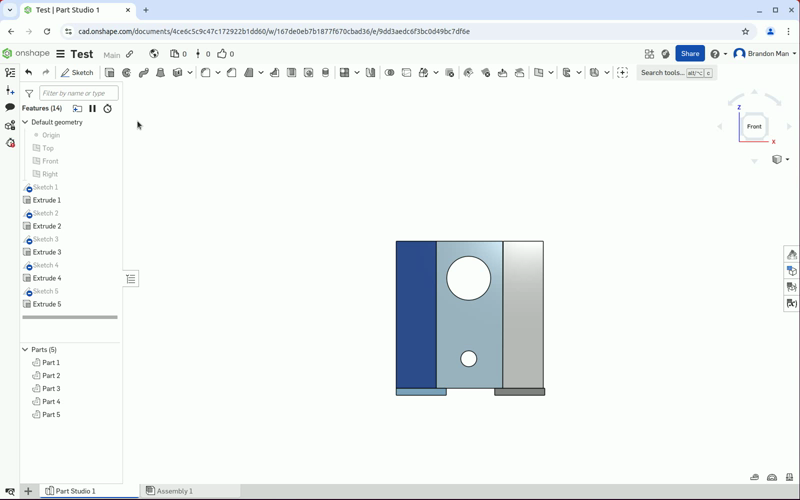
key(shift+h)
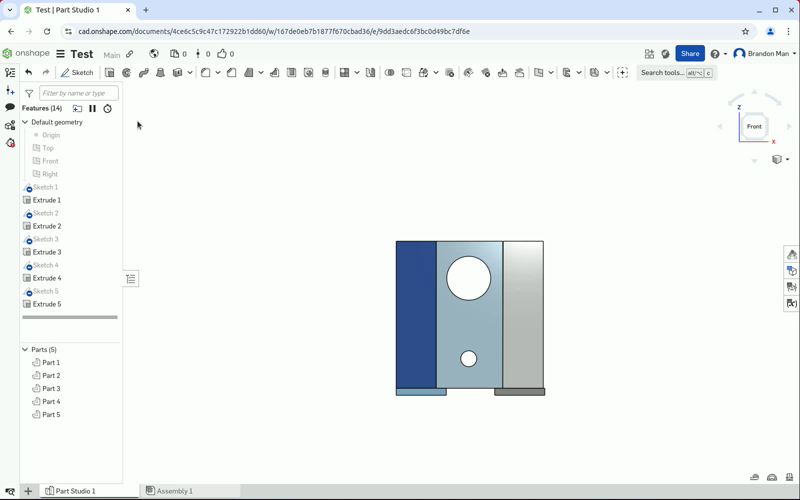
mouse_move(73, 189)
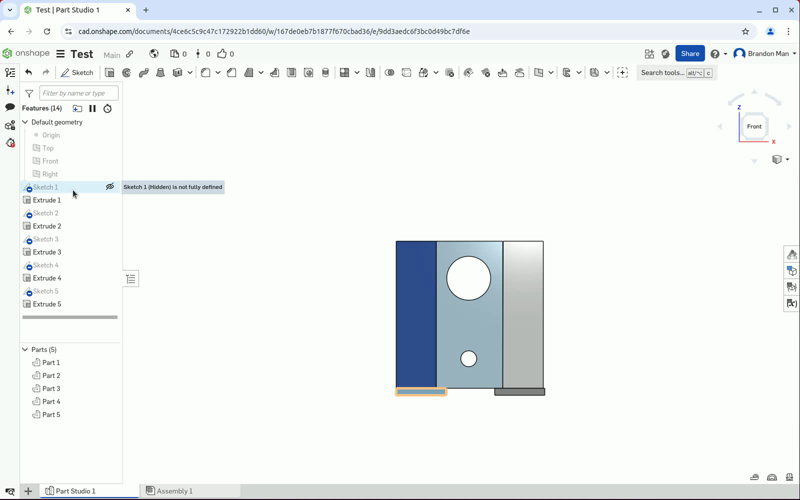
click(73, 189)
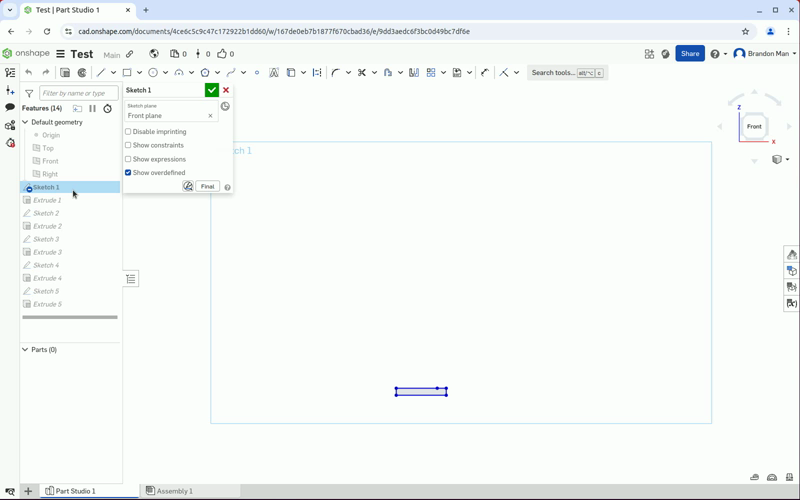
mouse_move(229, 92)
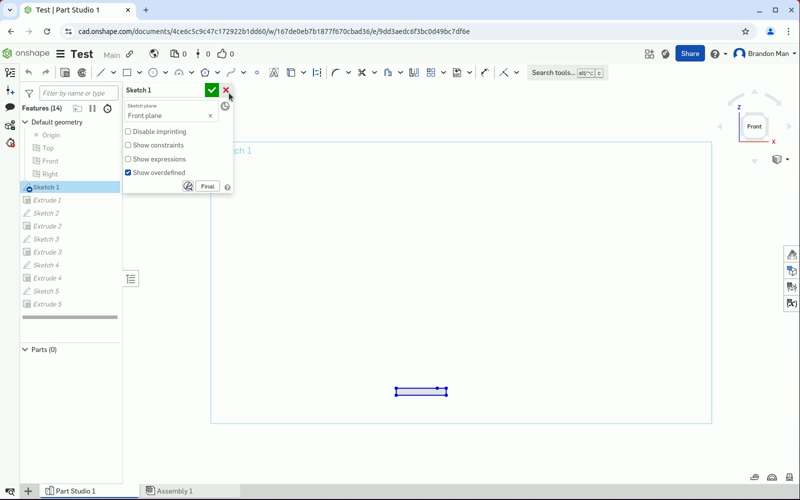
click(229, 92)
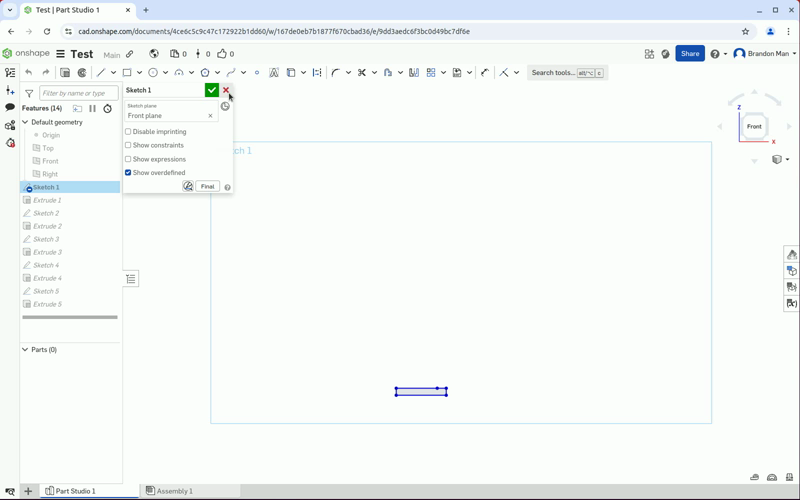
key(shift+s)
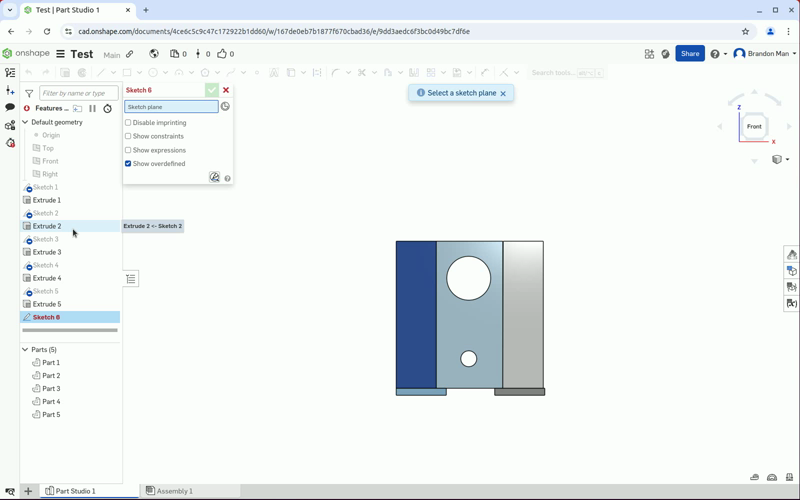
scroll(3)
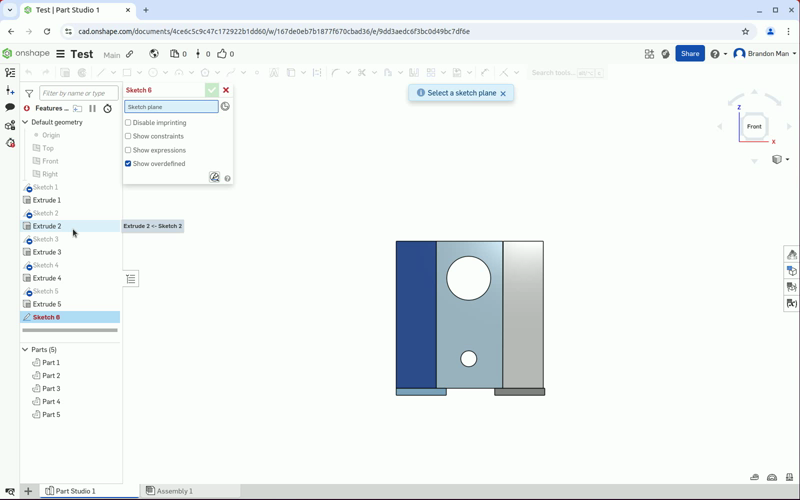
mouse_move(73, 163)
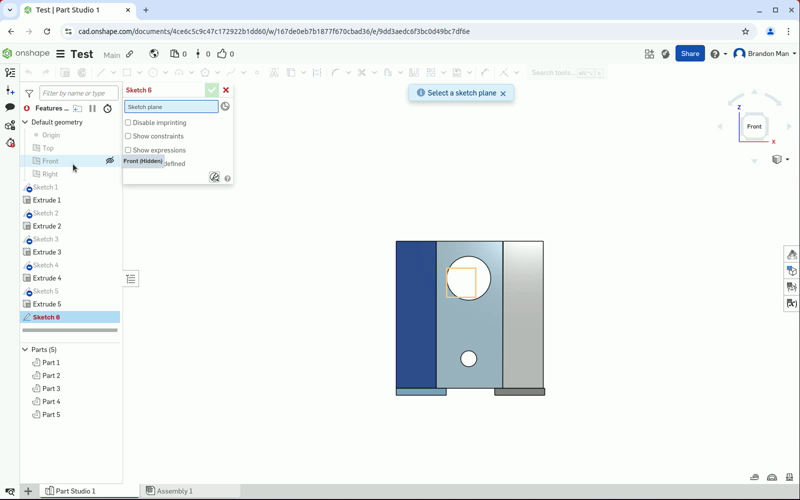
click(73, 163)
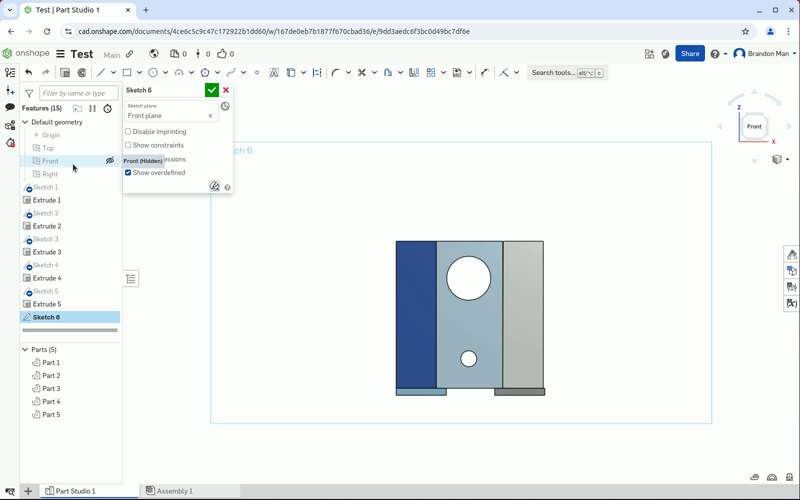
mouse_move(73, 352)
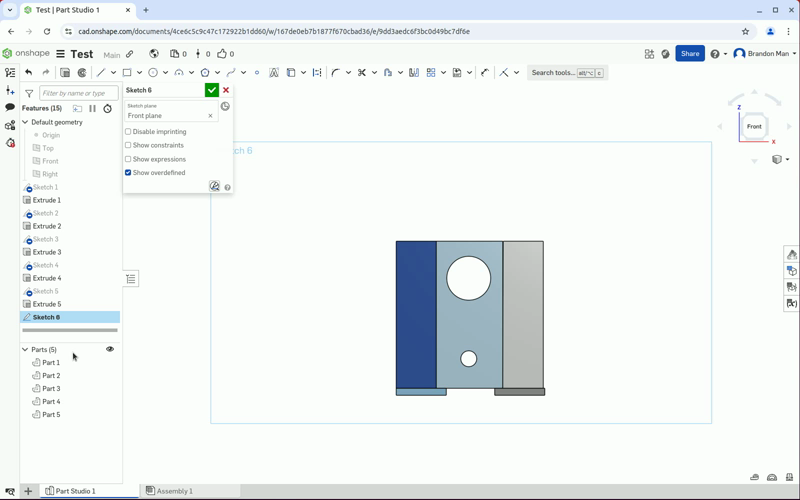
key(y)
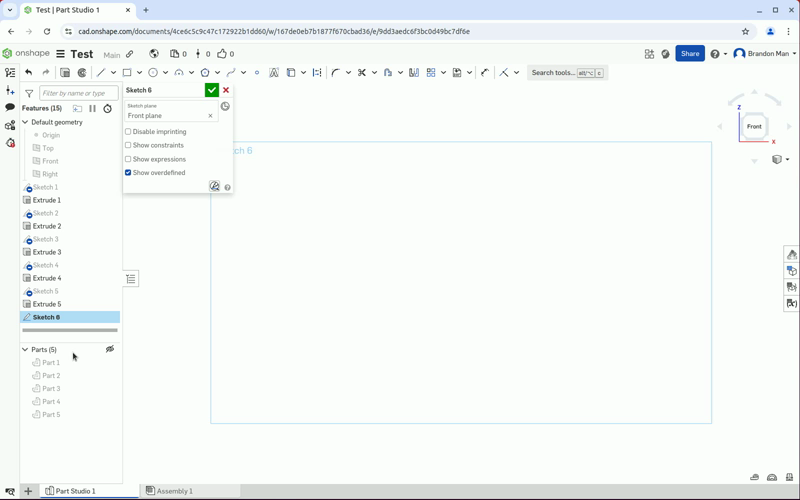
key(l)
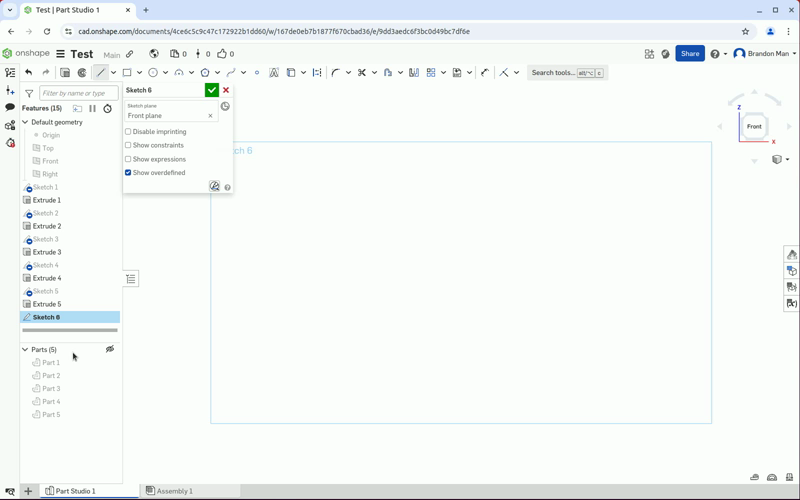
key_down(shift)
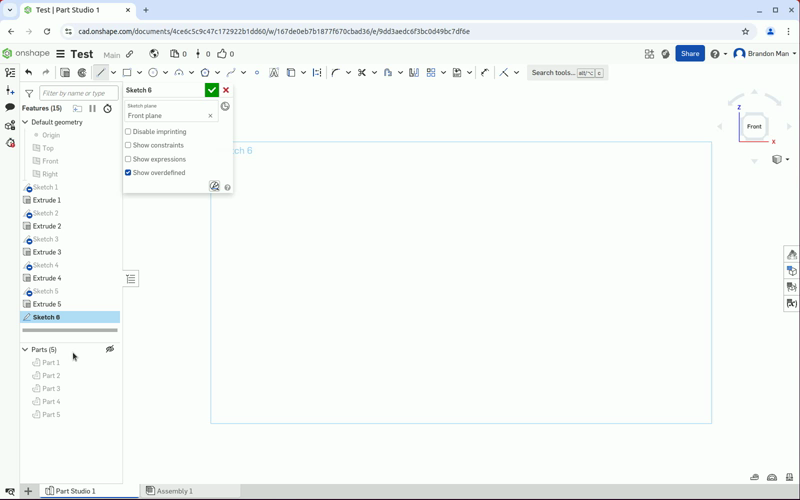
mouse_move(445, 395)
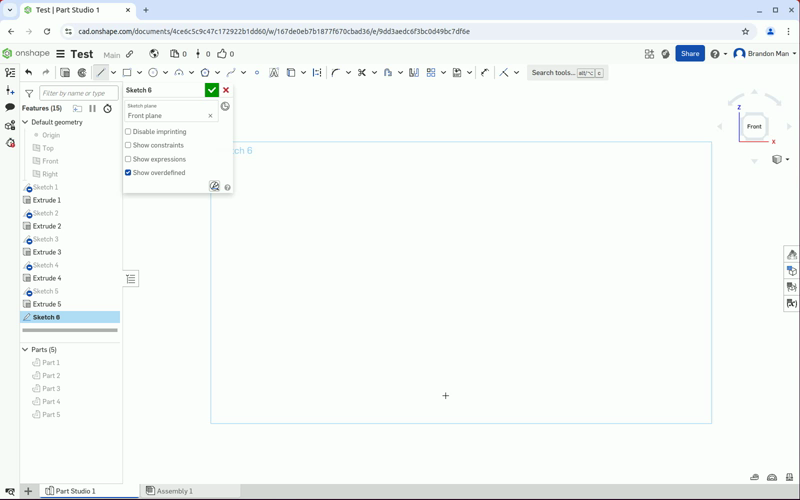
click(445, 395)
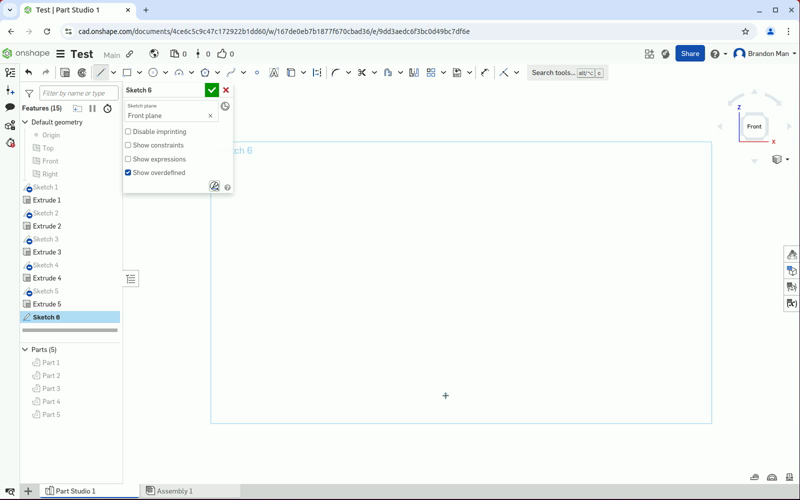
key_up(shift)
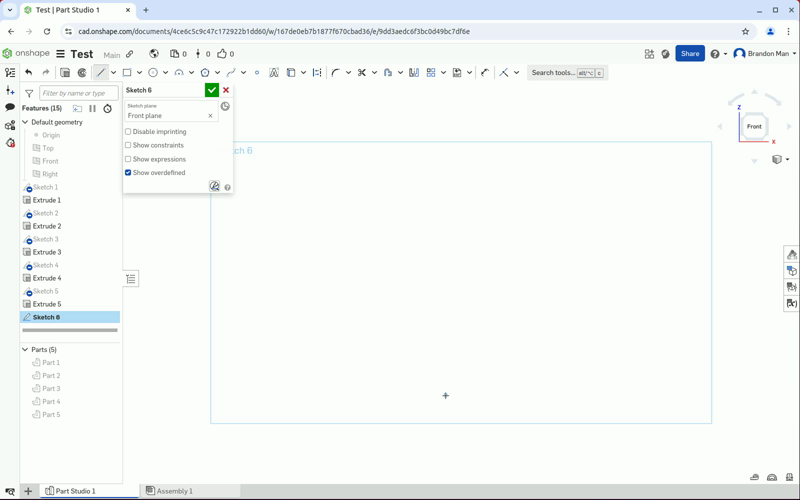
key_down(shift)
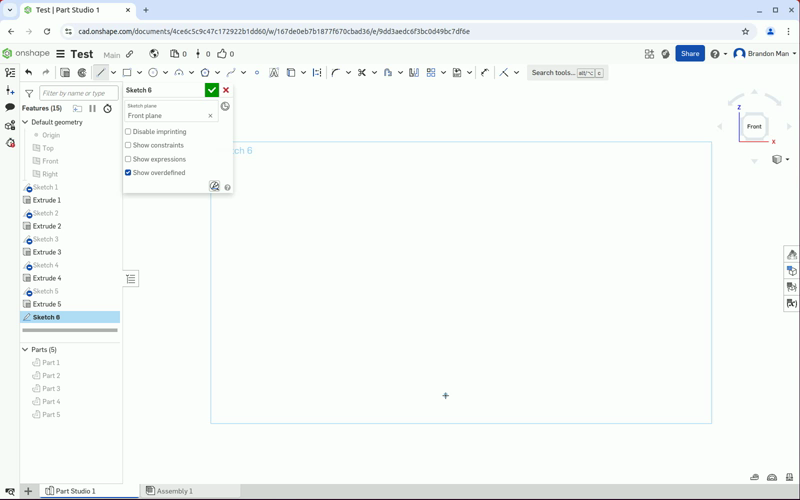
mouse_move(475, 395)
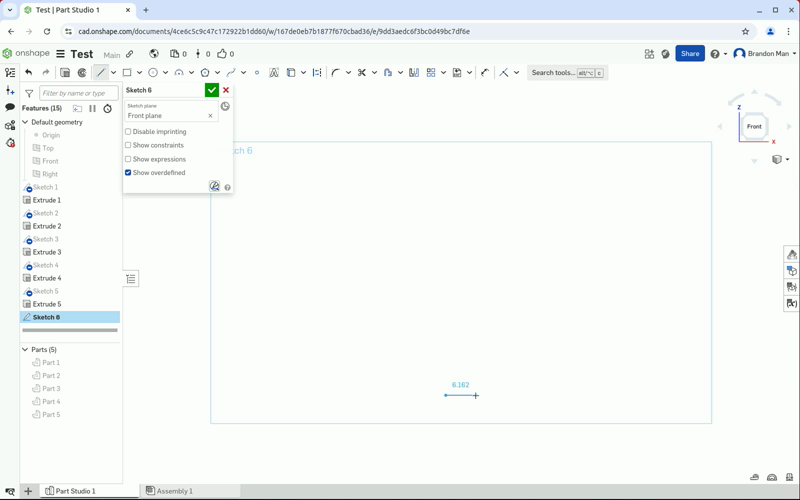
mouse_move(495, 395)
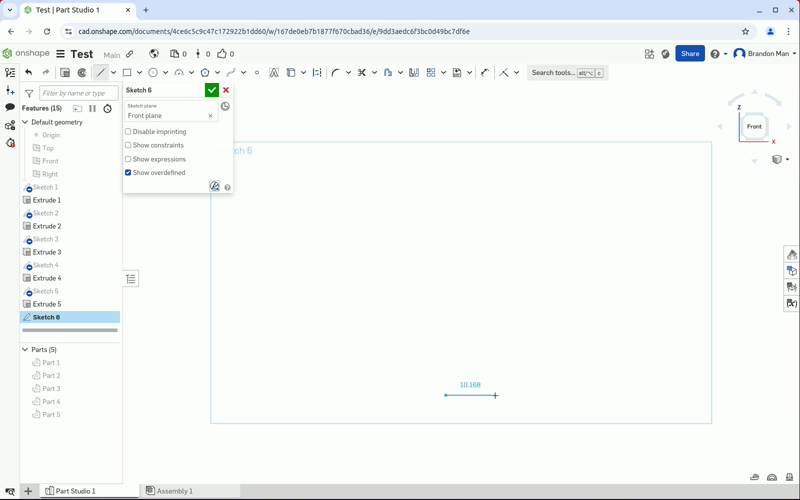
click(495, 395)
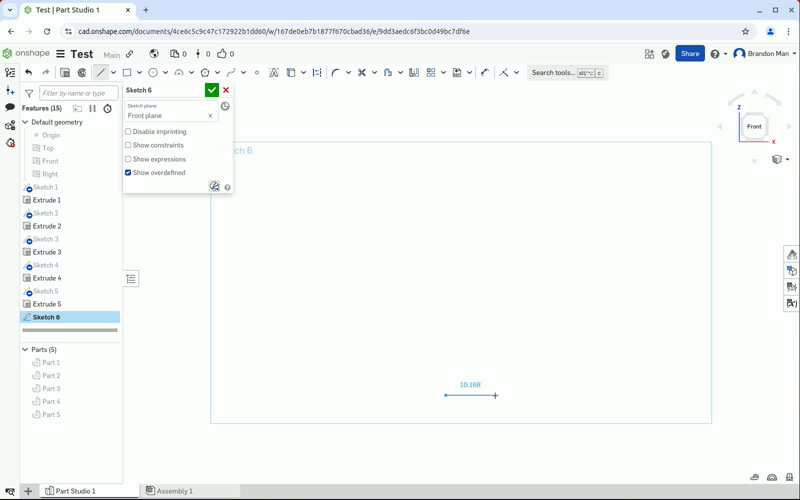
key_up(shift)
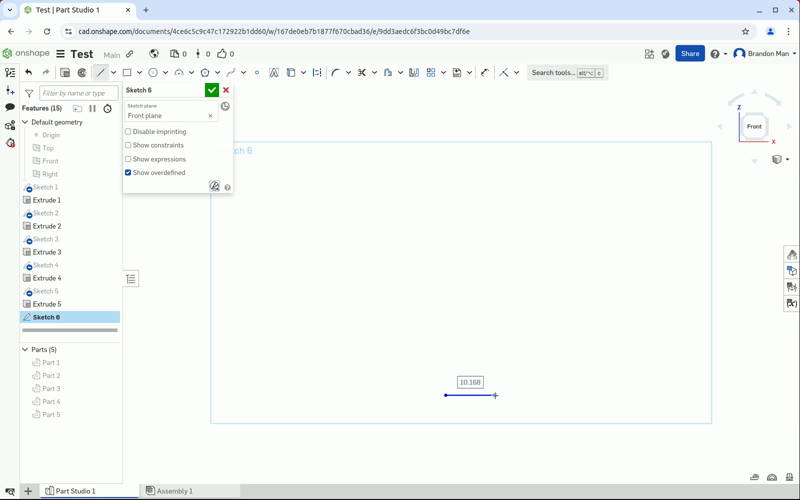
key_down(shift)
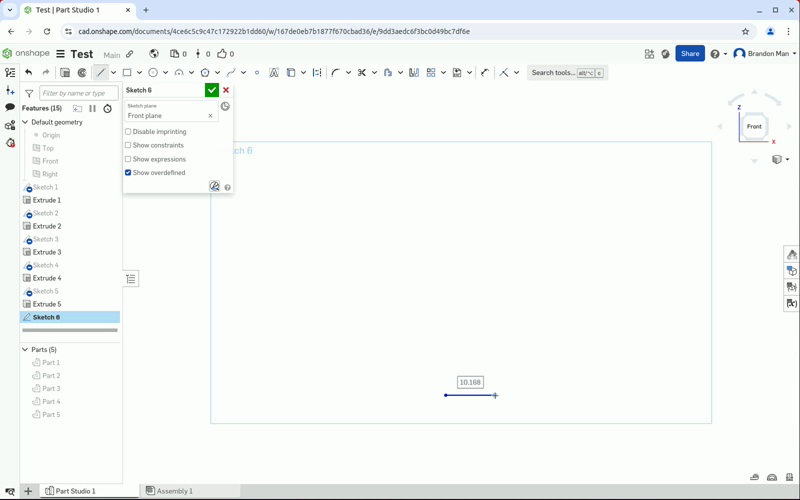
mouse_move(525, 395)
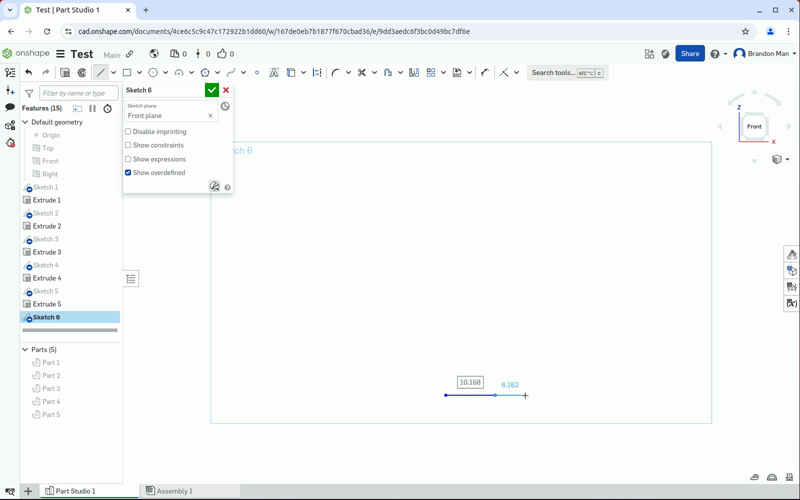
mouse_move(495, 388)
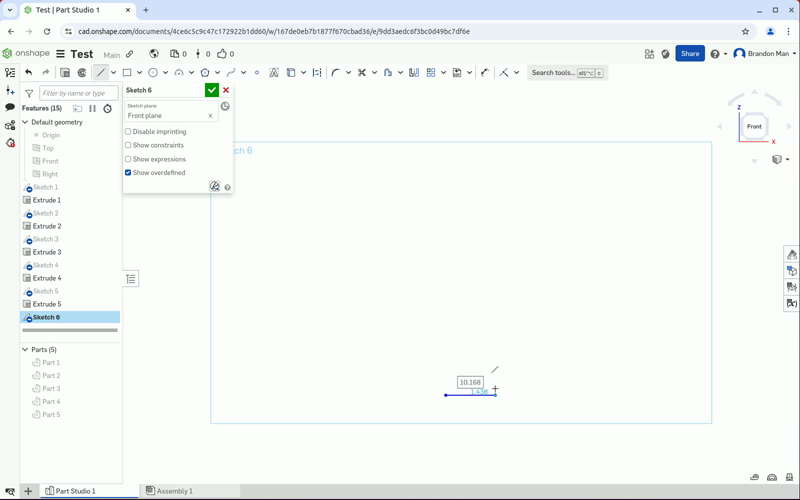
scroll(6)
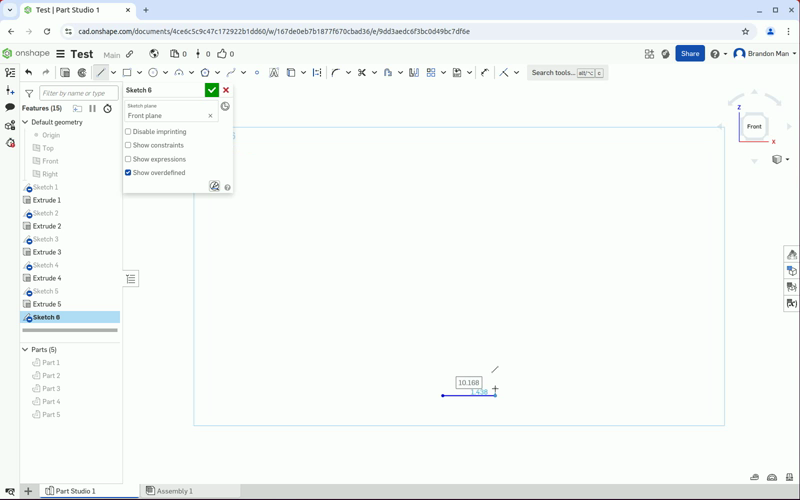
scroll(6)
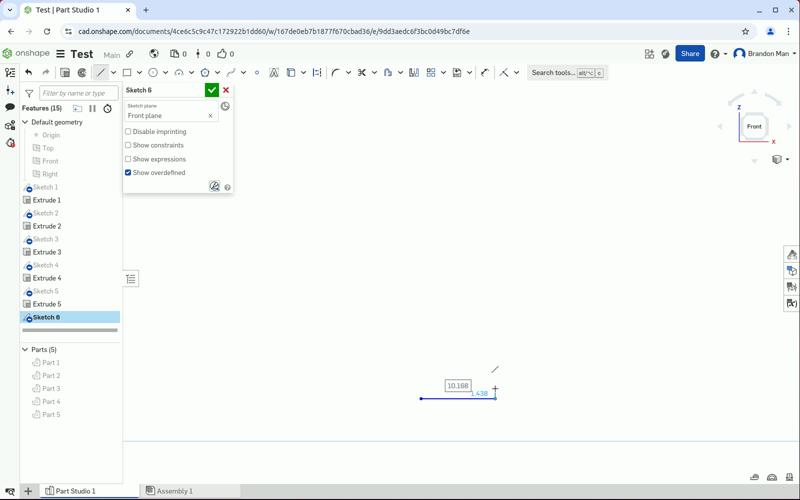
scroll(6)
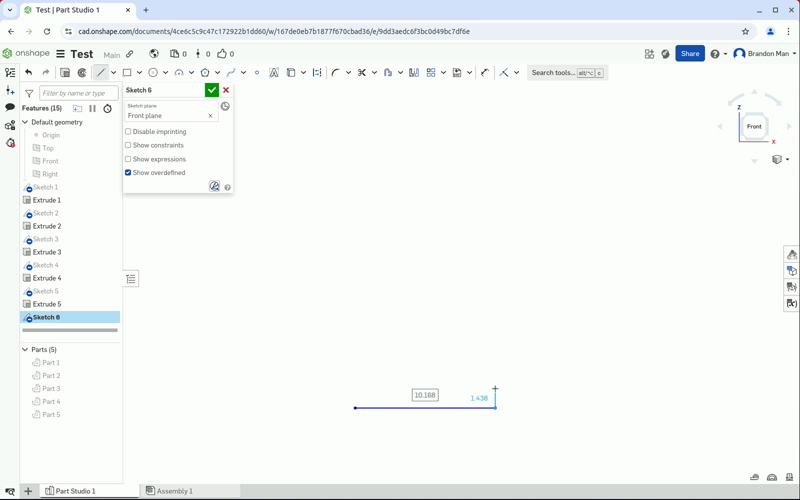
scroll(6)
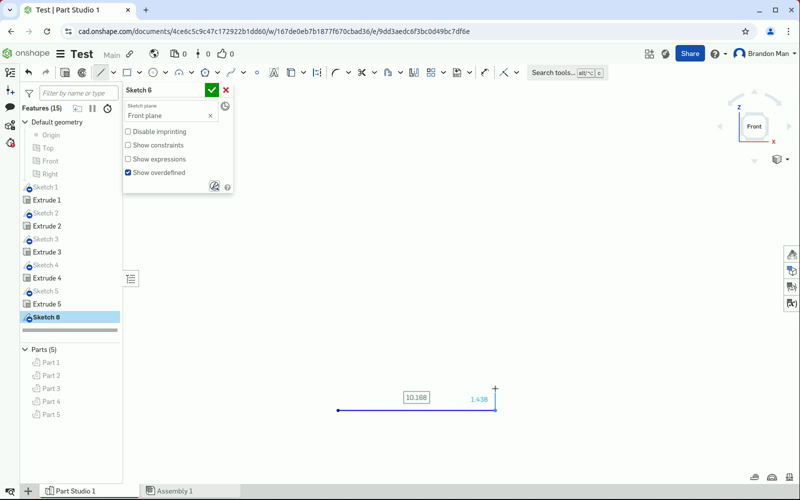
scroll(6)
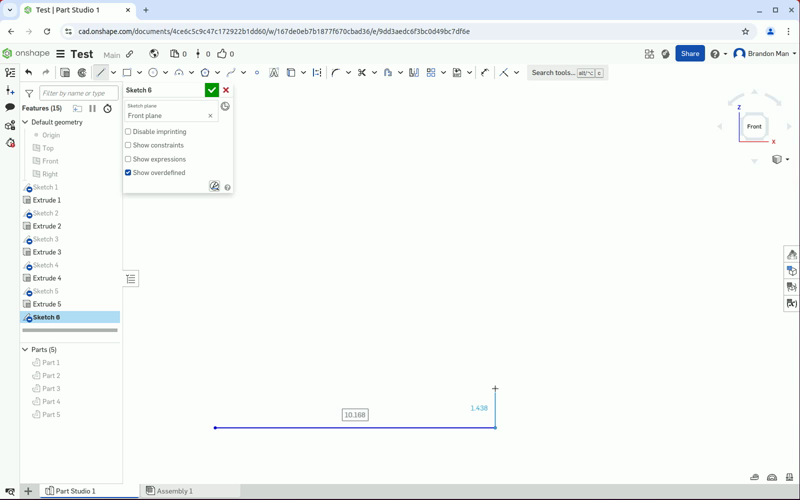
scroll(6)
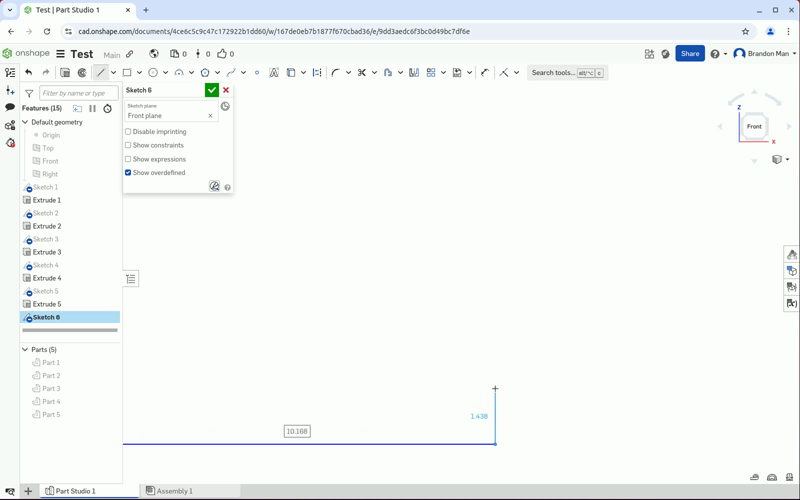
scroll(6)
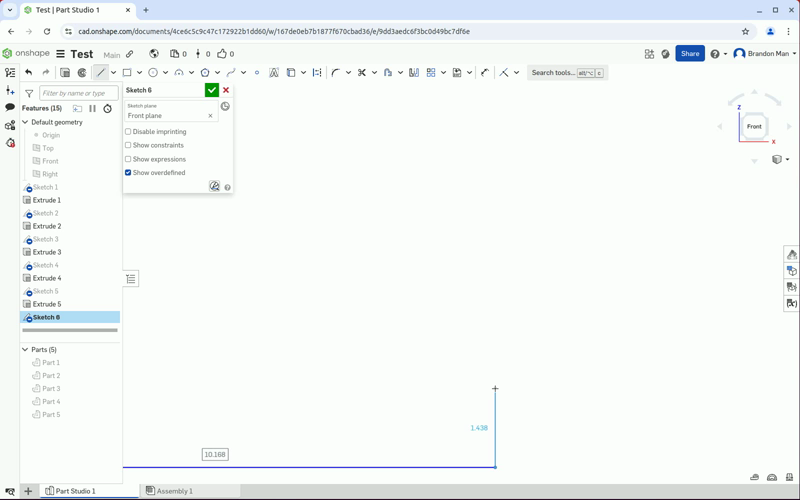
click(495, 388)
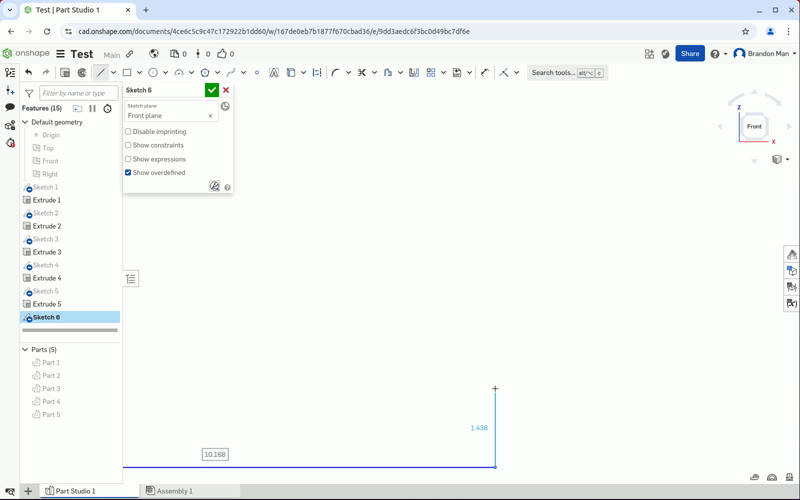
scroll(-6)
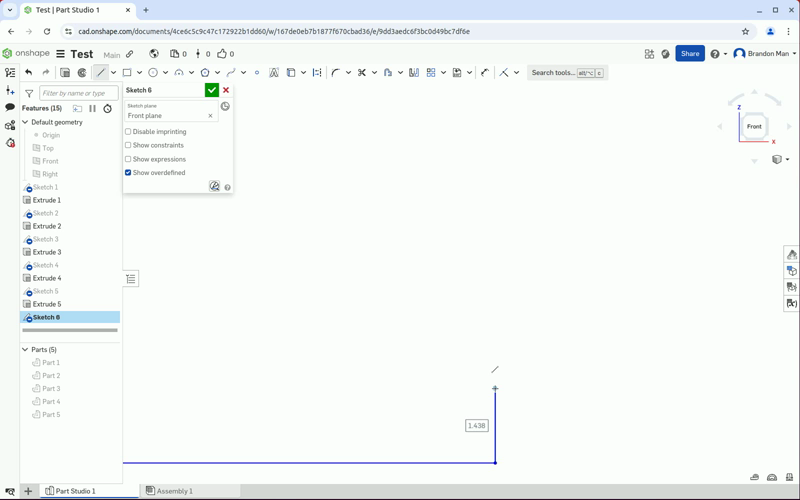
scroll(-6)
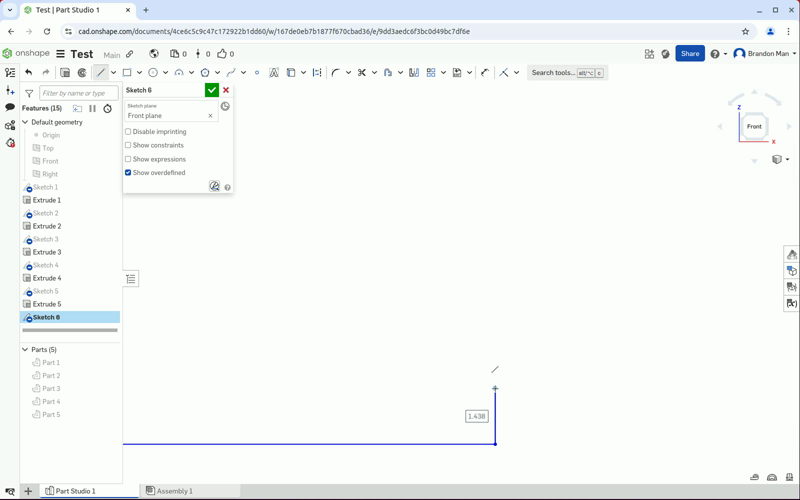
scroll(-6)
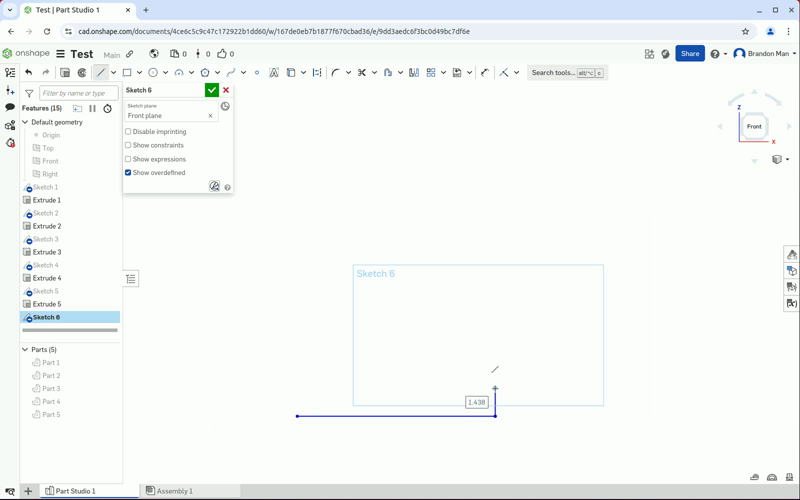
scroll(-6)
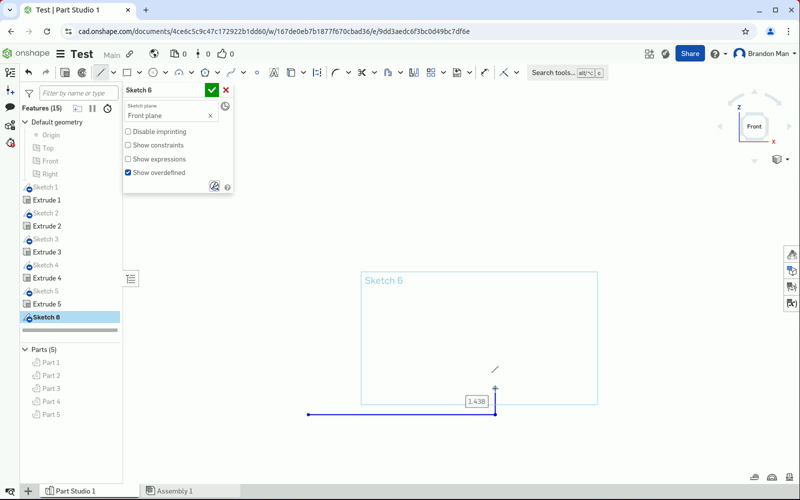
scroll(-6)
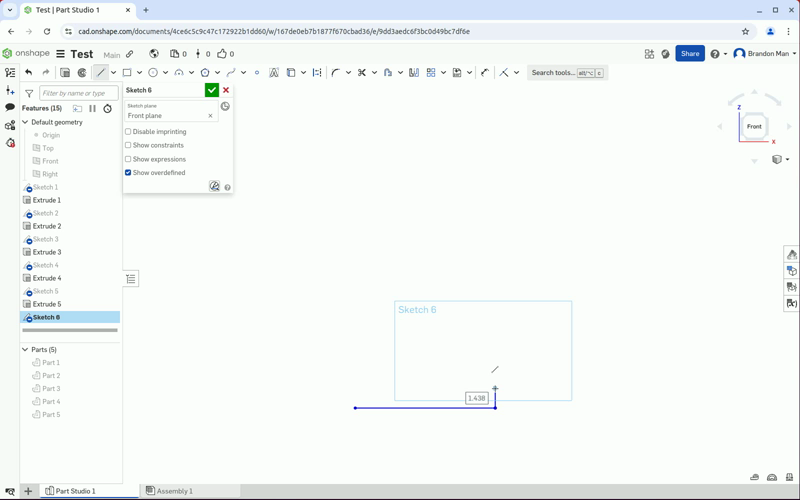
scroll(-6)
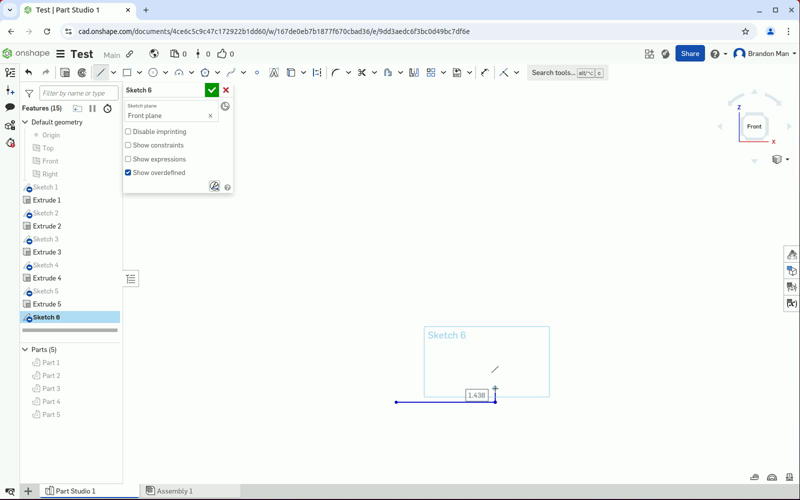
scroll(-6)
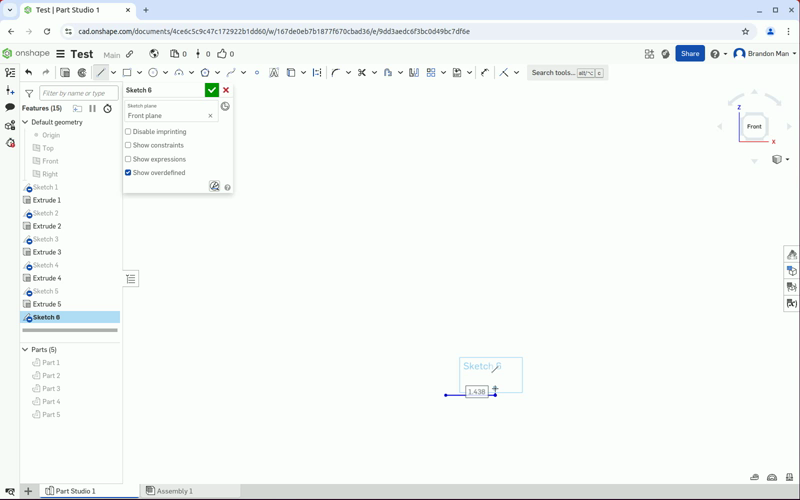
key_up(shift)
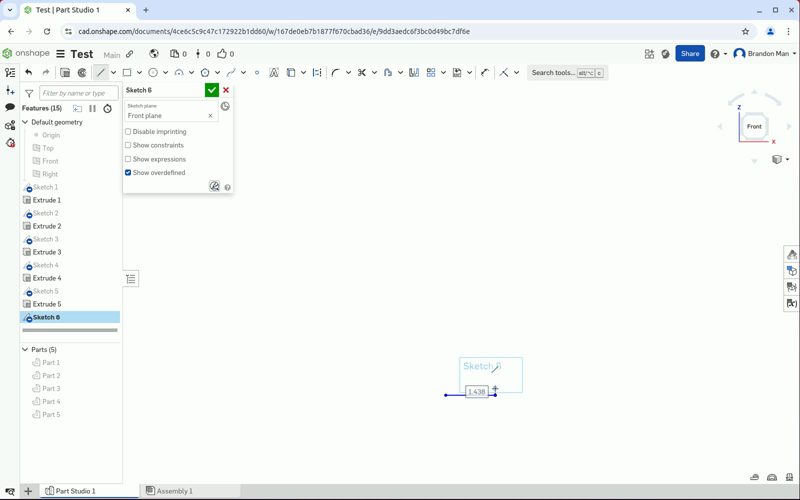
key_down(shift)
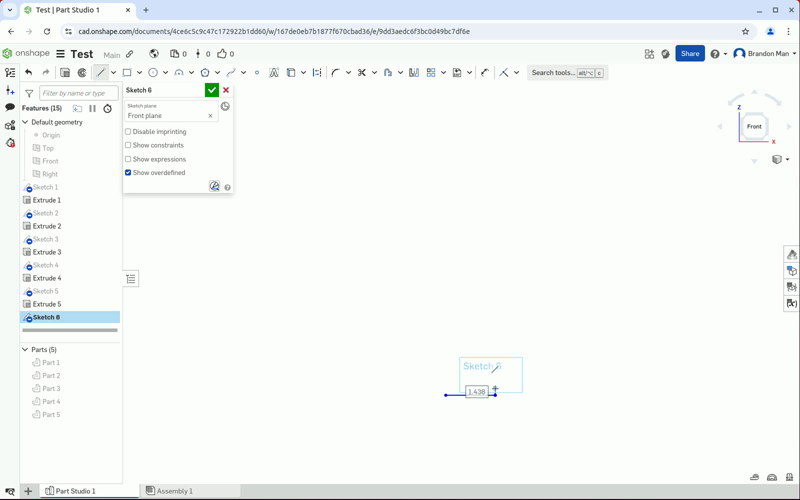
mouse_move(525, 388)
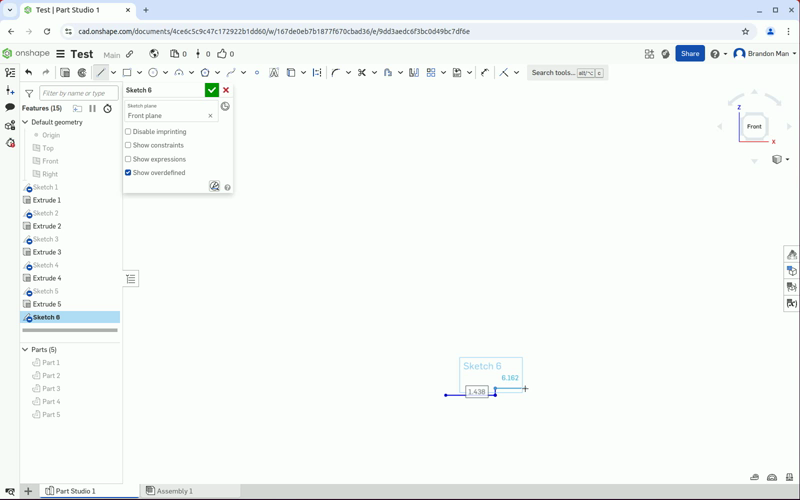
mouse_move(445, 388)
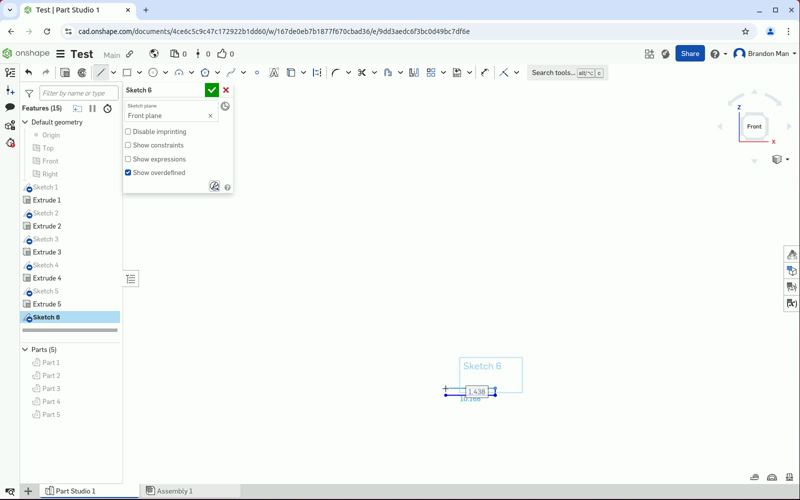
click(445, 388)
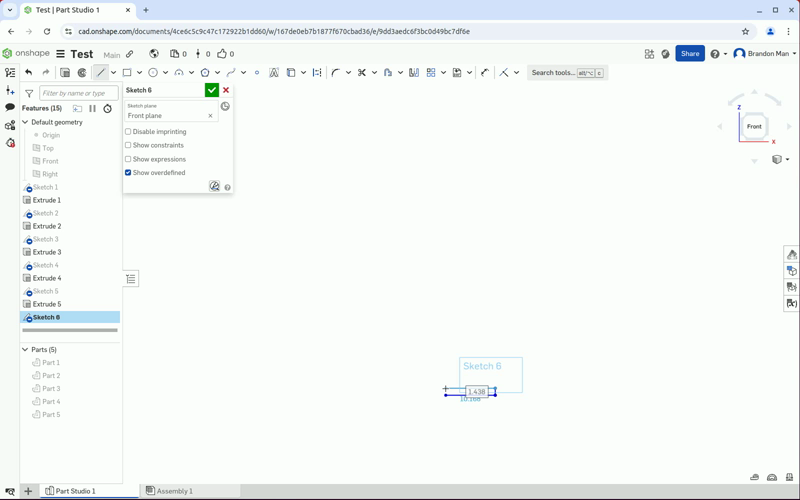
key_up(shift)
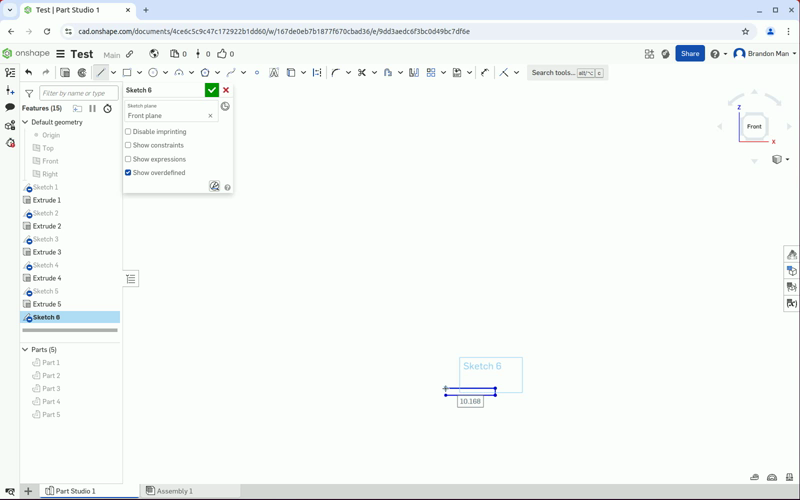
mouse_move(475, 388)
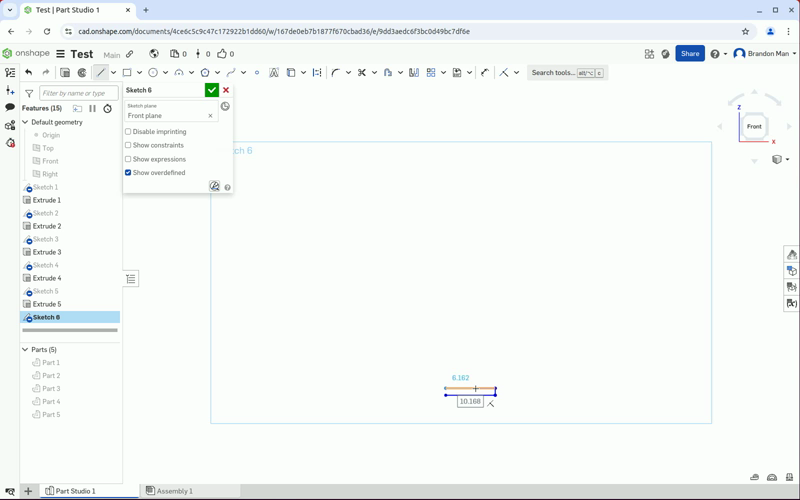
key_down(shift)
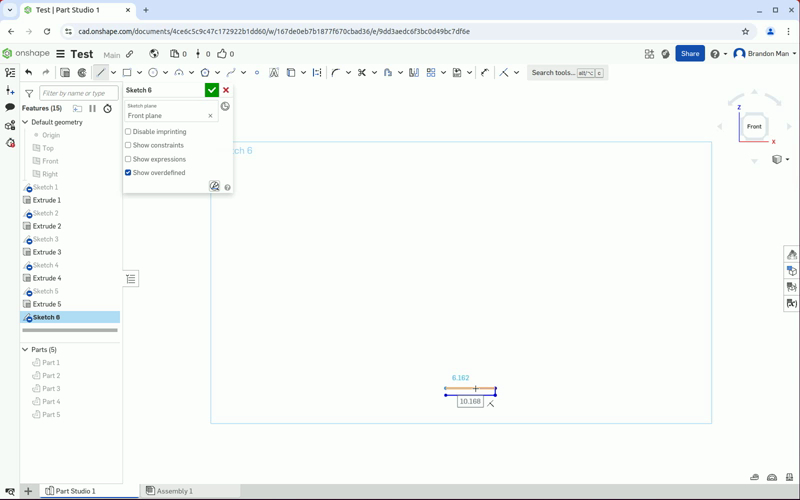
mouse_move(445, 395)
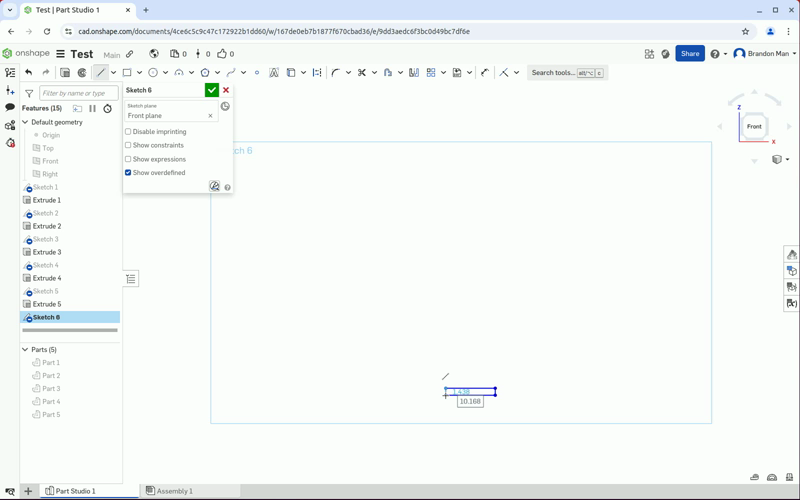
scroll(6)
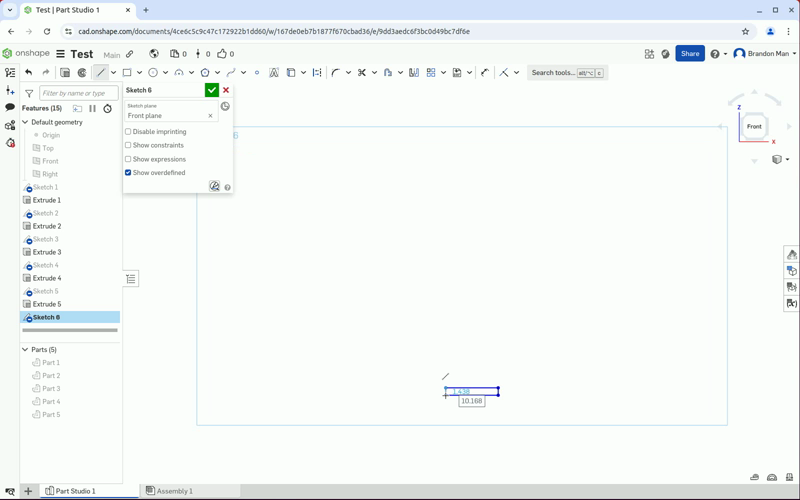
scroll(6)
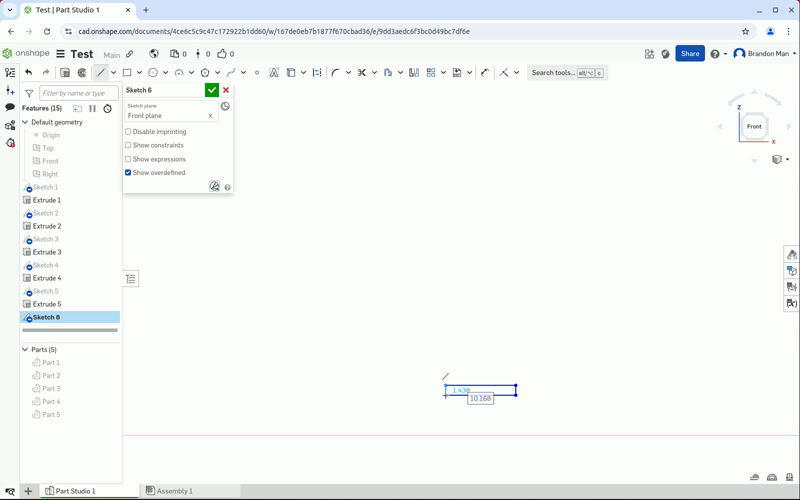
scroll(6)
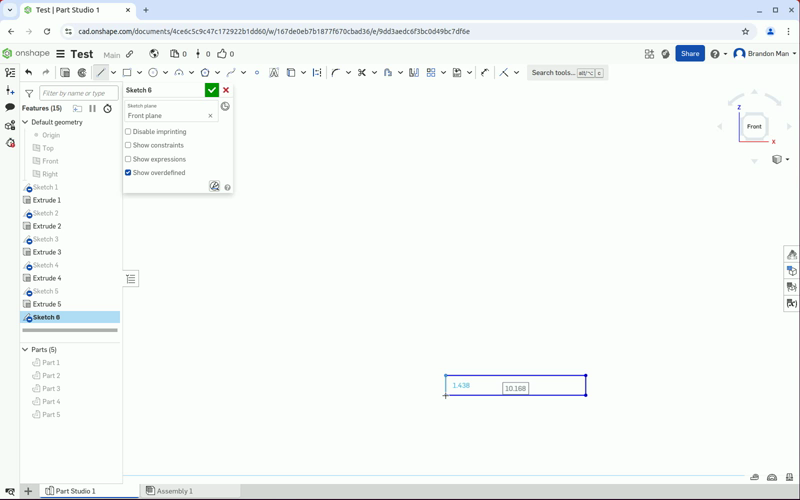
scroll(6)
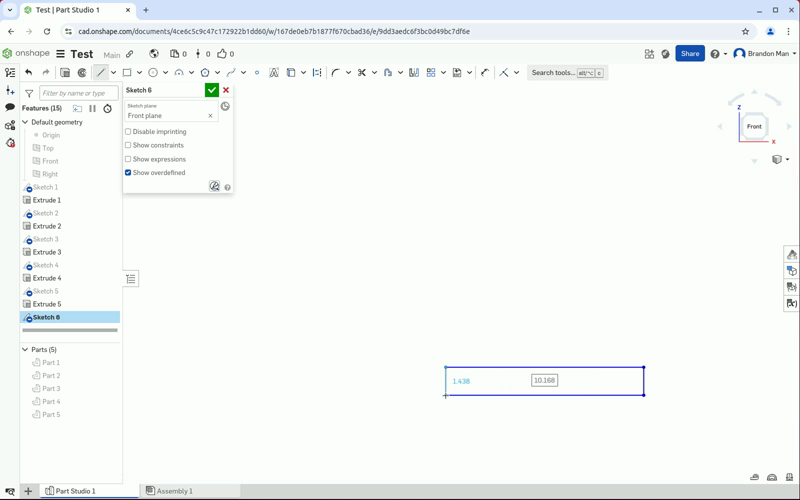
scroll(6)
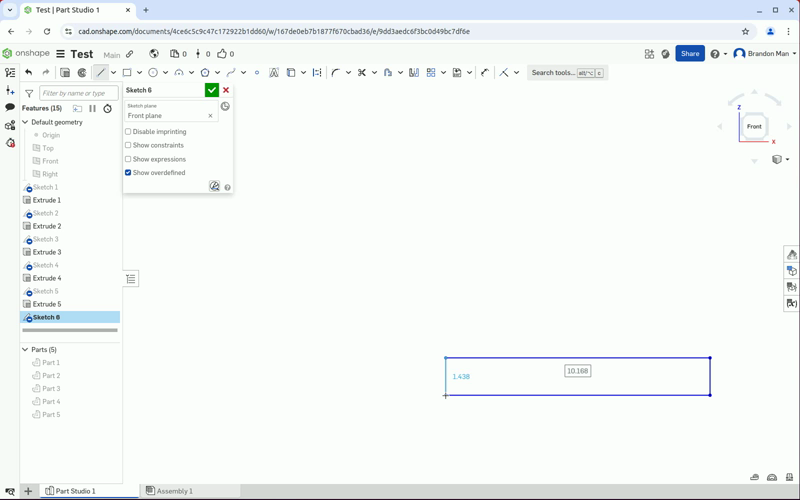
scroll(6)
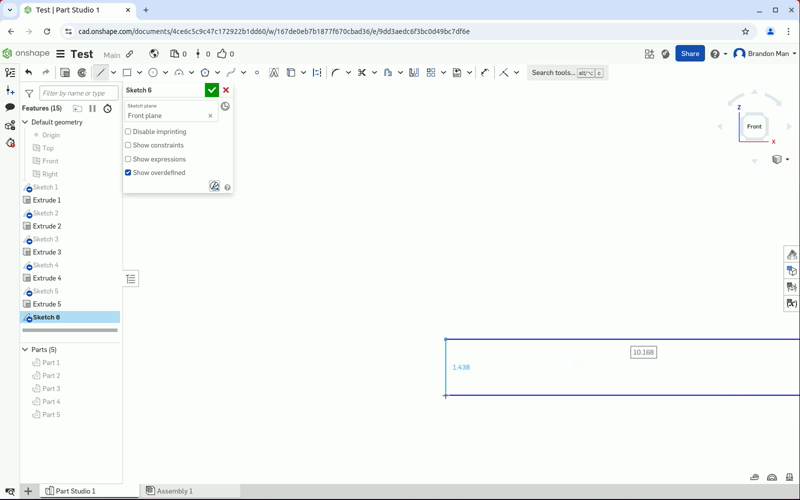
scroll(6)
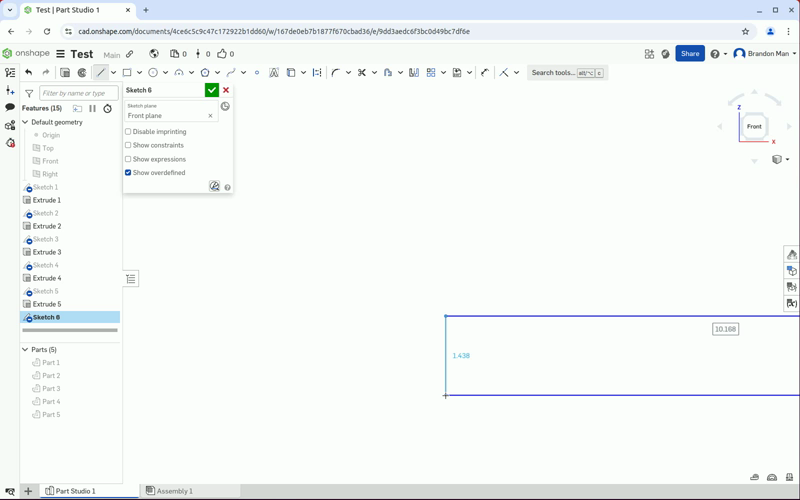
key_up(shift)
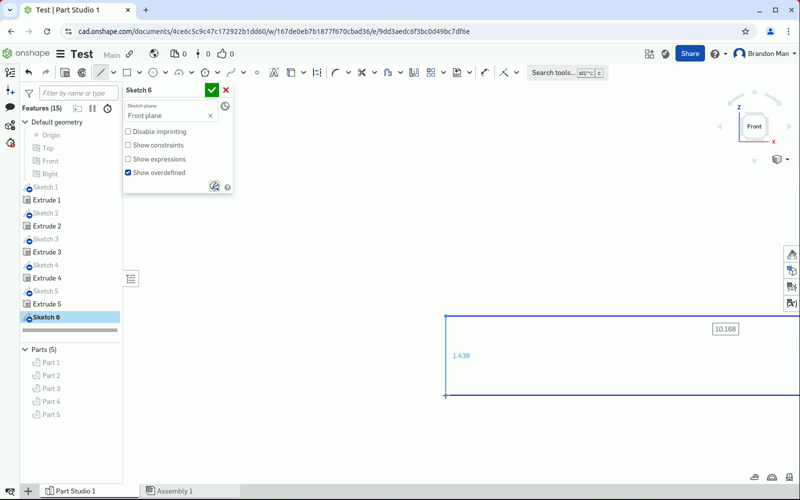
click(445, 395)
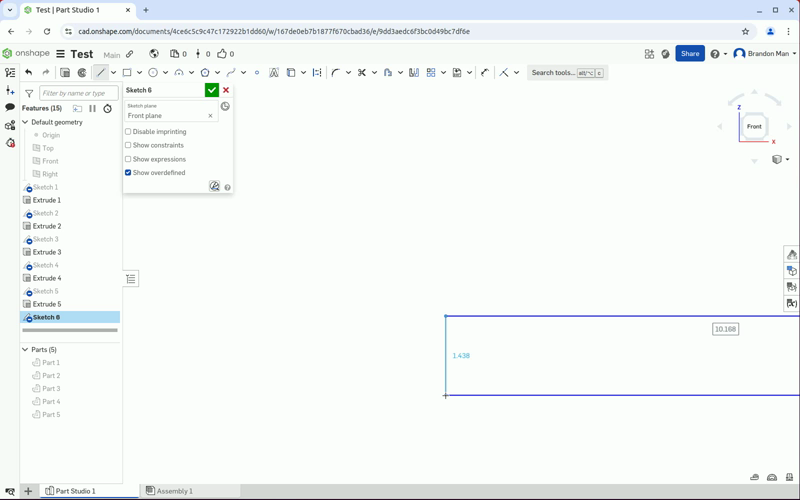
scroll(-6)
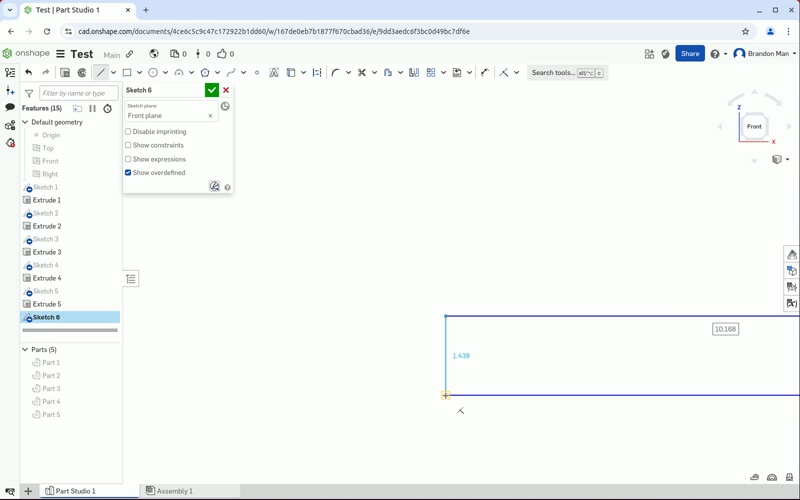
scroll(-6)
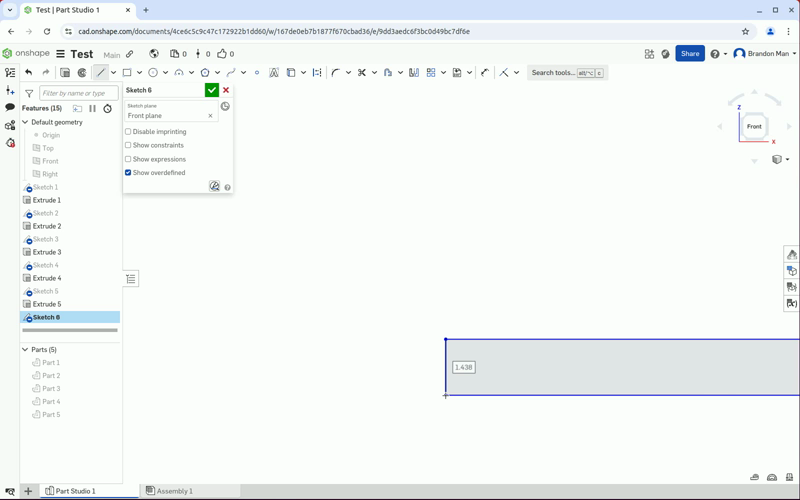
scroll(-6)
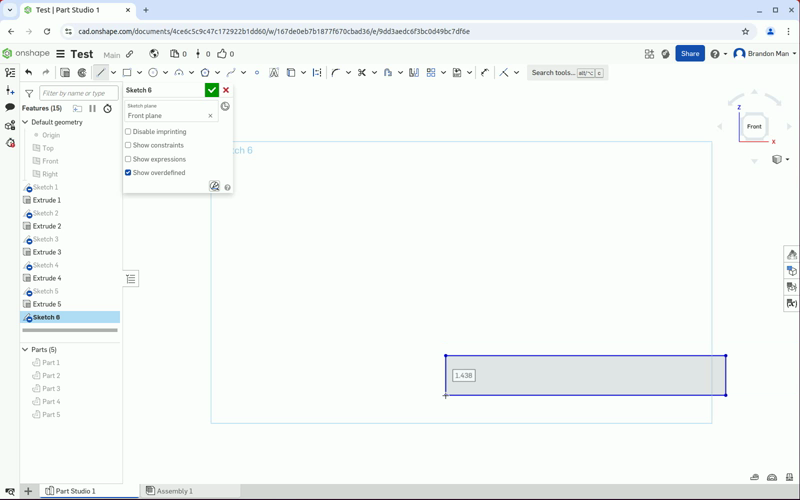
scroll(-6)
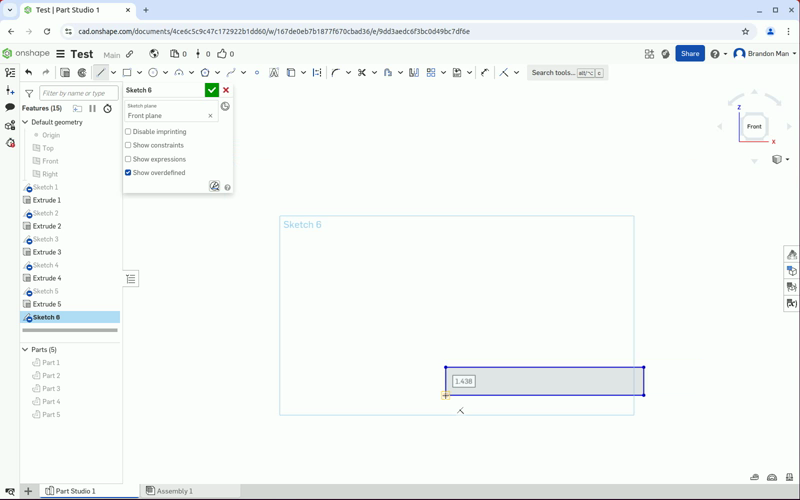
scroll(-6)
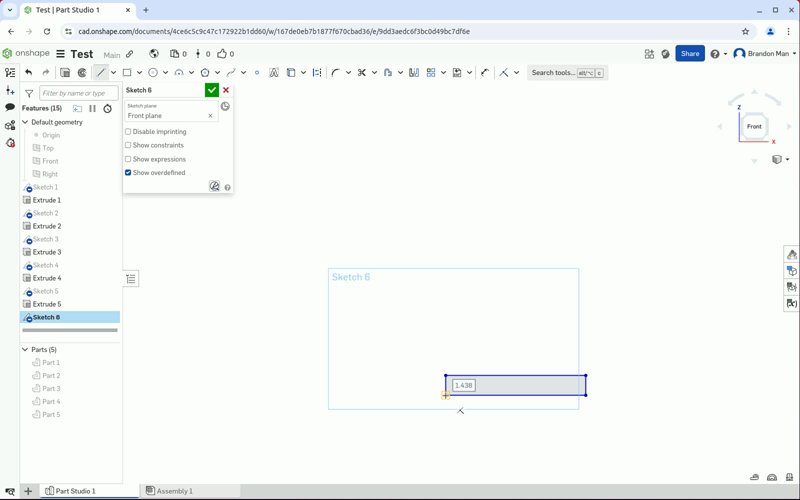
scroll(-6)
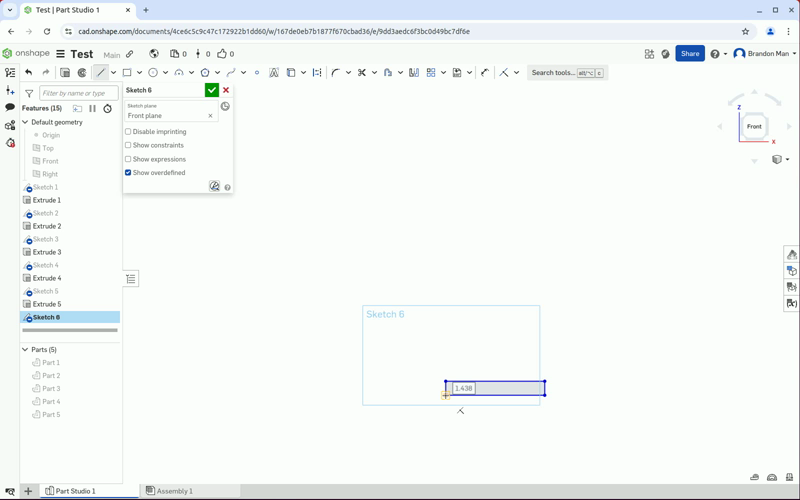
scroll(-6)
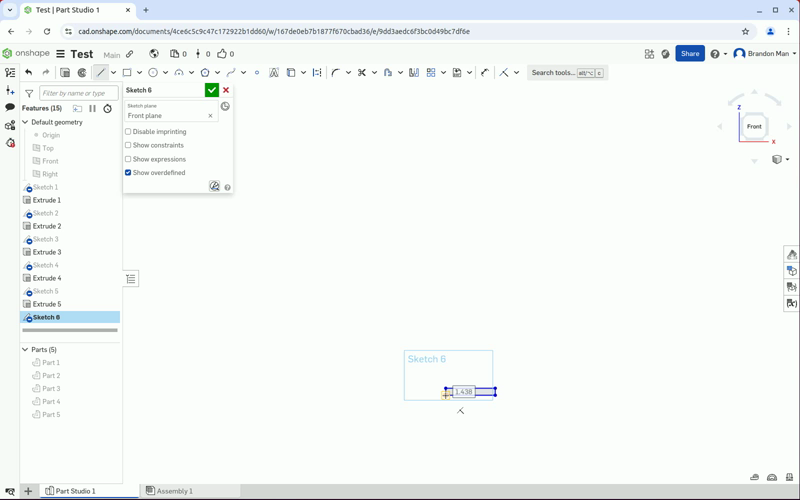
key(esc)
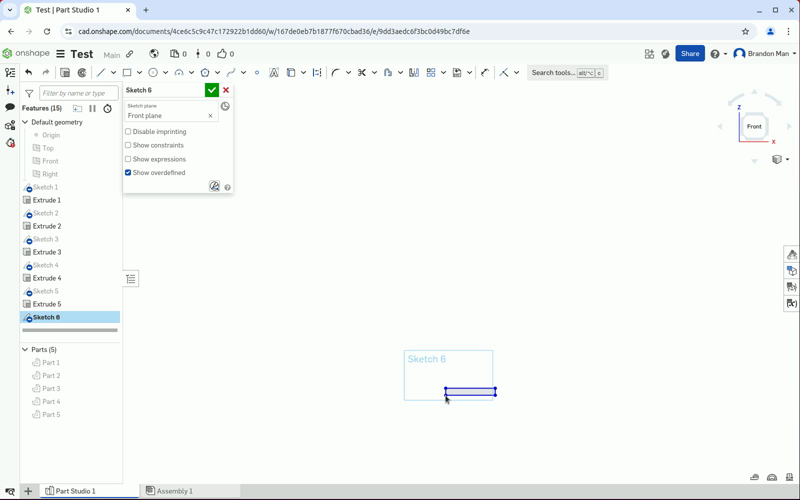
mouse_move(475, 395)
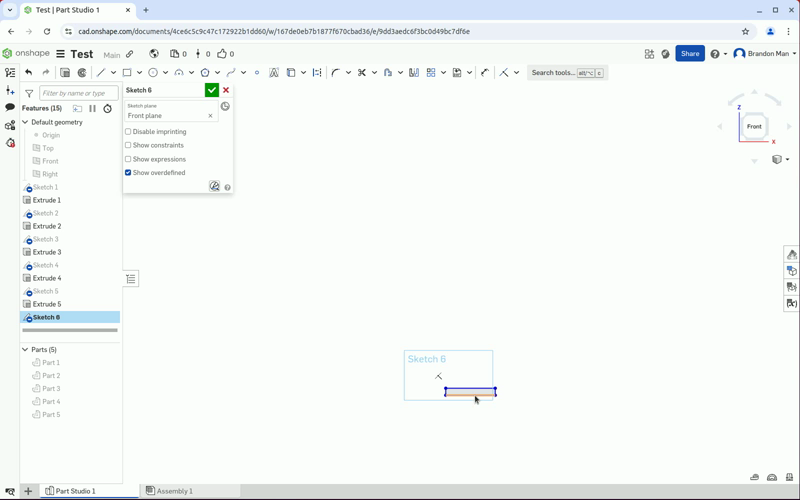
scroll(6)
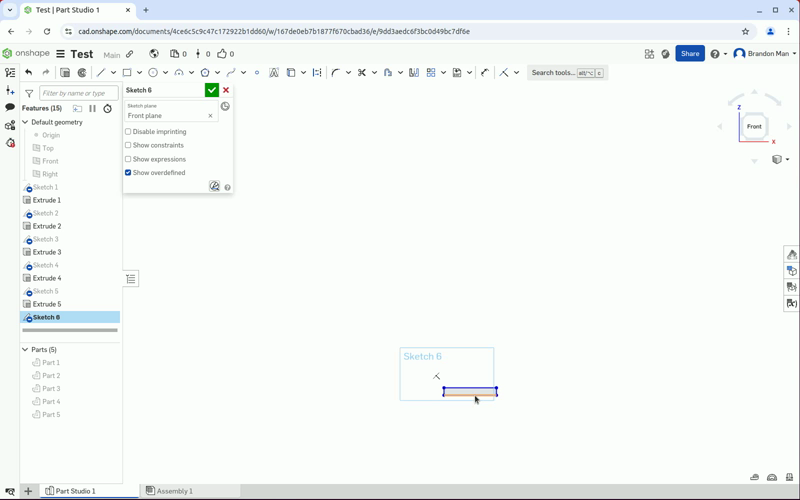
scroll(6)
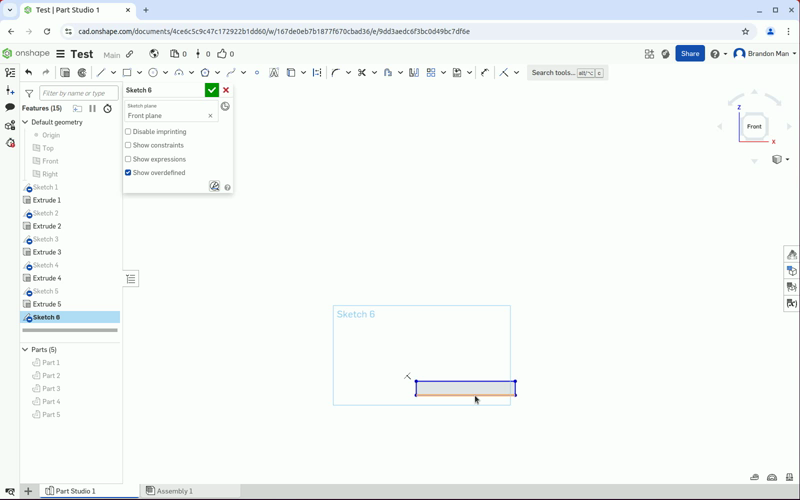
scroll(6)
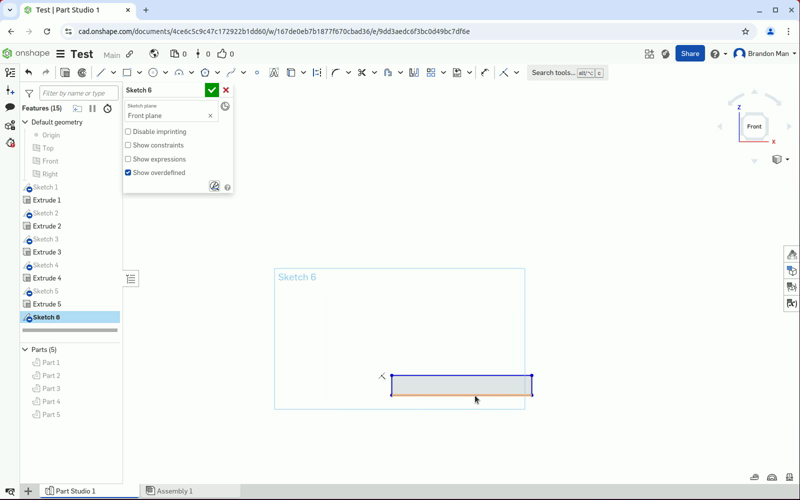
scroll(6)
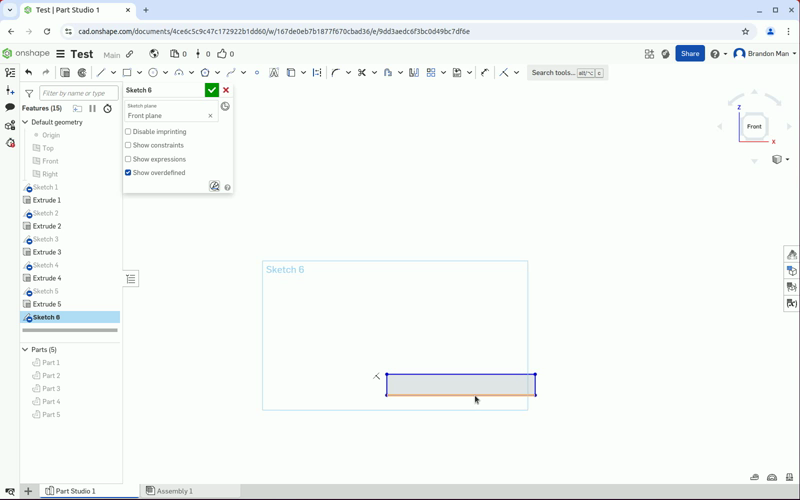
scroll(6)
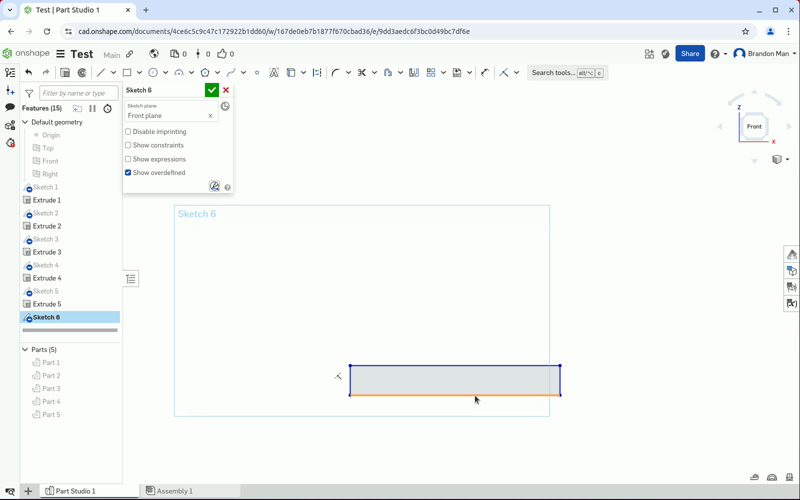
scroll(6)
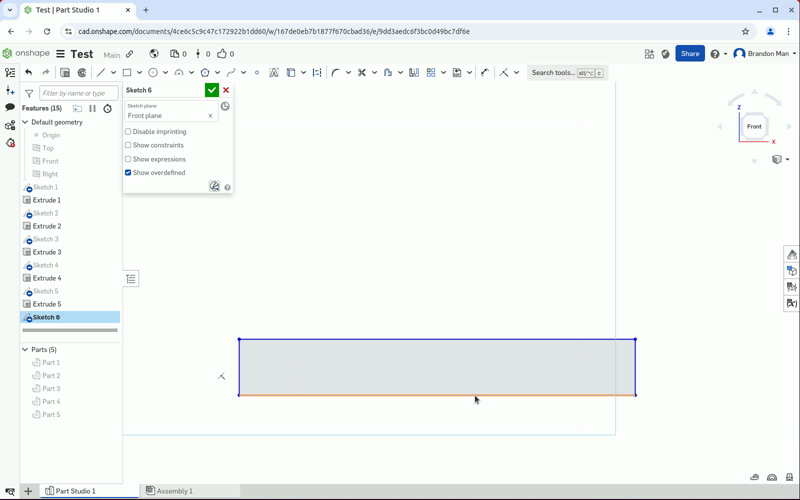
scroll(6)
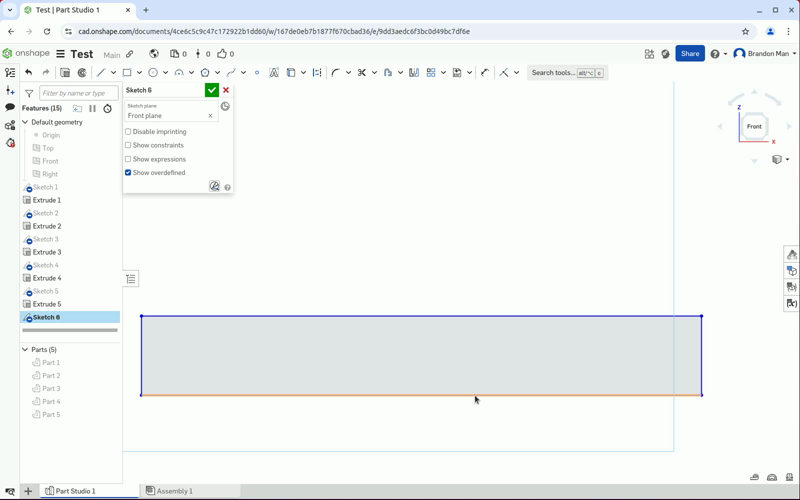
click(475, 395)
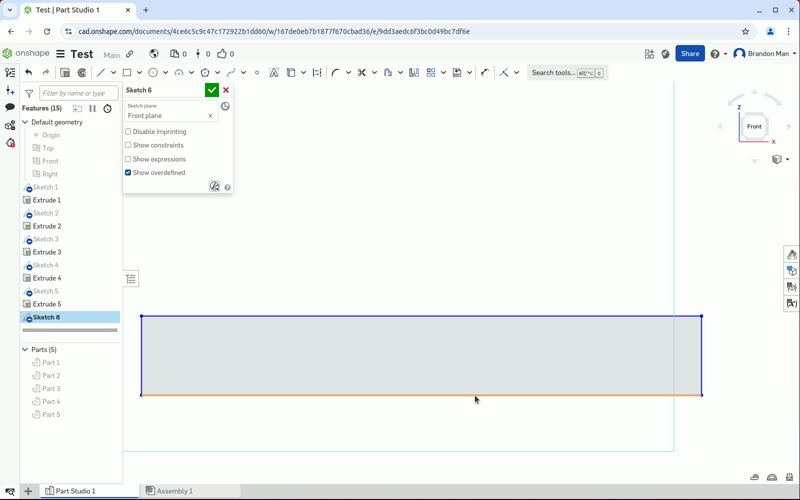
scroll(-6)
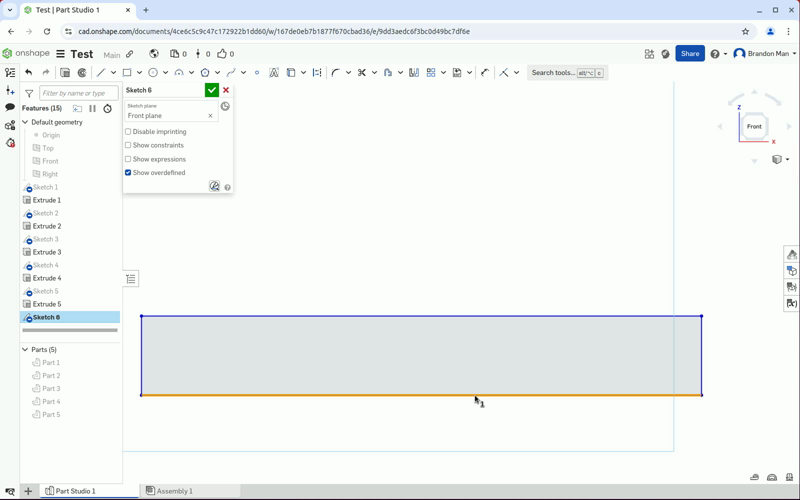
scroll(-6)
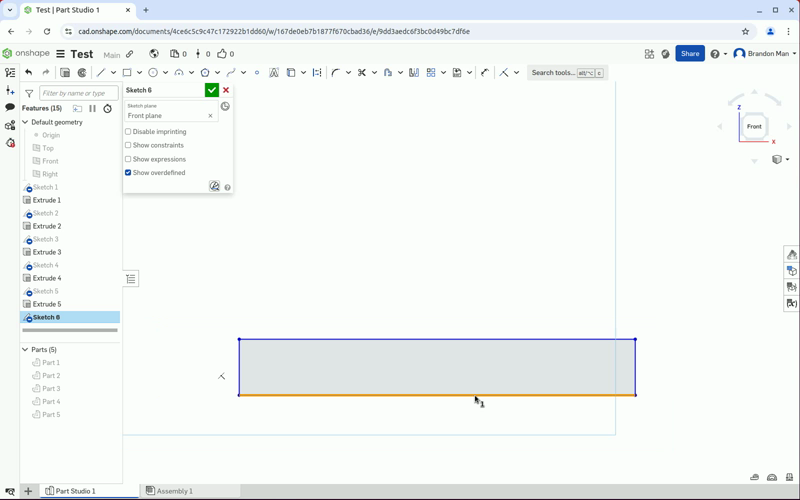
scroll(-6)
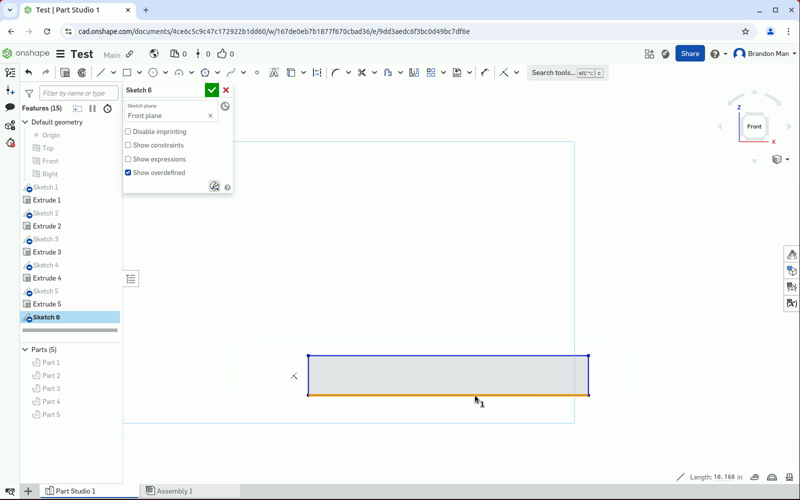
scroll(-6)
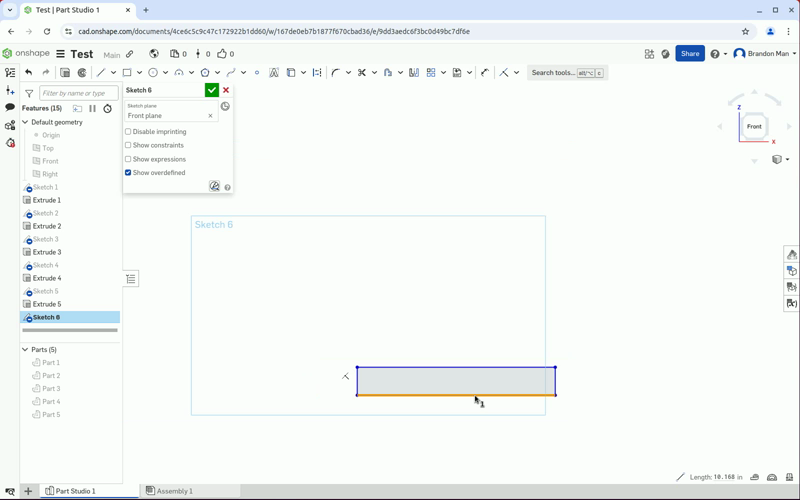
scroll(-6)
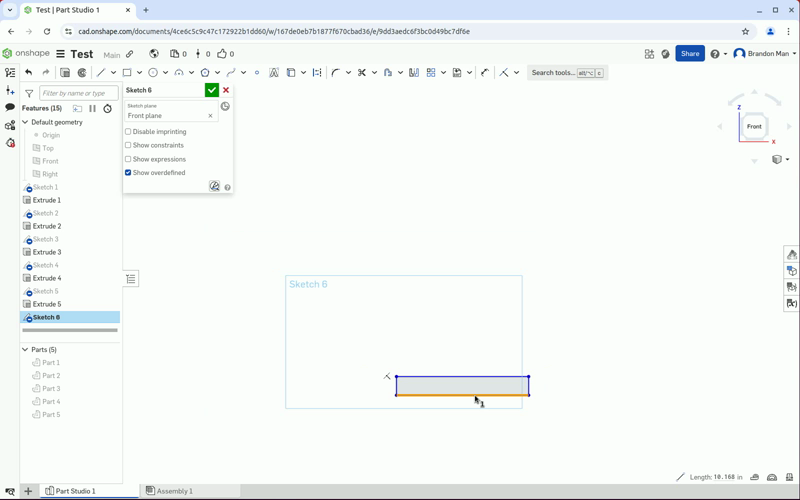
scroll(-6)
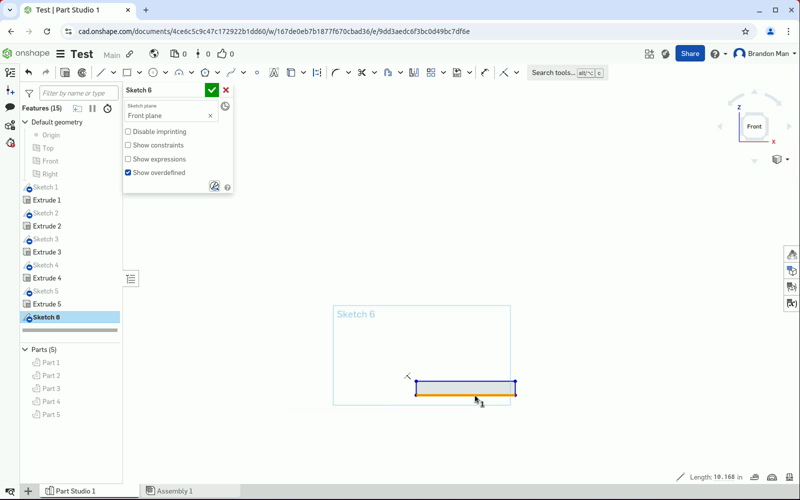
scroll(-6)
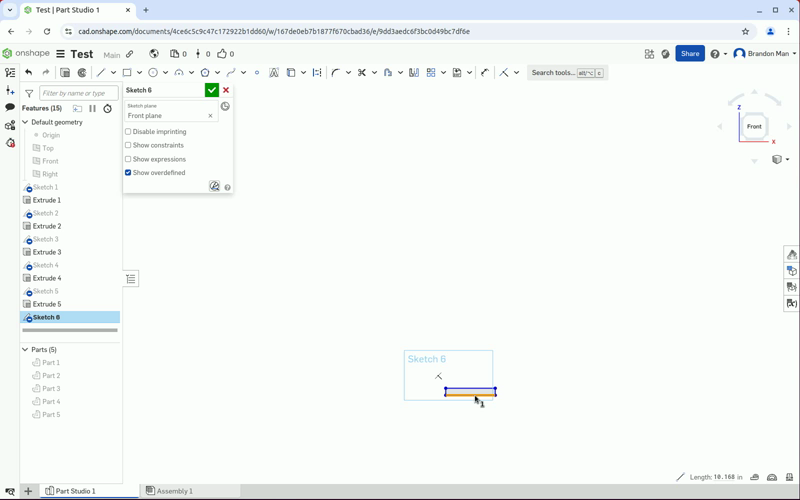
mouse_move(73, 352)
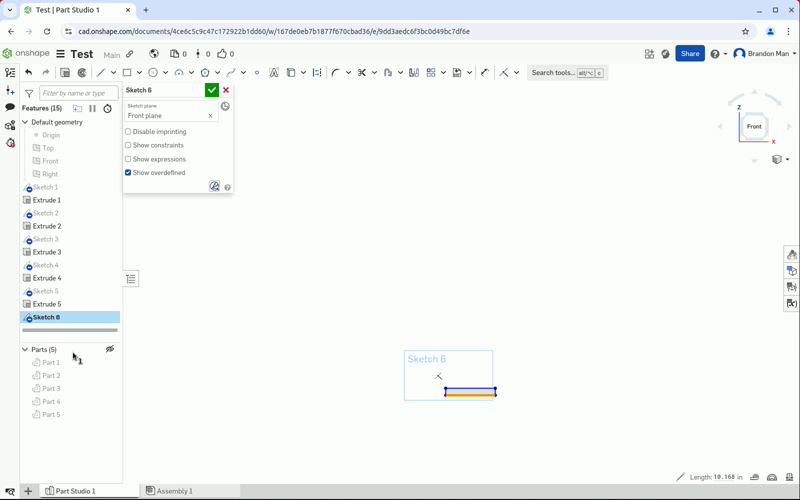
key(shift+y)
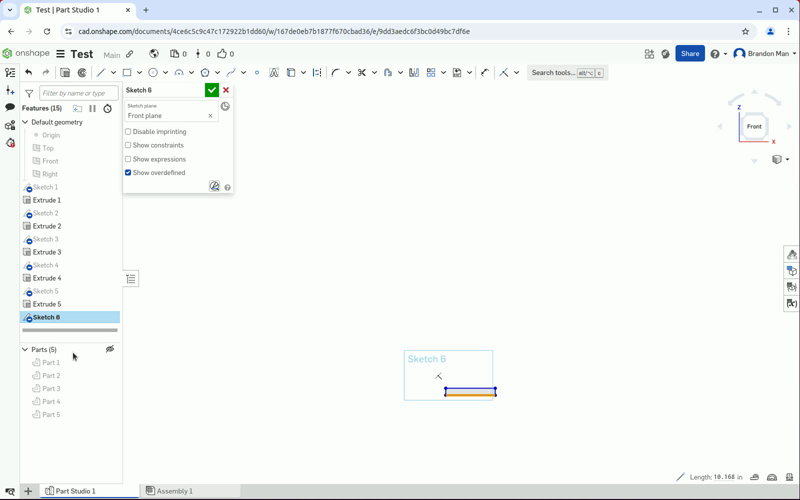
key(shift+e)
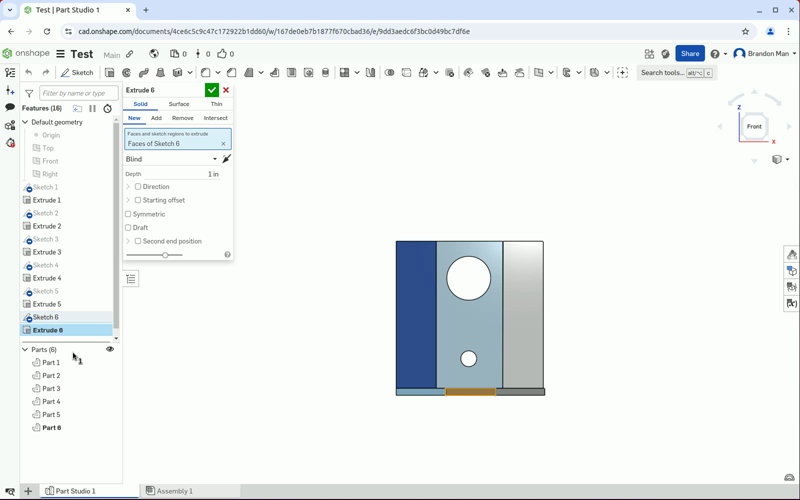
mouse_move(143, 106)
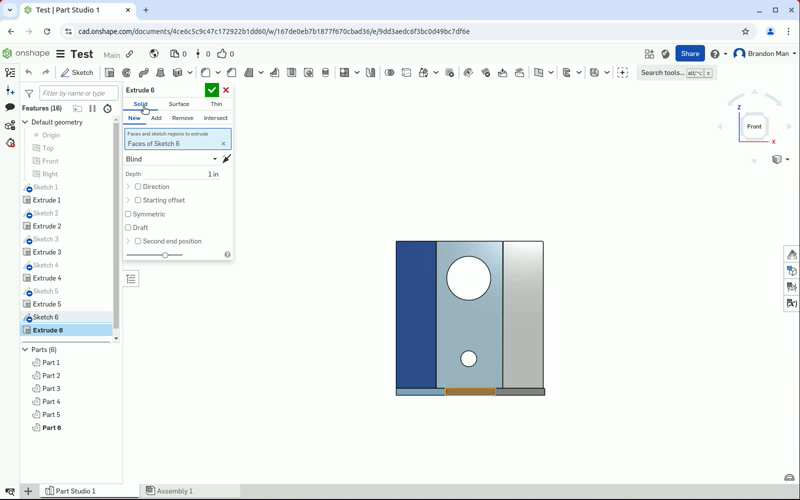
click(143, 106)
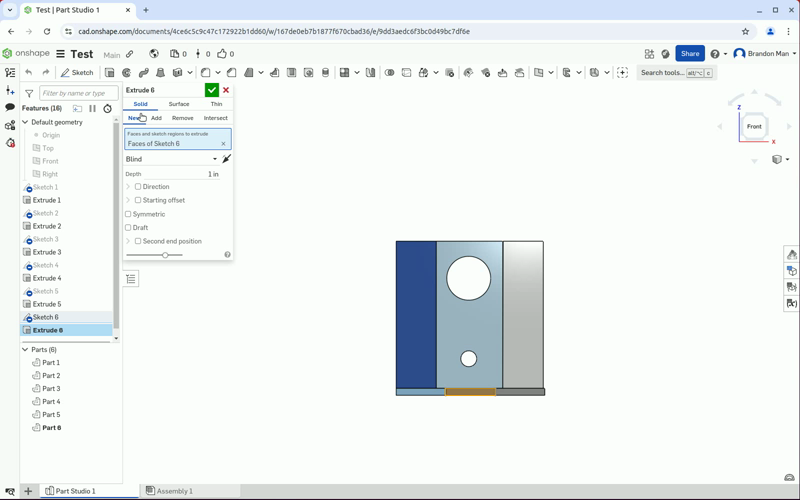
mouse_move(137, 120)
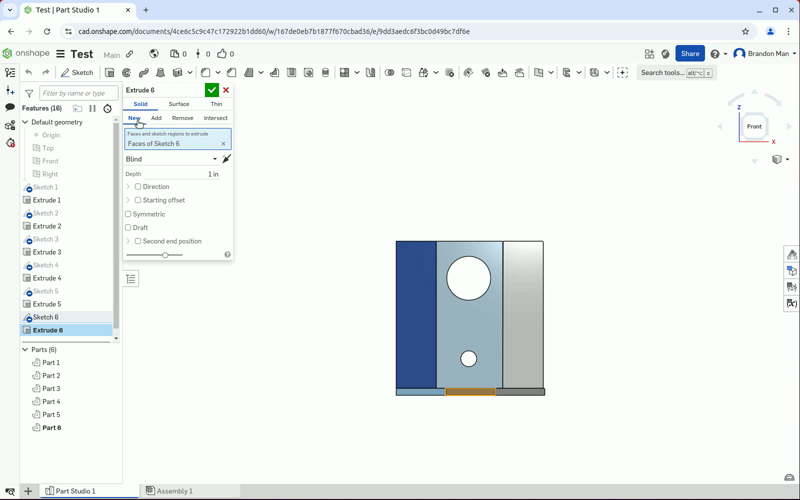
click(137, 120)
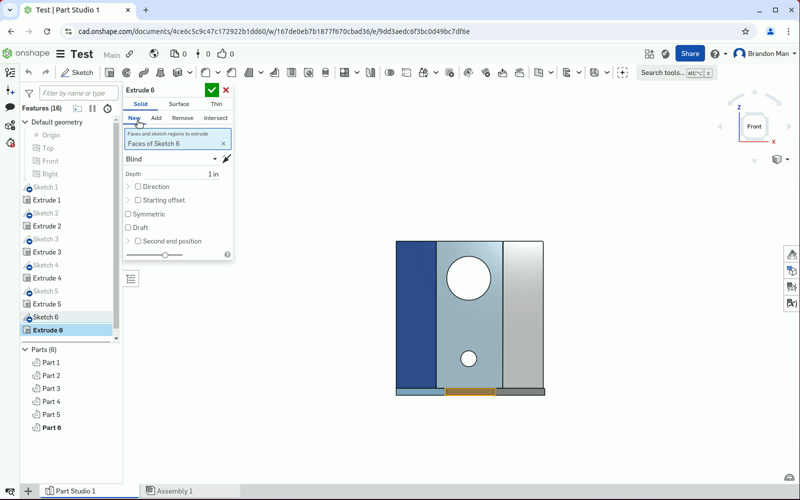
key(tab, 4)
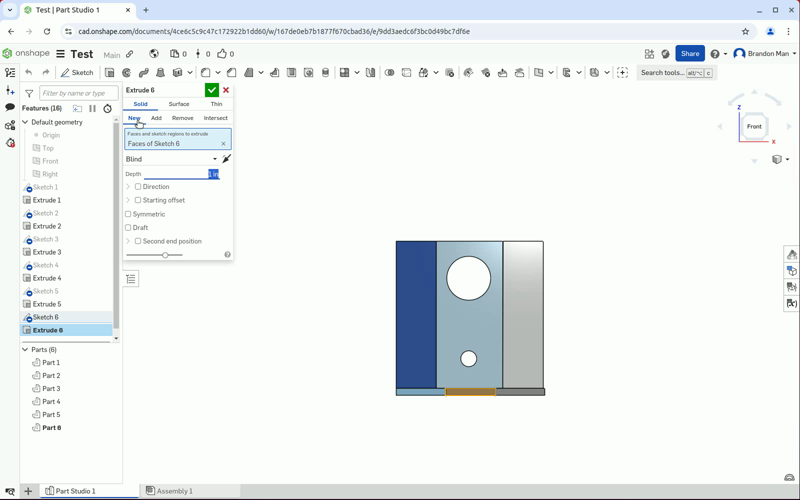
text(2.888)
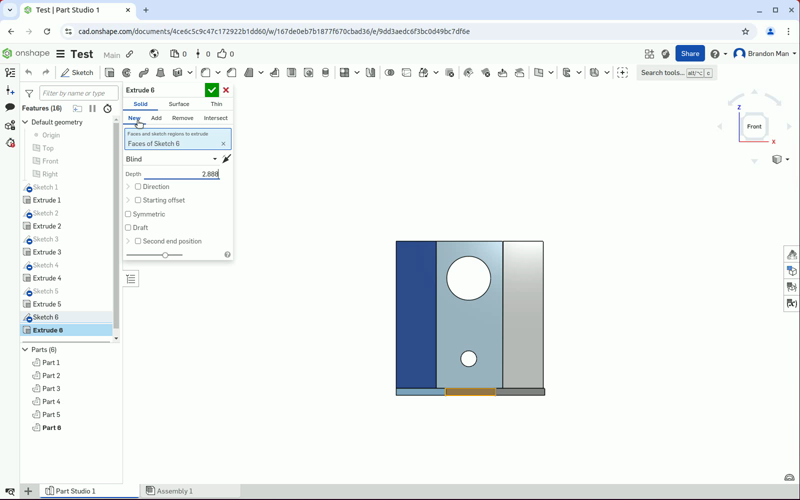
key(tab, 3)
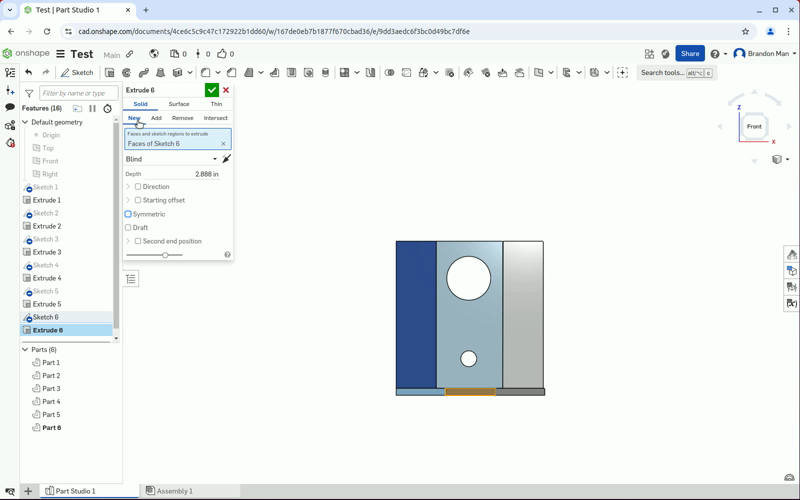
key(space)
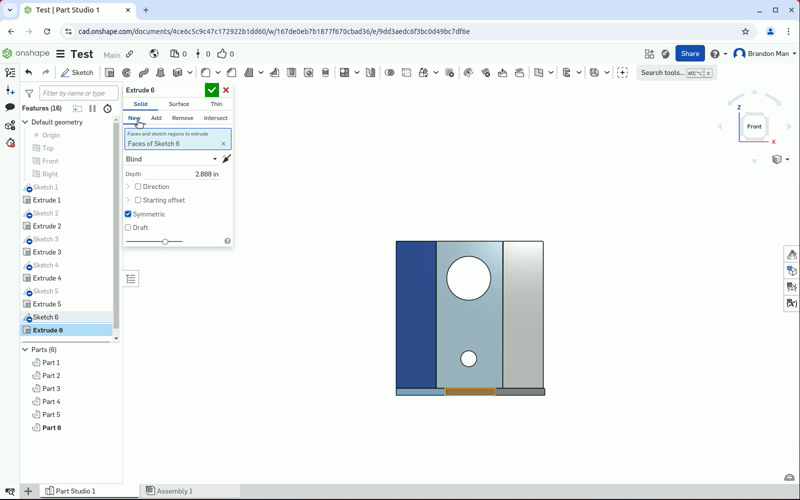
key(enter)
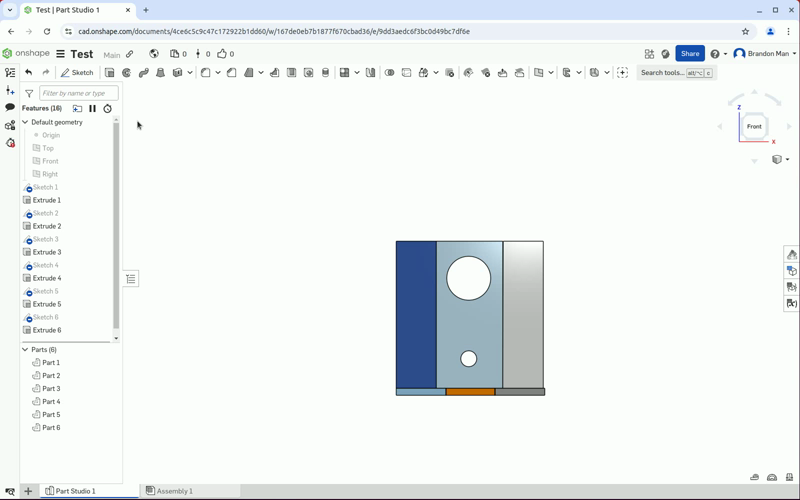
key(shift+h)
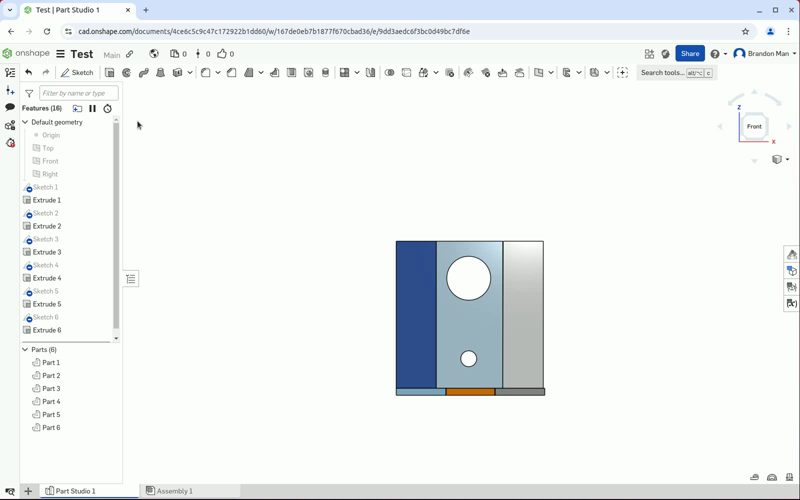
key(shift+h)
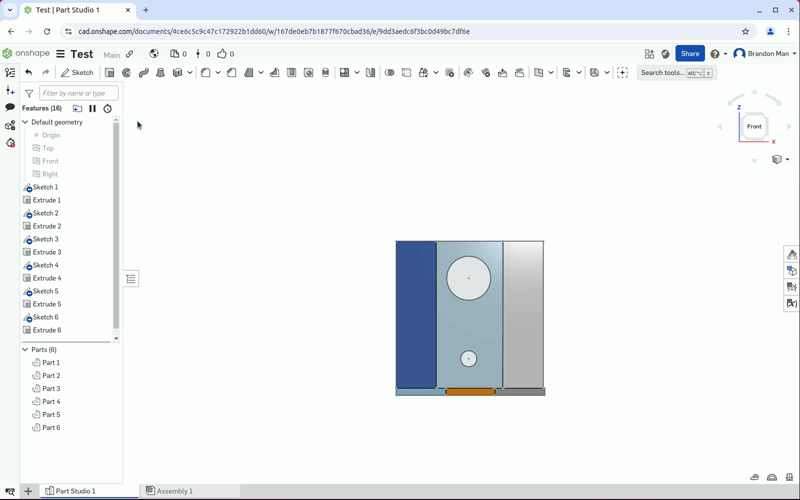
key(shift+7)
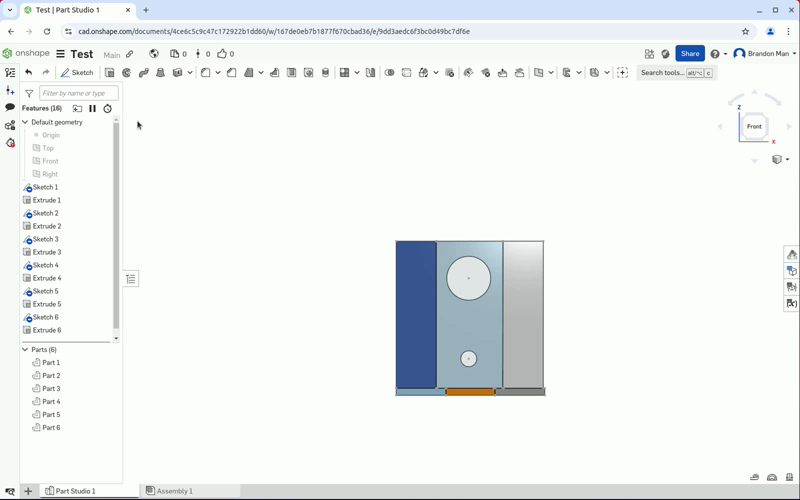
key(left, 2)
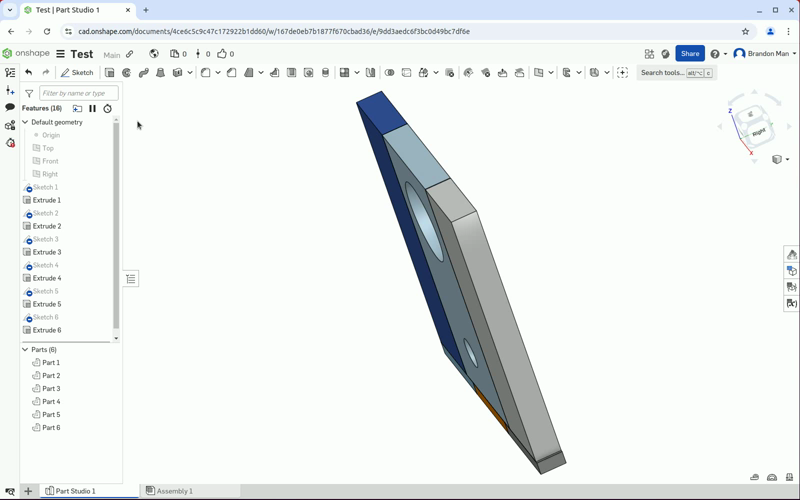
key(down, 2)
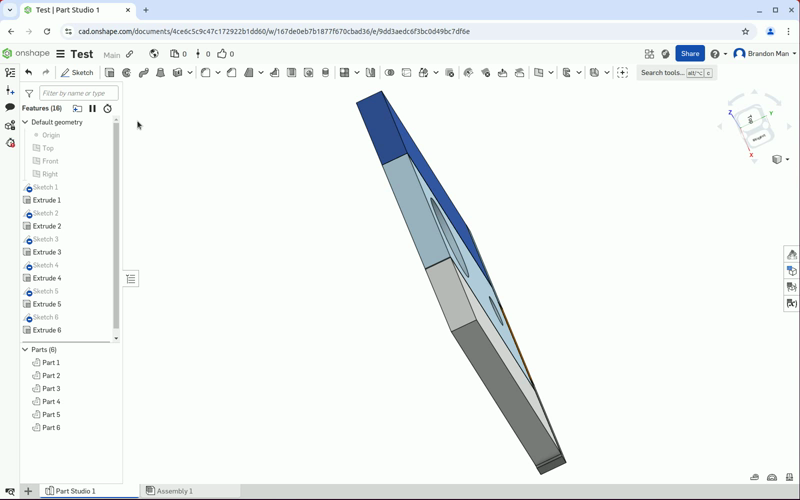
key(up, 2)
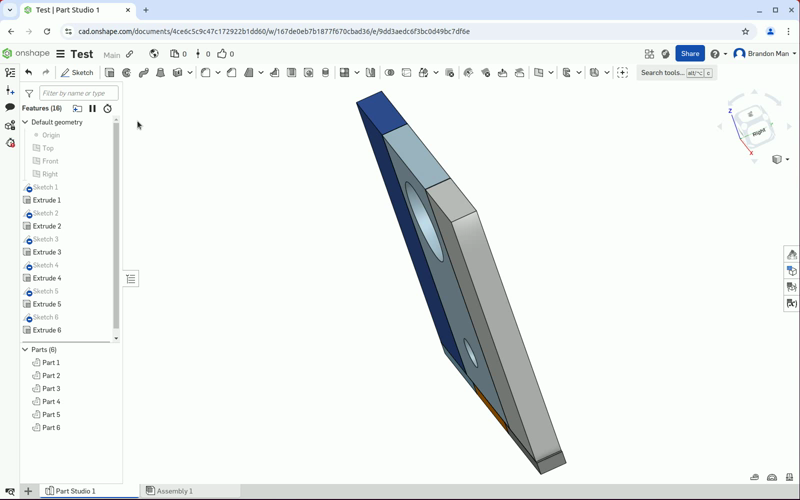
key(right, 2)
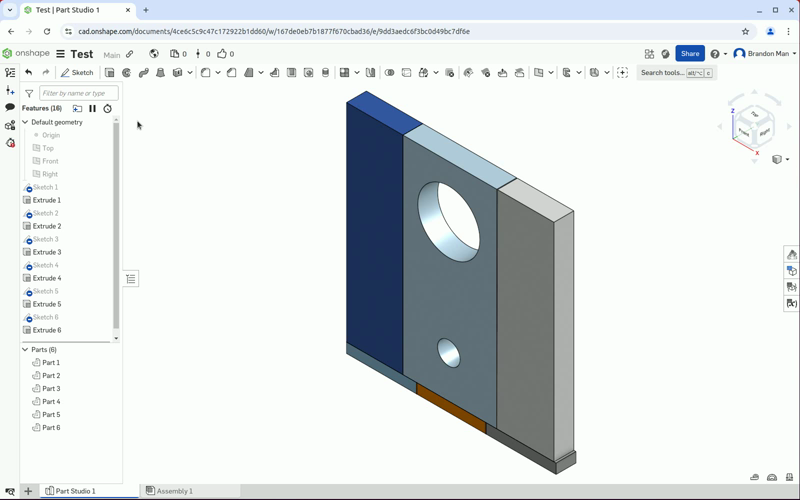
mouse_move(69, 189)
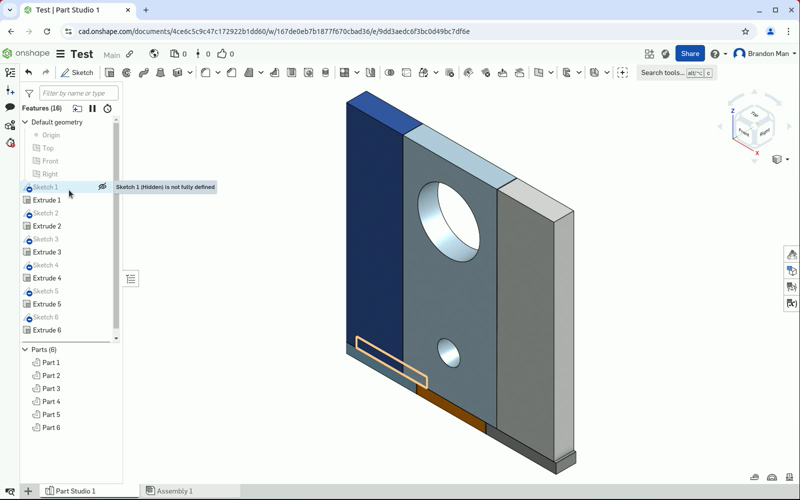
click(69, 189)